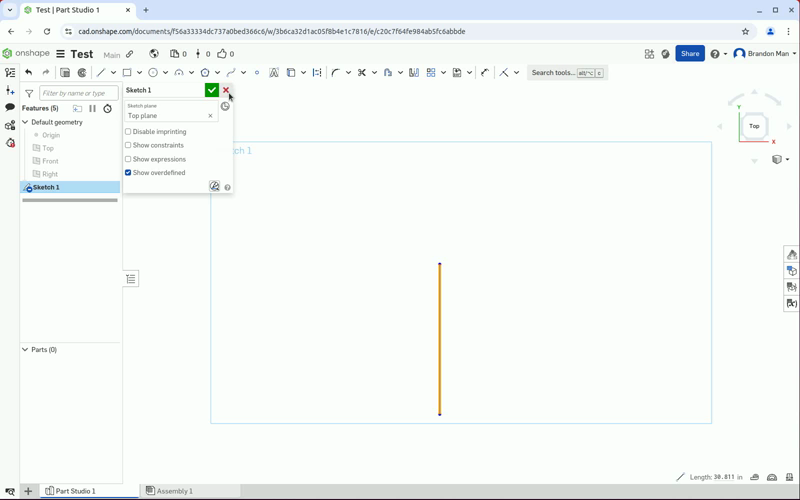
key(shift+h)
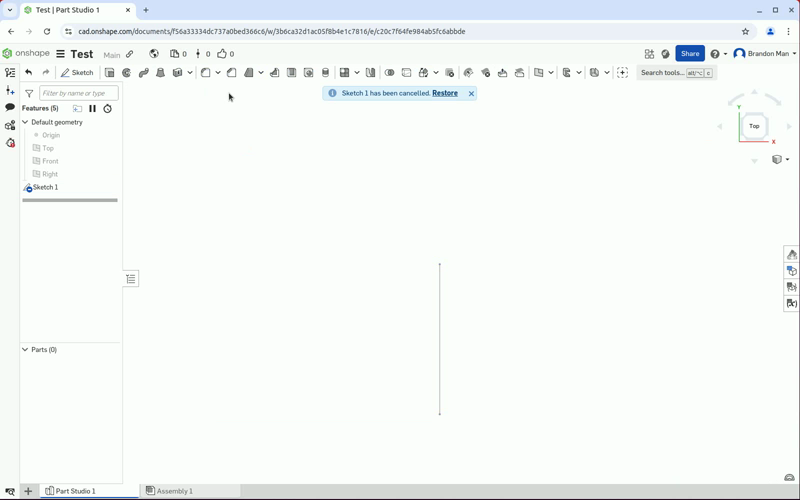
key(shift+s)
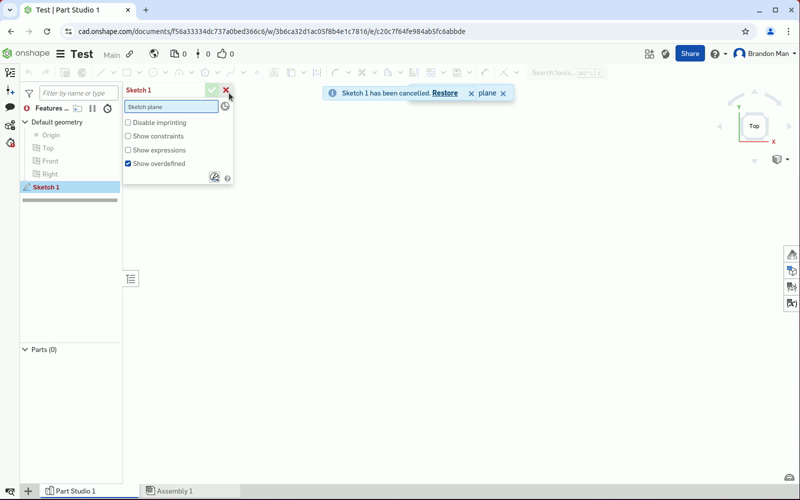
mouse_move(73, 150)
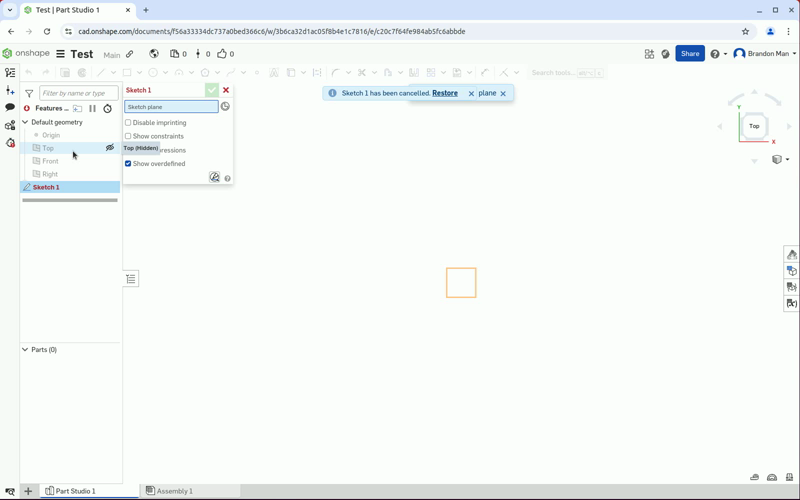
click(73, 150)
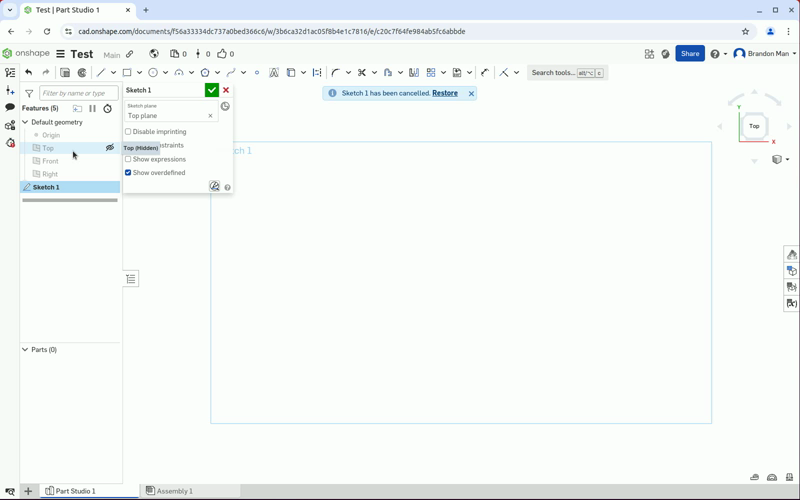
mouse_move(73, 352)
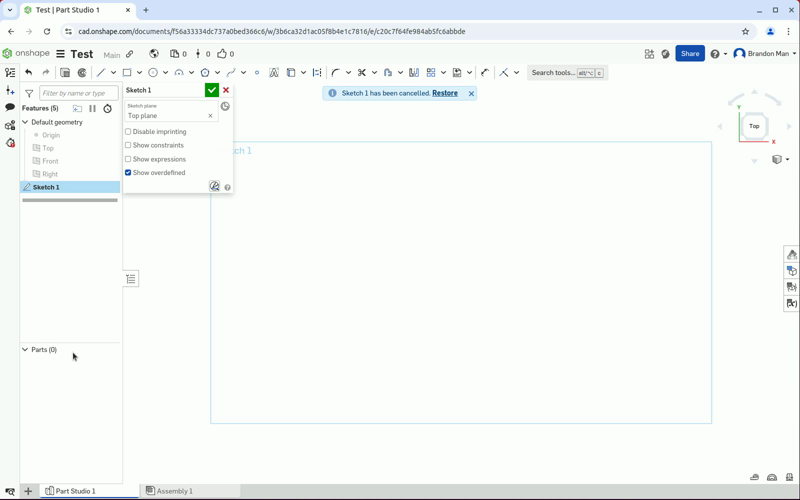
key(y)
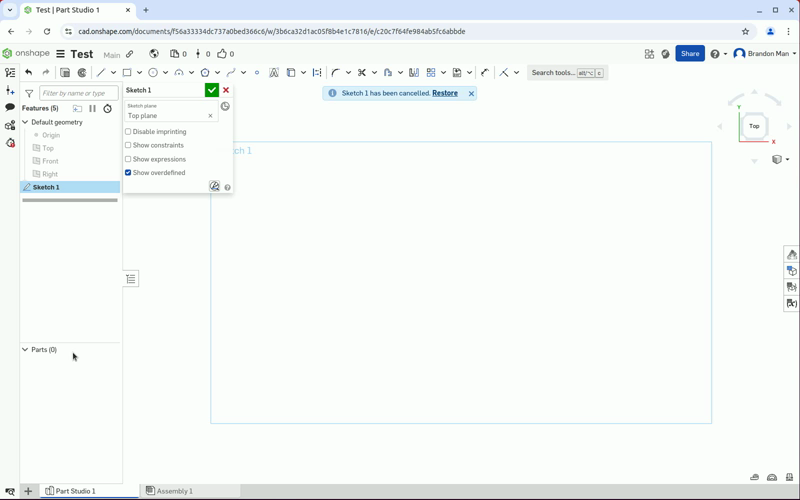
key(l)
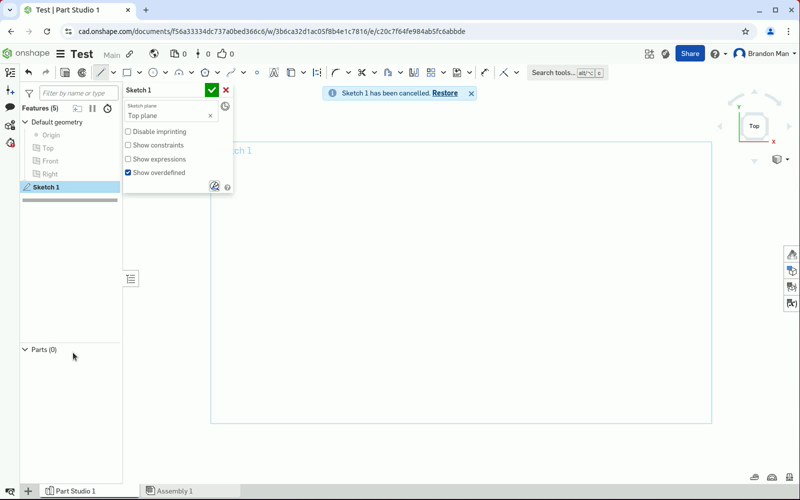
key_down(shift)
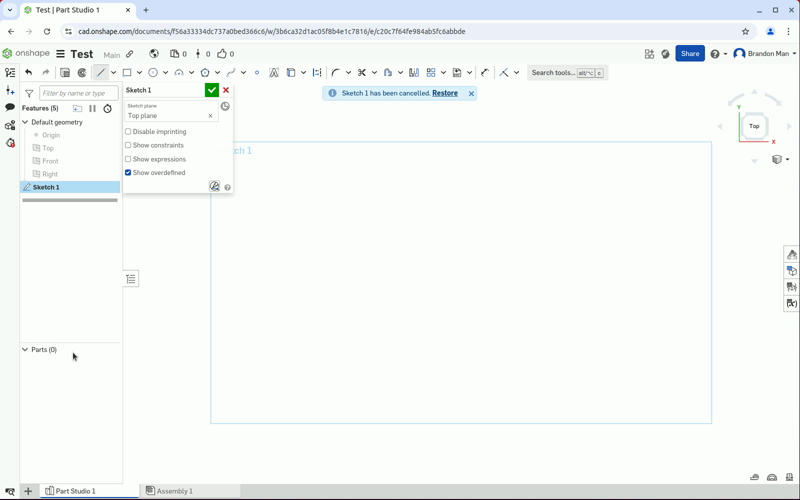
mouse_move(351, 335)
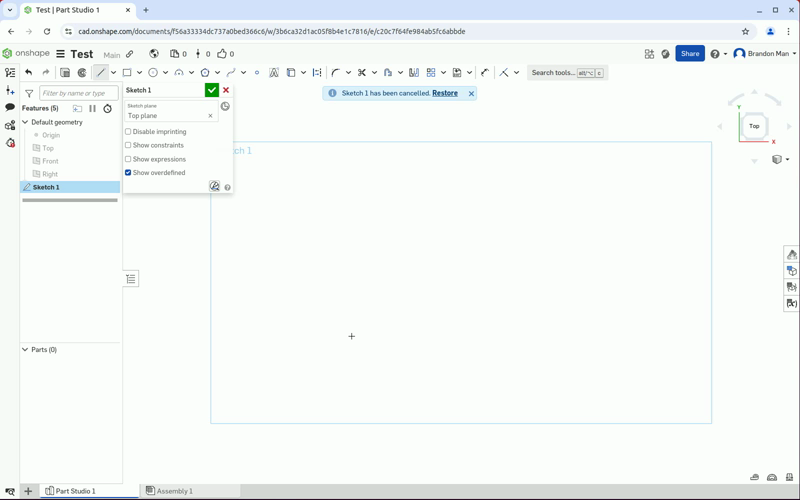
click(351, 335)
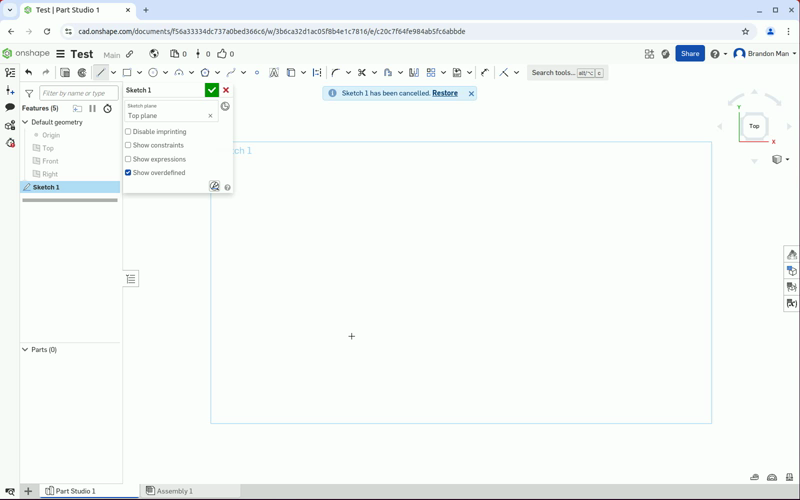
key_up(shift)
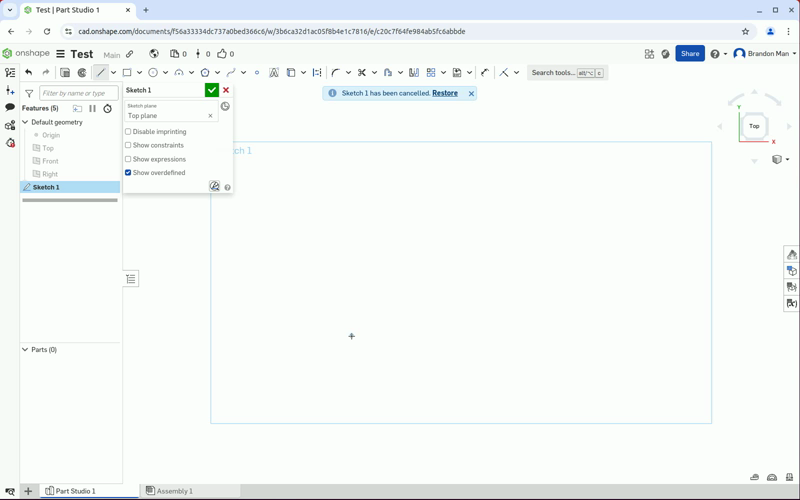
key_down(shift)
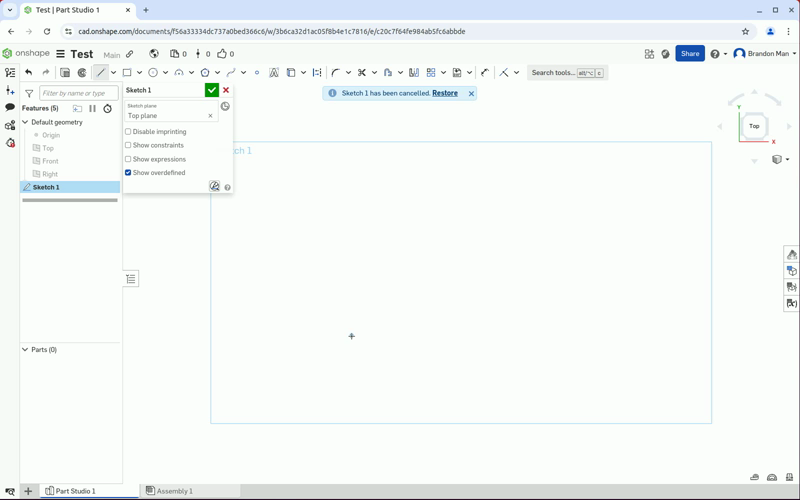
mouse_move(569, 335)
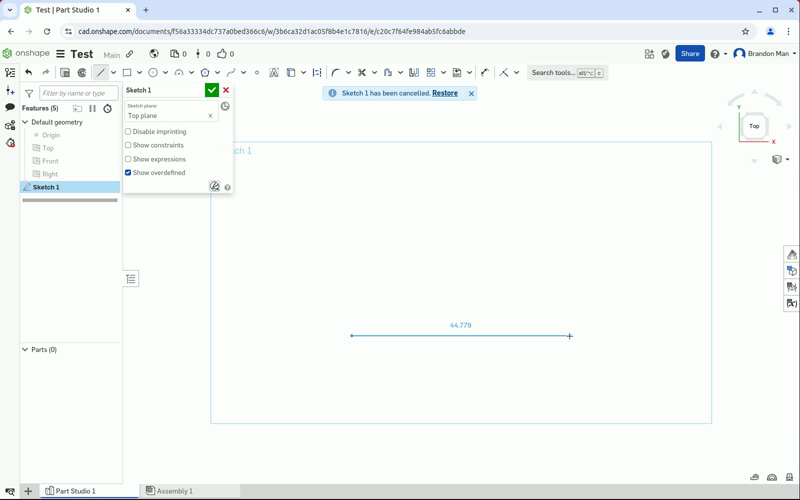
click(569, 335)
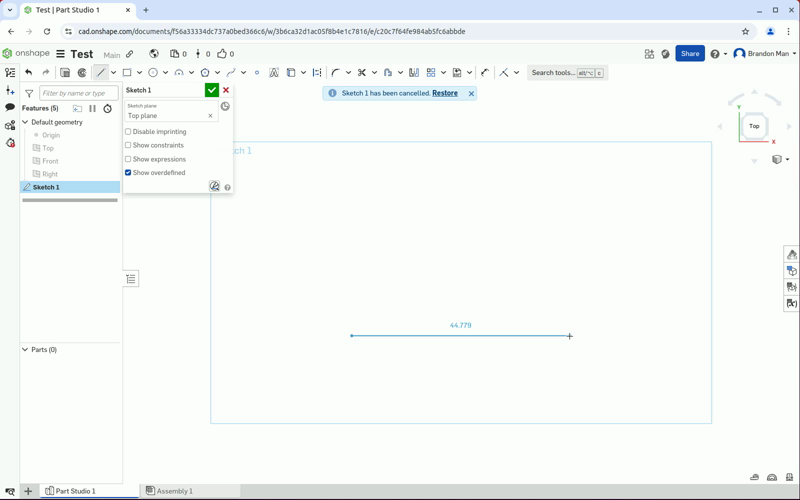
key_up(shift)
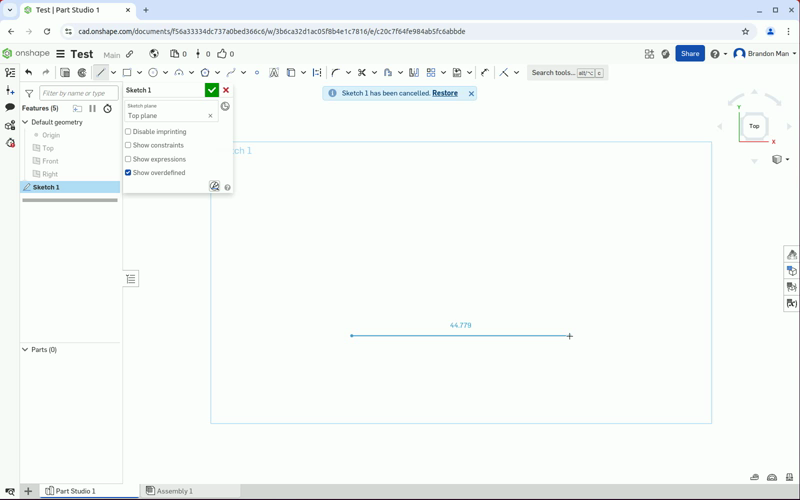
key_down(shift)
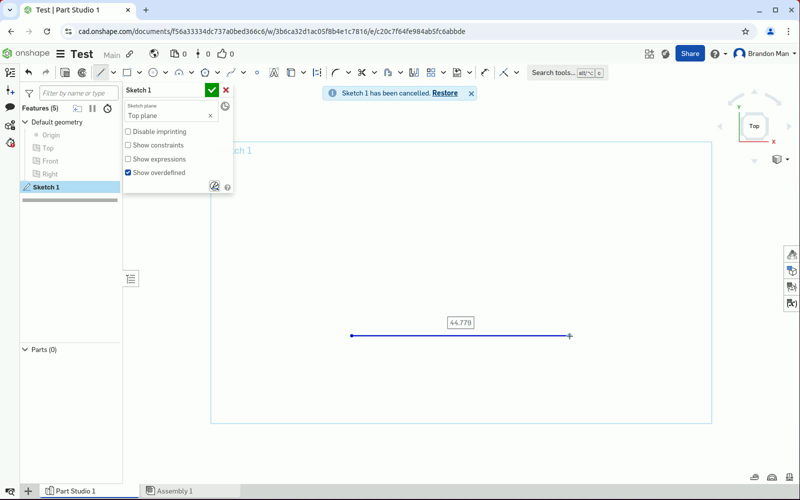
mouse_move(569, 230)
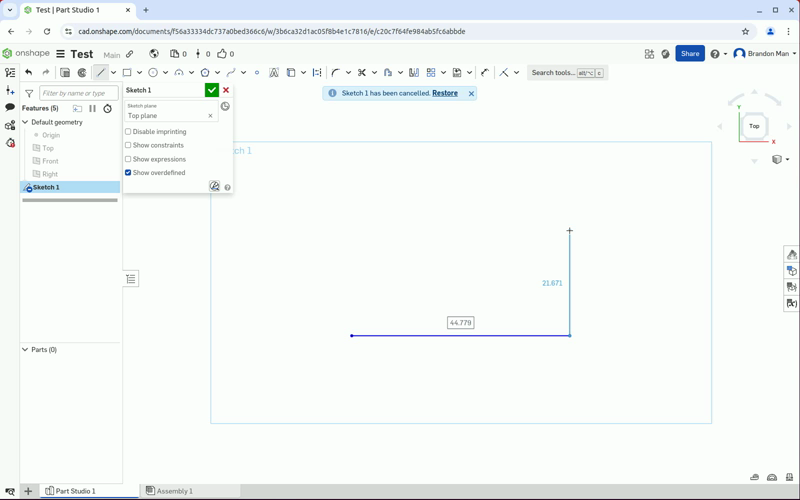
click(569, 230)
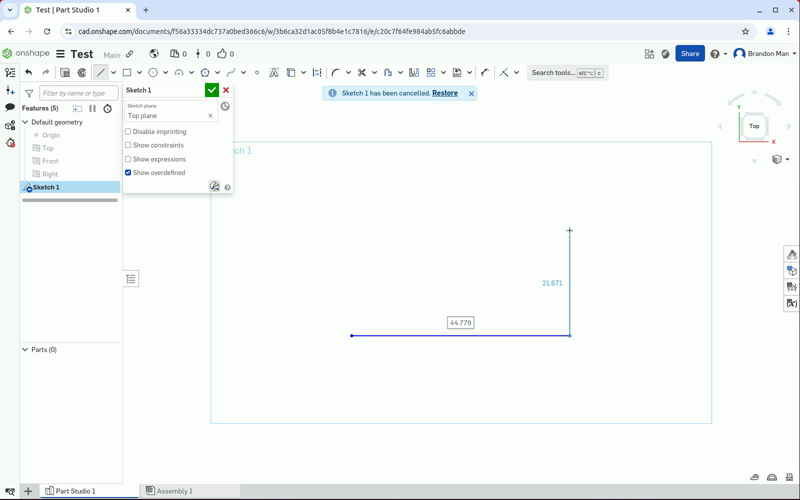
key_up(shift)
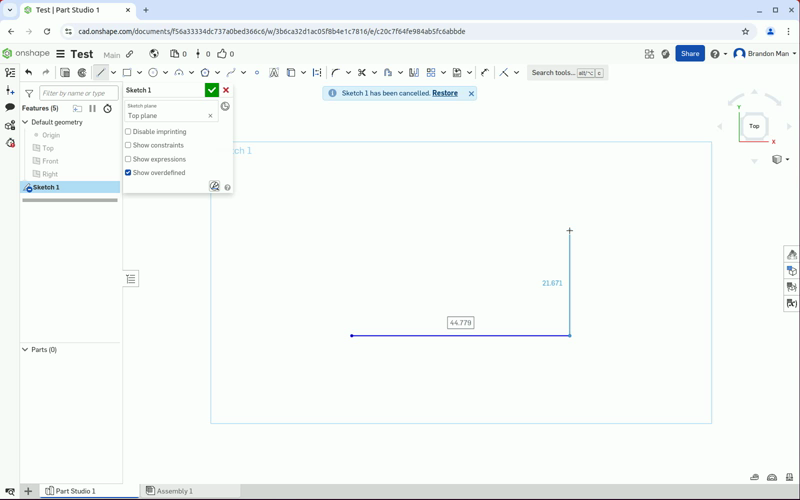
key_down(shift)
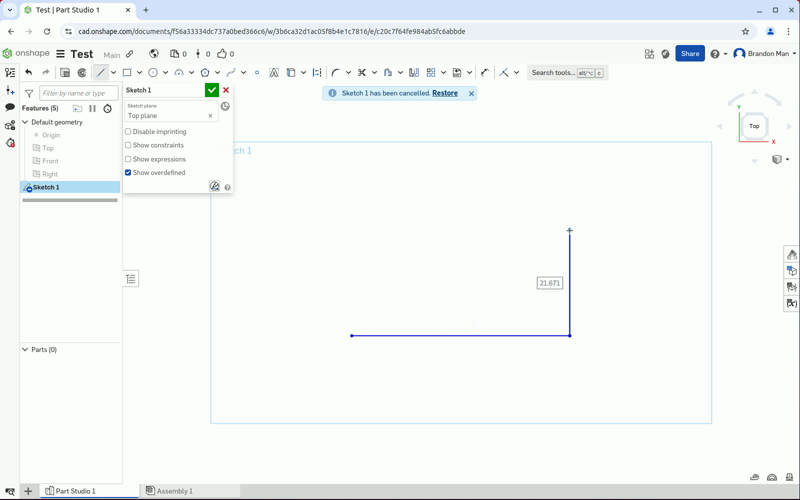
mouse_move(351, 230)
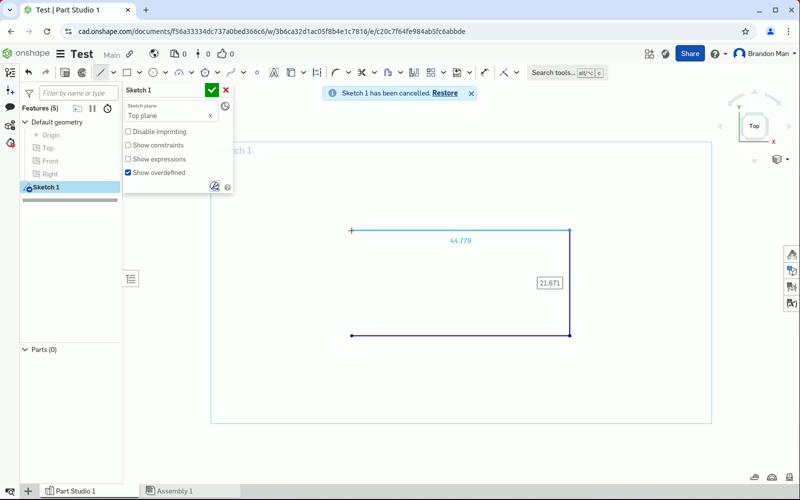
click(351, 230)
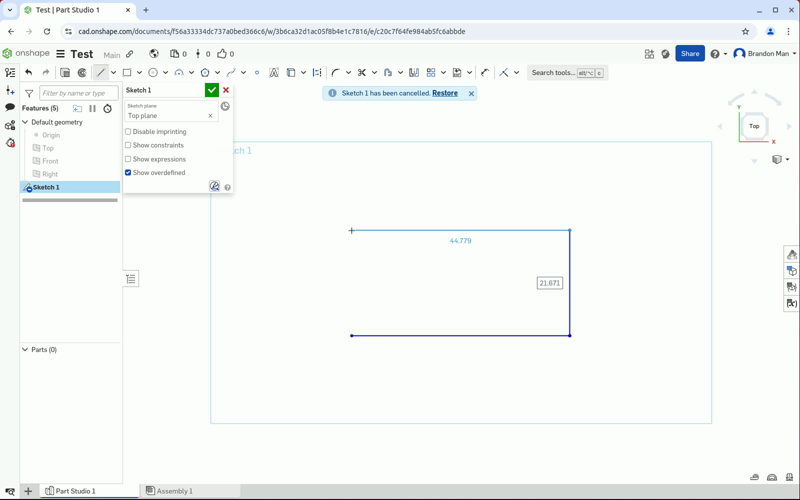
key_up(shift)
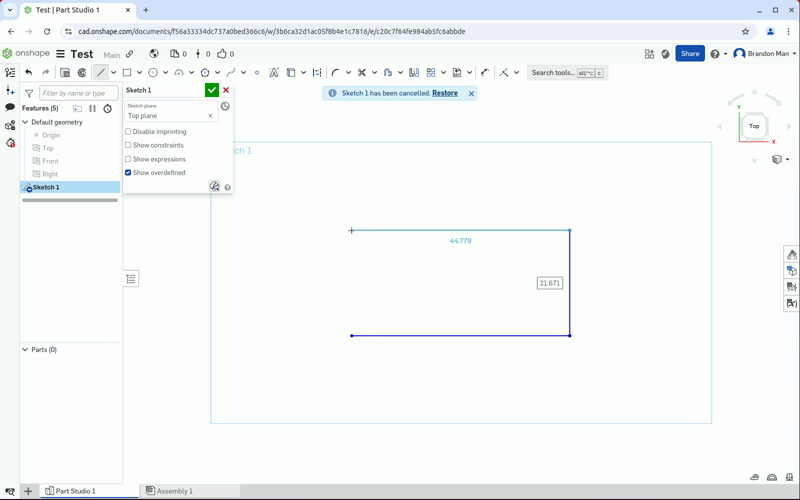
key_down(shift)
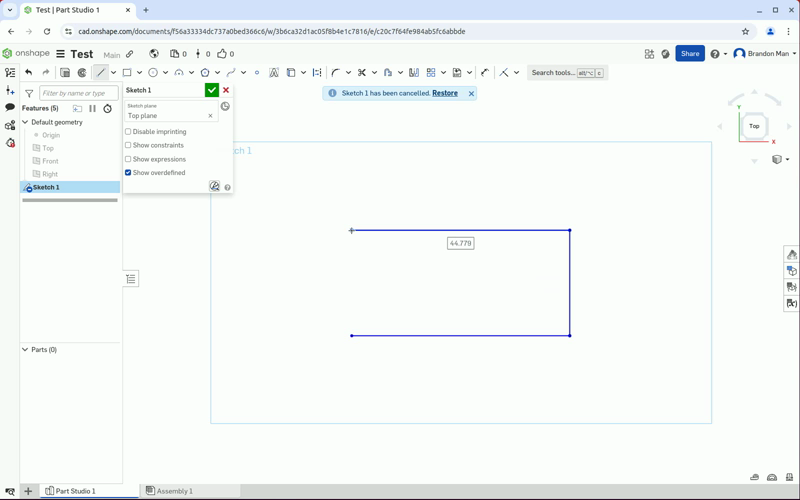
mouse_move(351, 335)
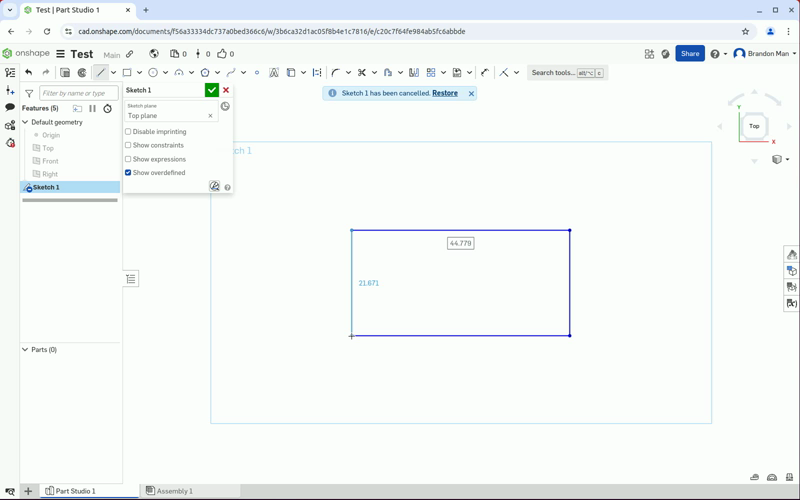
key_up(shift)
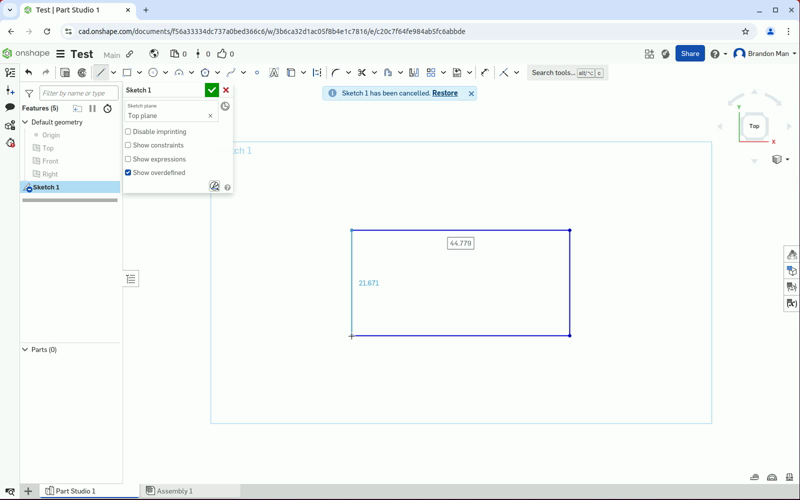
click(351, 335)
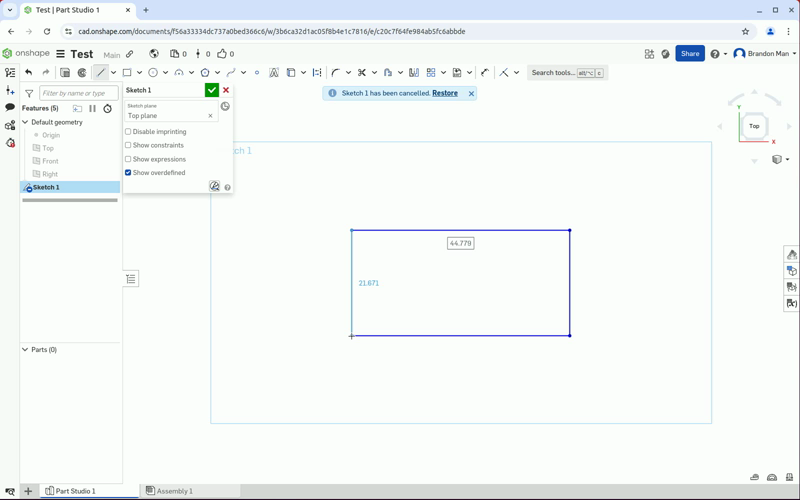
key(esc)
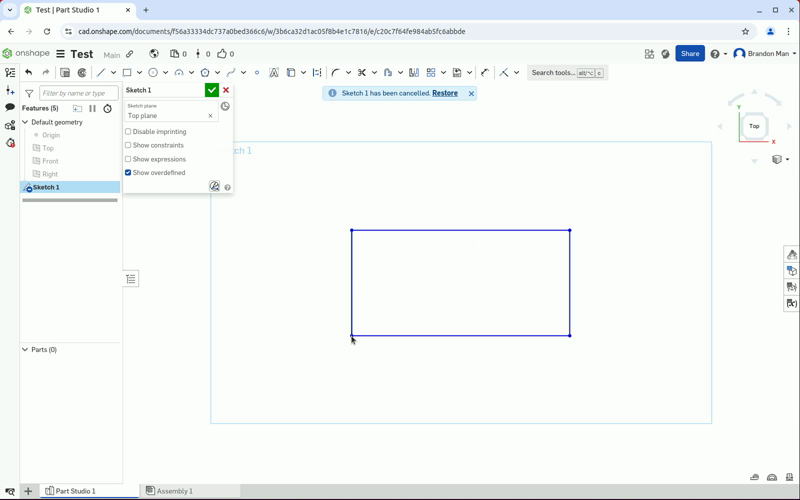
mouse_move(412, 260)
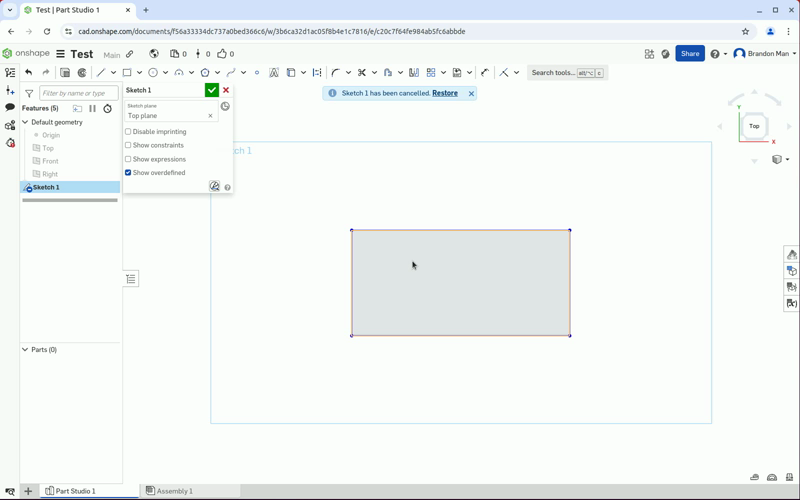
click(412, 260)
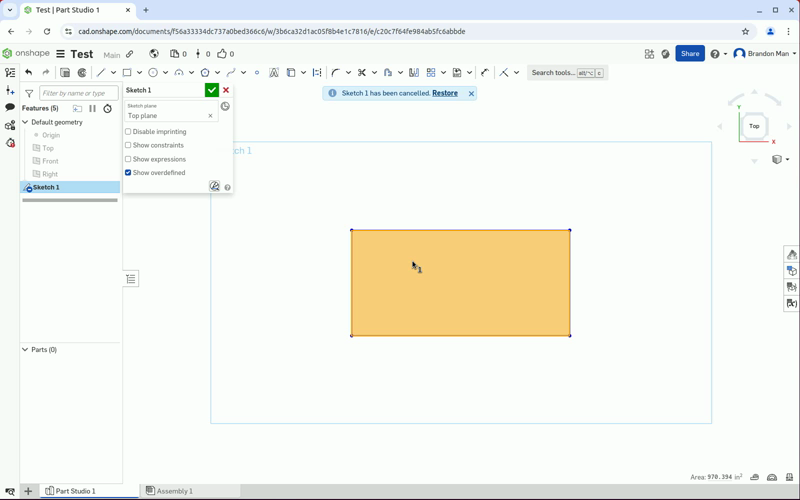
mouse_move(73, 352)
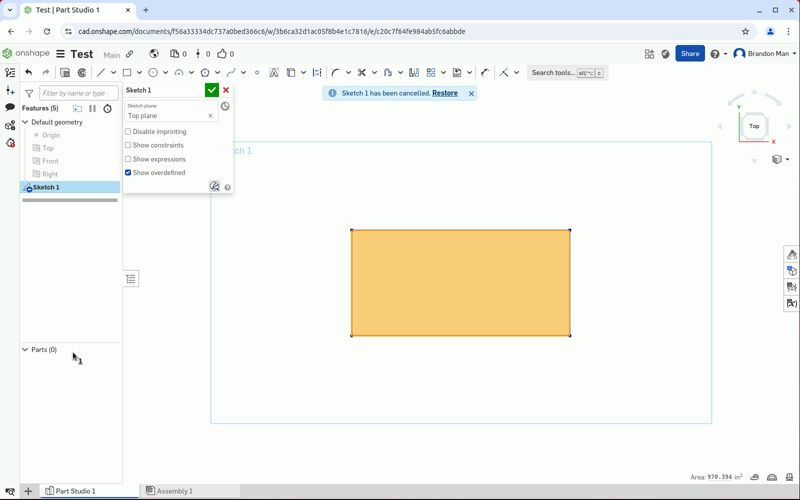
key(shift+y)
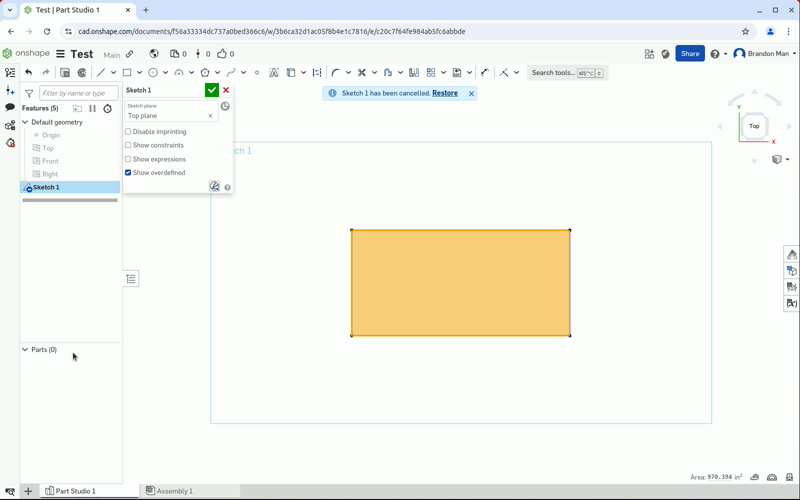
key(shift+e)
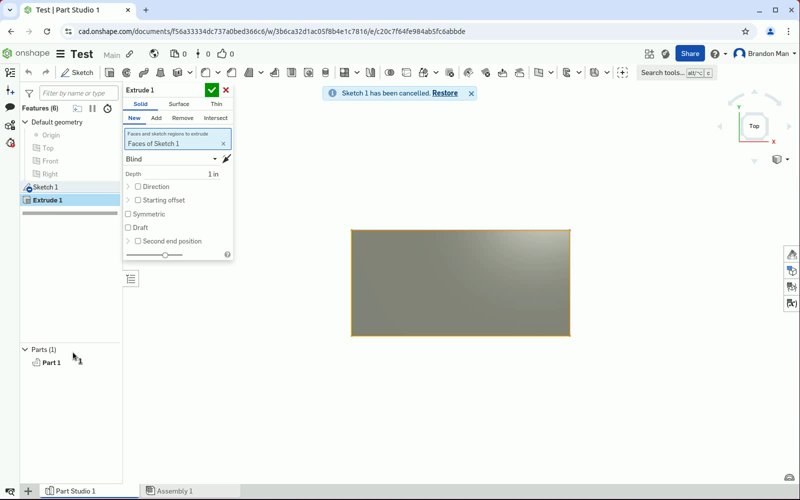
mouse_move(143, 106)
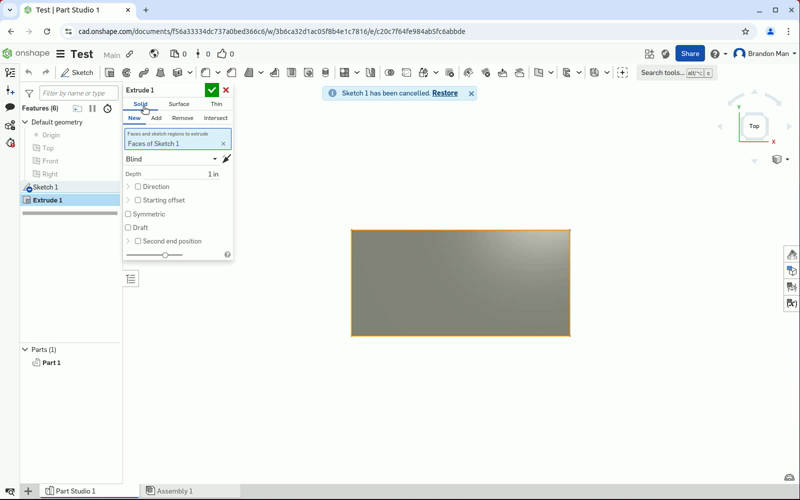
click(143, 106)
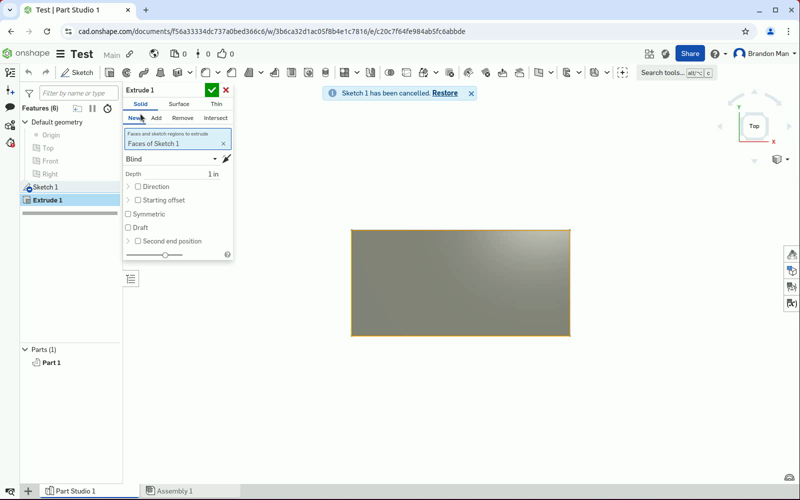
mouse_move(137, 120)
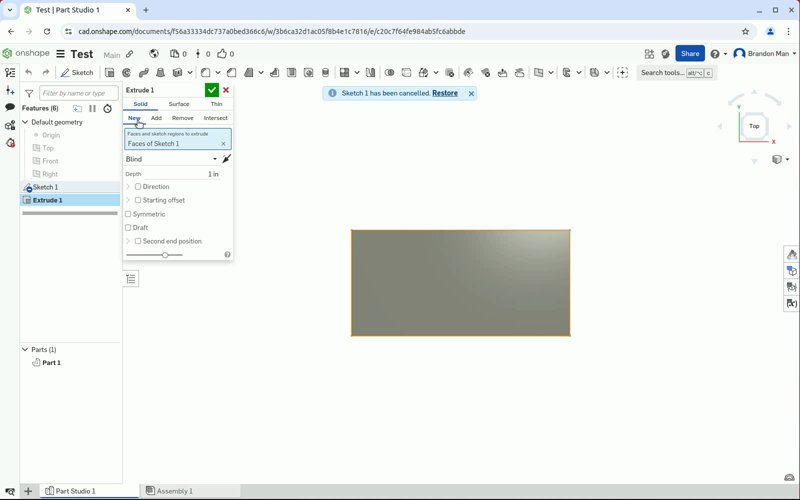
click(137, 120)
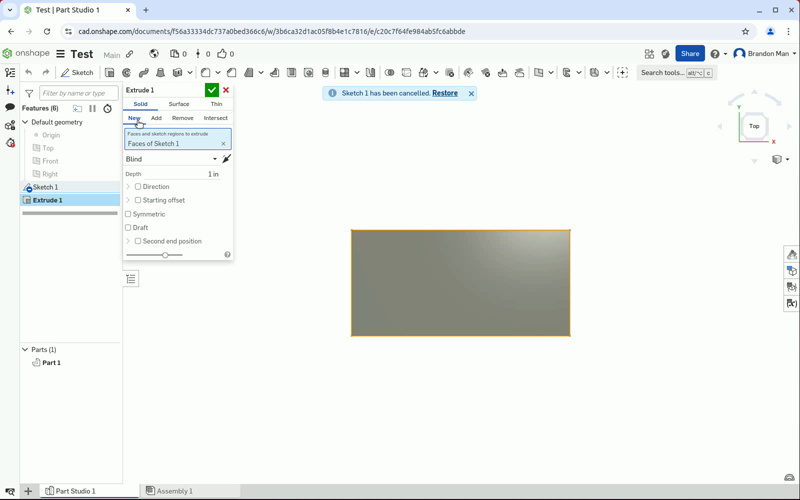
key(tab, 4)
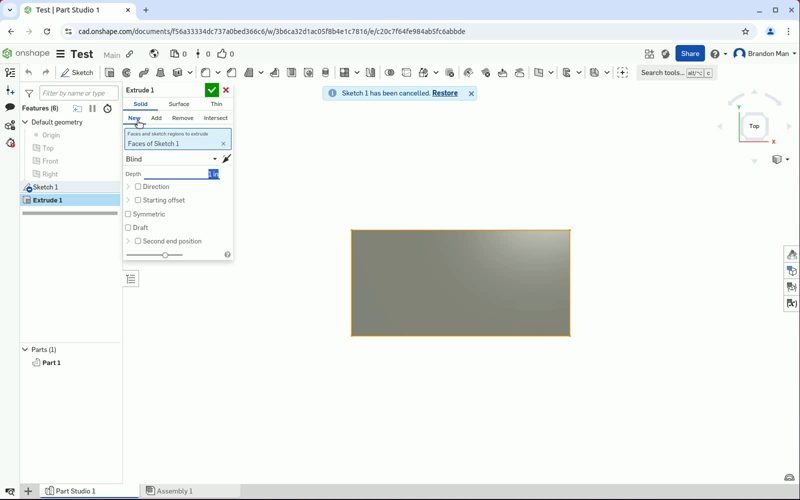
text(4.574)
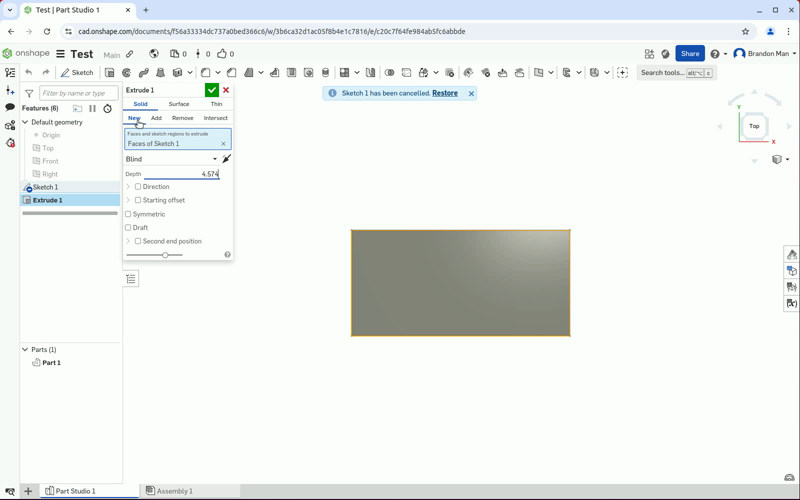
key(enter)
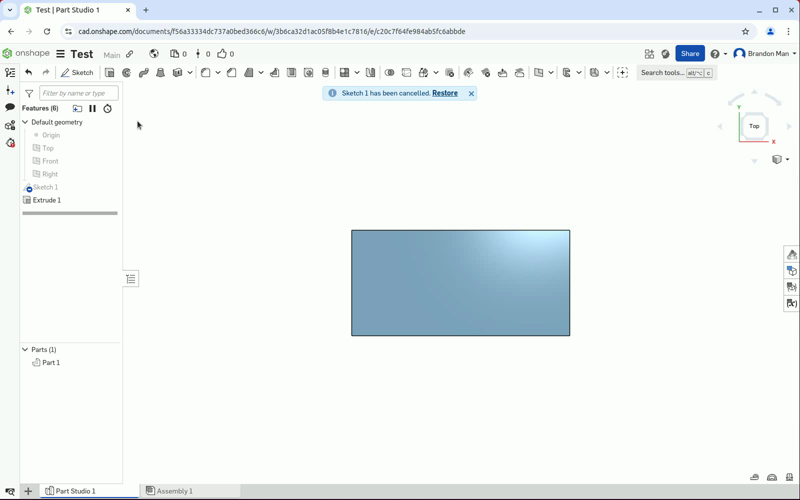
key(shift+h)
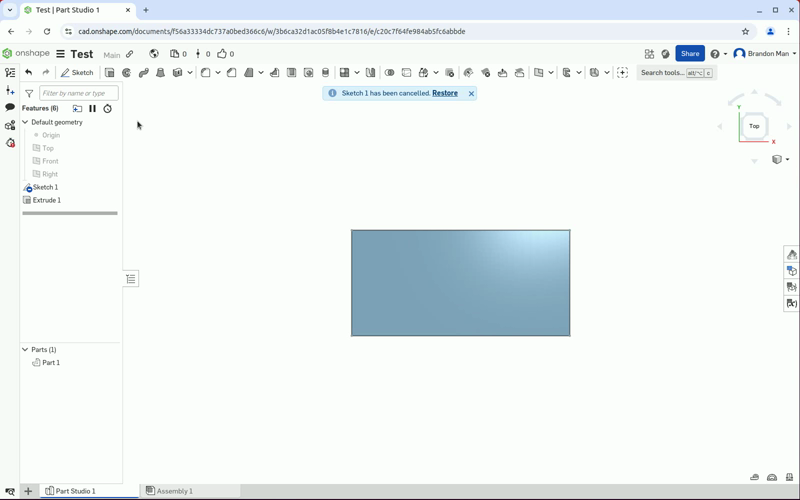
key(shift+h)
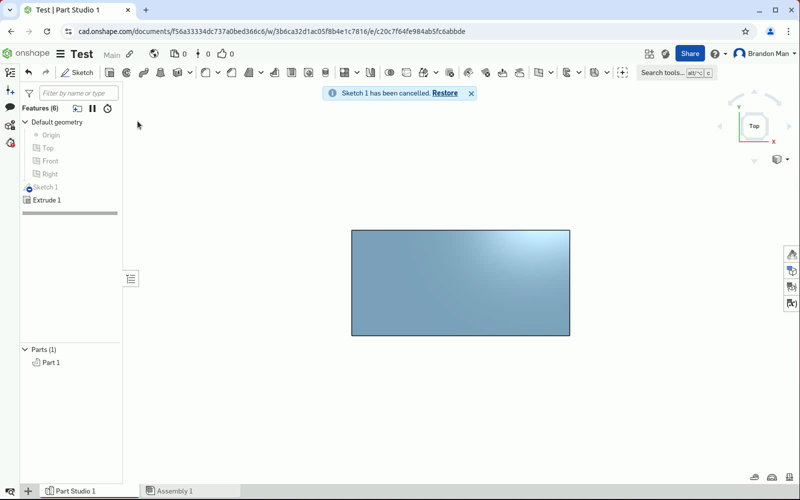
mouse_move(73, 189)
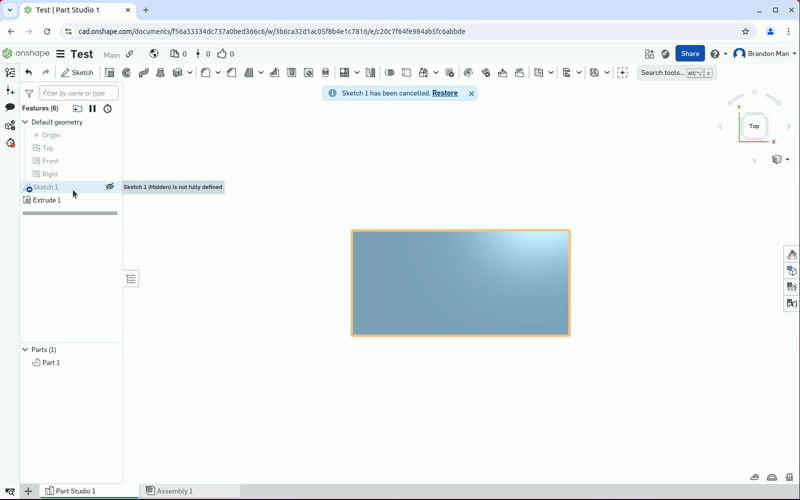
click(73, 189)
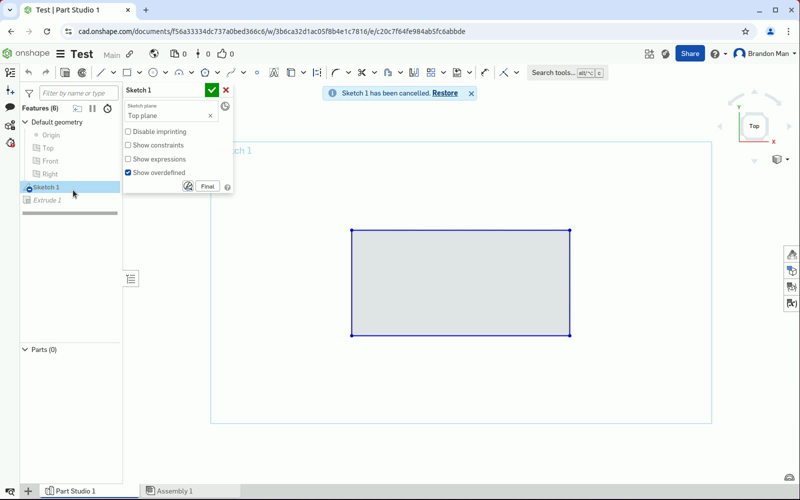
mouse_move(229, 92)
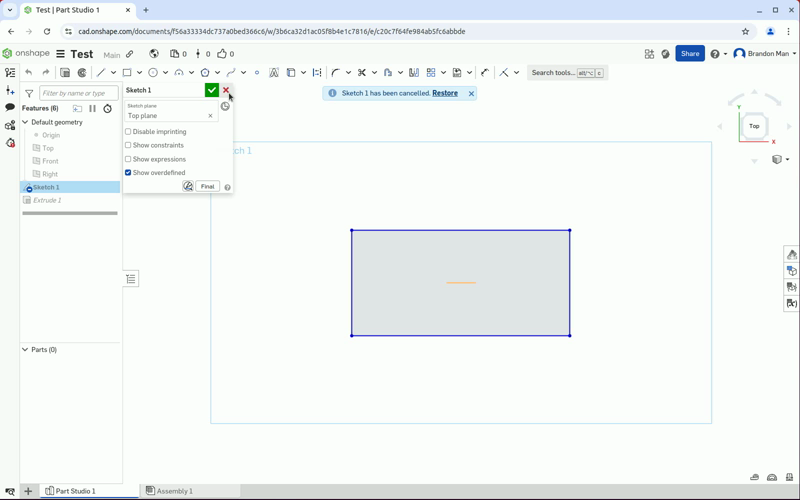
click(229, 92)
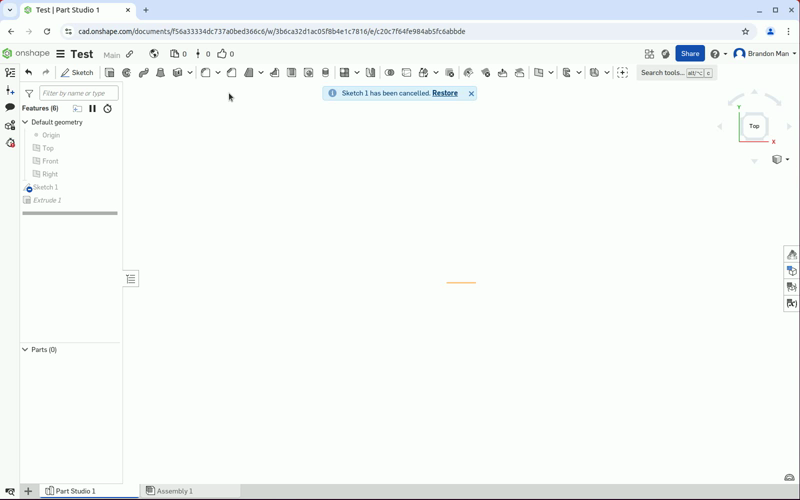
mouse_move(73, 352)
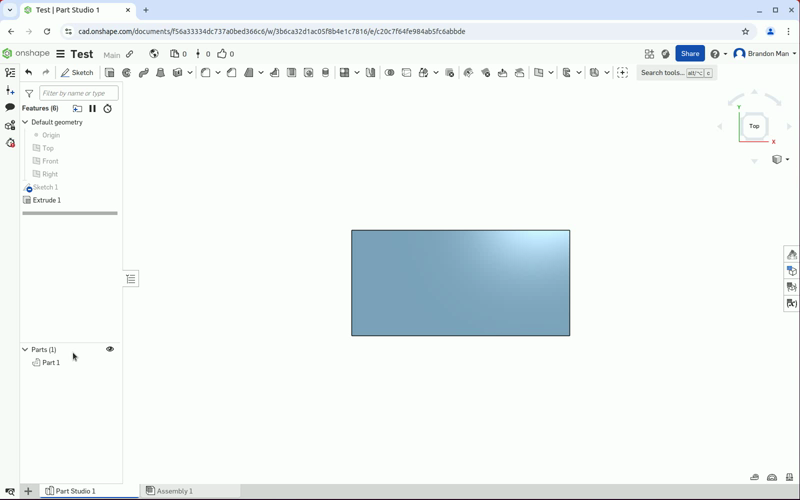
key(y)
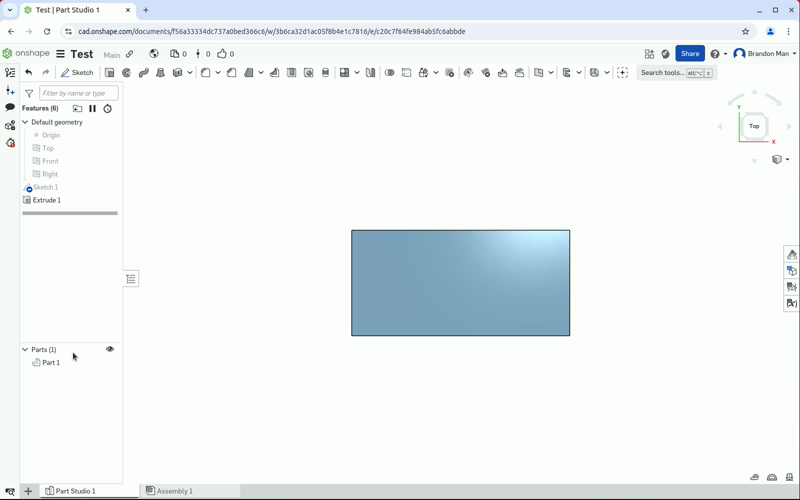
key(shift+p)
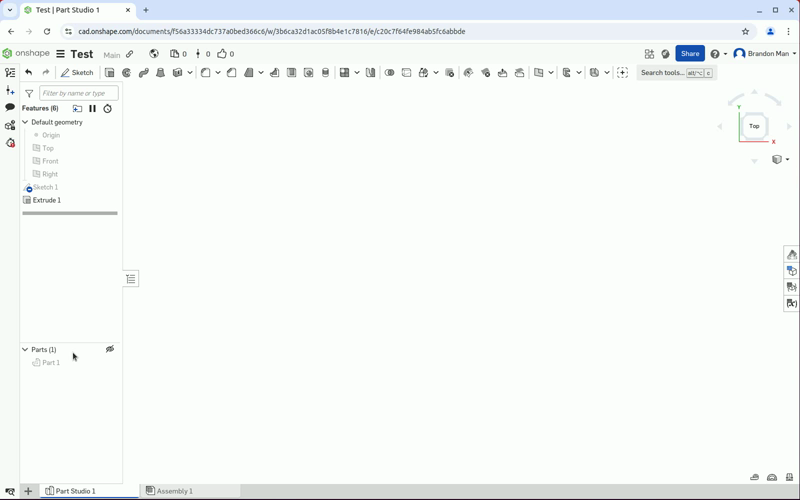
key(space)
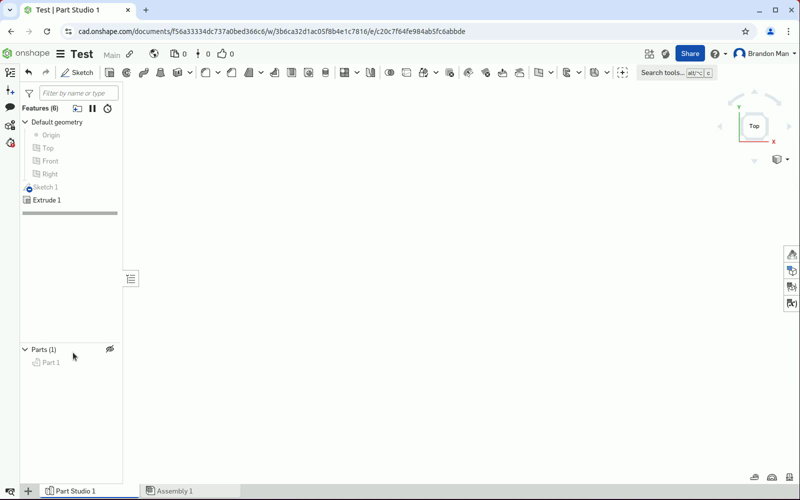
key_down(shift)
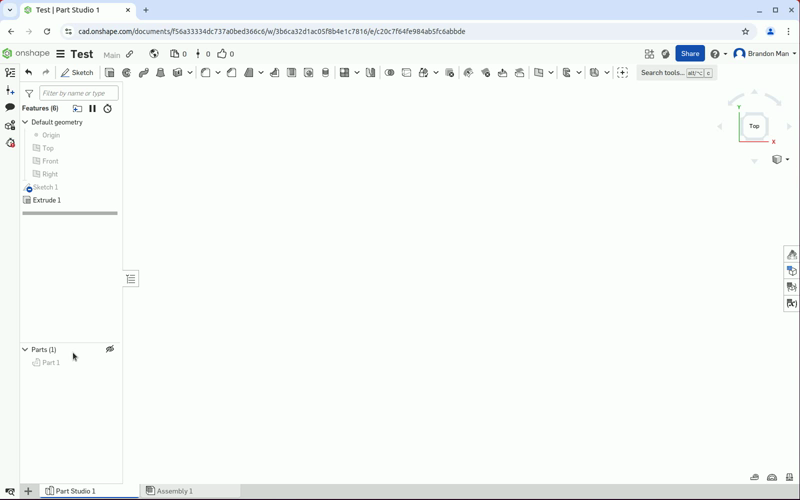
key(up)
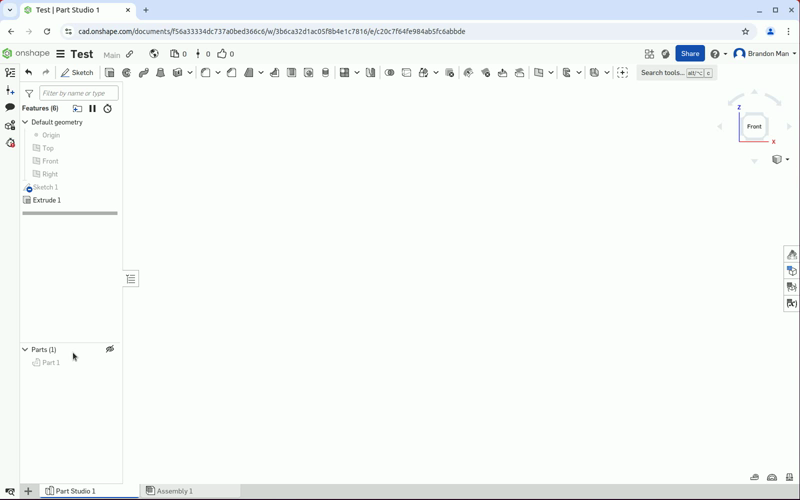
key_up(shift)
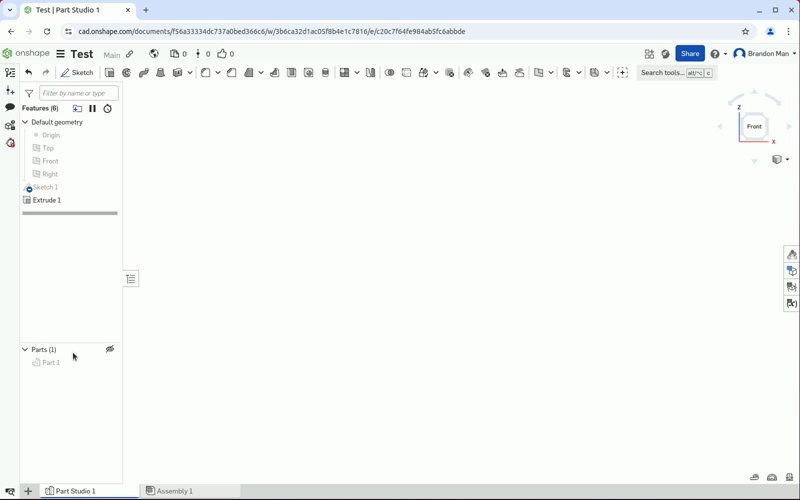
key(space)
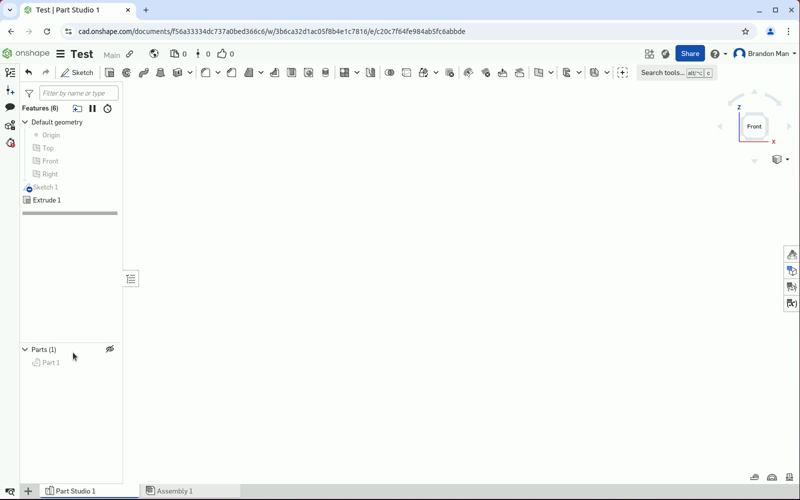
key_down(shift)
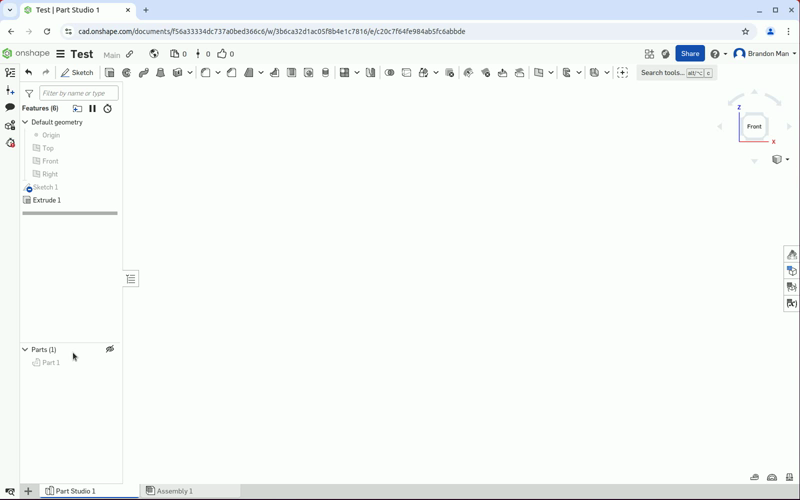
key(left)
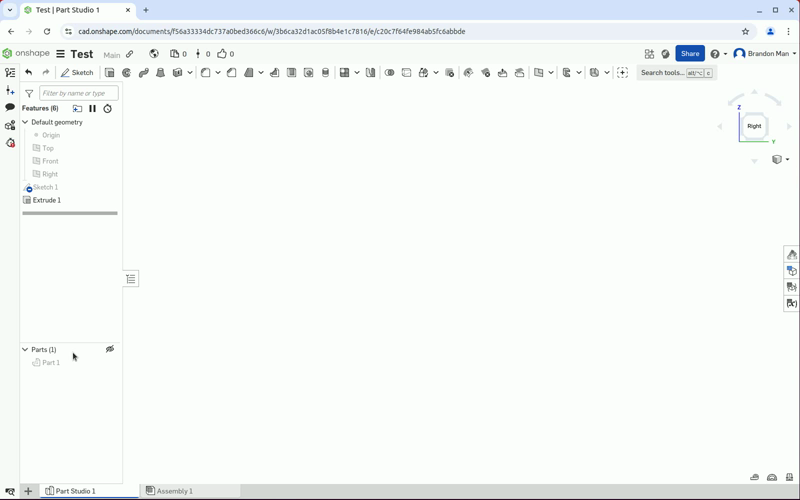
key_up(shift)
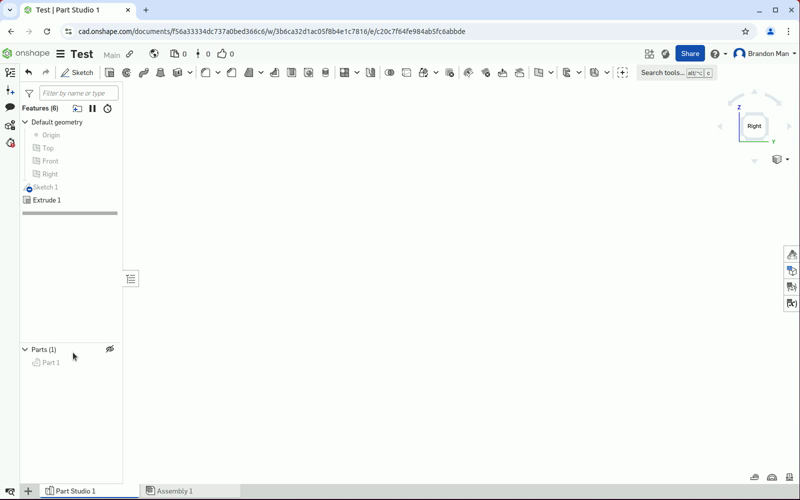
mouse_move(73, 352)
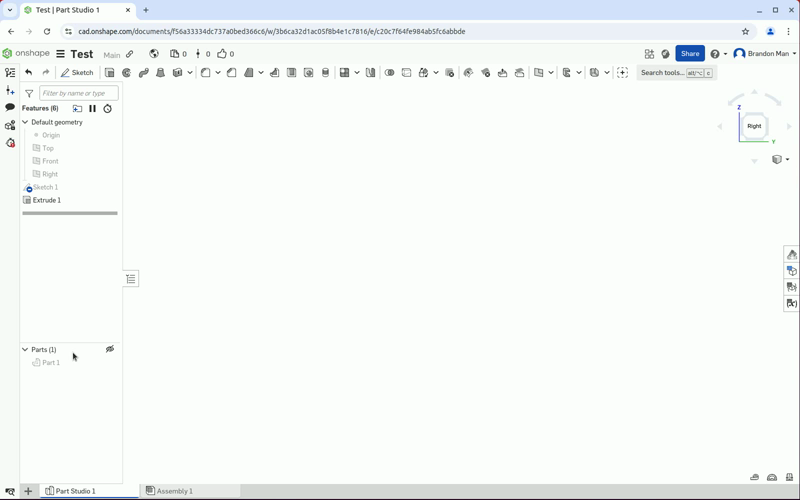
key(shift+y)
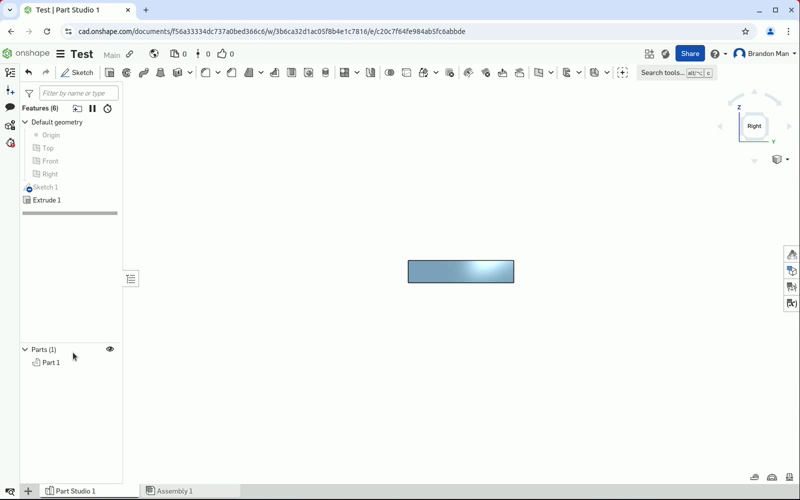
mouse_move(541, 75)
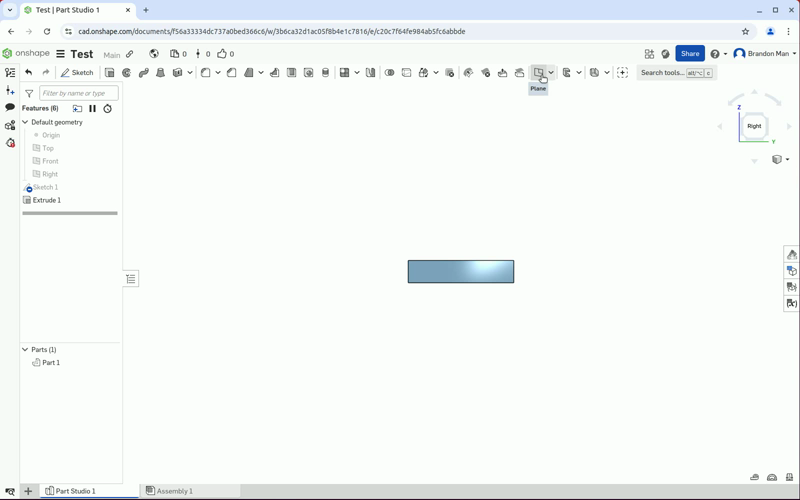
click(541, 75)
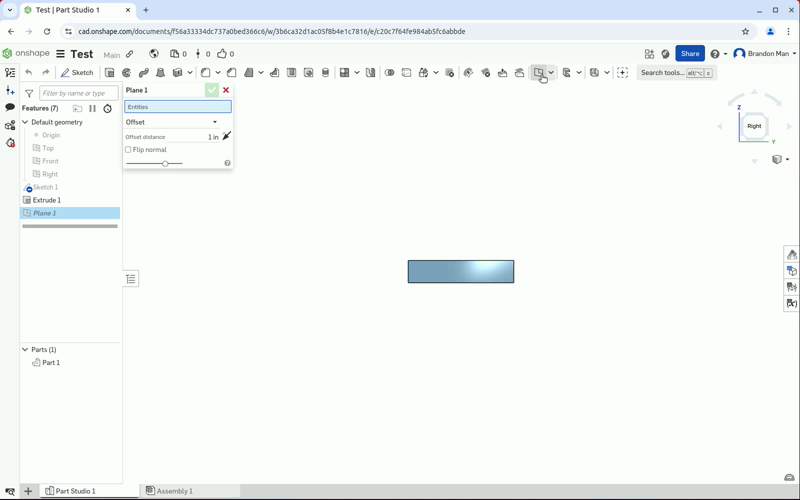
mouse_move(73, 176)
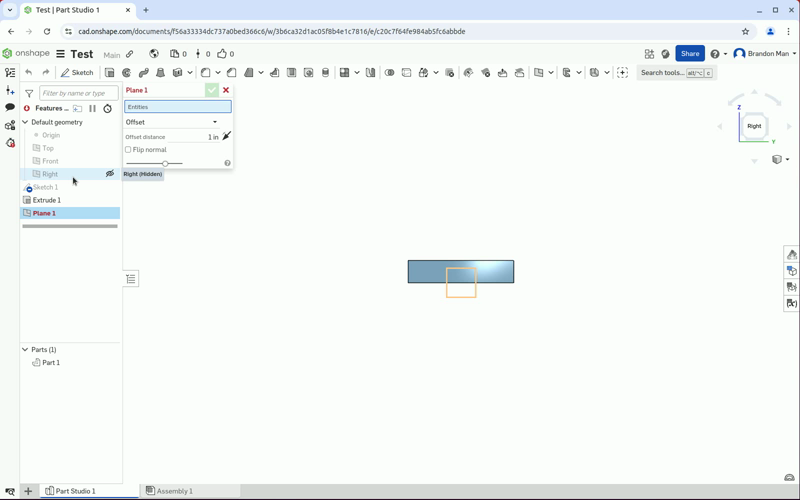
click(73, 176)
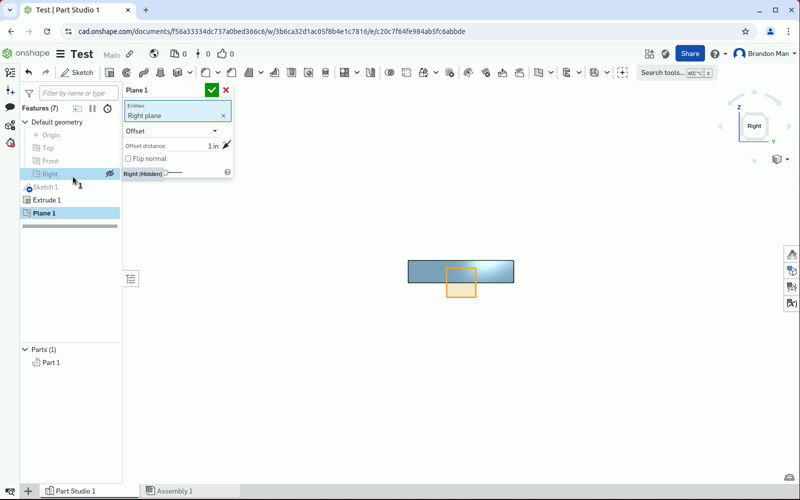
key(tab, 2)
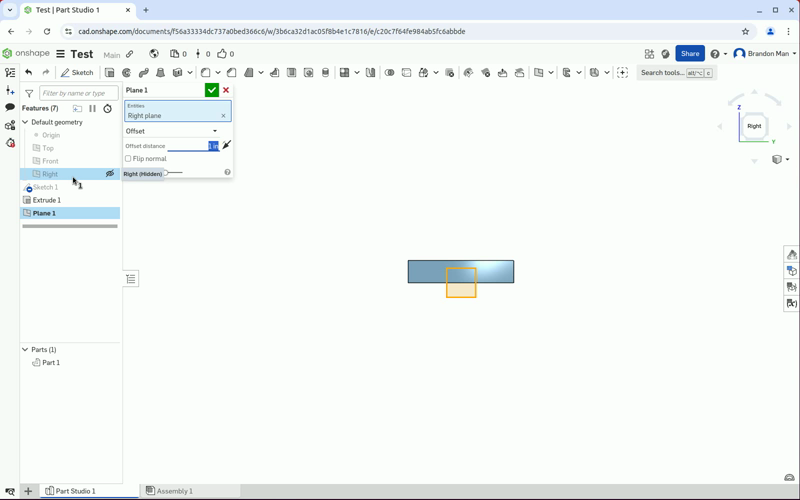
text(22.4)
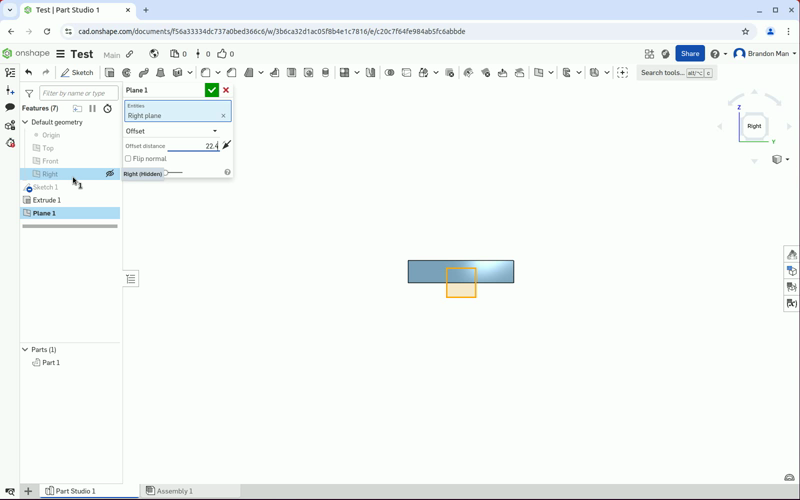
key(enter, 2)
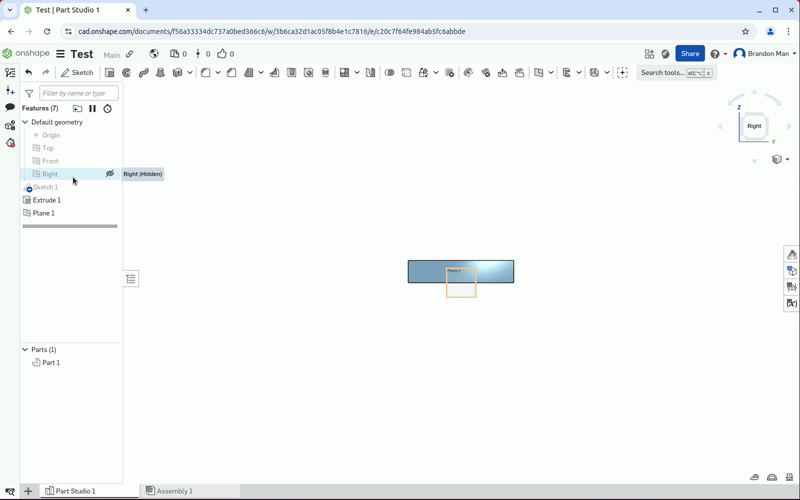
key(shift+s)
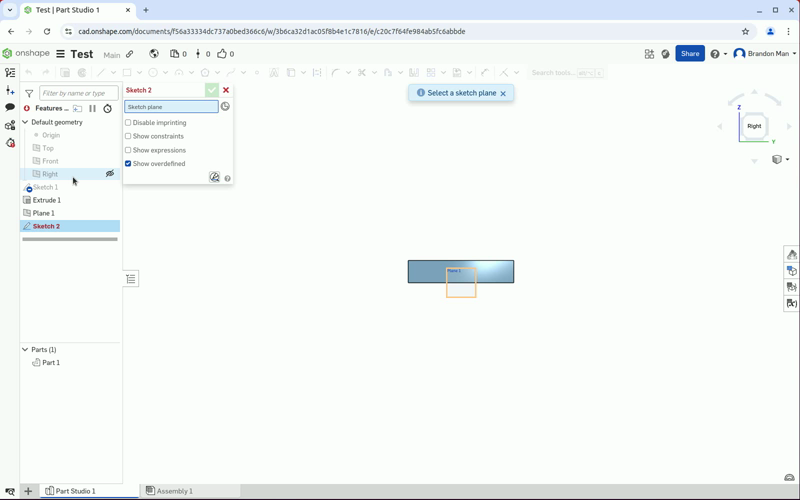
mouse_move(73, 215)
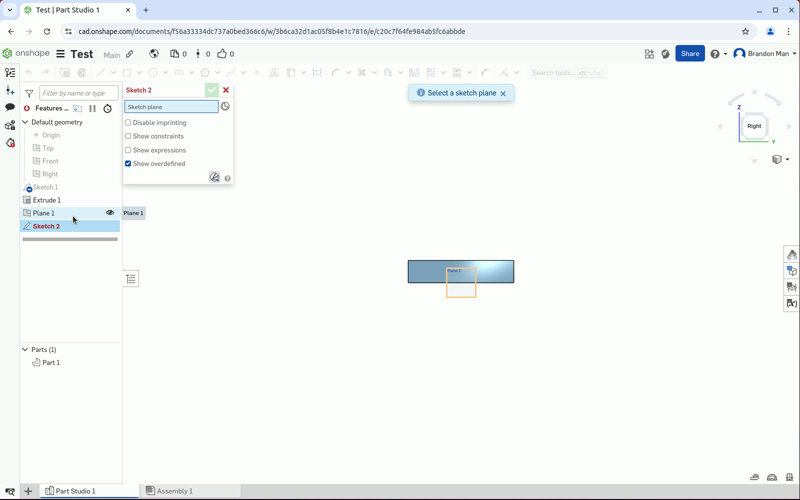
click(73, 215)
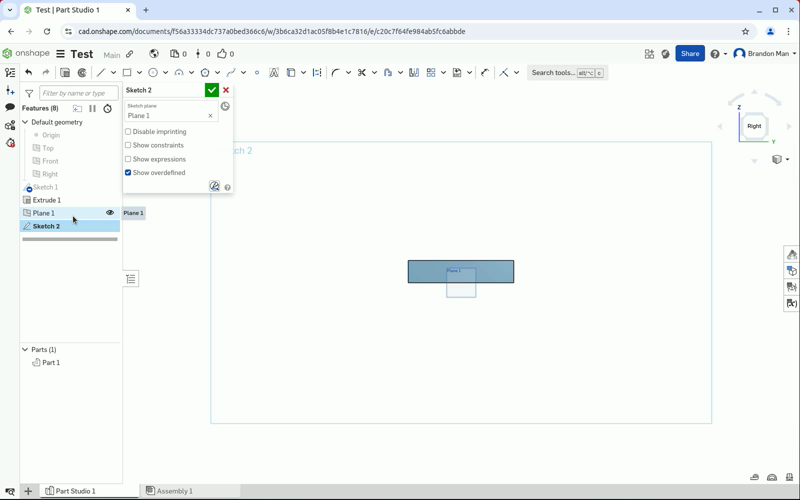
mouse_move(73, 352)
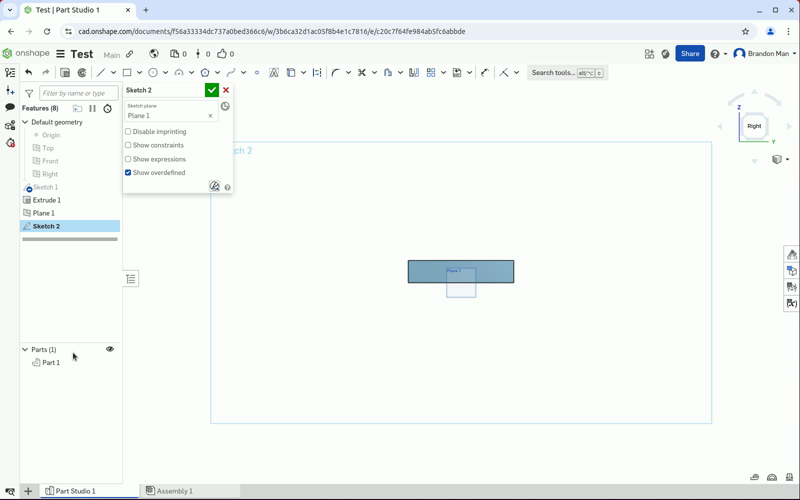
key(y)
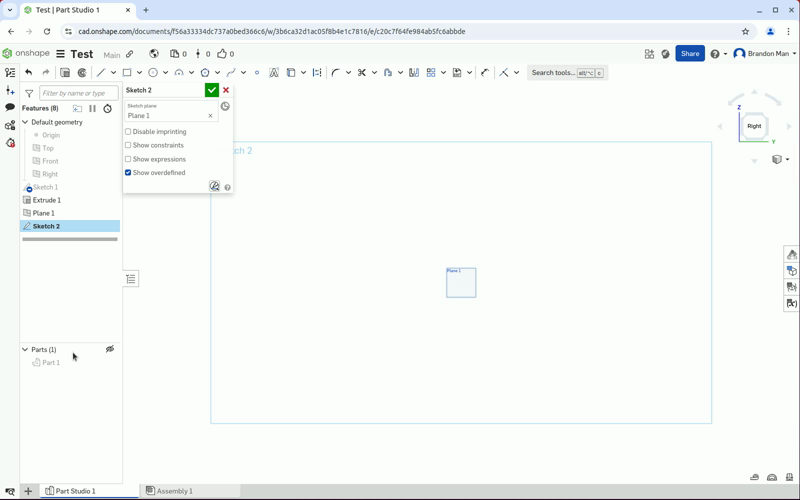
key(l)
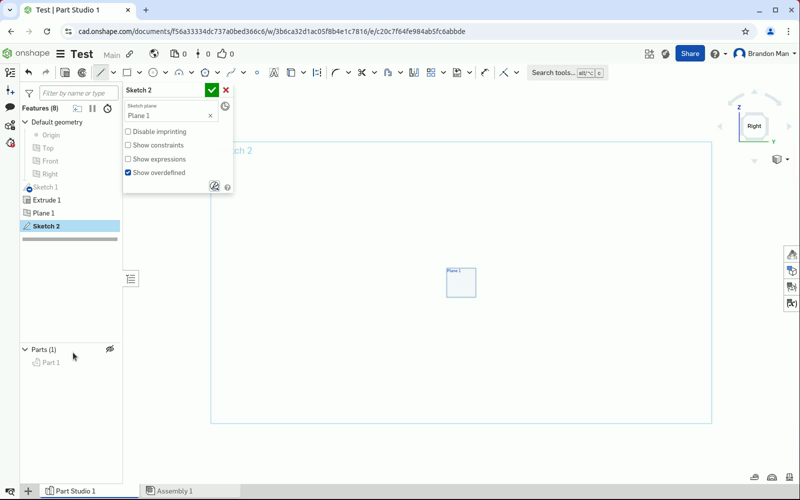
key_down(shift)
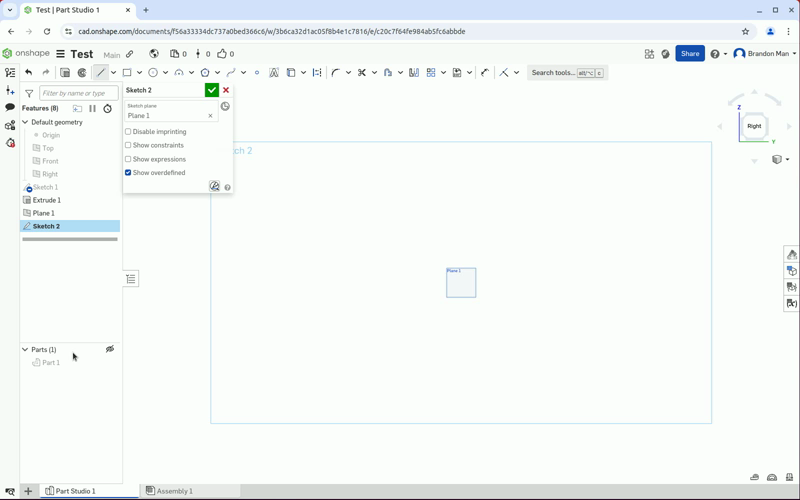
mouse_move(407, 282)
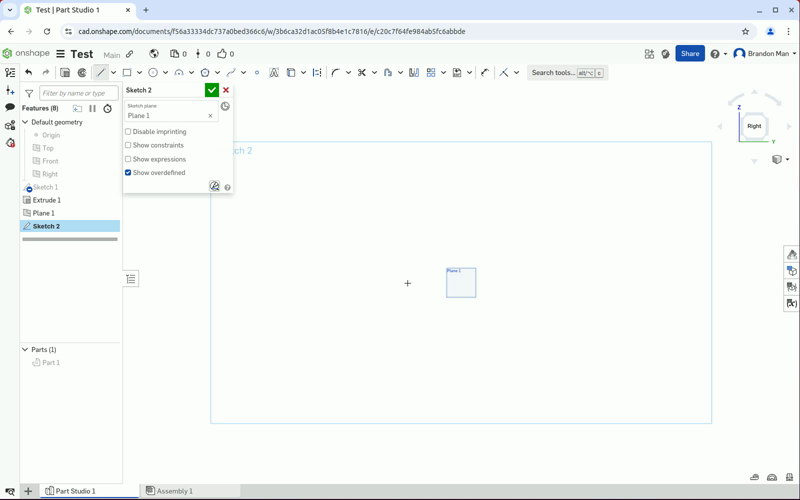
click(407, 282)
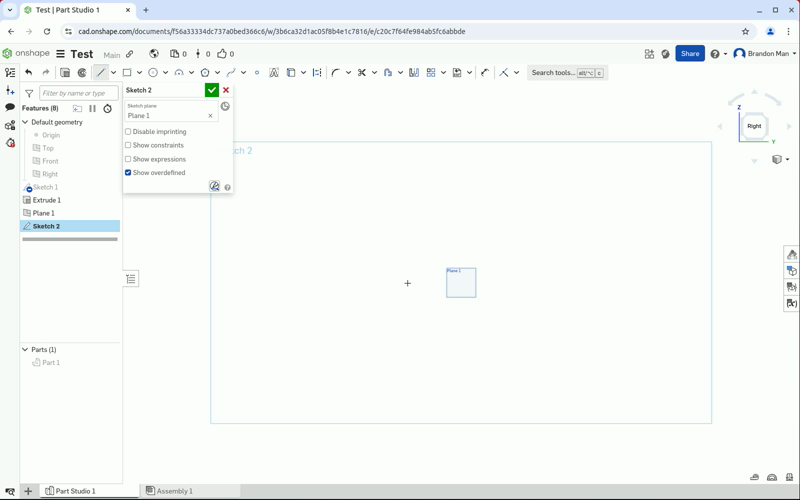
key_up(shift)
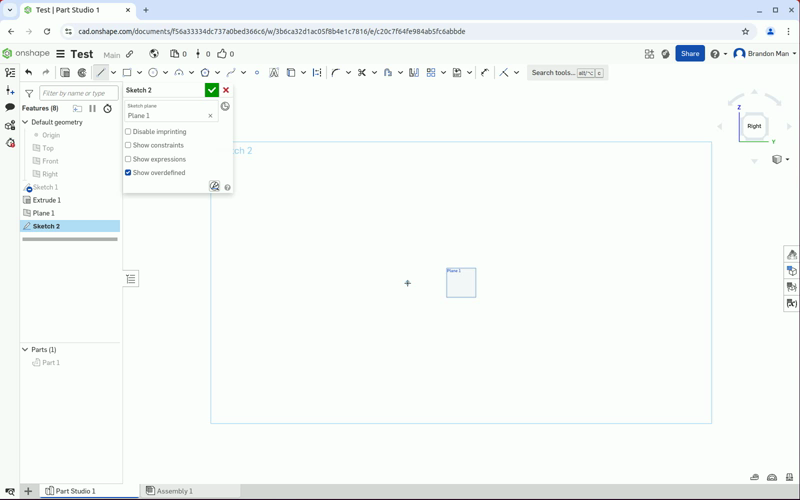
key_down(shift)
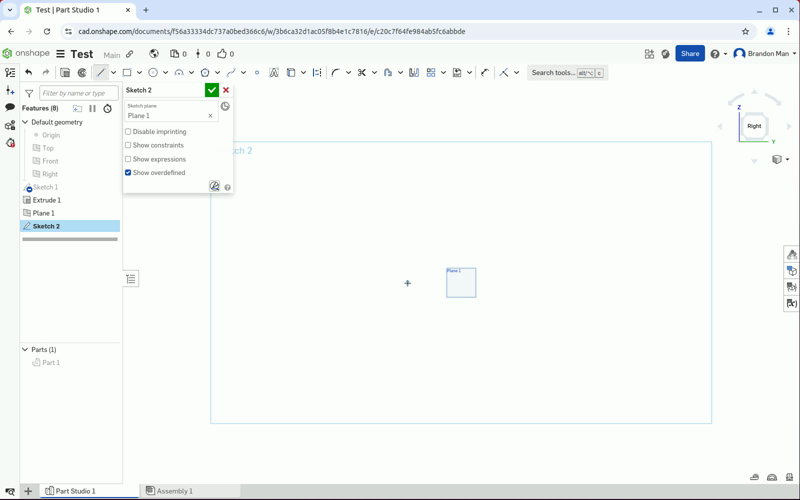
mouse_move(513, 282)
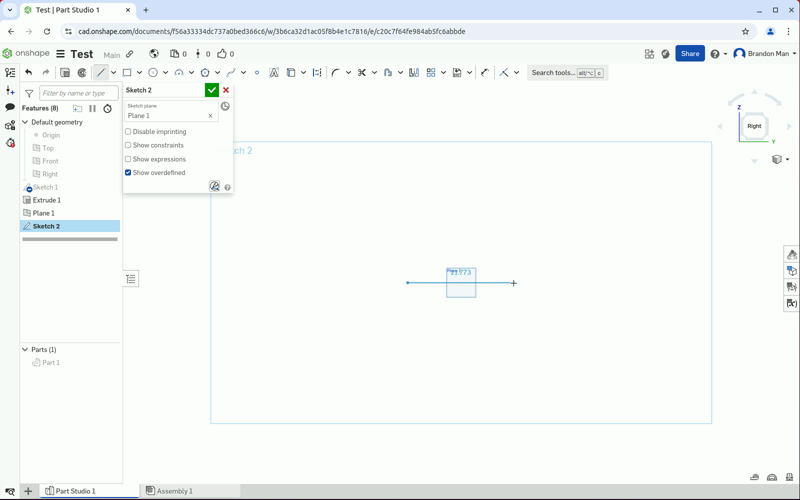
click(513, 282)
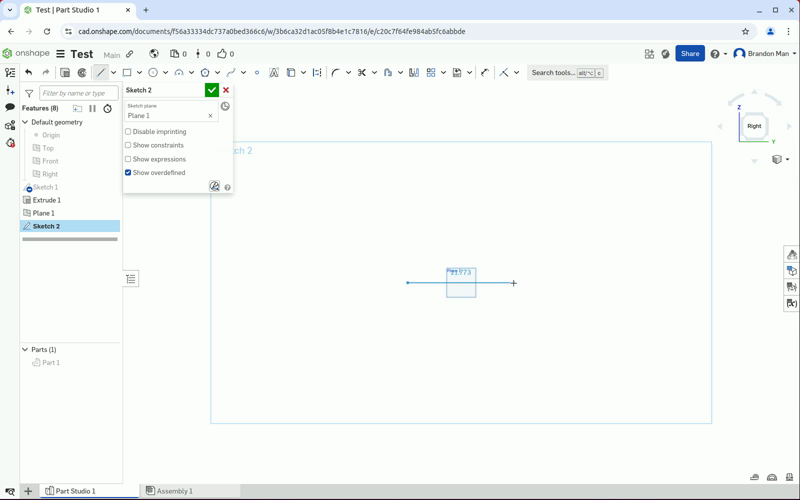
key_up(shift)
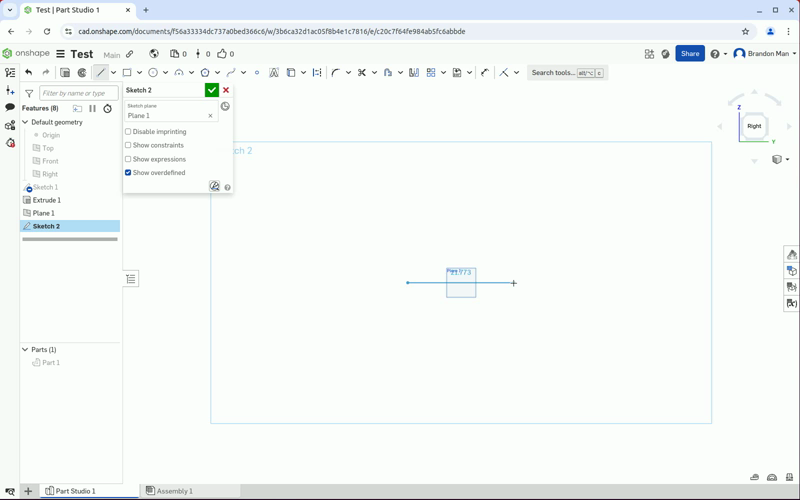
key_down(shift)
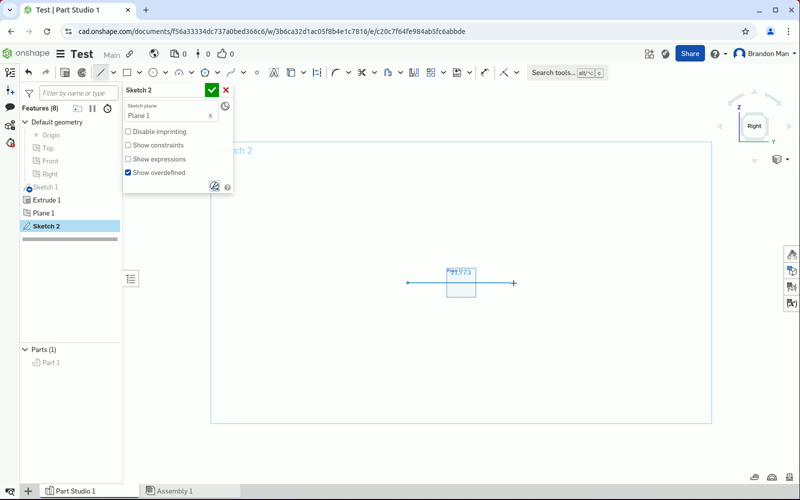
mouse_move(543, 282)
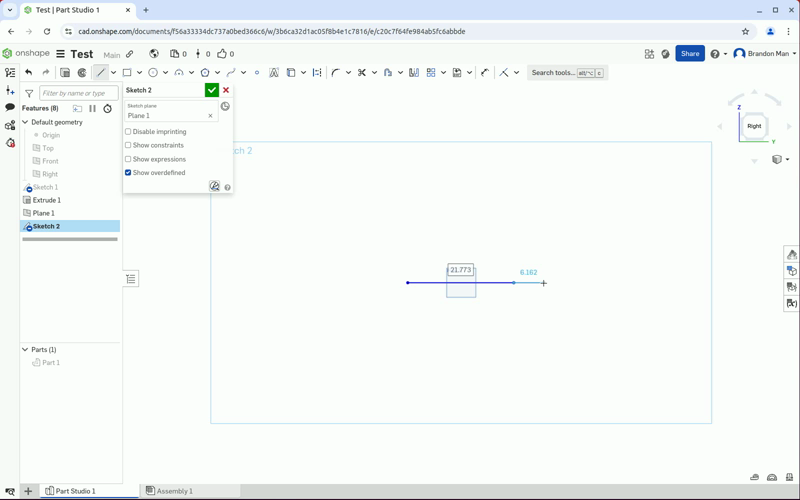
mouse_move(513, 260)
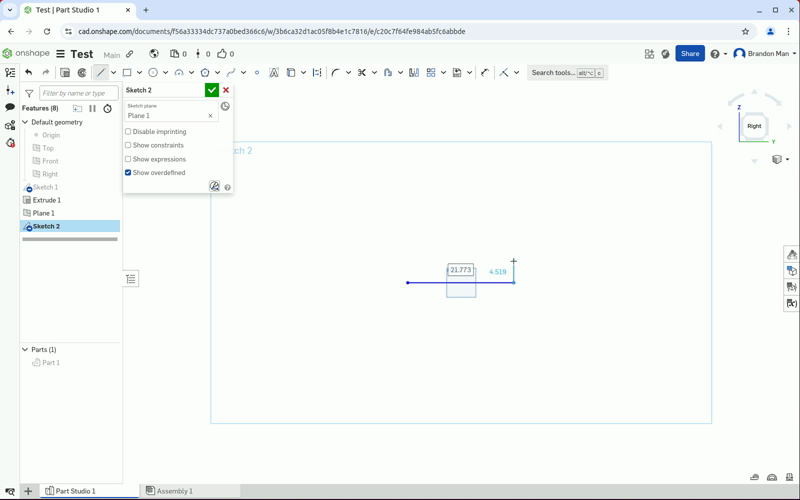
click(513, 260)
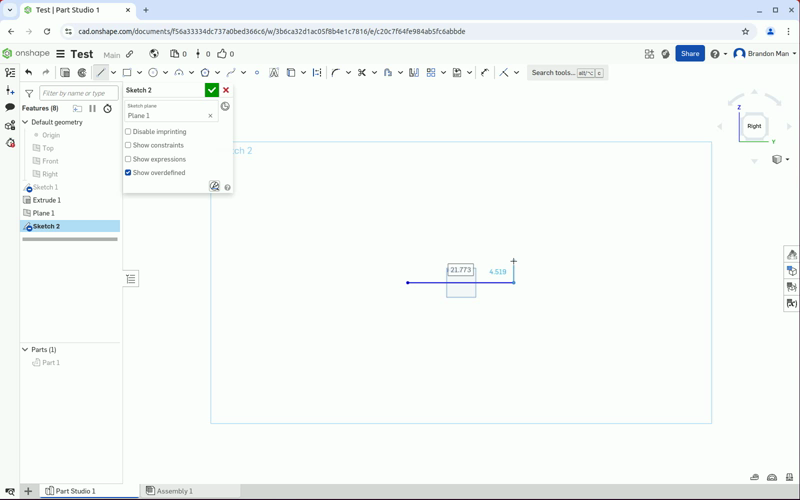
key_up(shift)
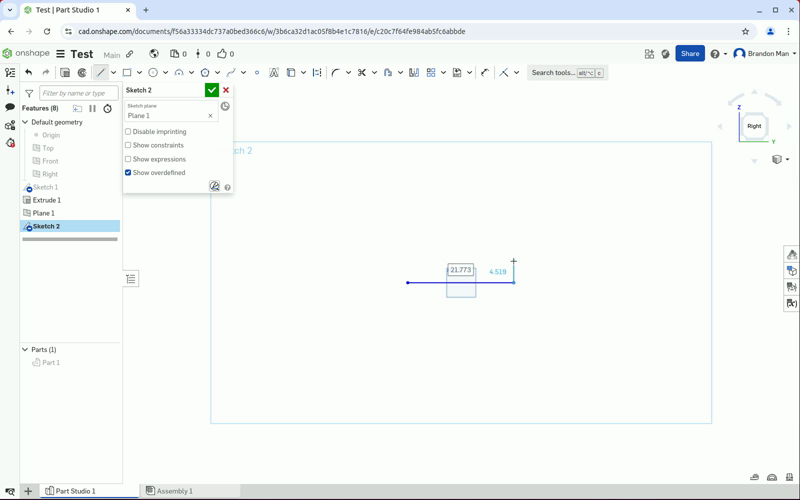
key_down(shift)
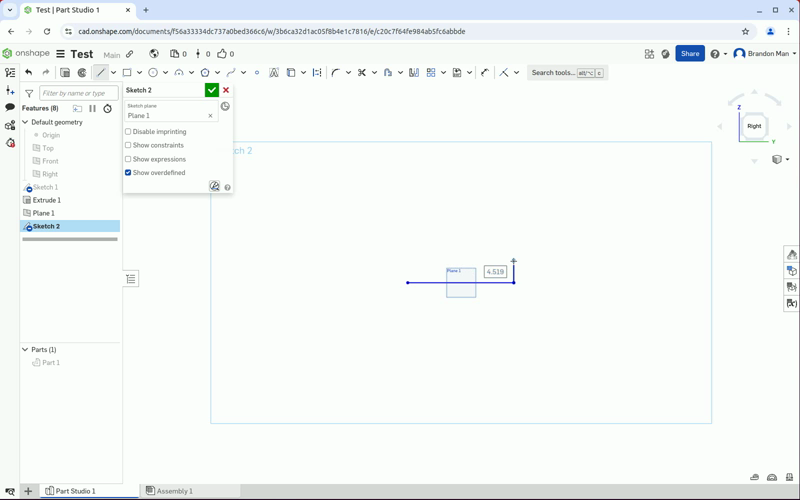
mouse_move(407, 260)
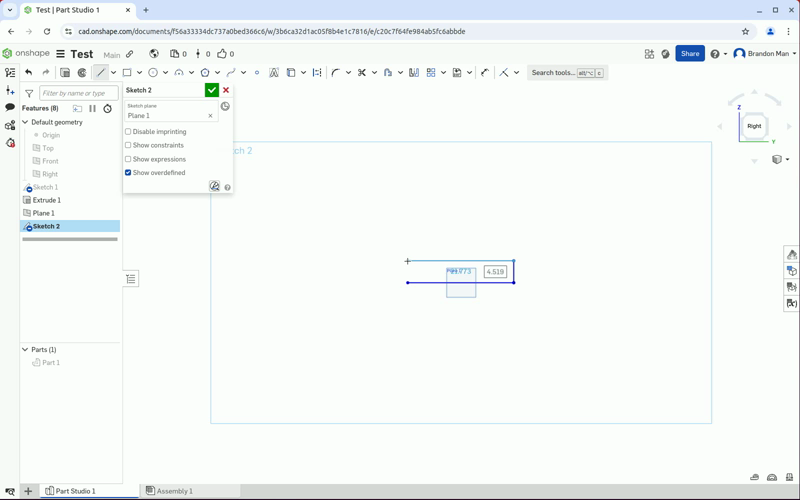
click(407, 260)
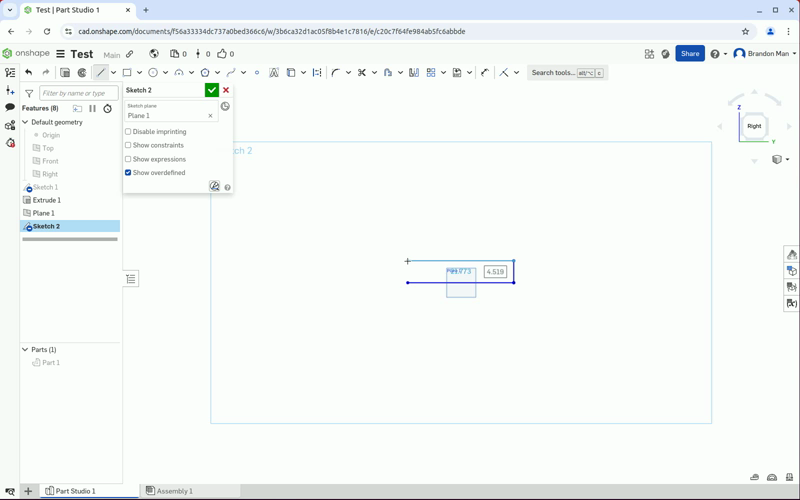
key_up(shift)
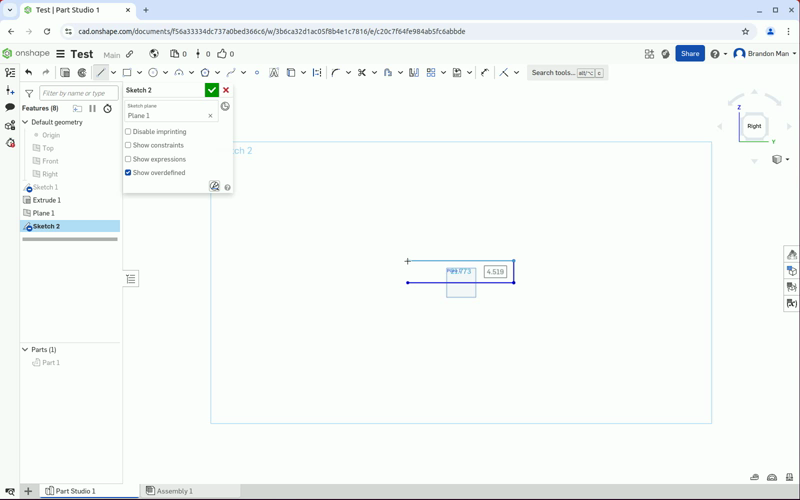
mouse_move(437, 260)
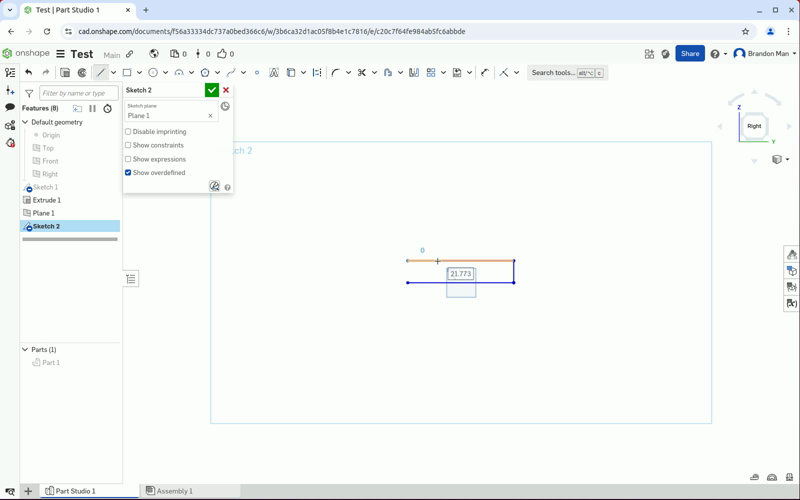
key_down(shift)
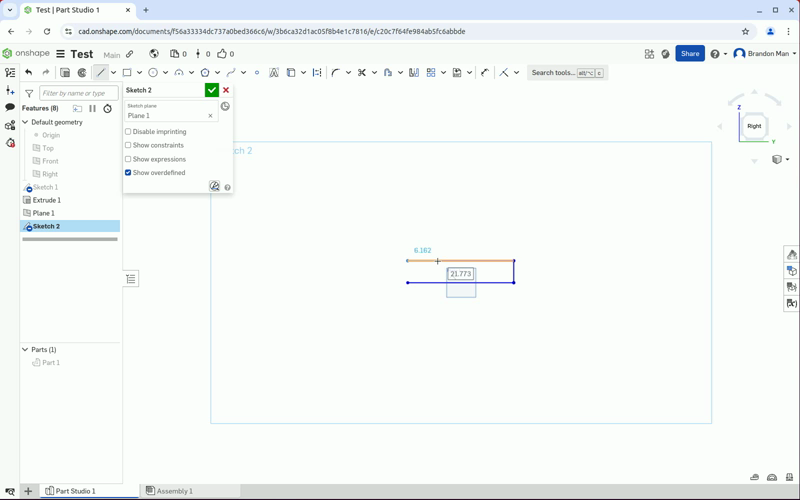
mouse_move(407, 282)
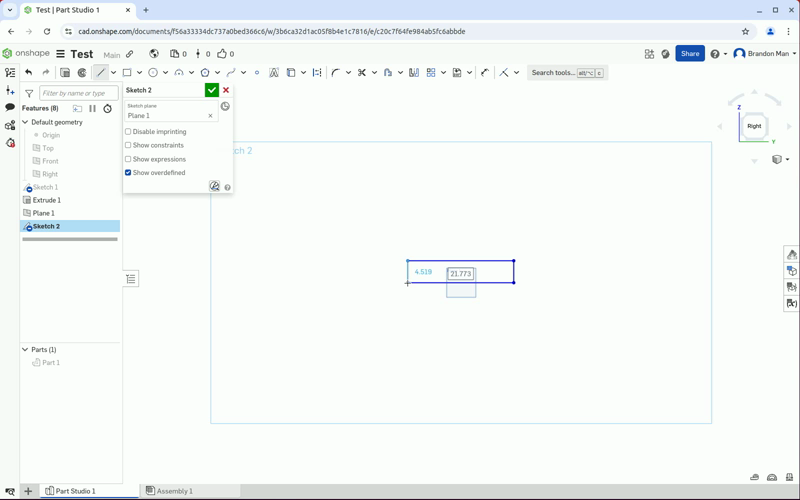
key_up(shift)
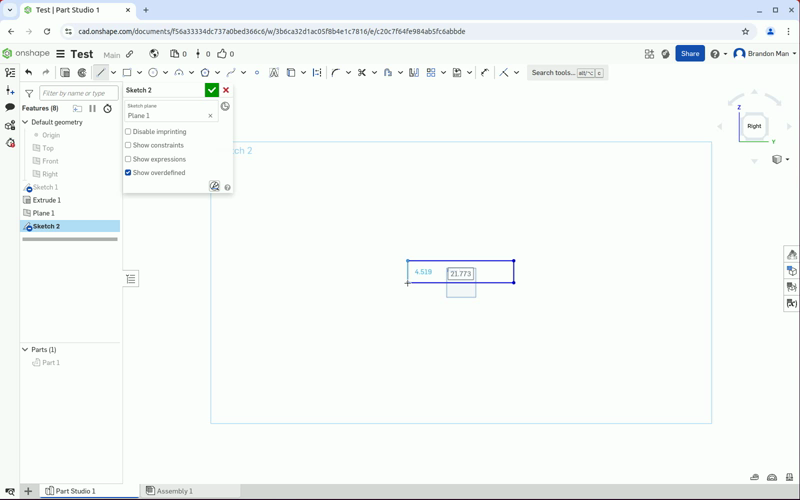
click(407, 282)
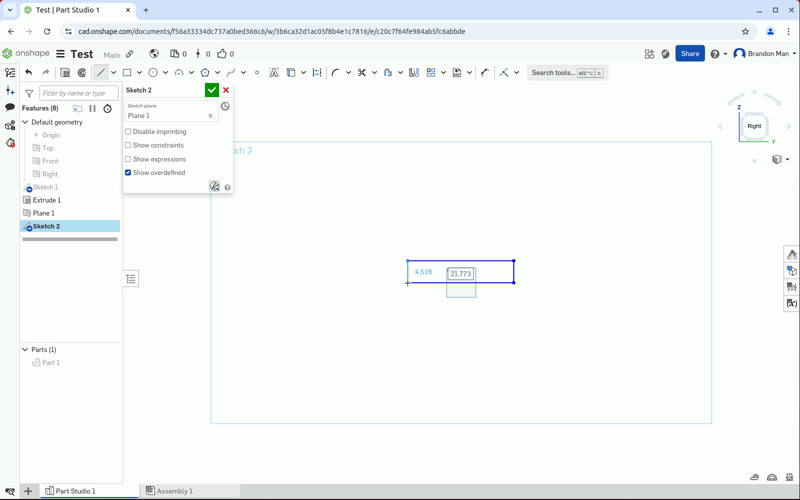
key(esc)
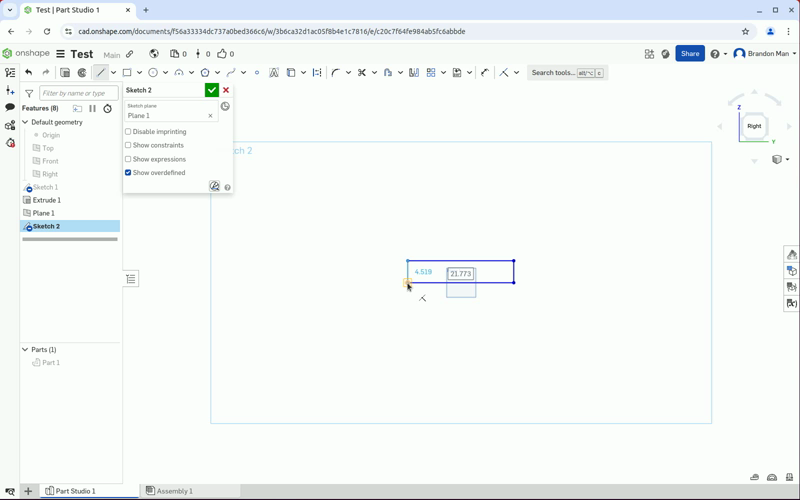
mouse_move(493, 280)
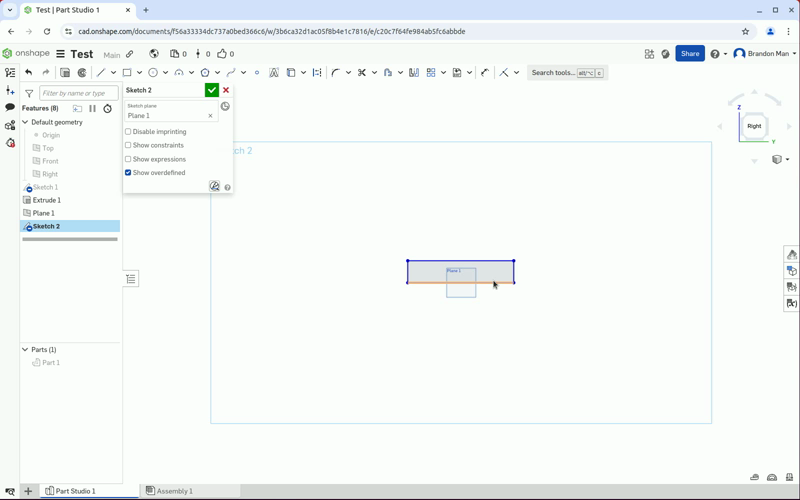
click(493, 280)
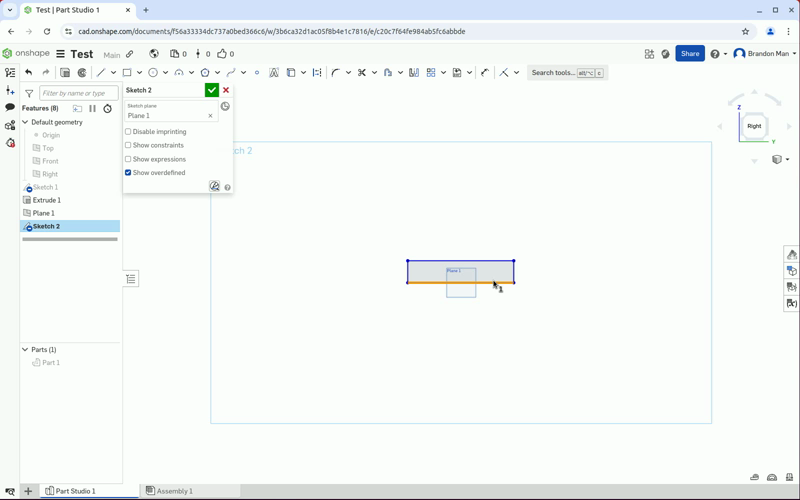
mouse_move(73, 352)
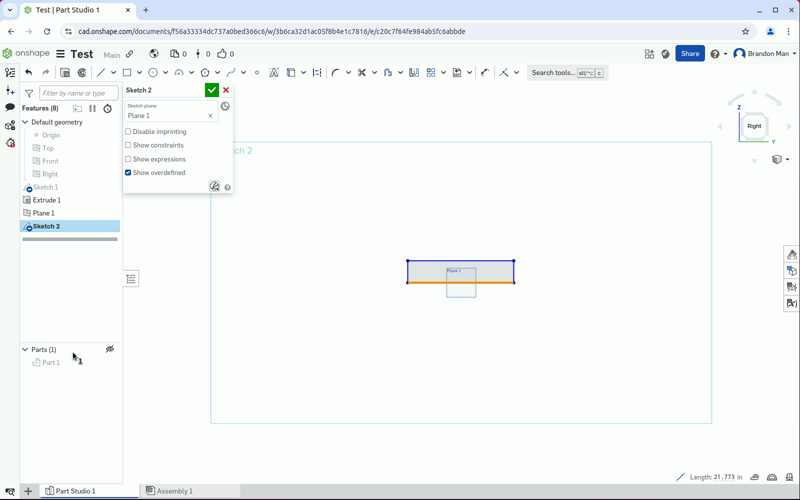
key(shift+y)
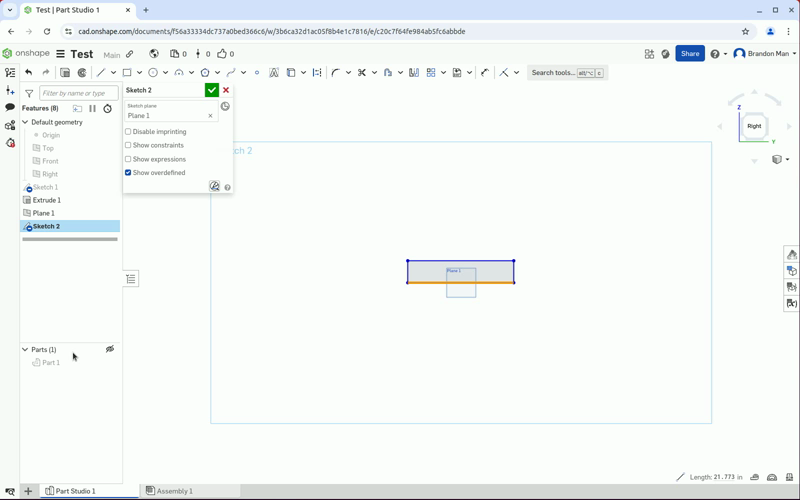
key(shift+e)
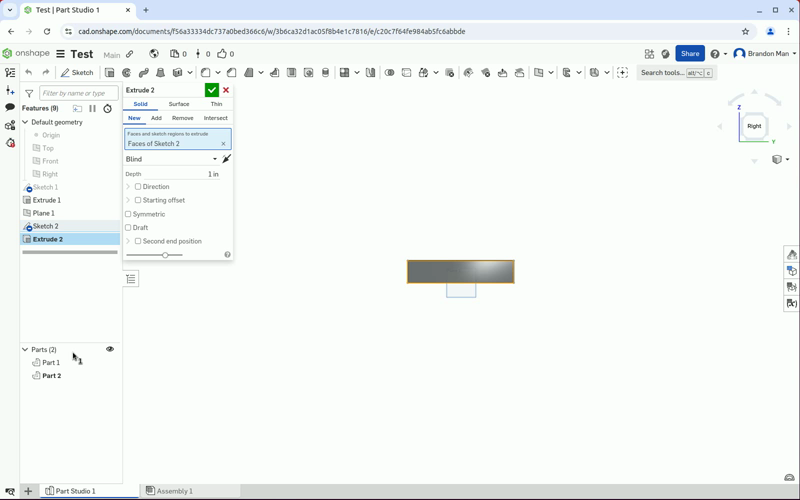
mouse_move(143, 106)
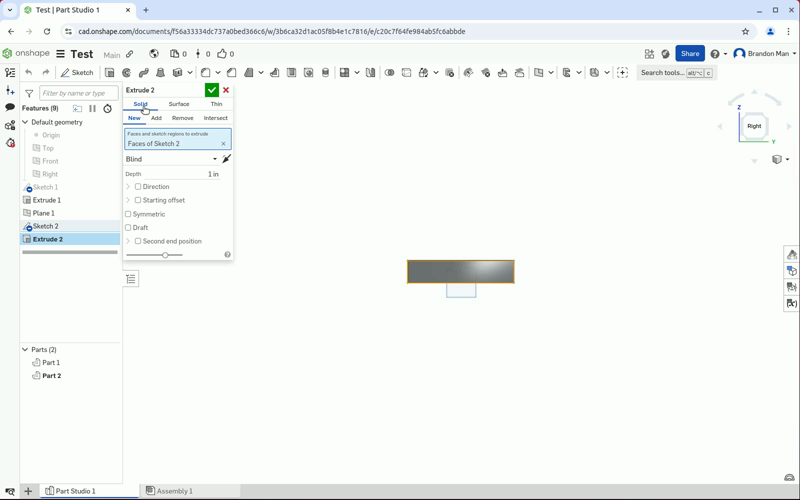
click(143, 106)
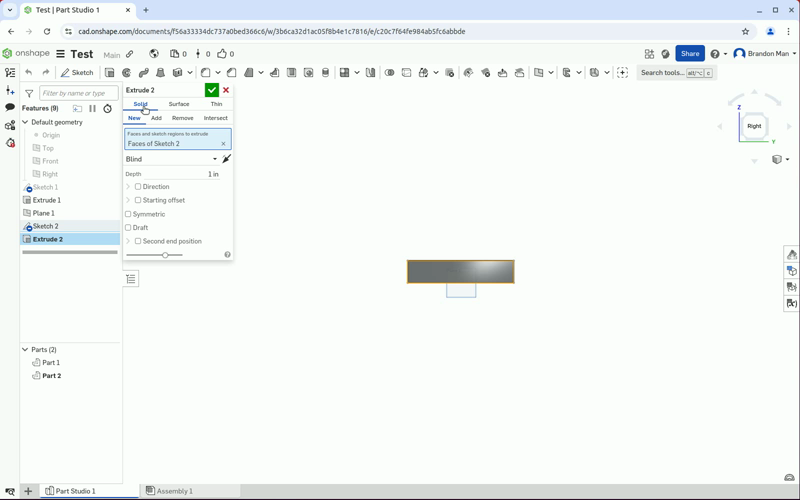
mouse_move(137, 120)
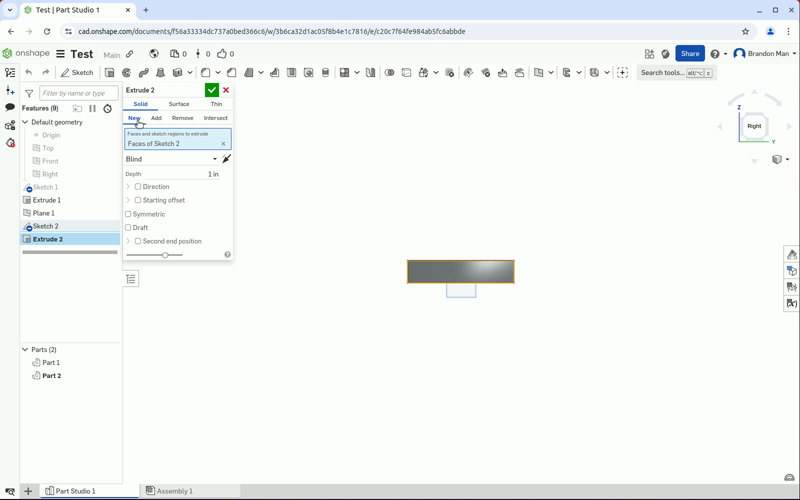
click(137, 120)
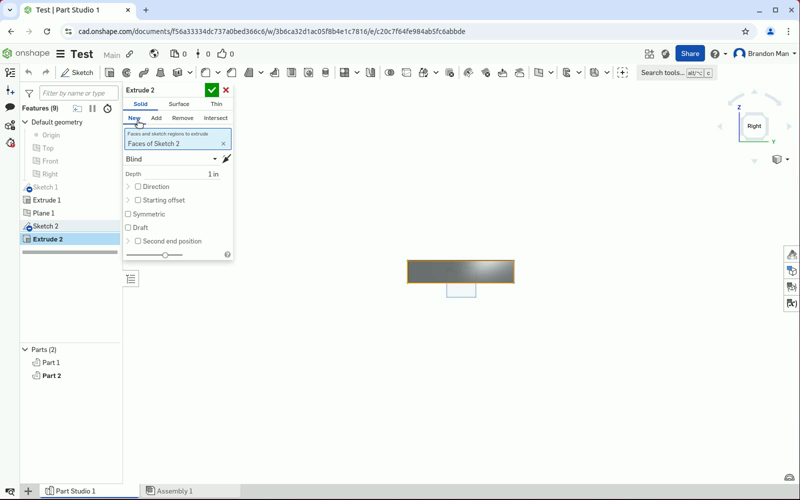
key(tab, 4)
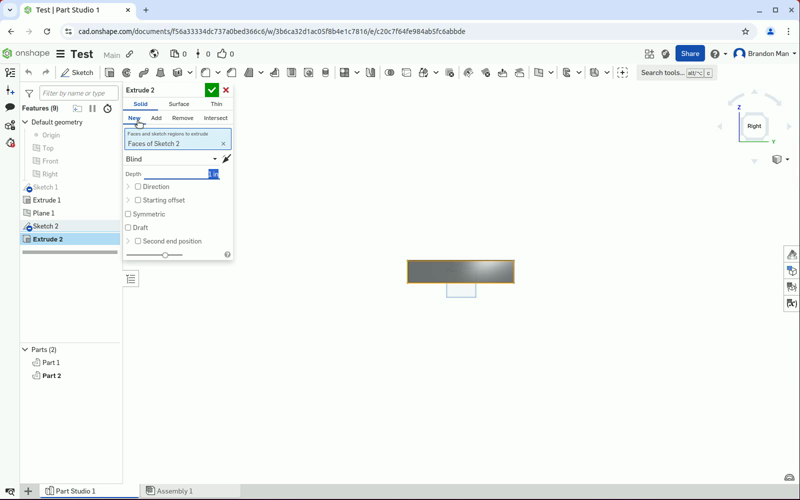
text(0.722)
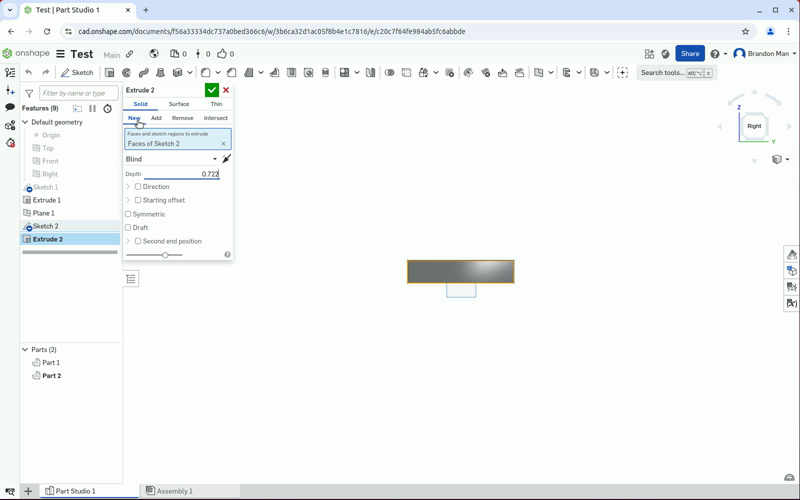
key(enter)
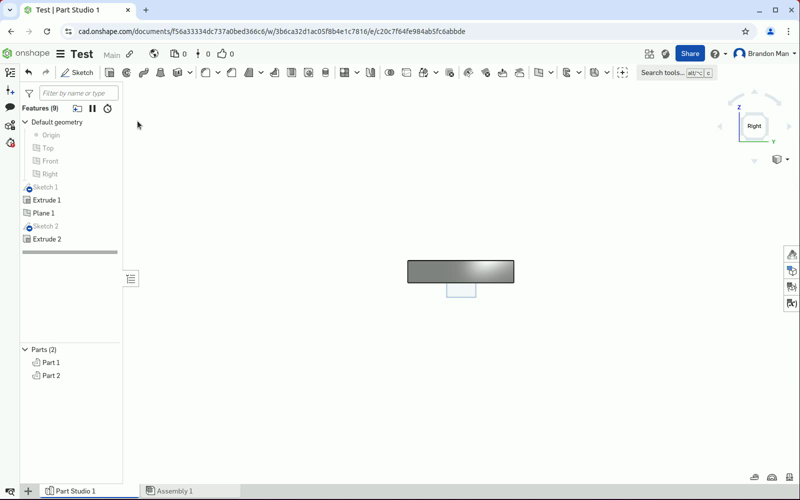
key(shift+h)
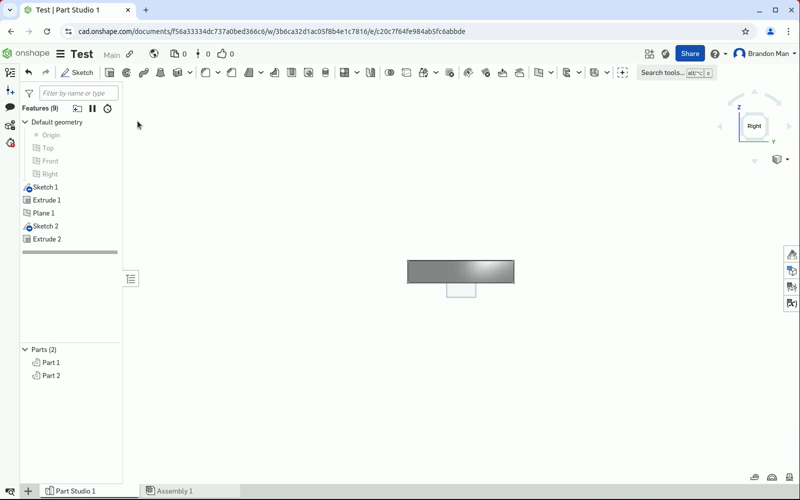
key(shift+h)
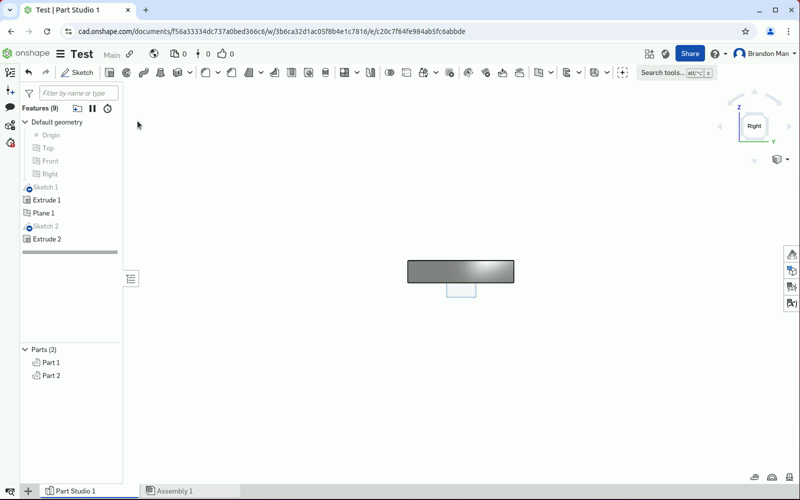
mouse_move(73, 189)
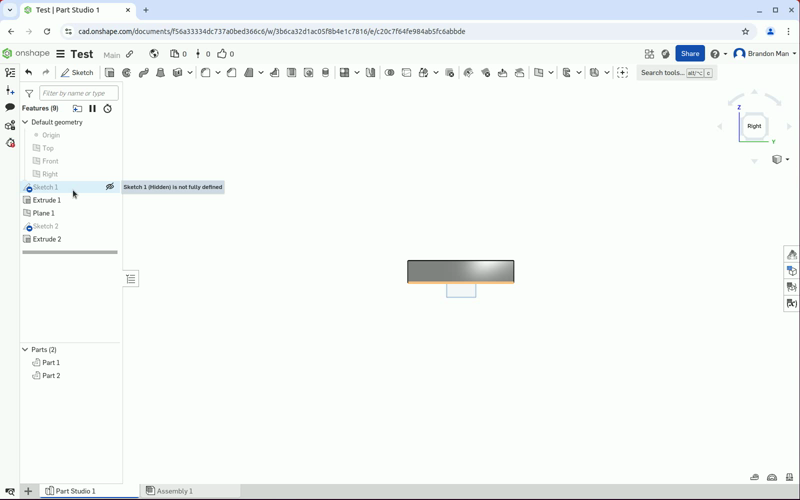
click(73, 189)
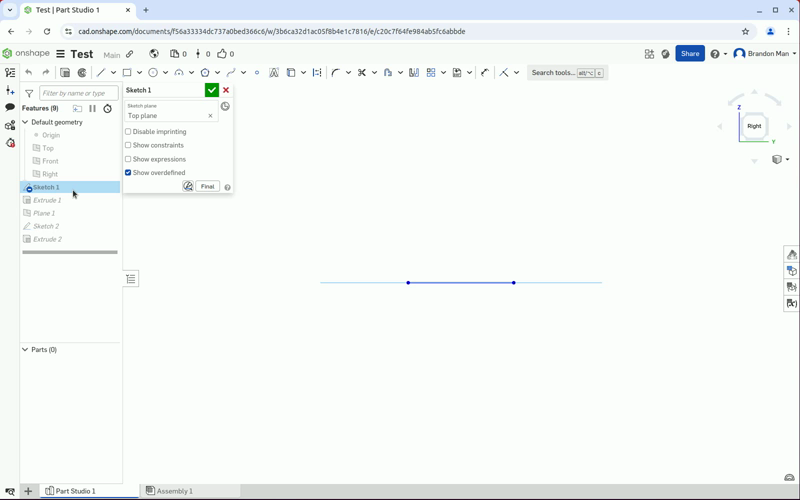
mouse_move(229, 92)
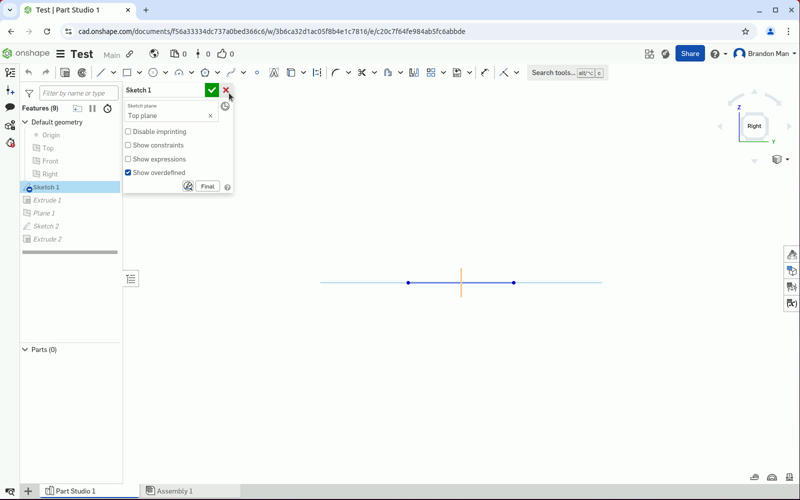
click(229, 92)
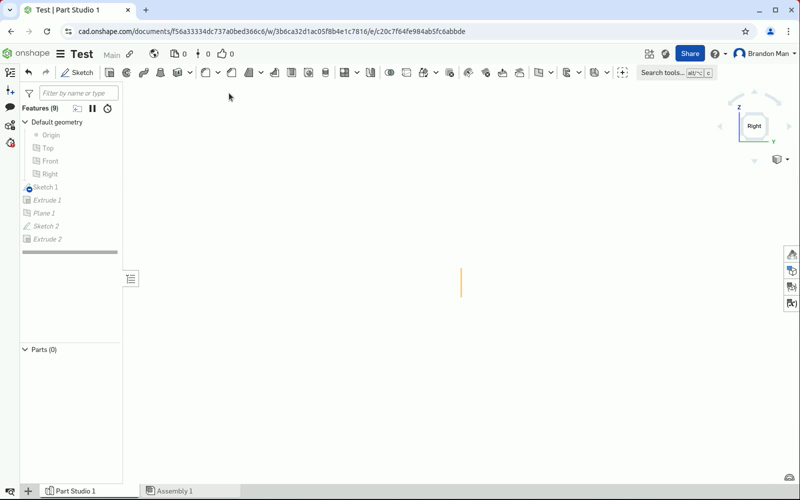
key(shift+s)
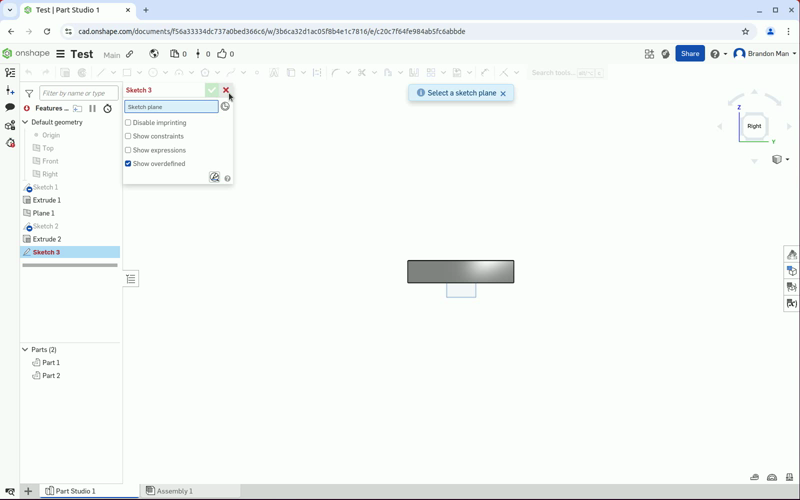
mouse_move(73, 215)
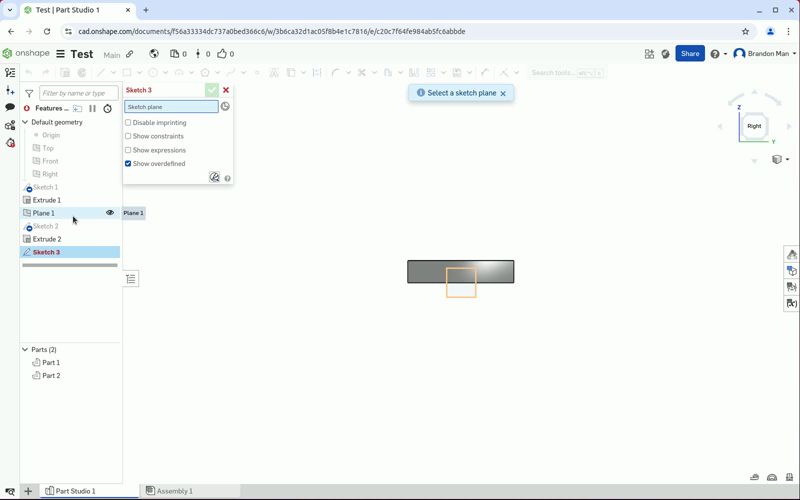
click(73, 215)
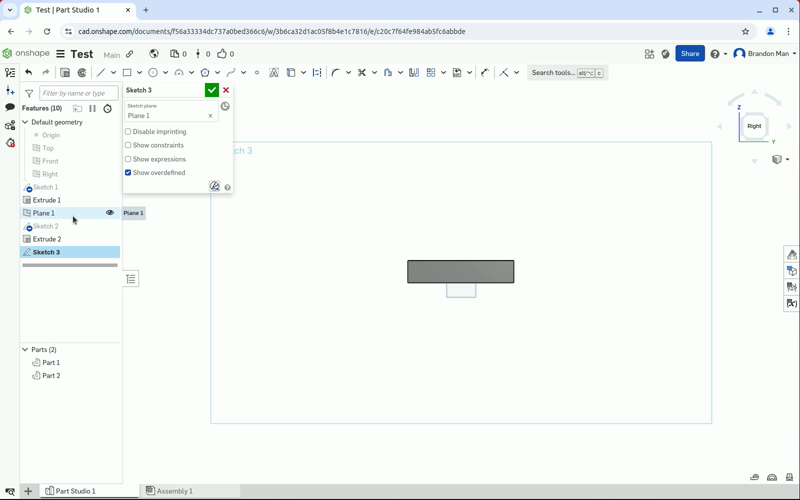
mouse_move(73, 352)
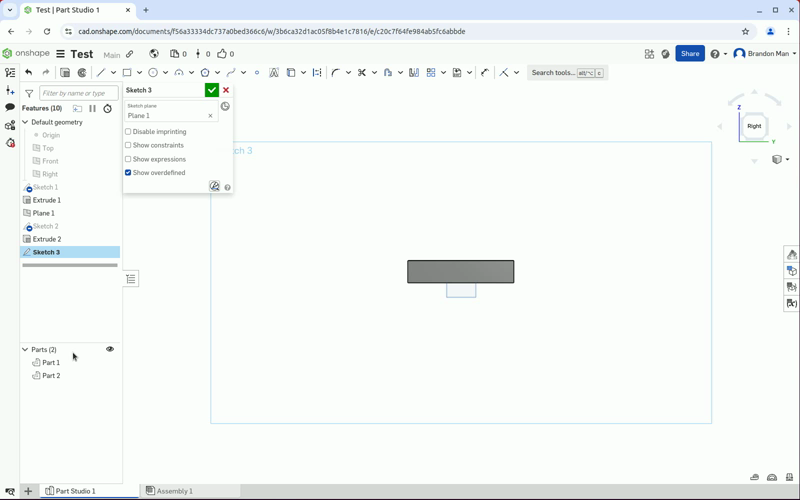
key(y)
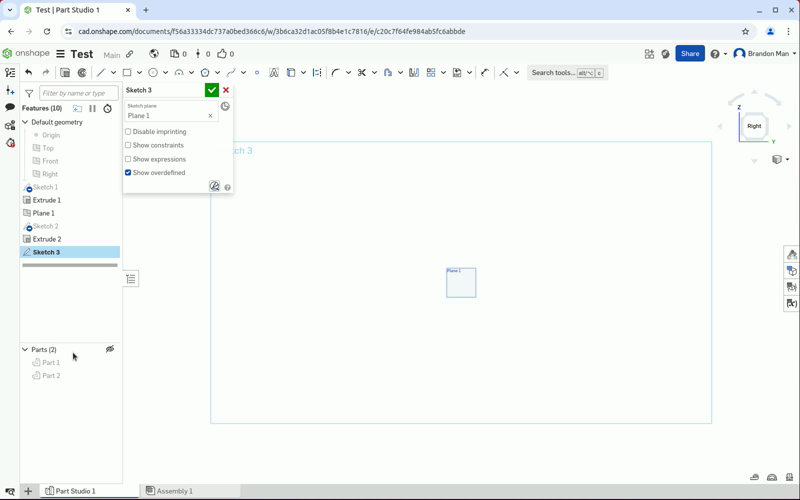
key(l)
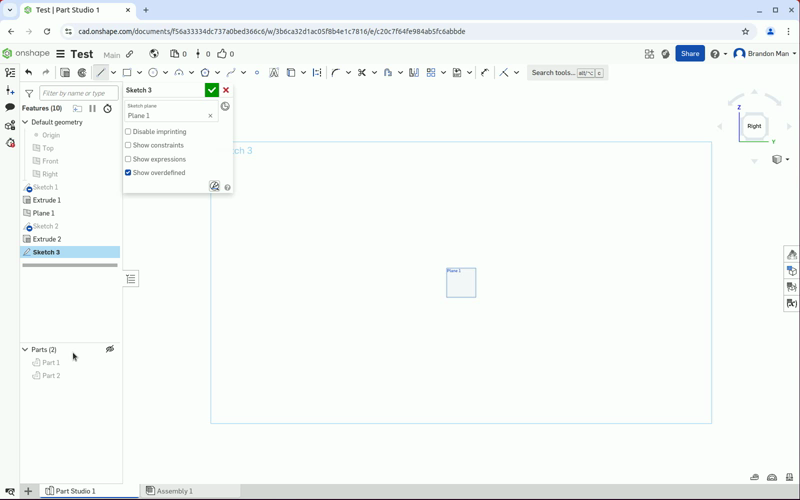
key_down(shift)
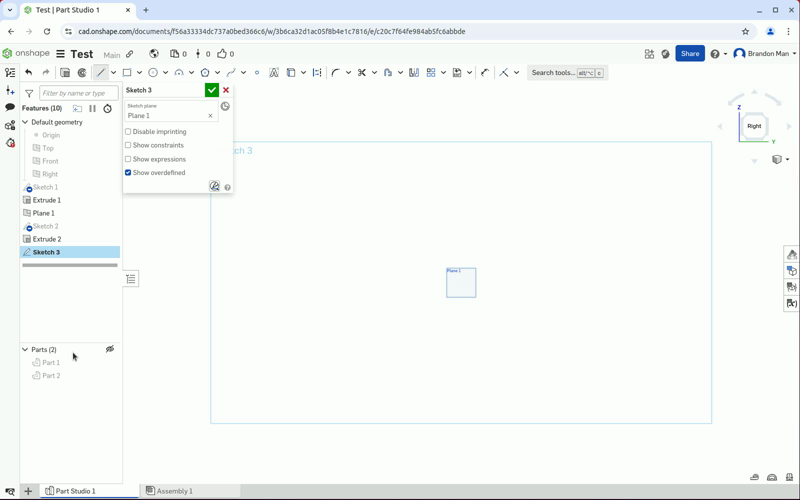
mouse_move(407, 260)
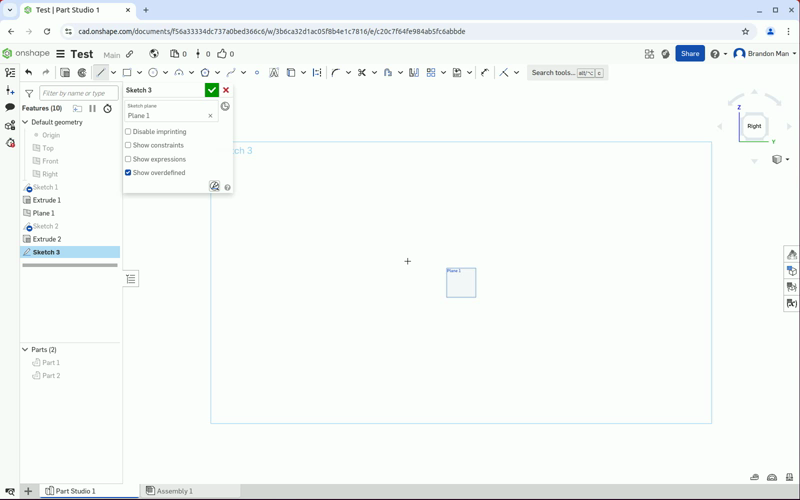
click(407, 260)
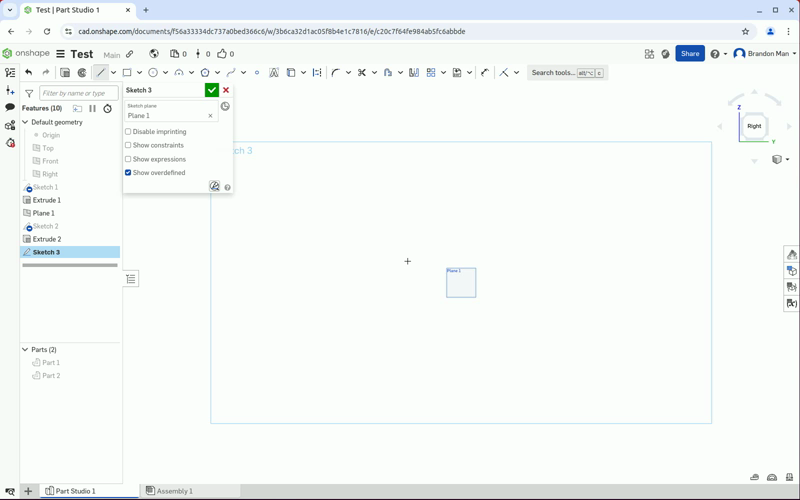
key_up(shift)
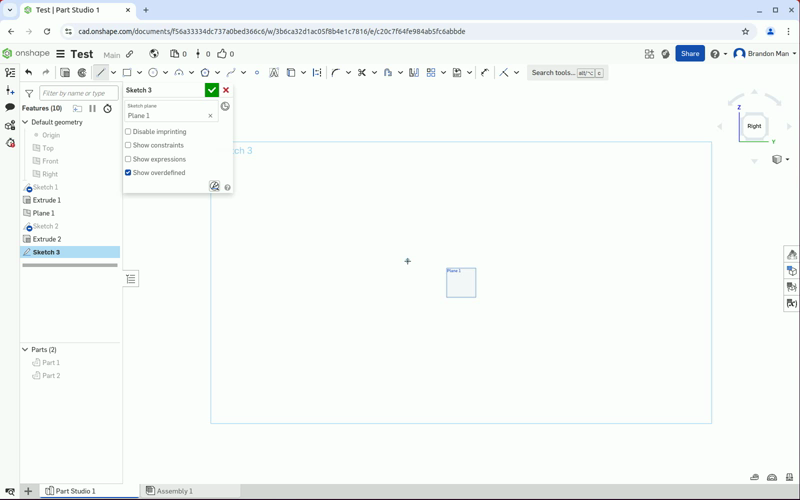
key_down(shift)
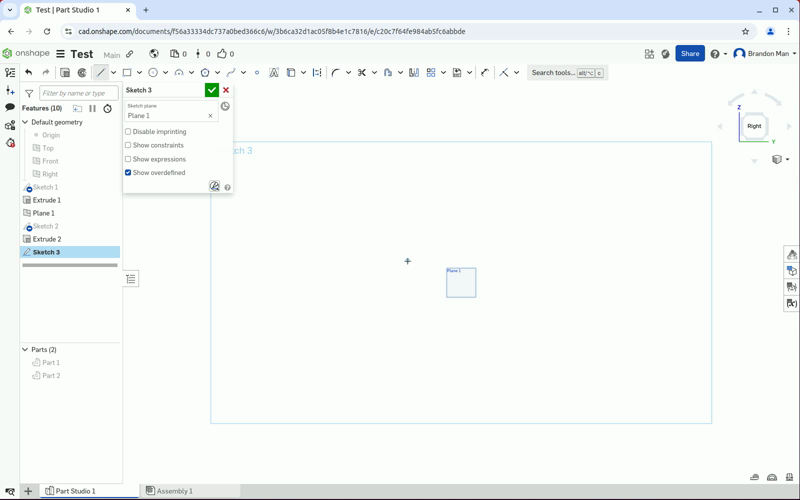
mouse_move(513, 260)
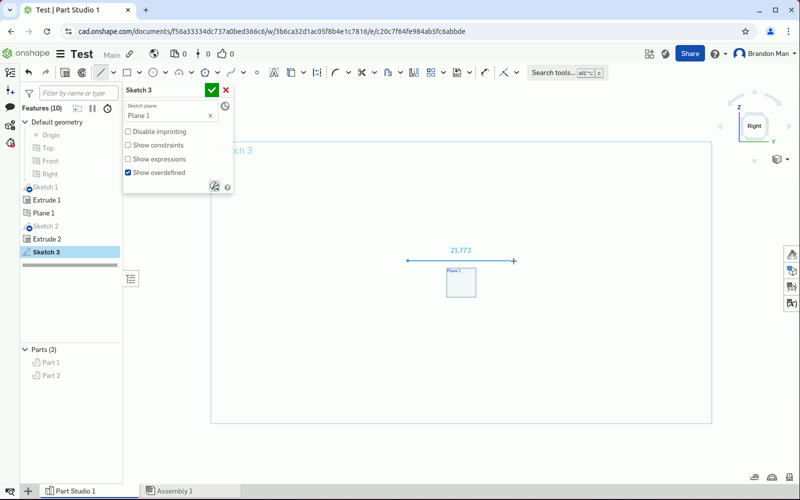
click(513, 260)
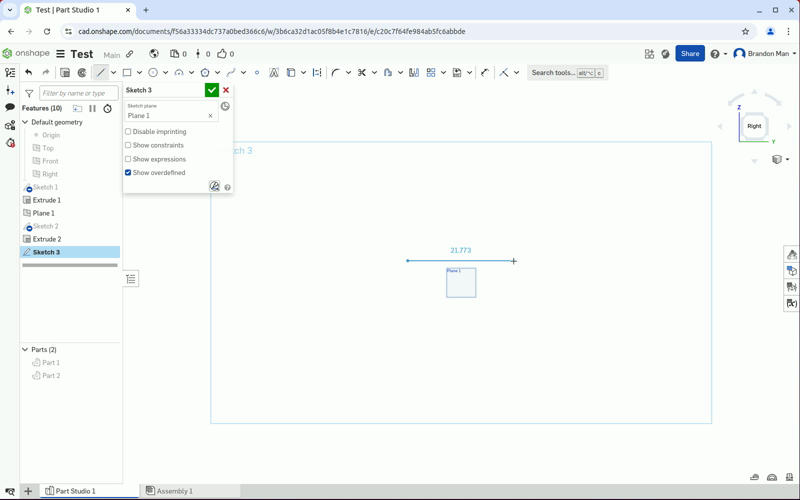
key_up(shift)
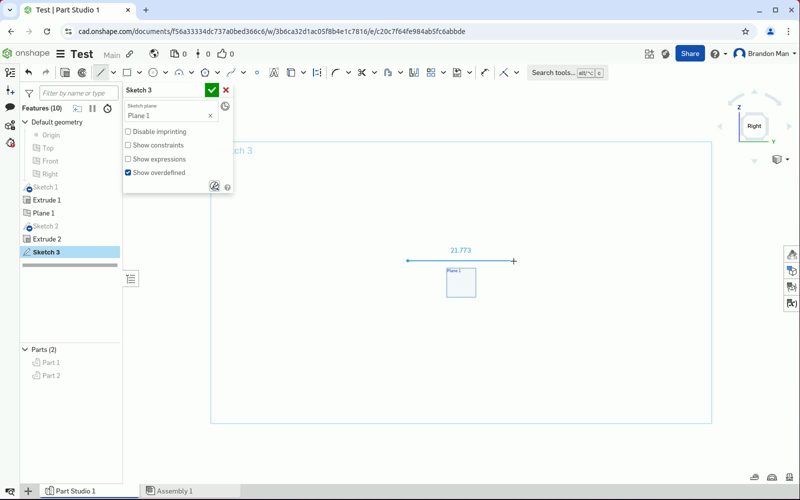
key_down(shift)
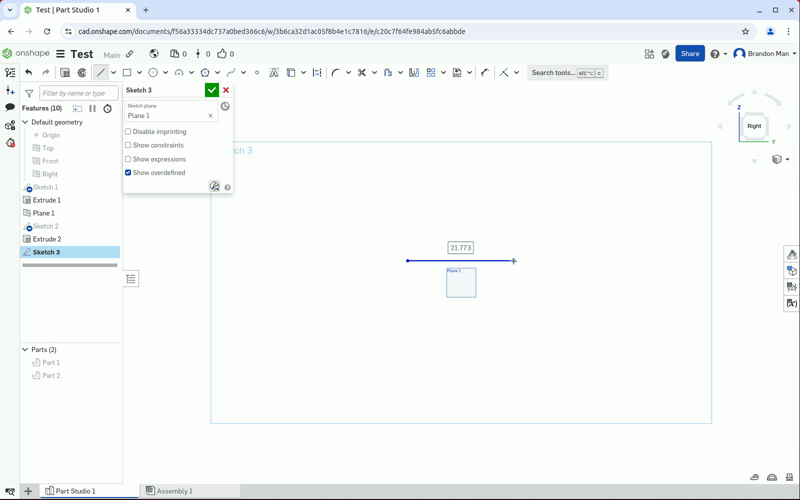
mouse_move(543, 260)
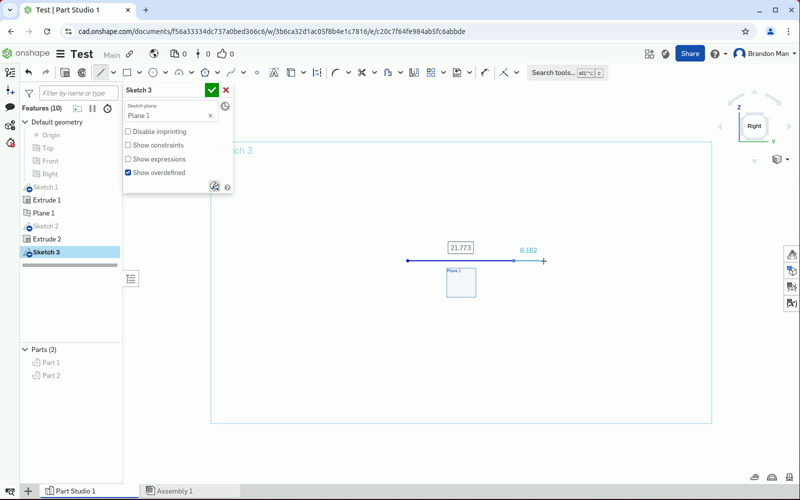
mouse_move(513, 257)
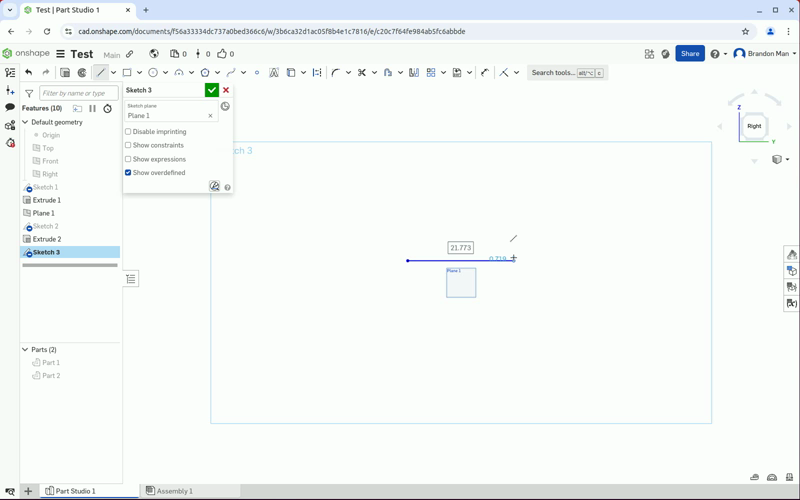
scroll(6)
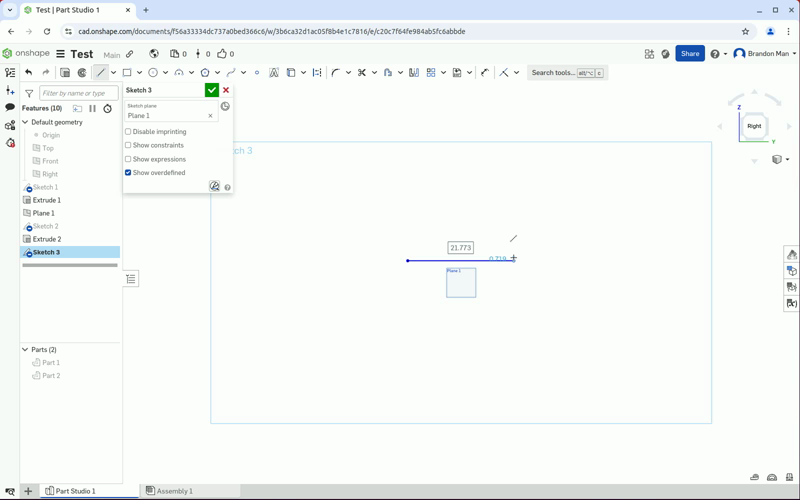
scroll(6)
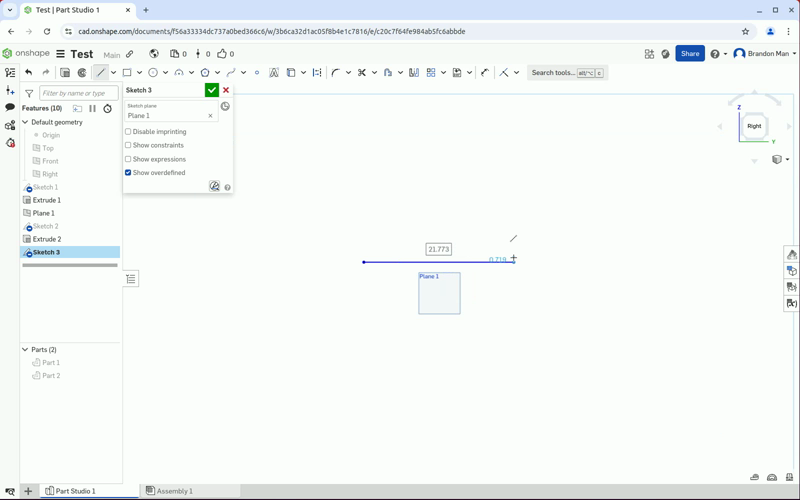
scroll(6)
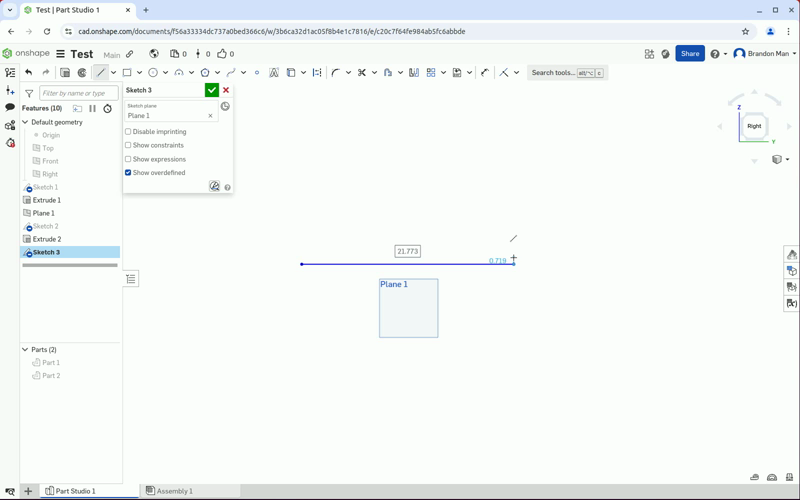
scroll(6)
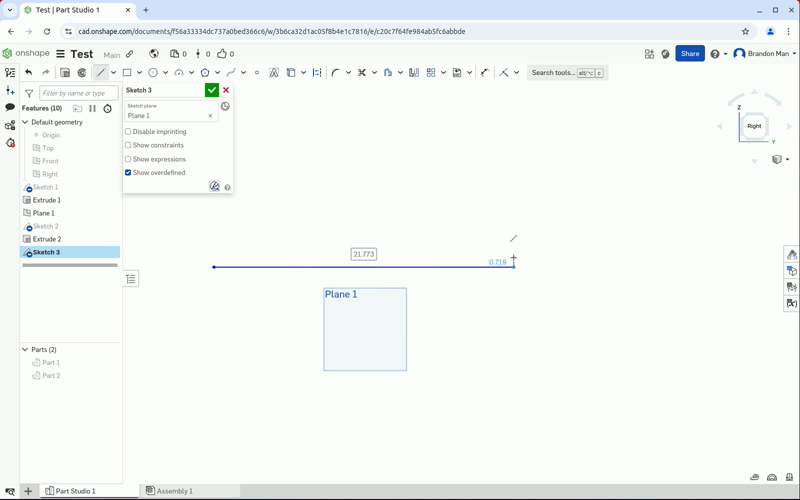
scroll(6)
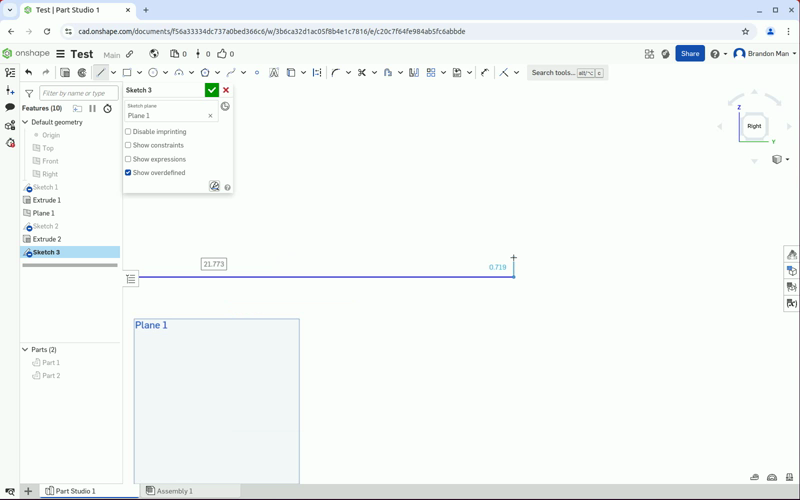
scroll(6)
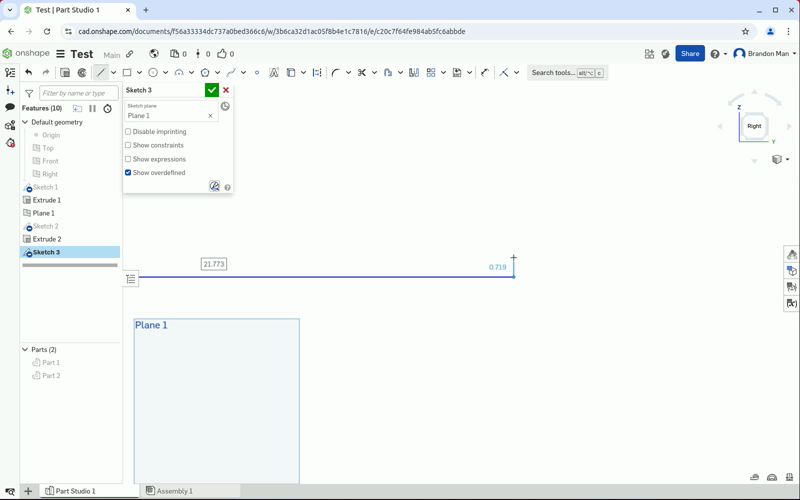
scroll(6)
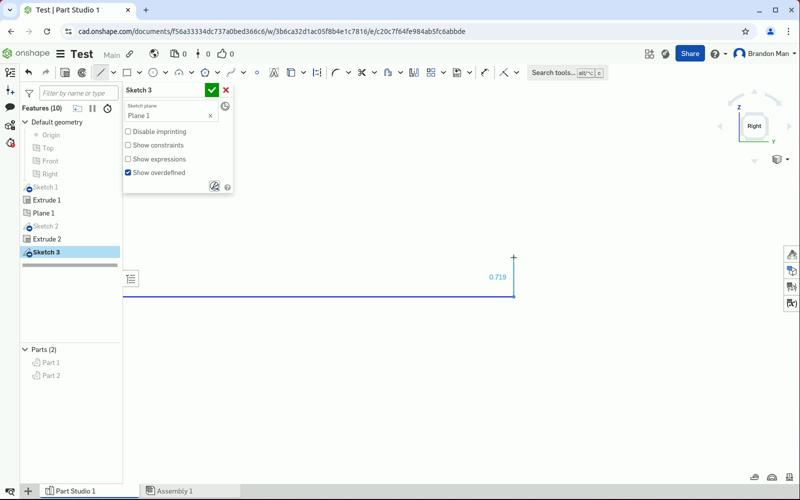
click(513, 257)
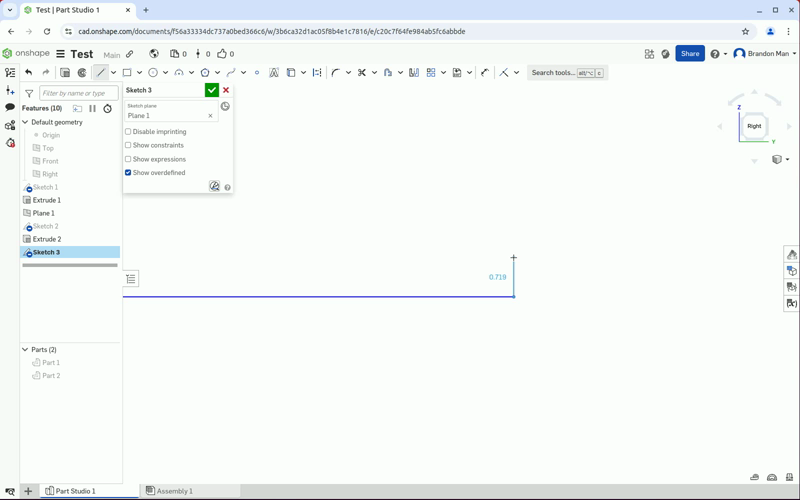
scroll(-6)
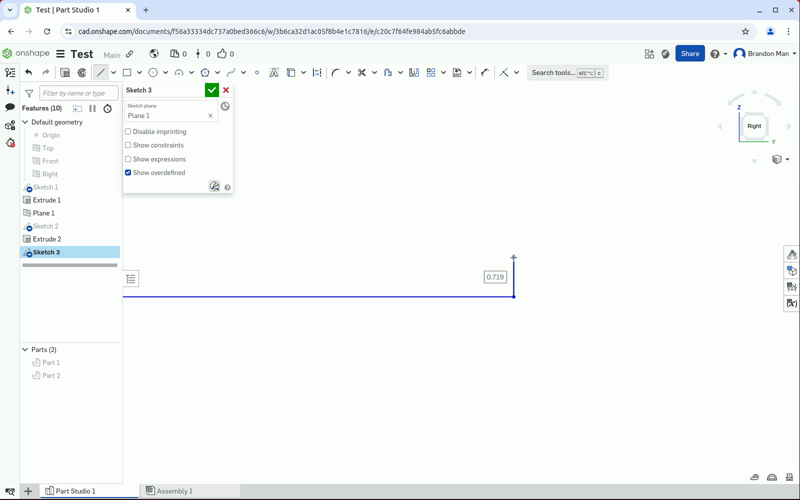
scroll(-6)
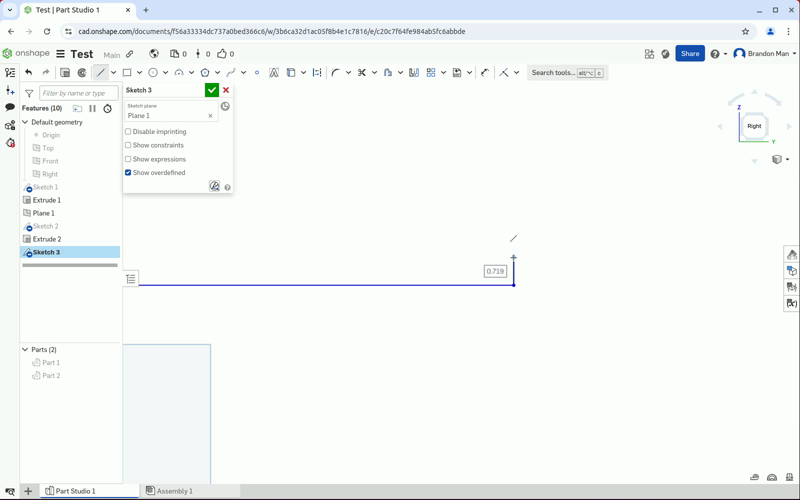
scroll(-6)
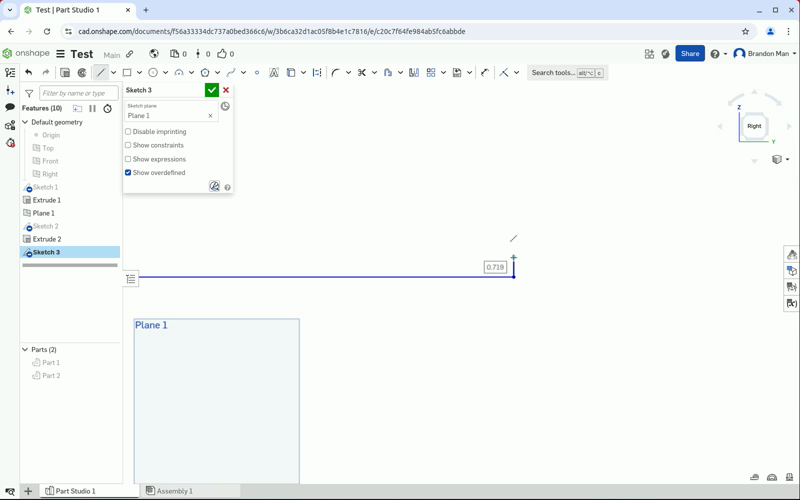
scroll(-6)
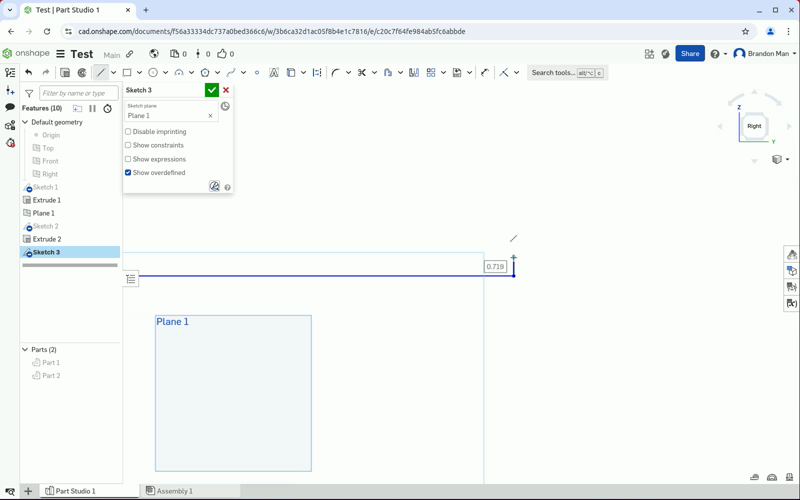
scroll(-6)
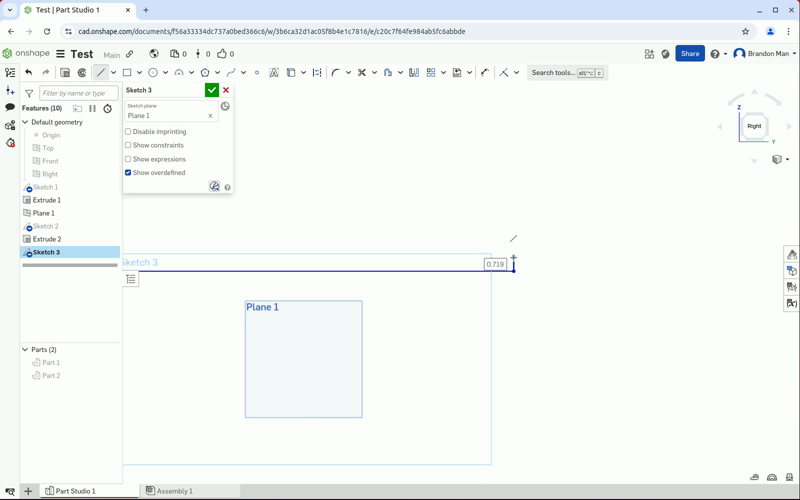
scroll(-6)
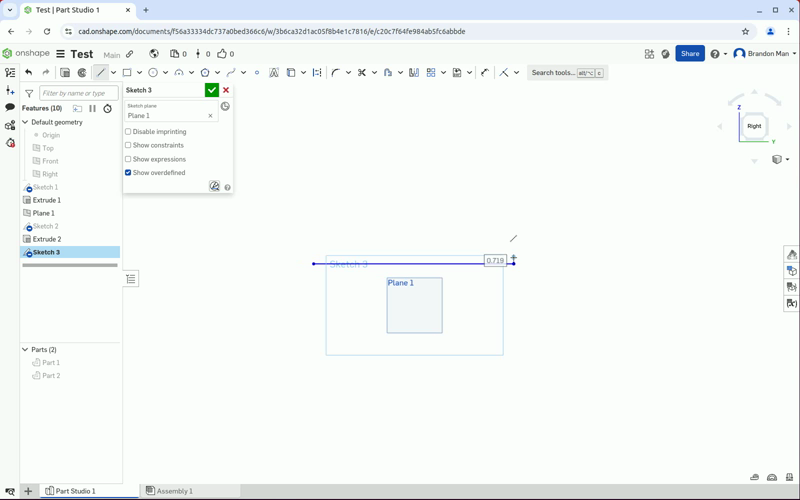
scroll(-6)
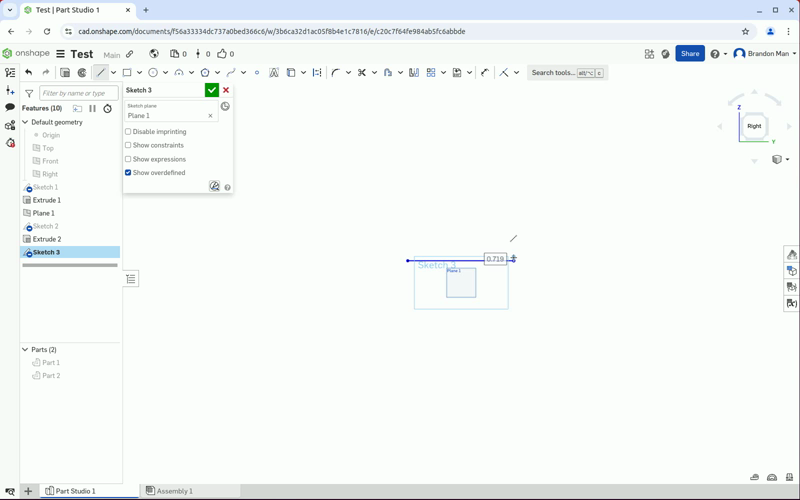
key_up(shift)
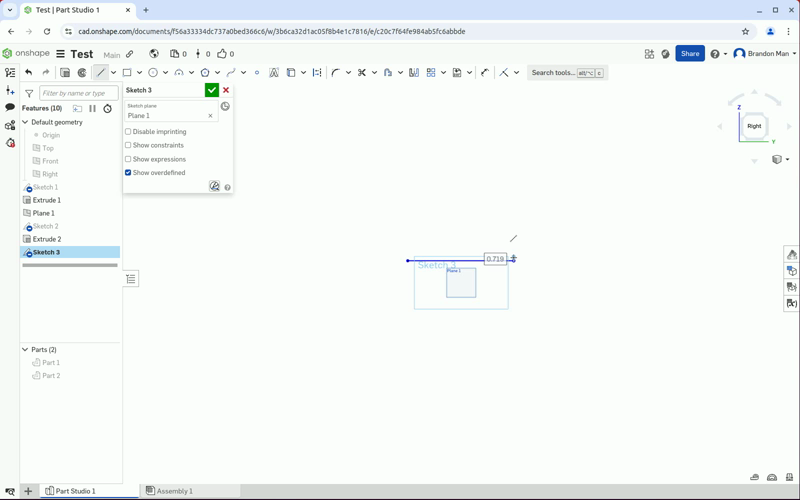
key_down(shift)
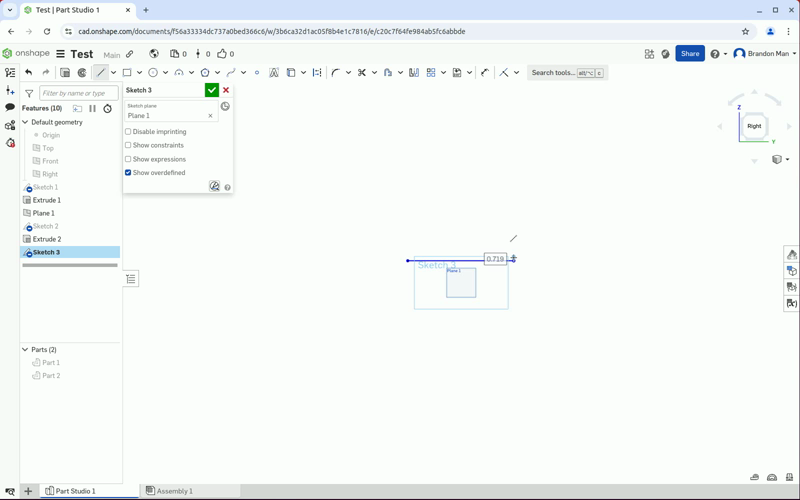
mouse_move(407, 257)
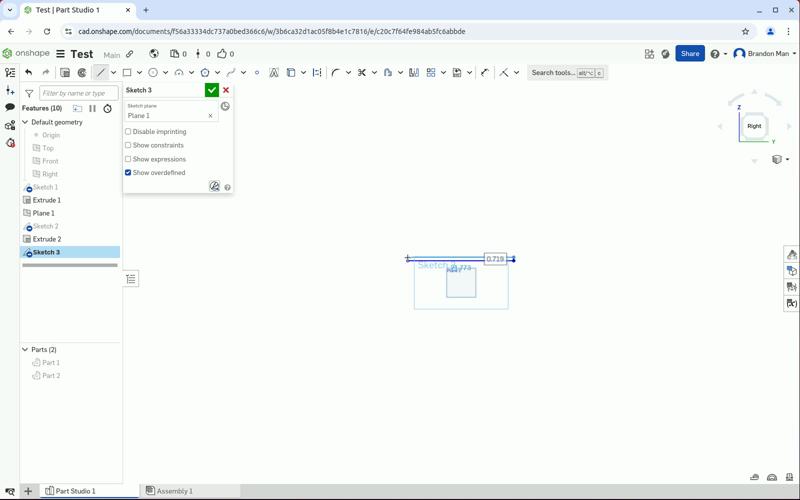
scroll(6)
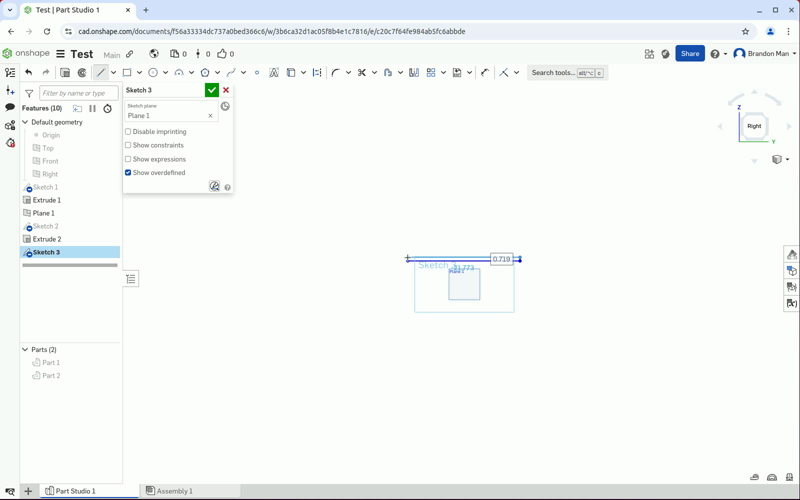
scroll(6)
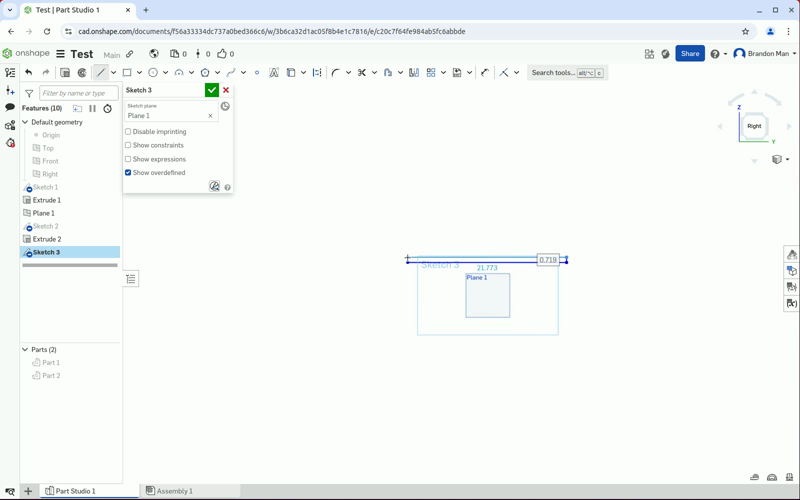
scroll(6)
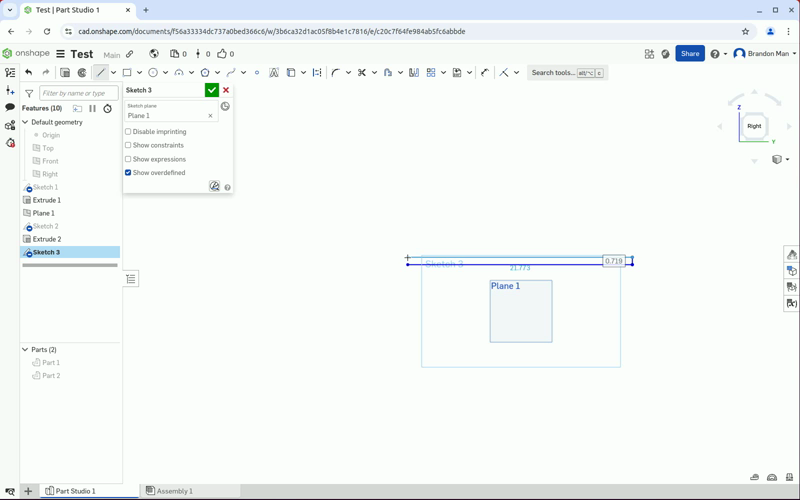
scroll(6)
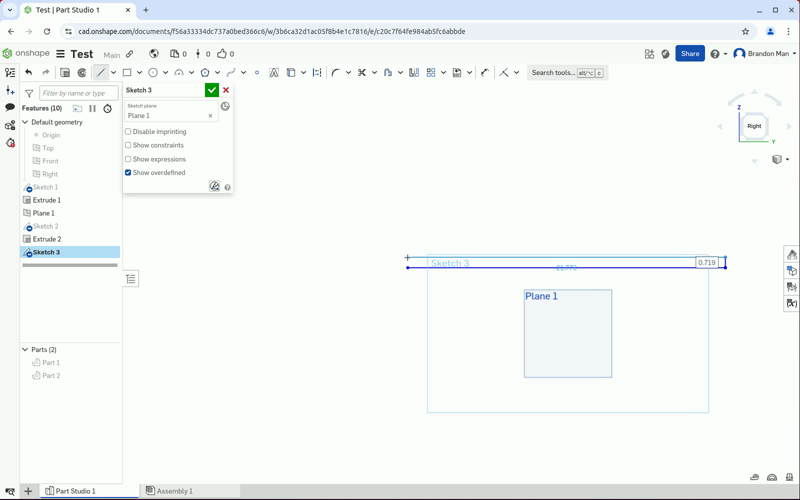
scroll(6)
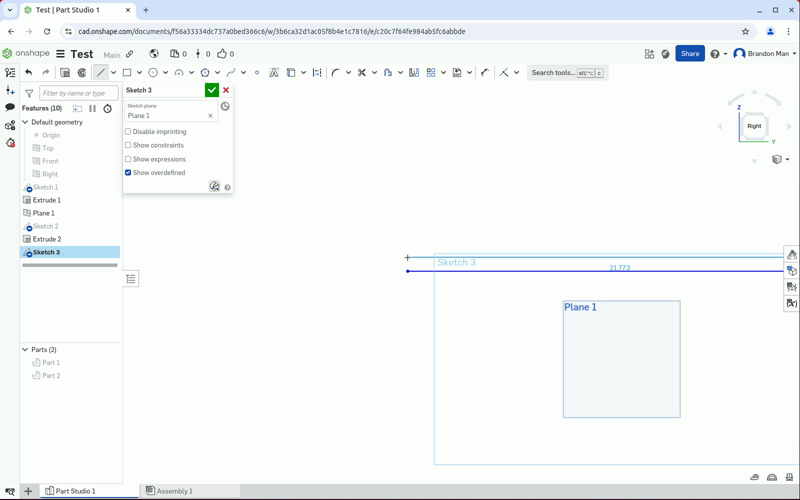
scroll(6)
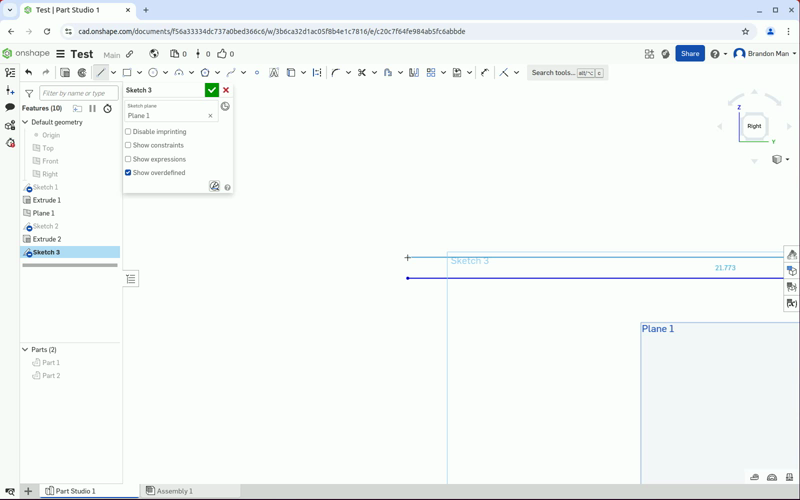
scroll(6)
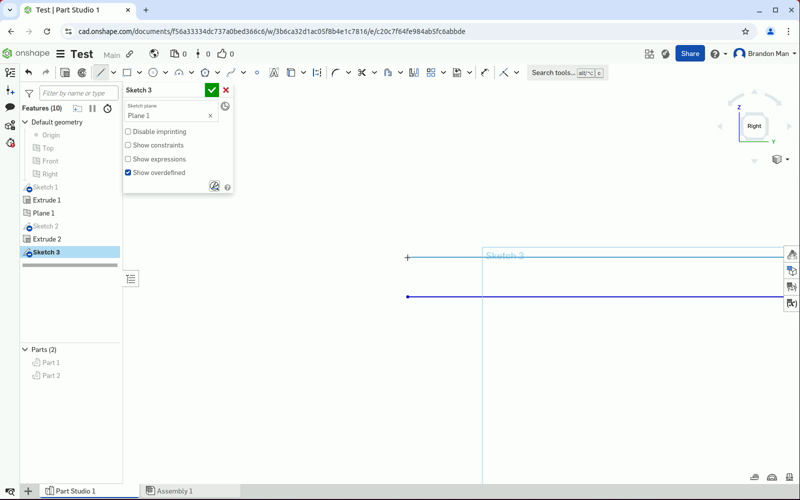
click(407, 257)
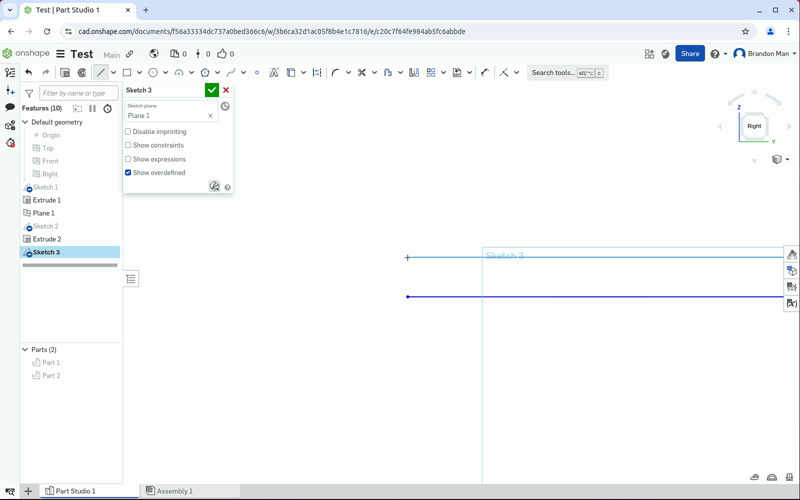
scroll(-6)
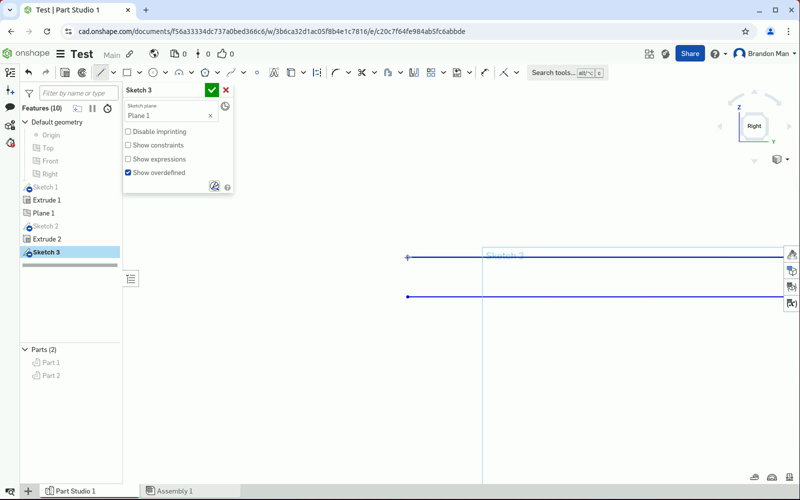
scroll(-6)
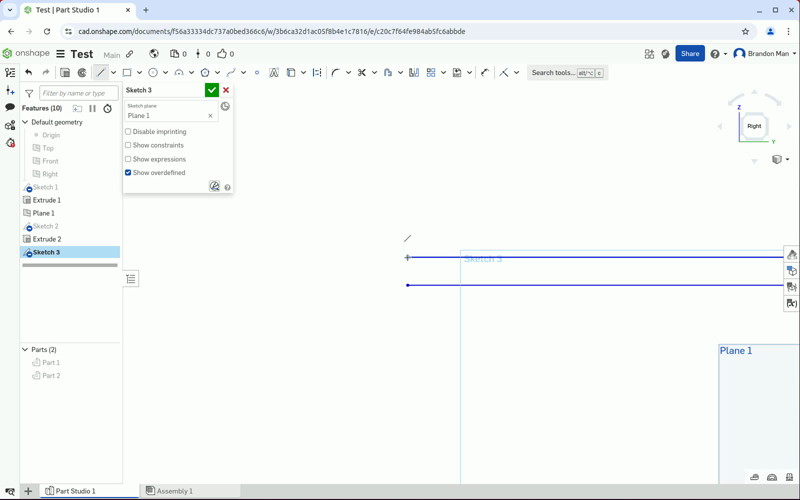
scroll(-6)
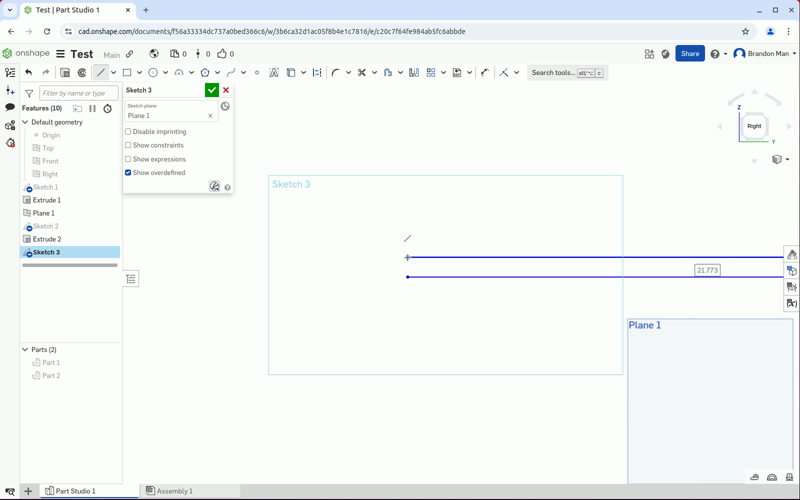
scroll(-6)
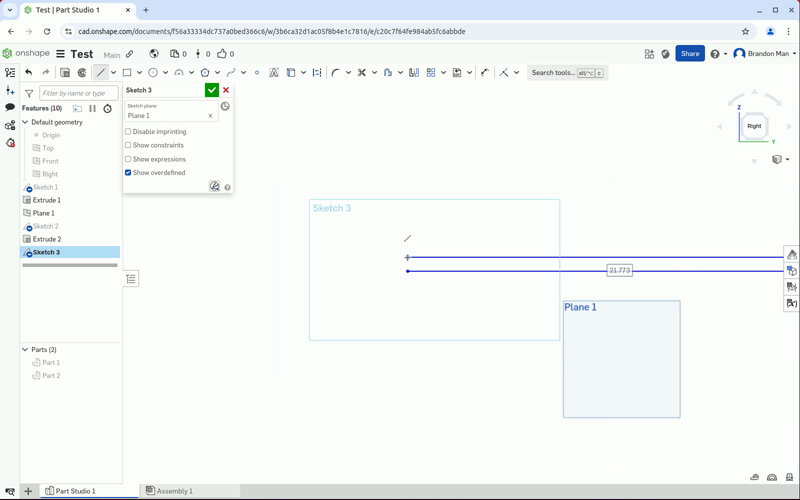
scroll(-6)
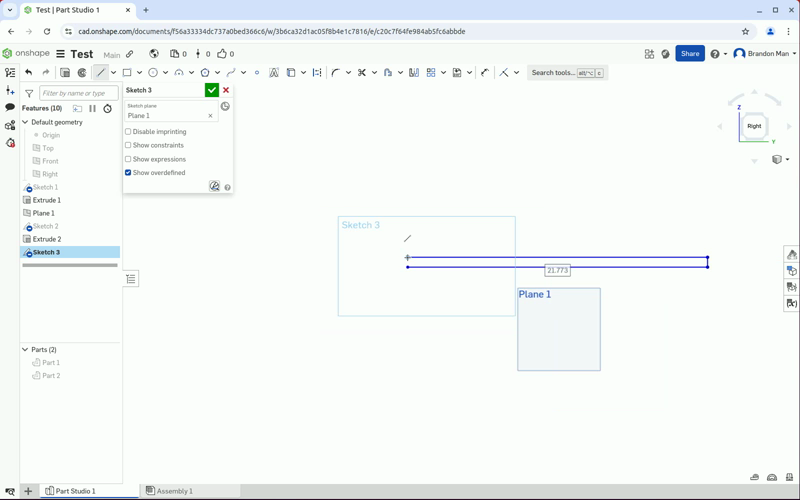
scroll(-6)
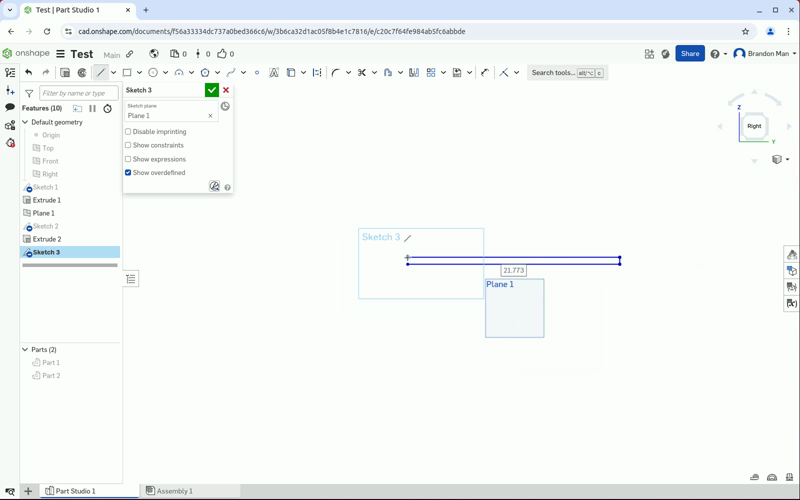
scroll(-6)
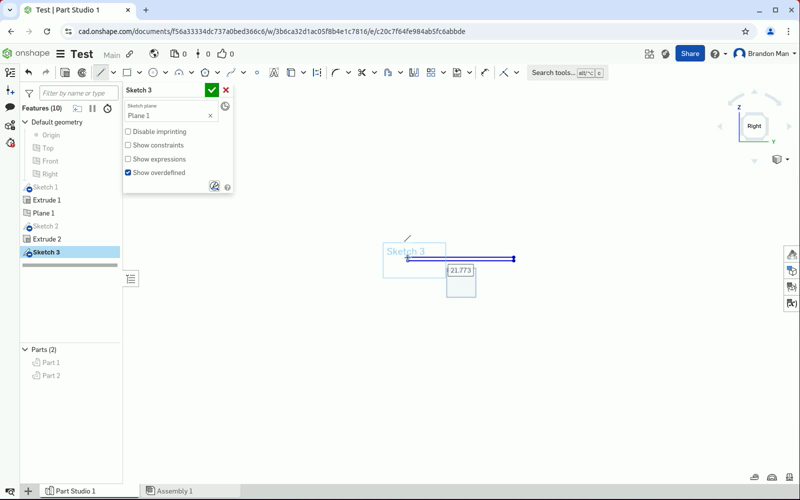
key_up(shift)
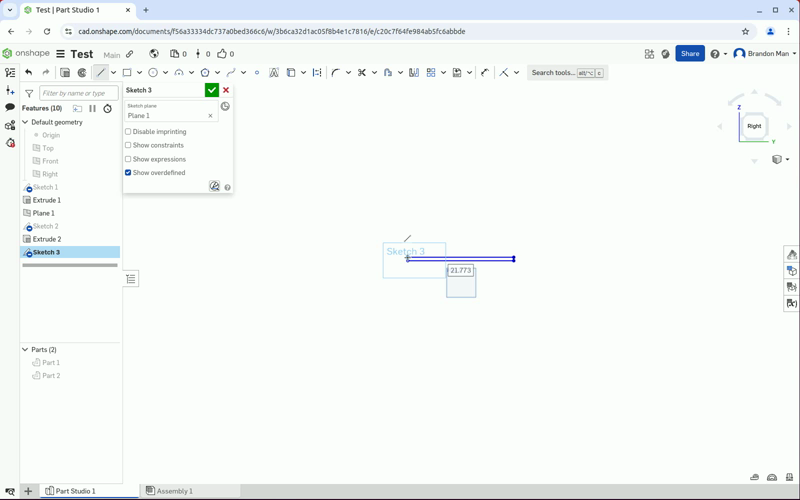
mouse_move(437, 257)
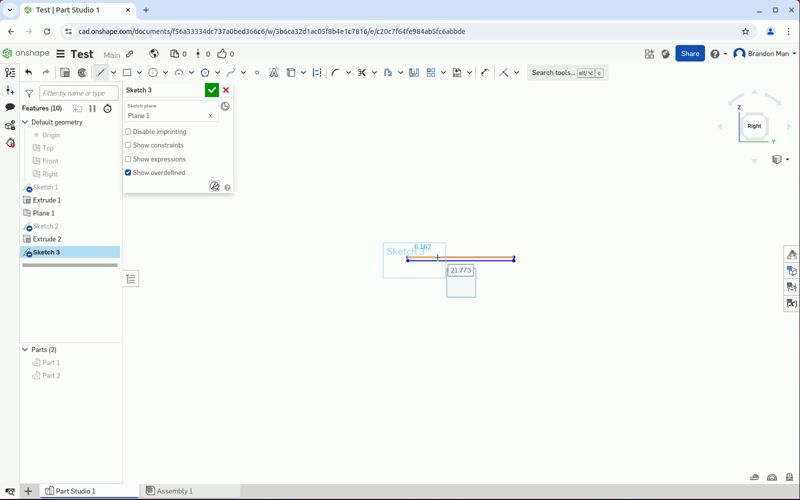
key_down(shift)
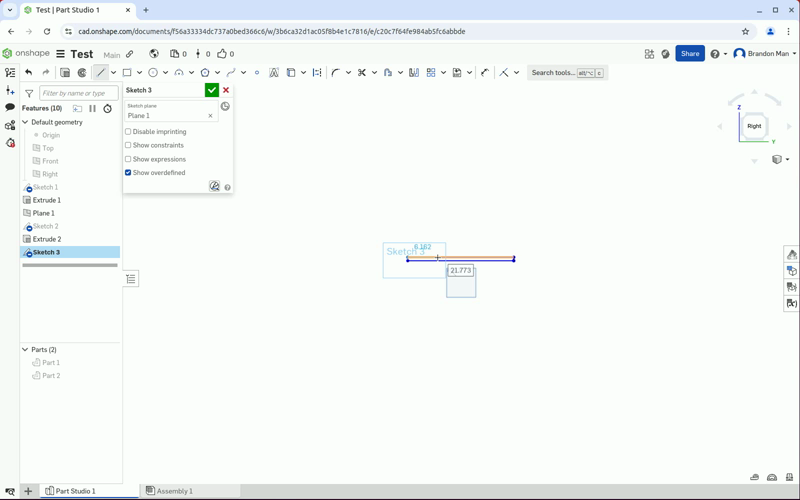
mouse_move(407, 260)
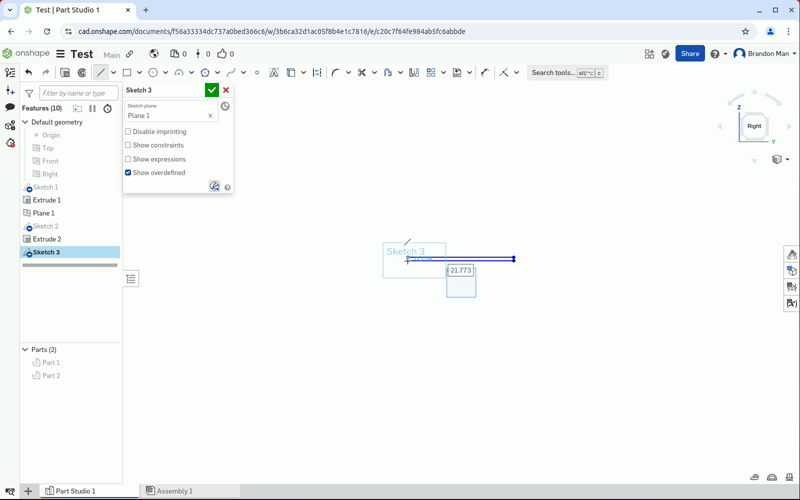
scroll(6)
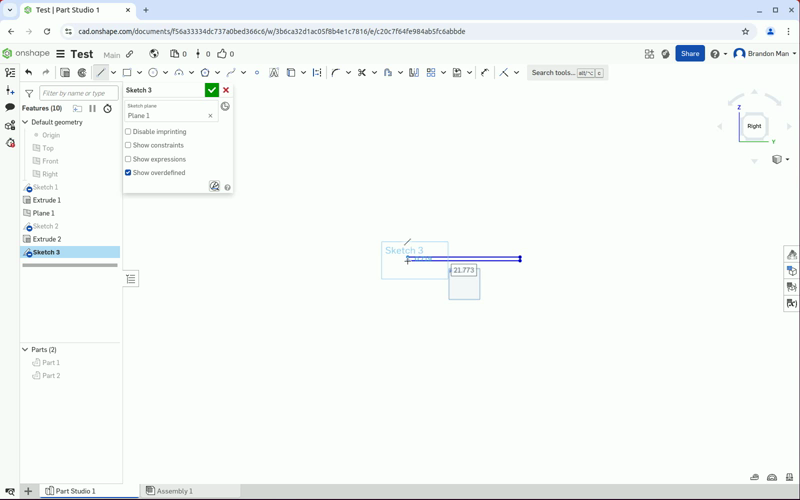
scroll(6)
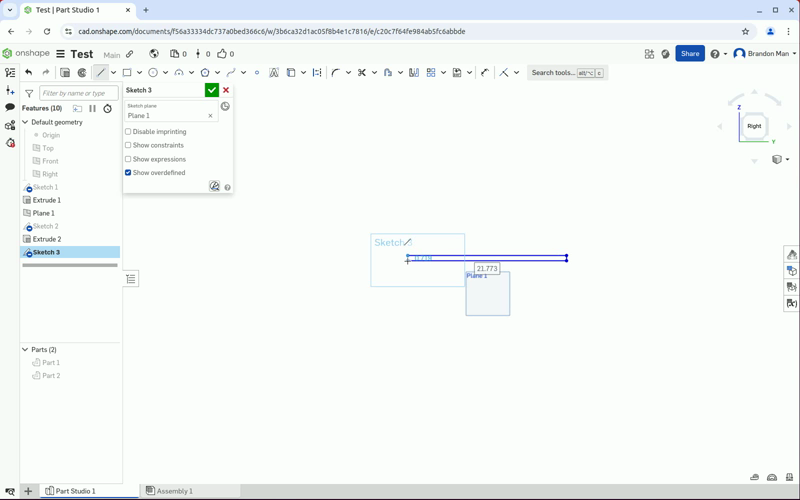
scroll(6)
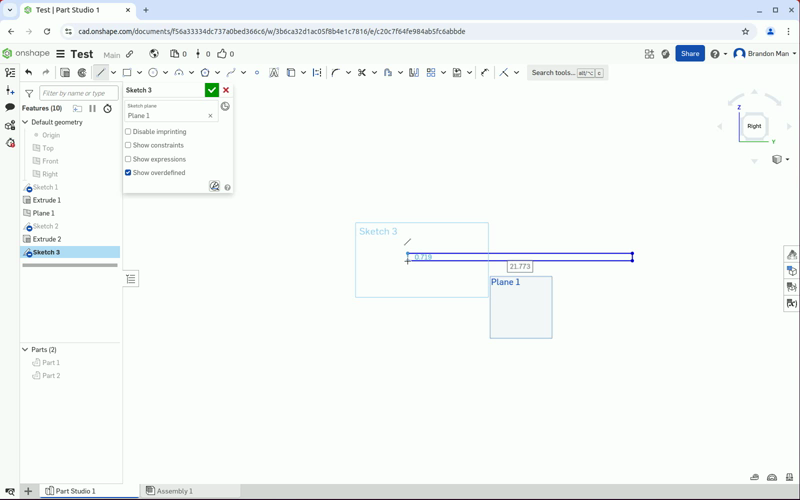
scroll(6)
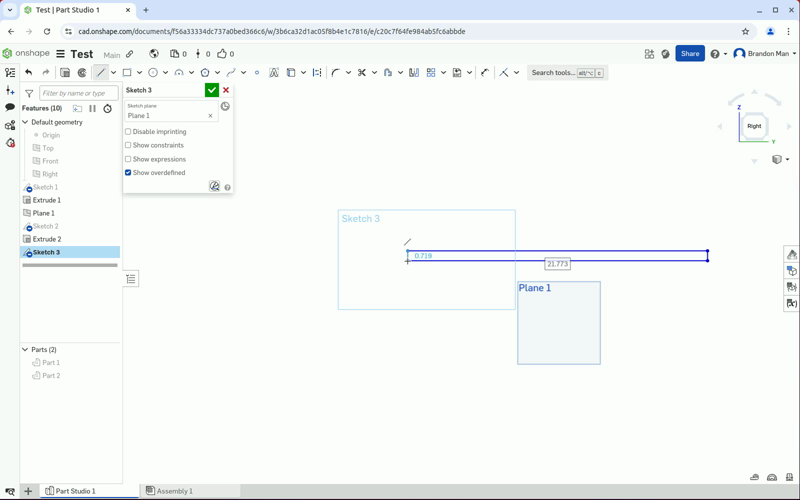
scroll(6)
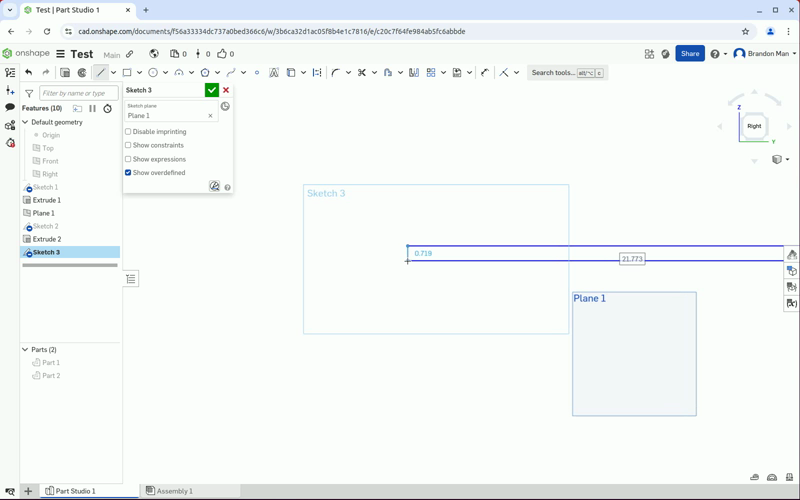
scroll(6)
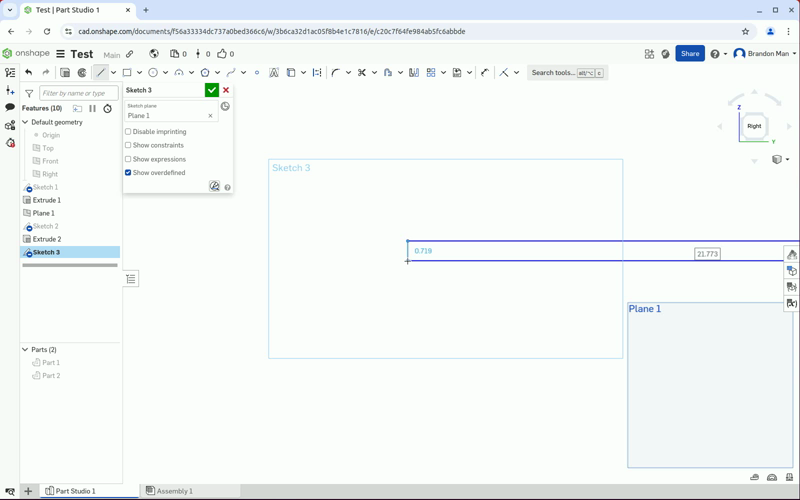
scroll(6)
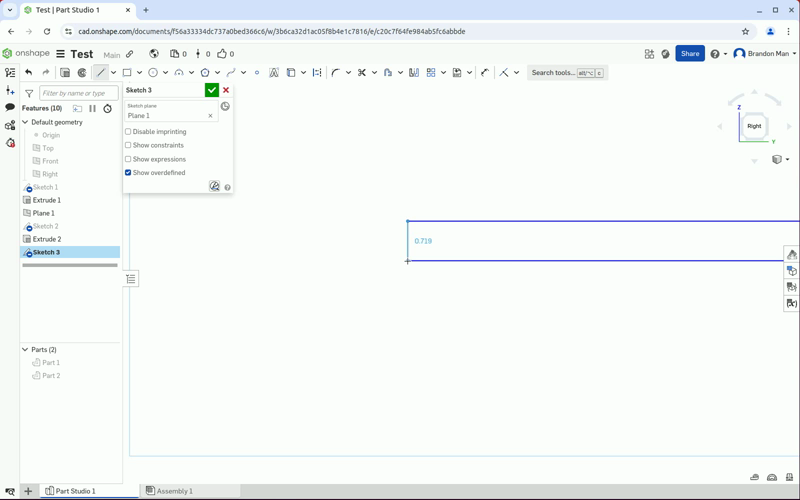
key_up(shift)
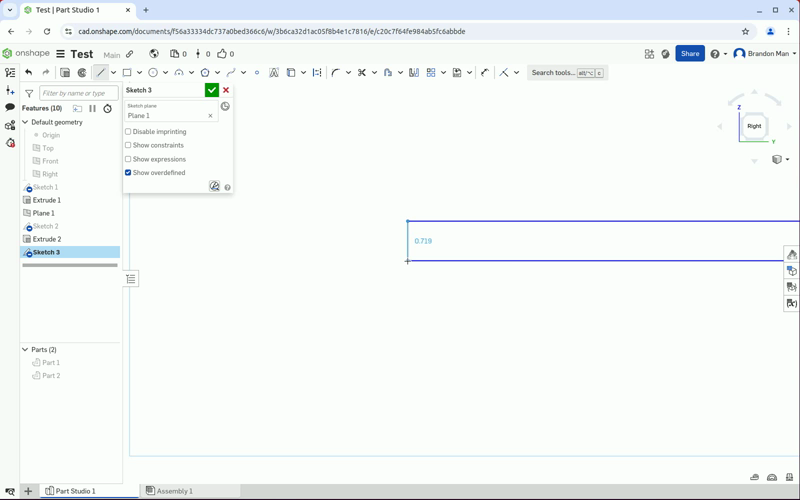
click(407, 260)
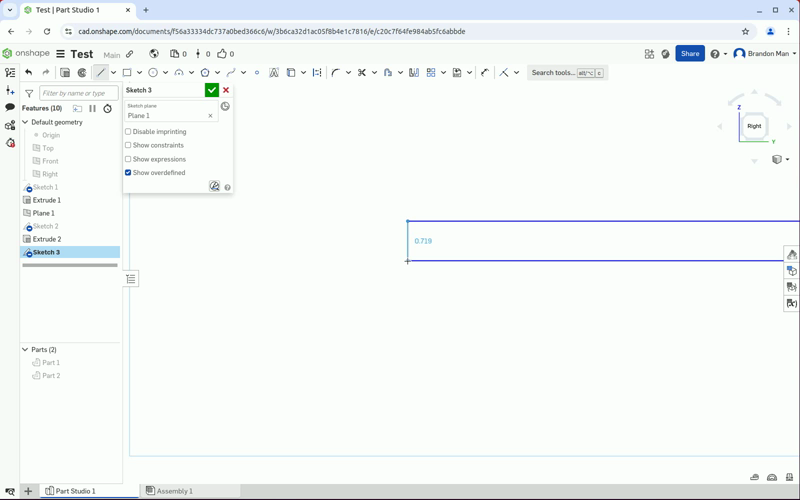
scroll(-6)
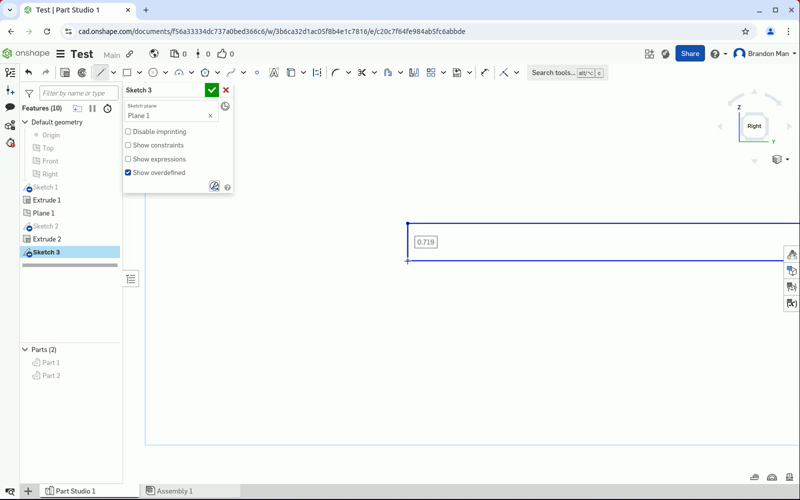
scroll(-6)
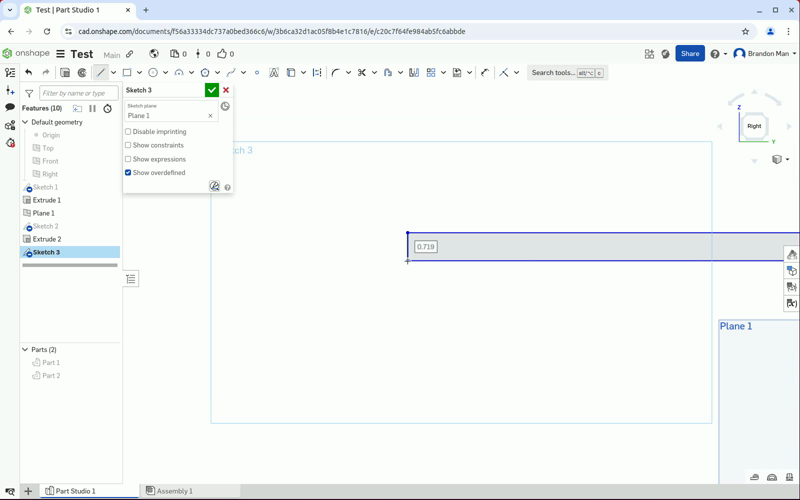
scroll(-6)
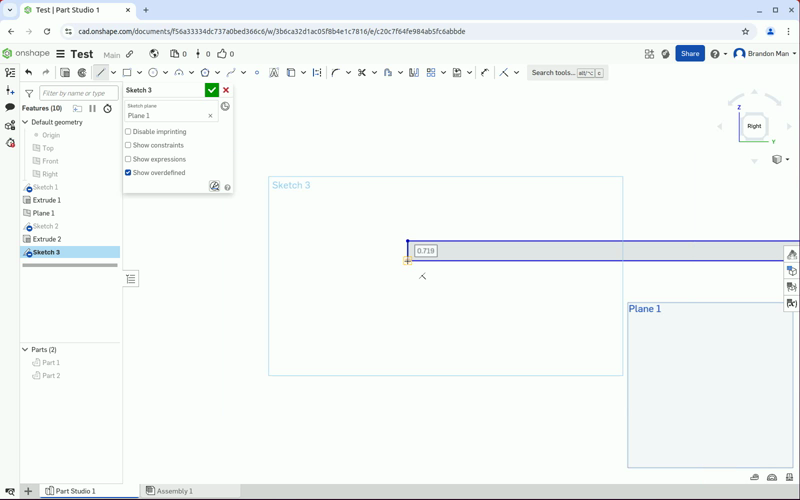
scroll(-6)
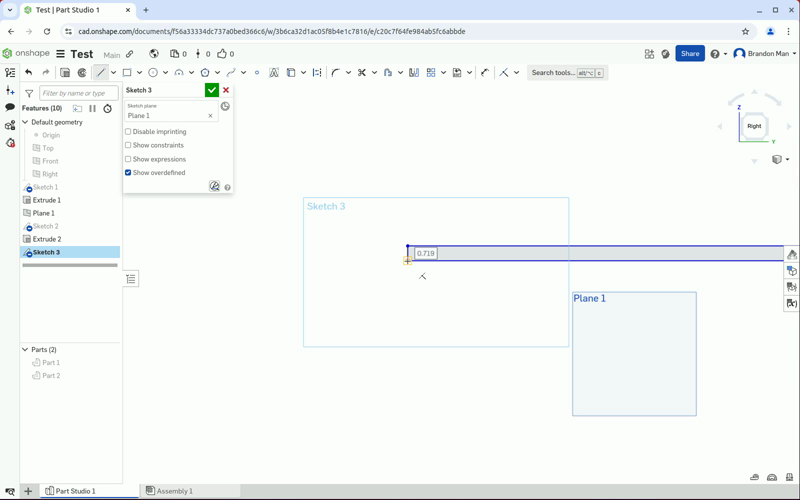
scroll(-6)
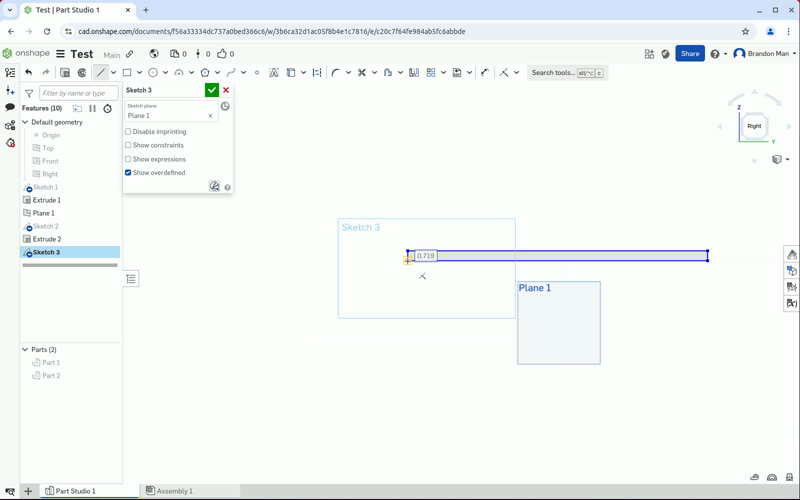
scroll(-6)
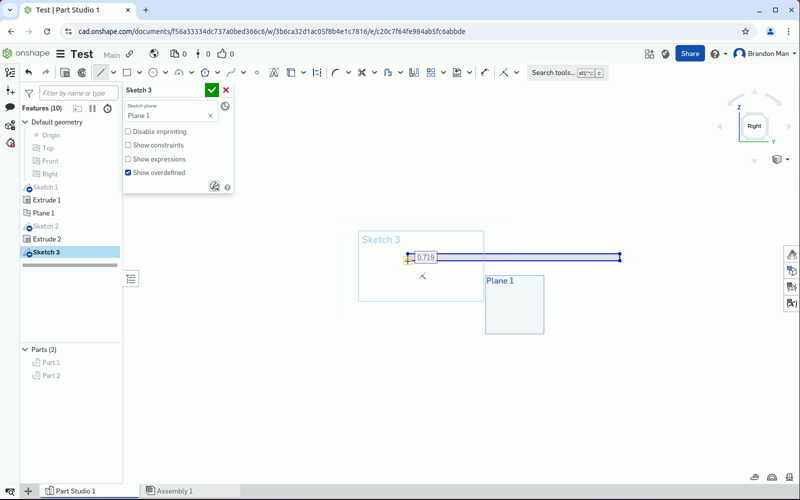
scroll(-6)
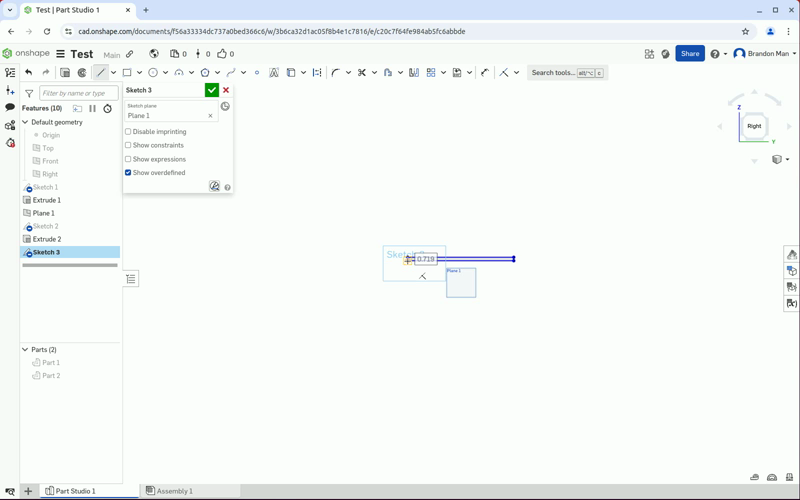
key(esc)
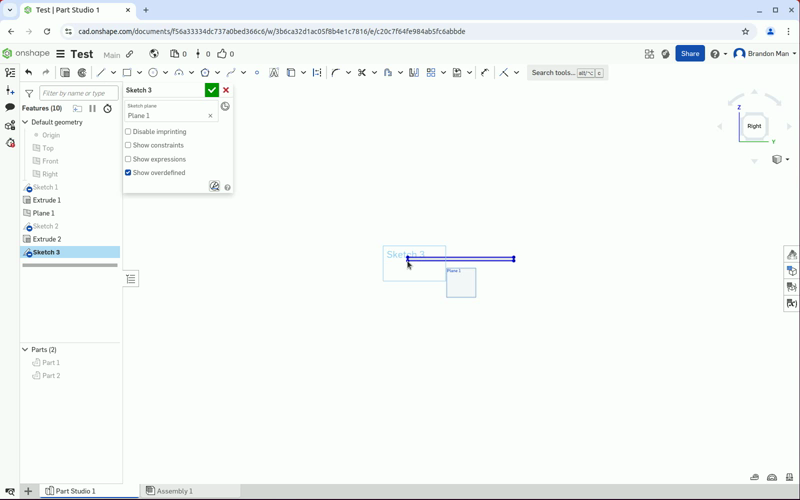
mouse_move(455, 259)
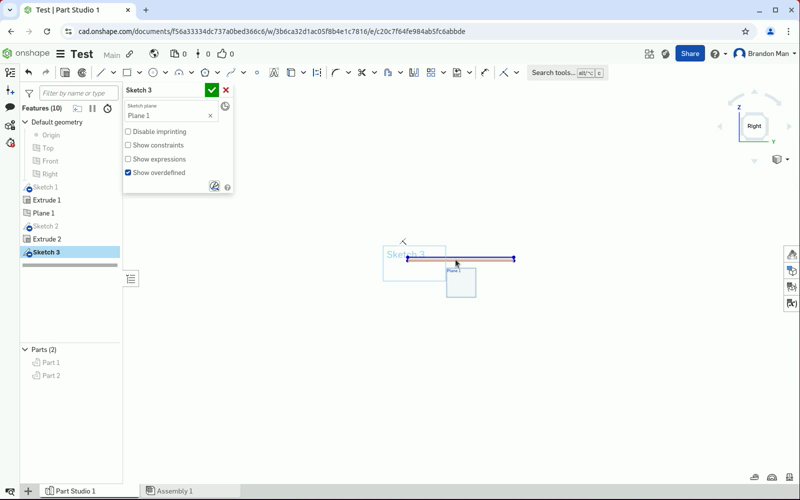
scroll(6)
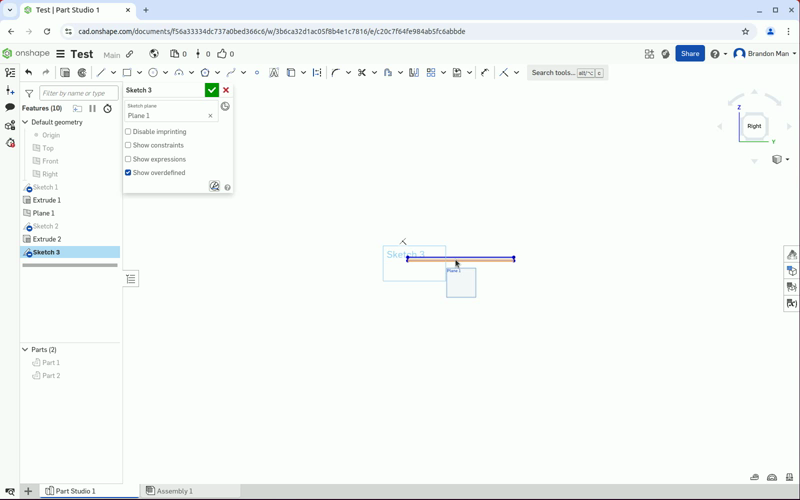
scroll(6)
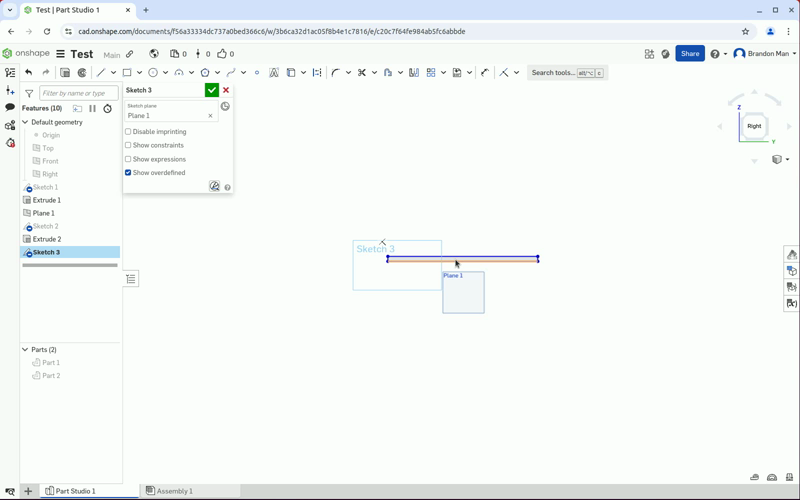
scroll(6)
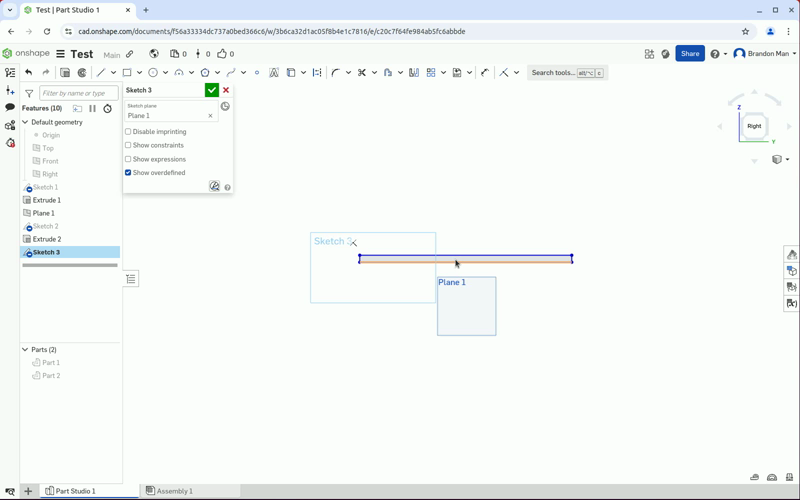
scroll(6)
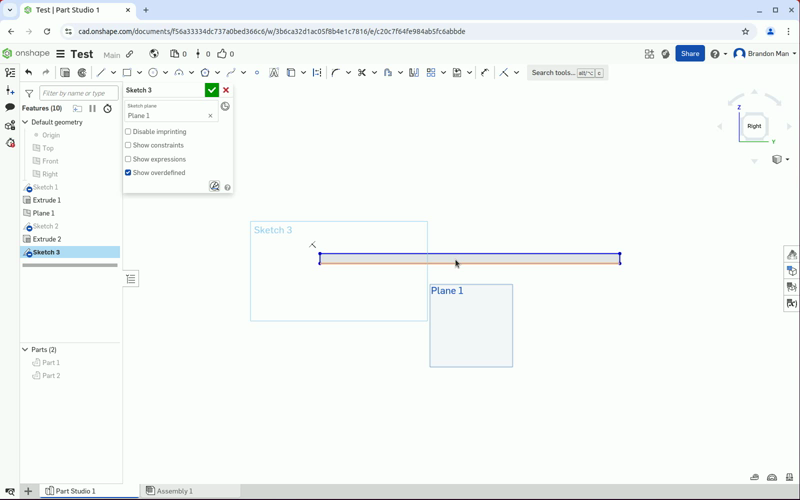
scroll(6)
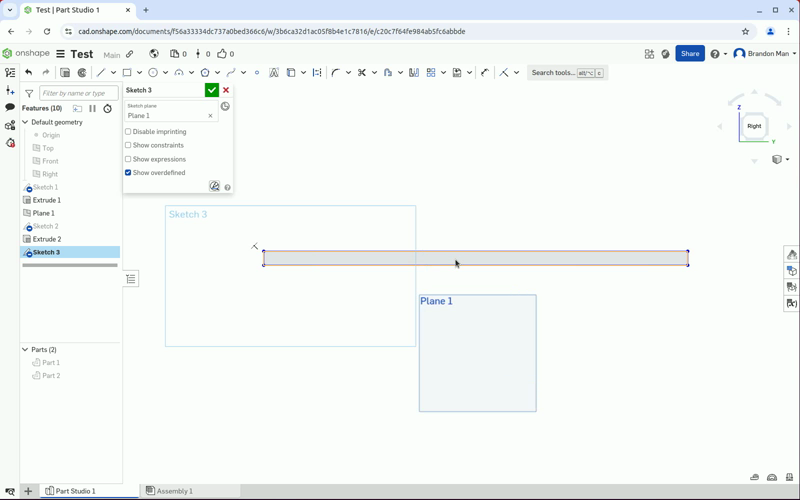
scroll(6)
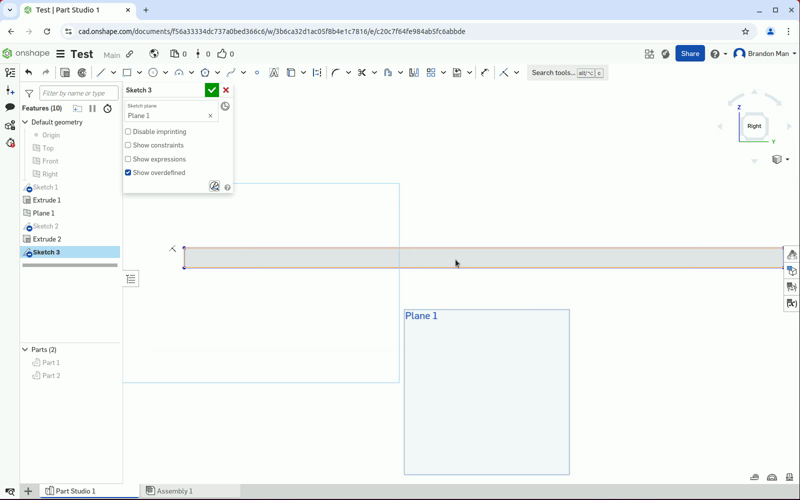
scroll(6)
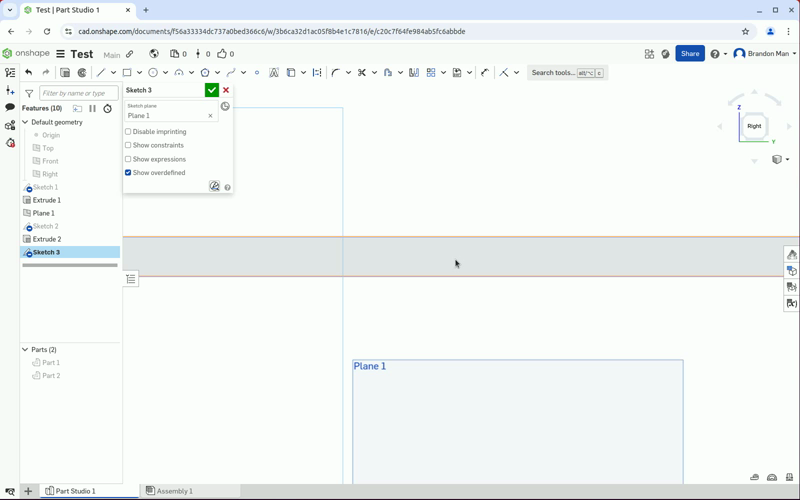
click(455, 259)
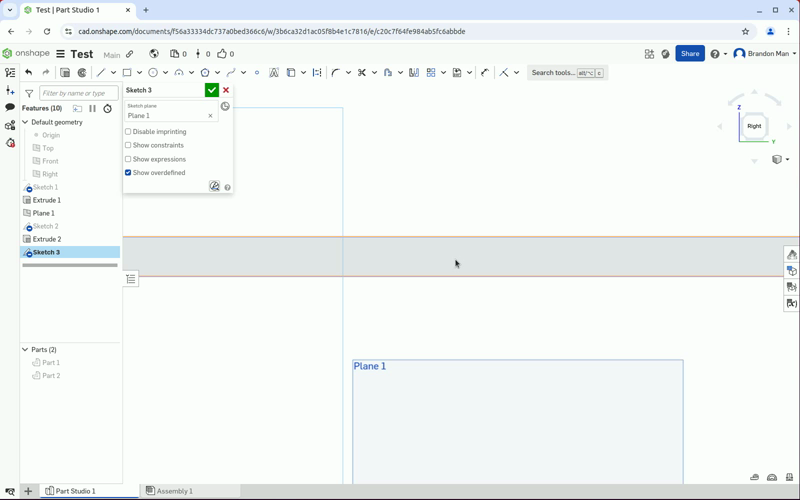
scroll(-6)
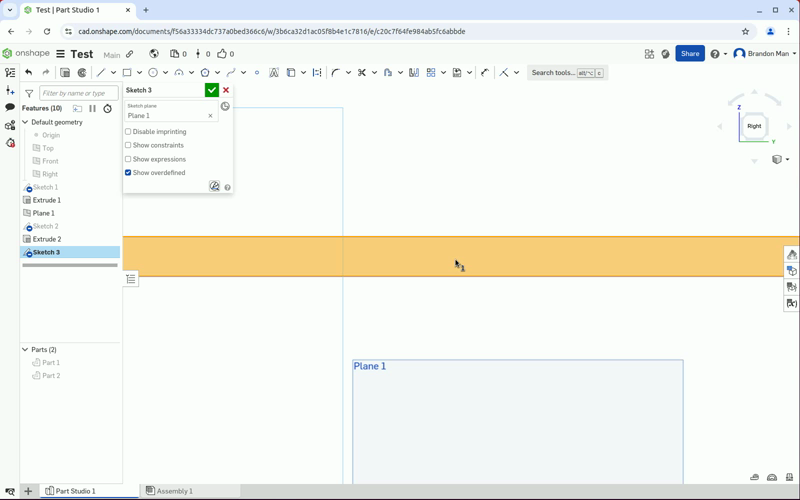
scroll(-6)
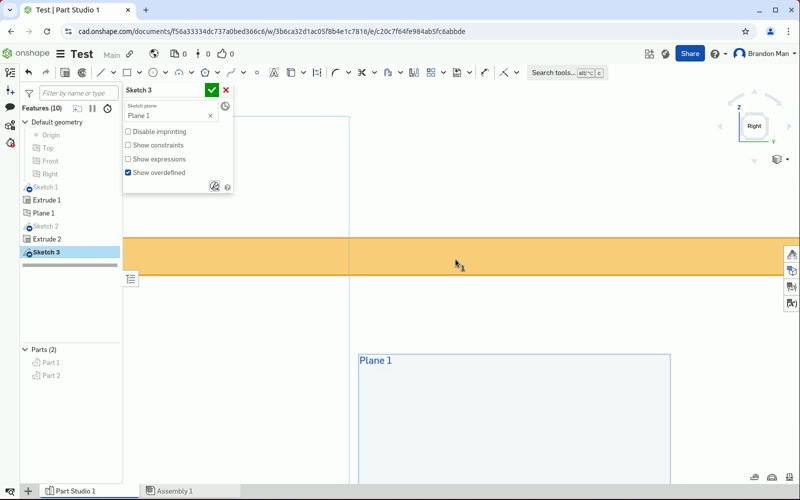
scroll(-6)
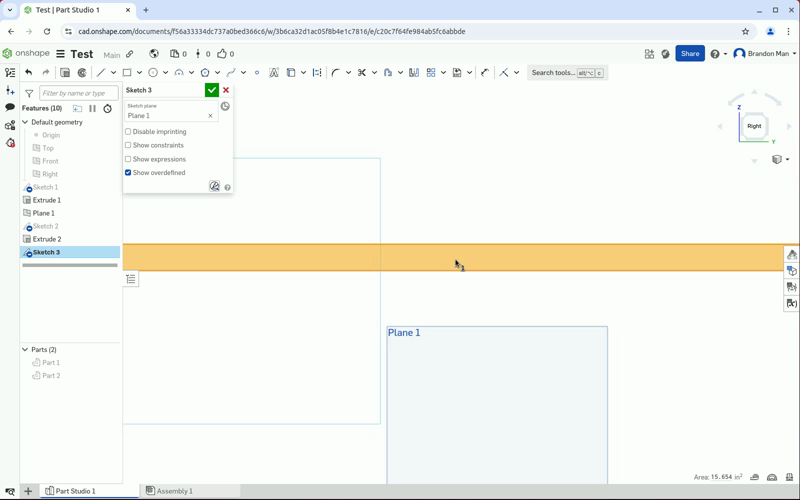
scroll(-6)
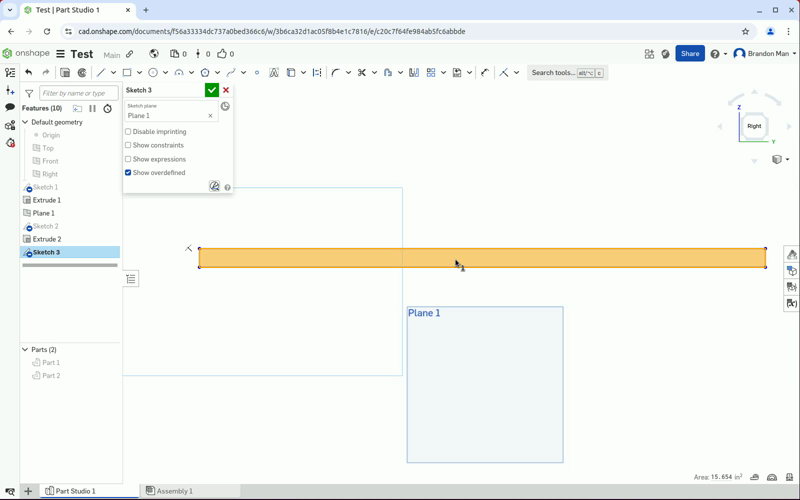
scroll(-6)
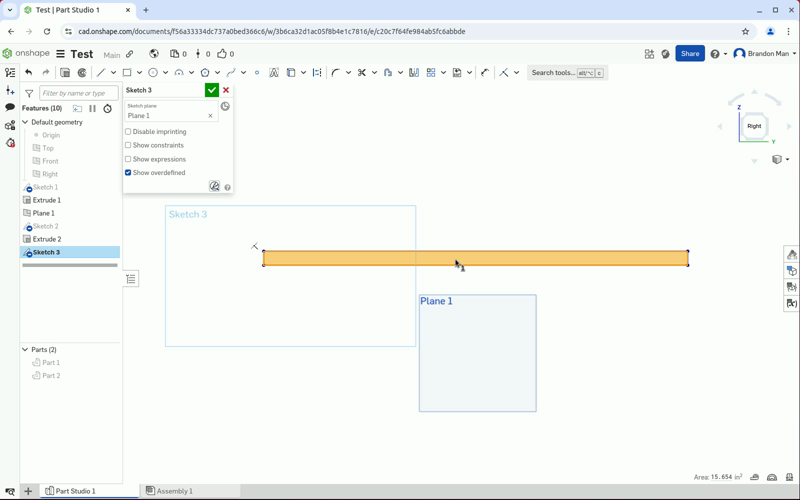
scroll(-6)
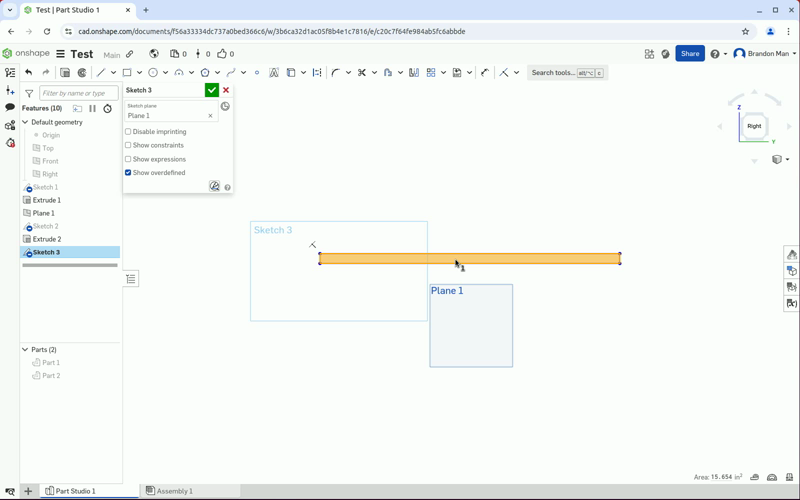
scroll(-6)
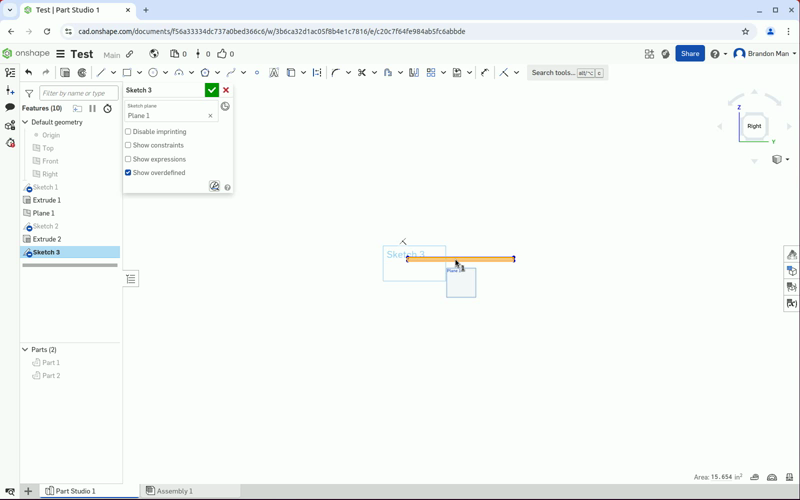
mouse_move(73, 352)
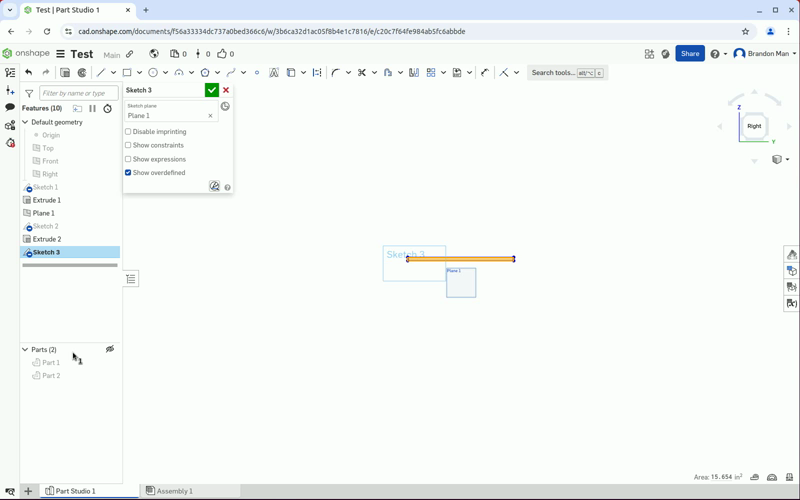
key(shift+y)
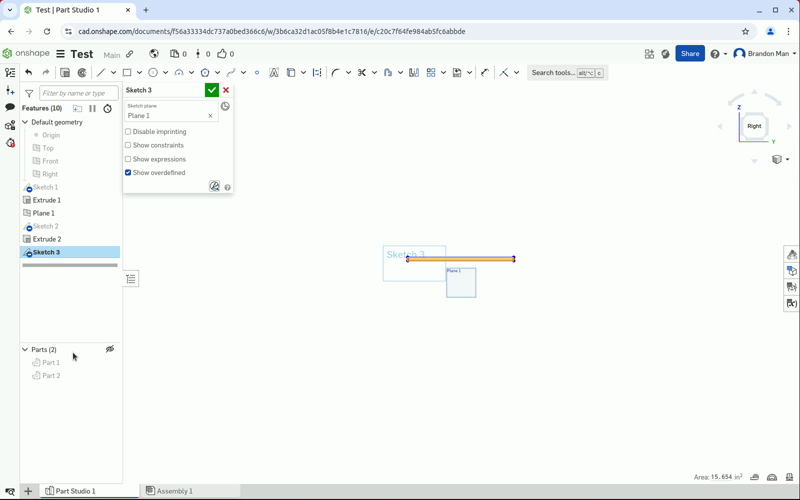
key(shift+e)
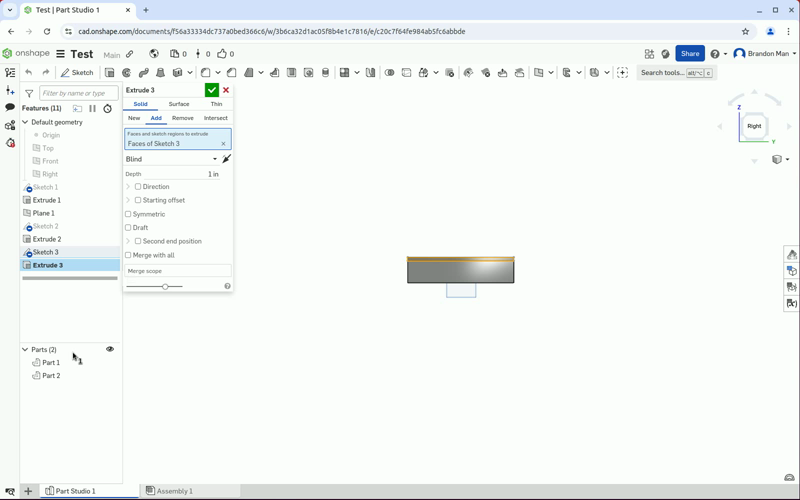
mouse_move(143, 106)
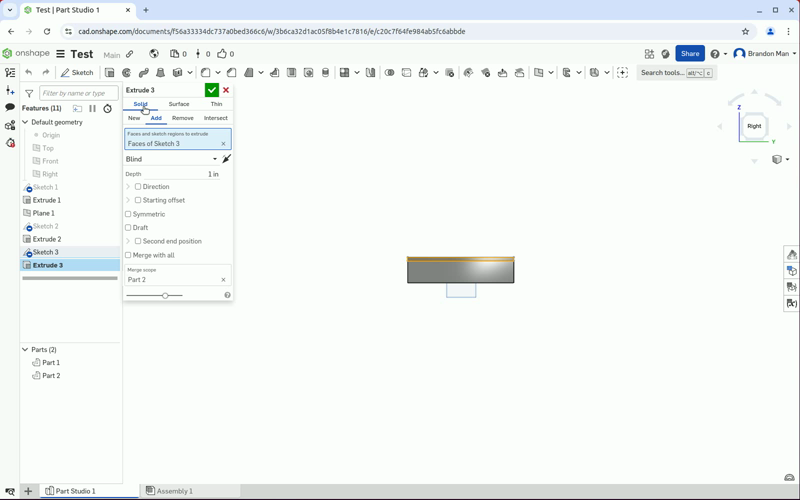
click(143, 106)
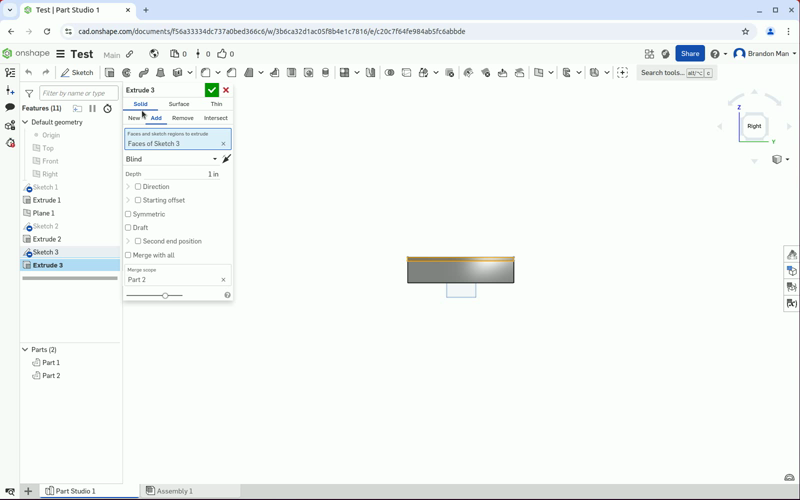
mouse_move(137, 120)
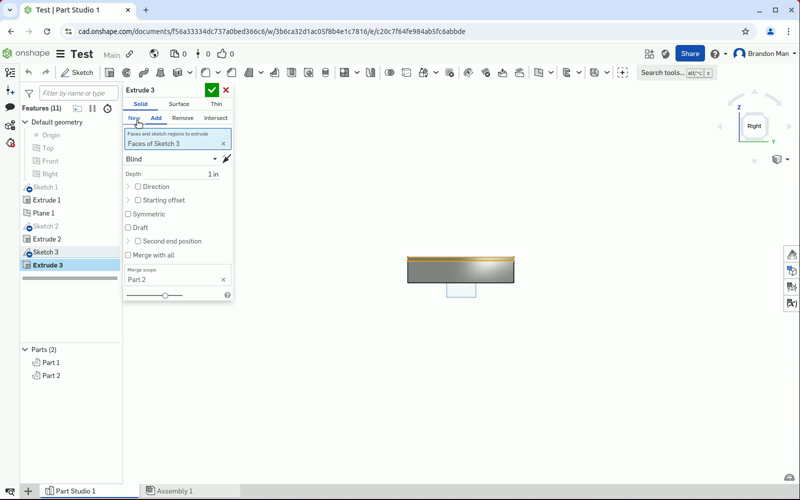
click(137, 120)
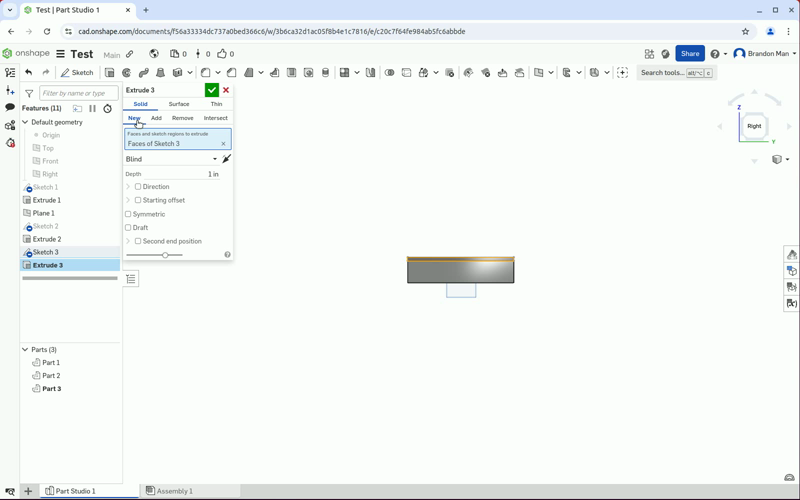
key(tab, 4)
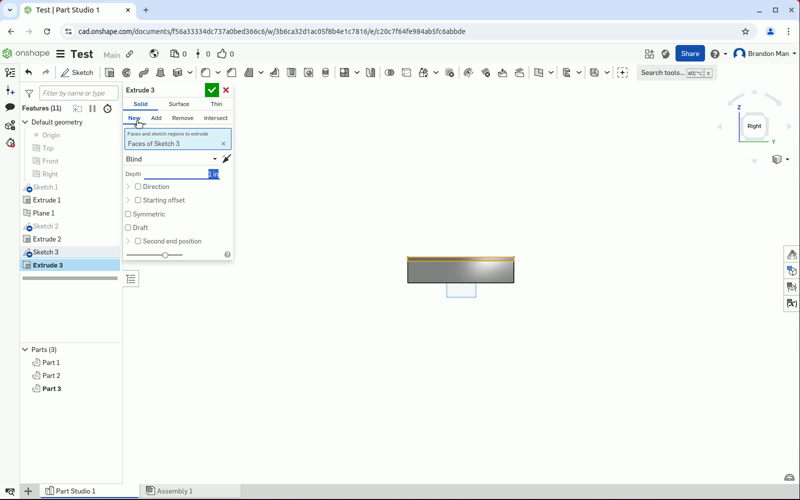
text(0.722)
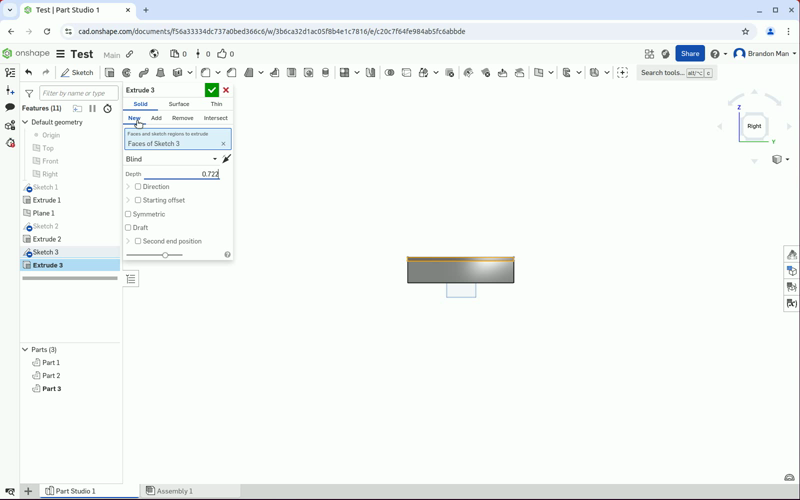
key(enter)
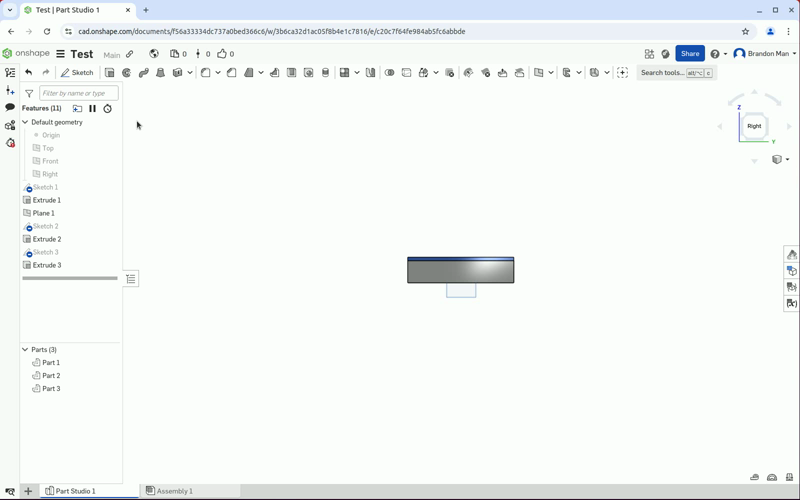
key(shift+h)
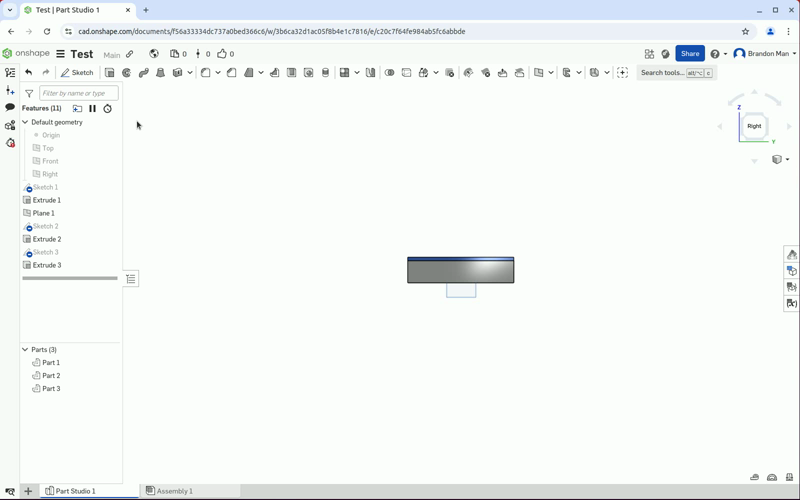
key(shift+h)
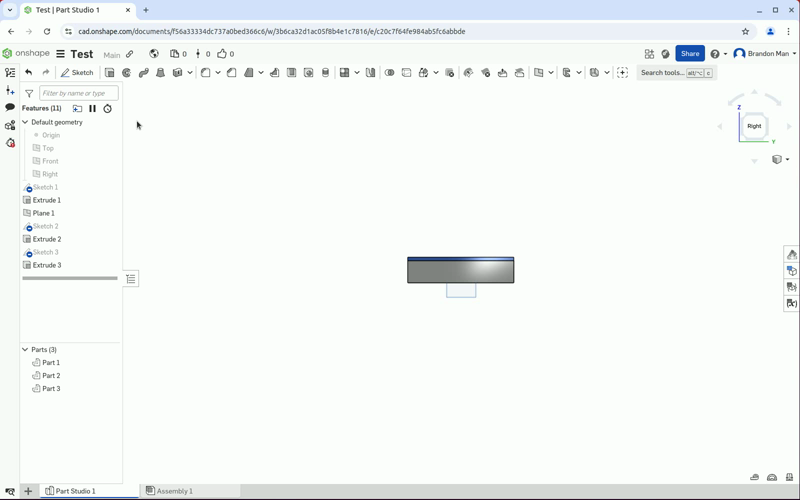
mouse_move(73, 189)
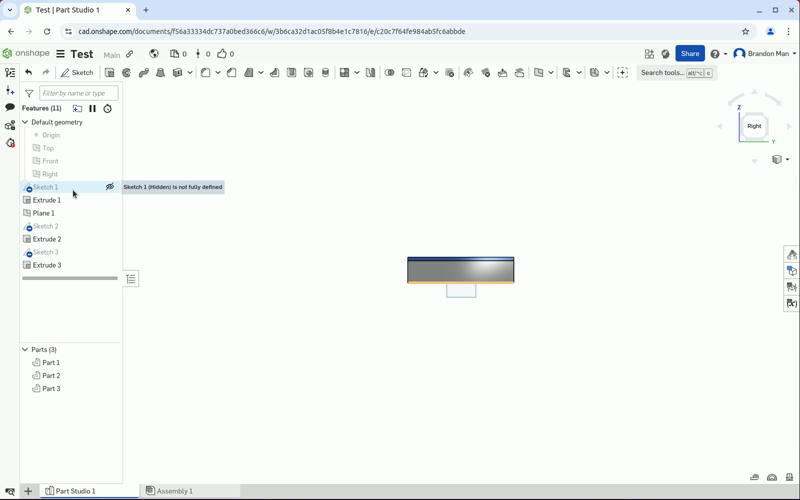
click(73, 189)
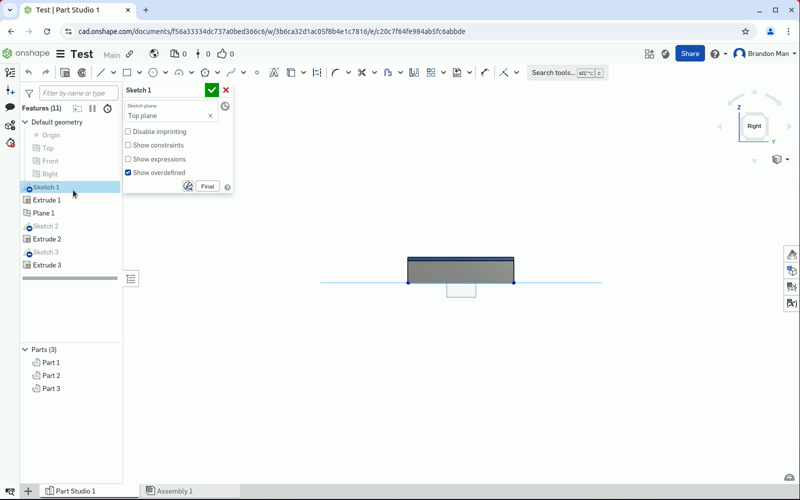
mouse_move(229, 92)
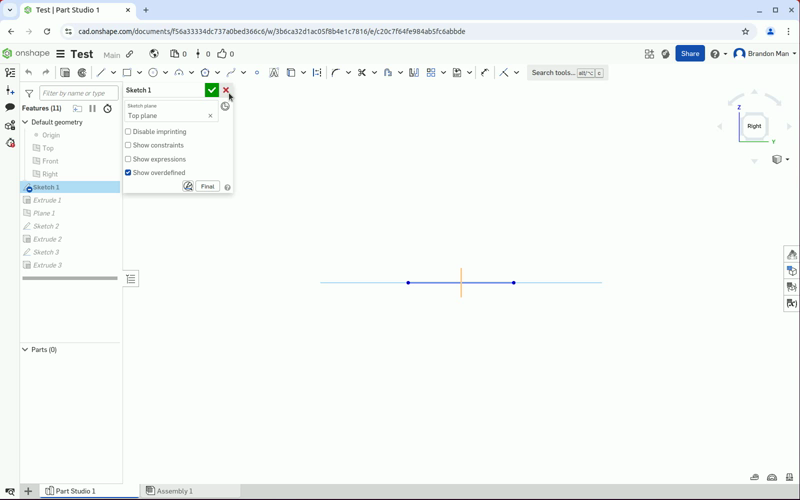
click(229, 92)
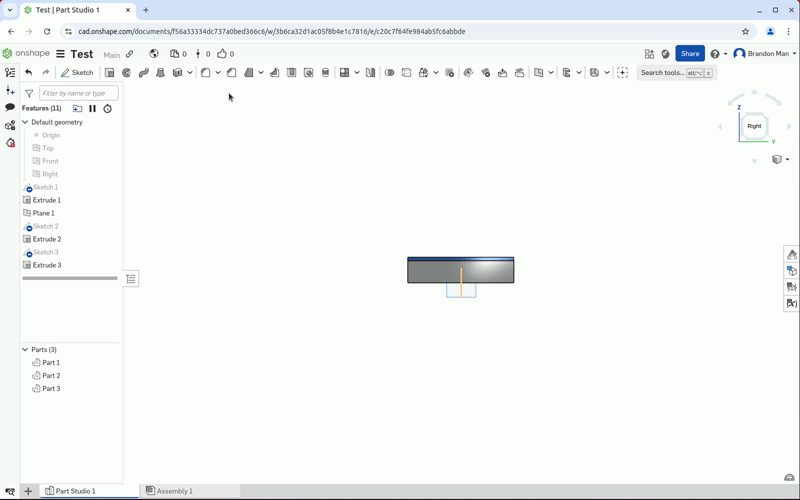
mouse_move(73, 352)
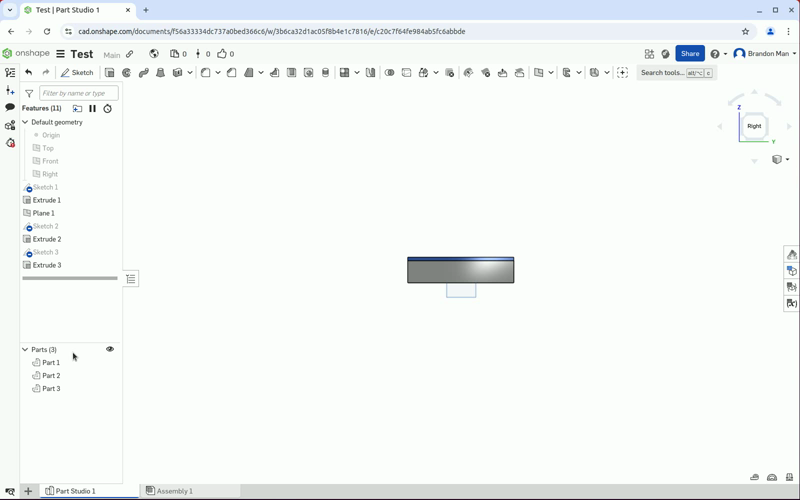
key(y)
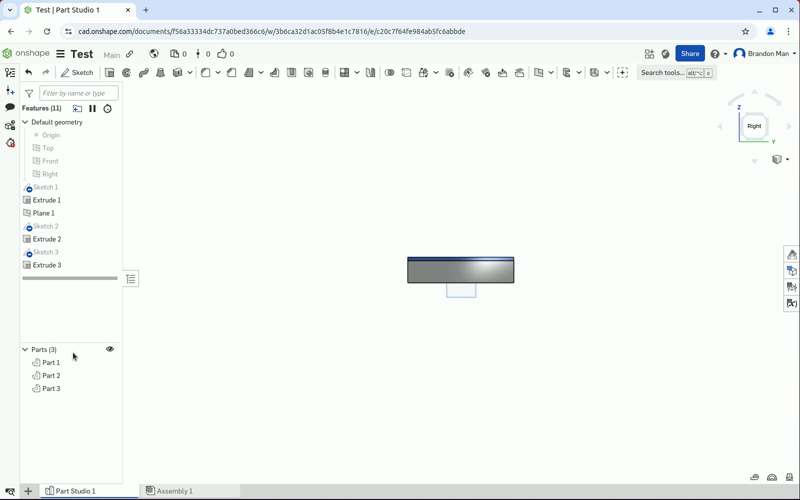
key(shift+p)
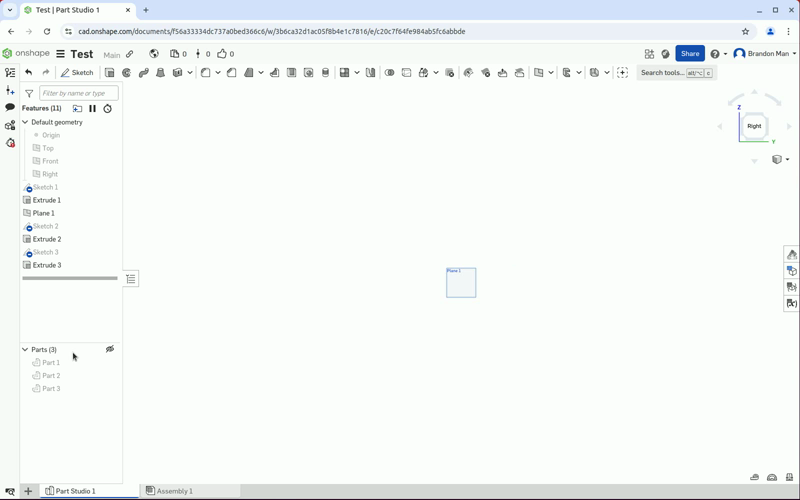
key(space)
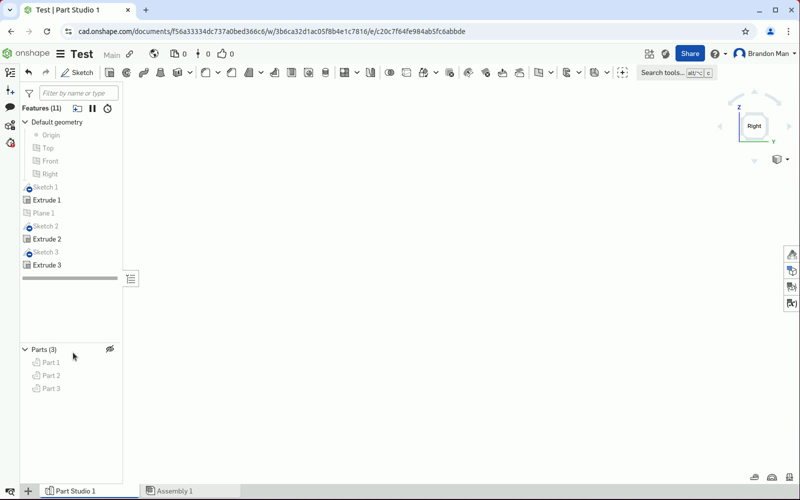
key_down(shift)
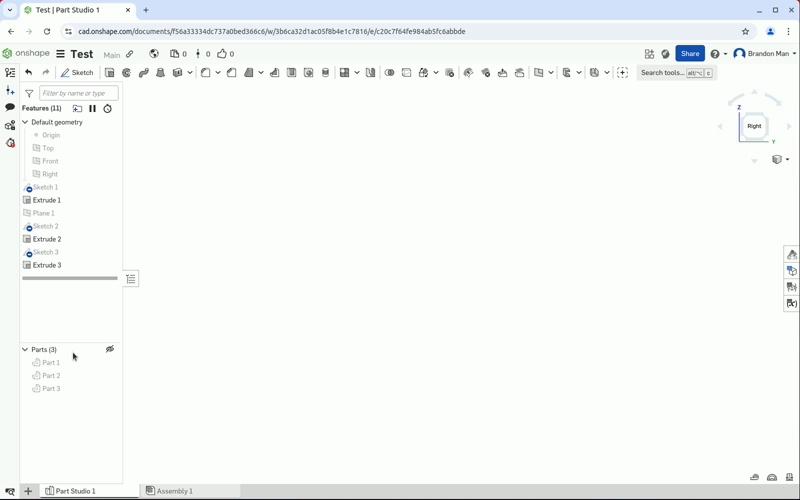
key(right)
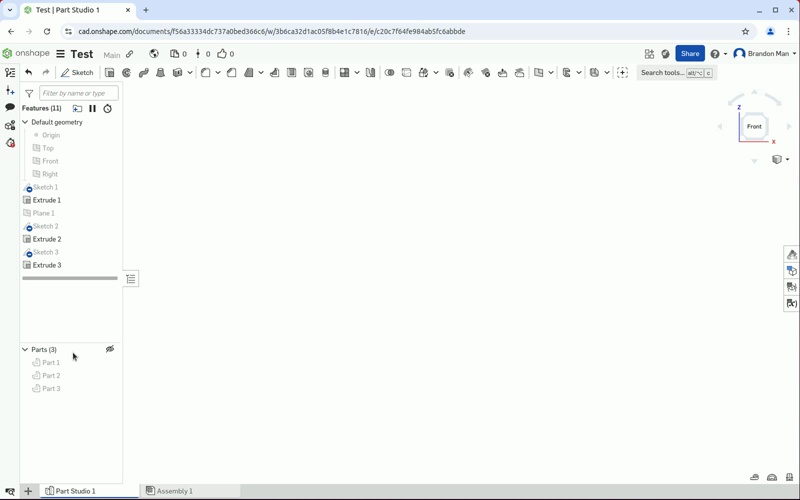
key_up(shift)
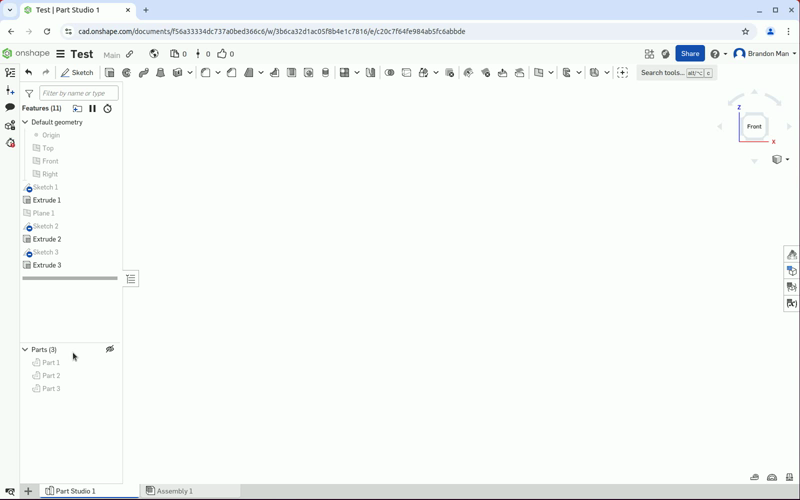
mouse_move(73, 352)
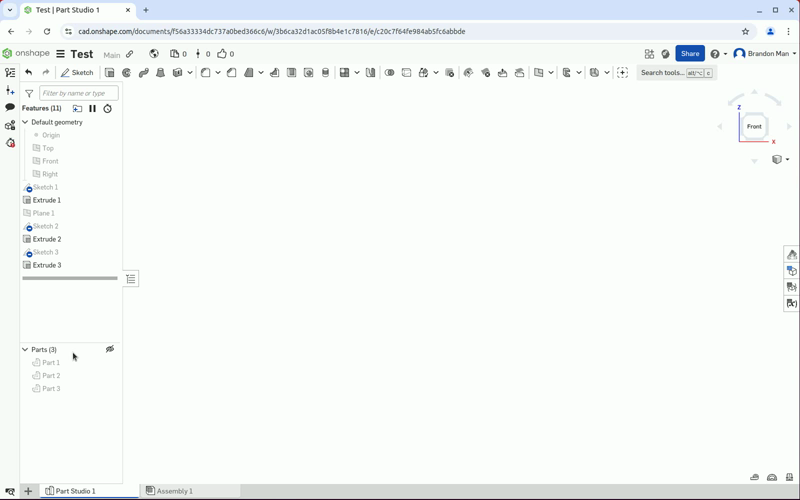
key(shift+y)
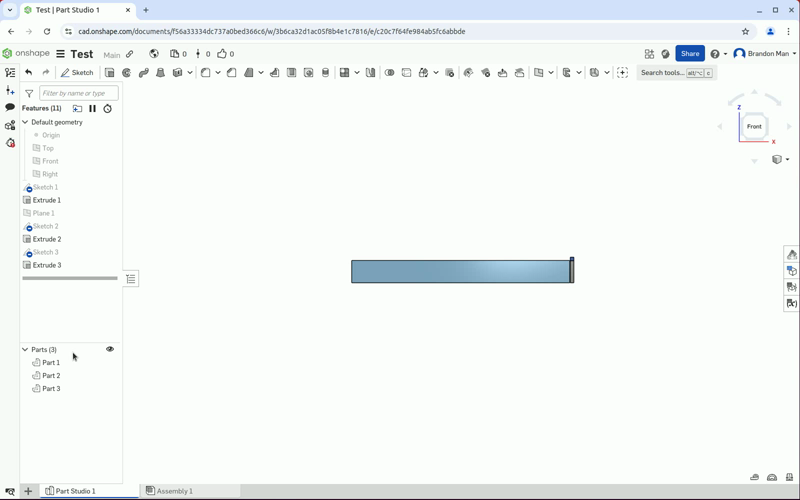
mouse_move(541, 75)
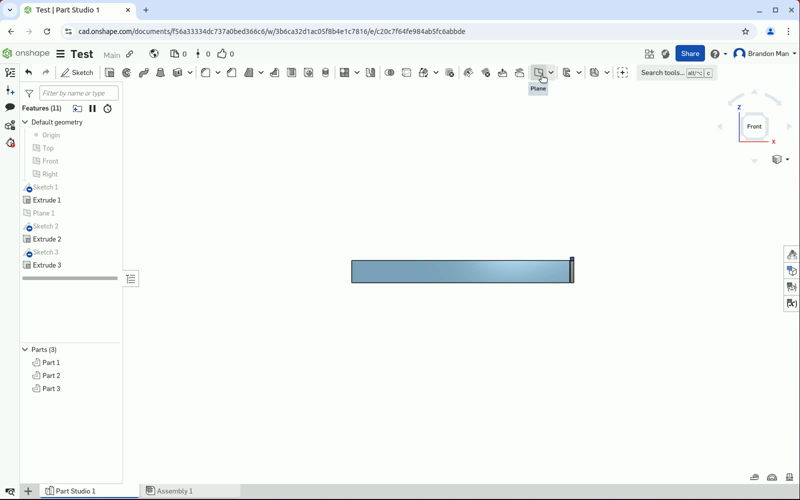
click(541, 75)
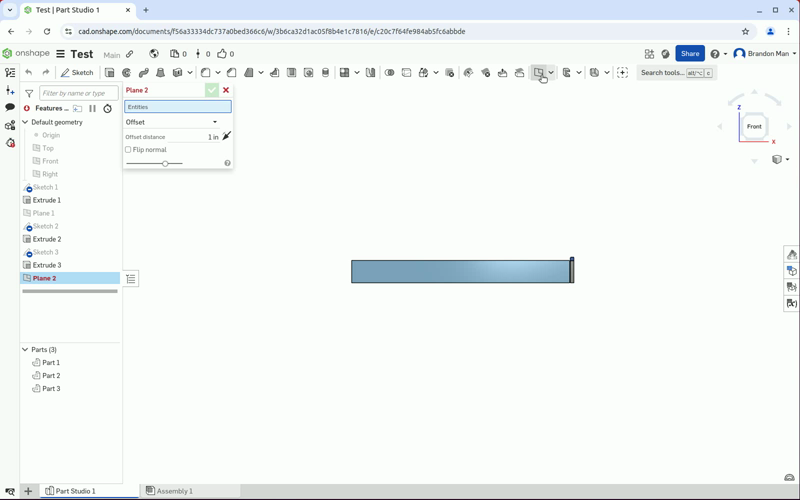
mouse_move(73, 163)
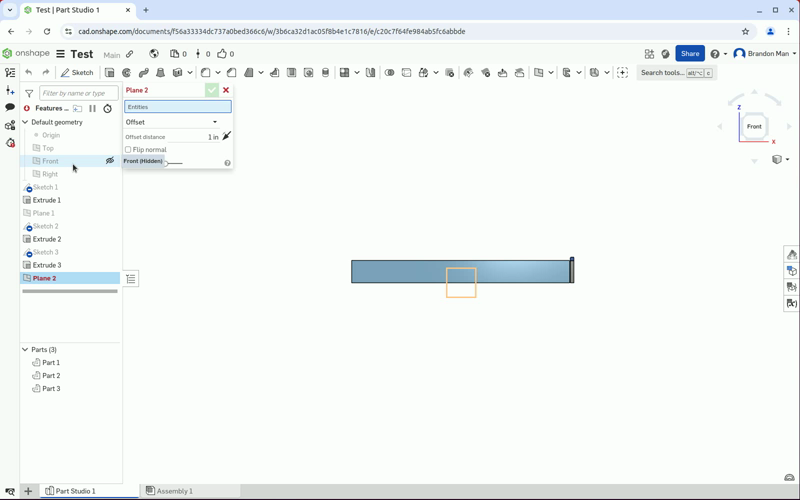
click(73, 163)
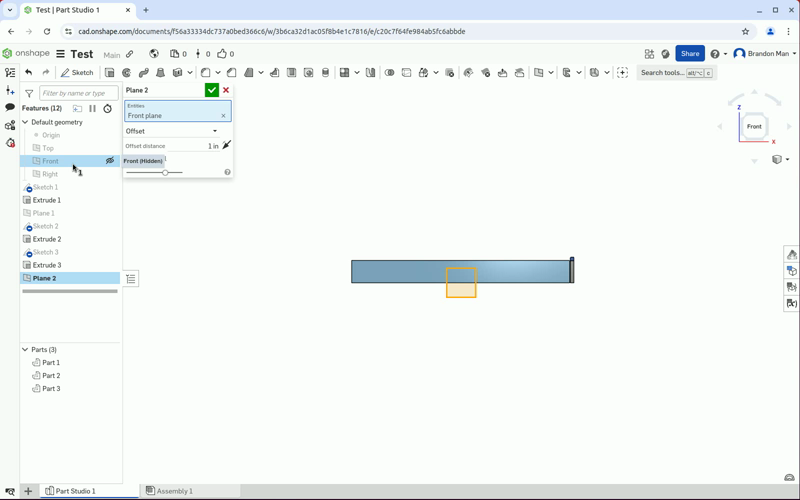
key(tab, 2)
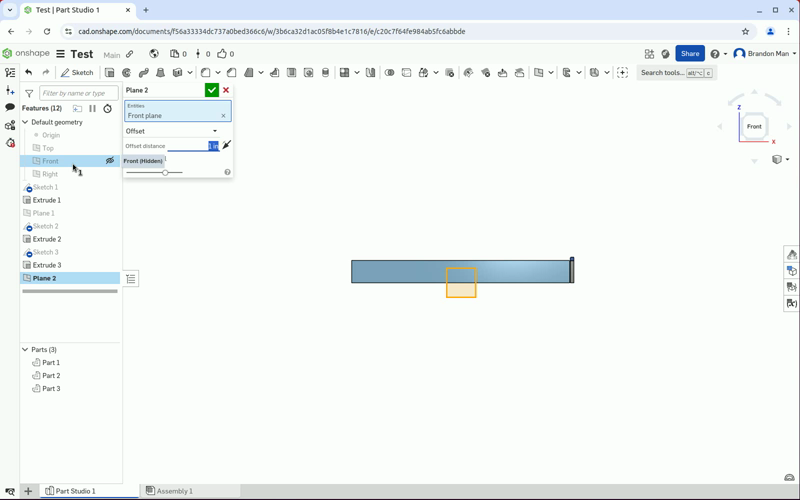
text(10.845)
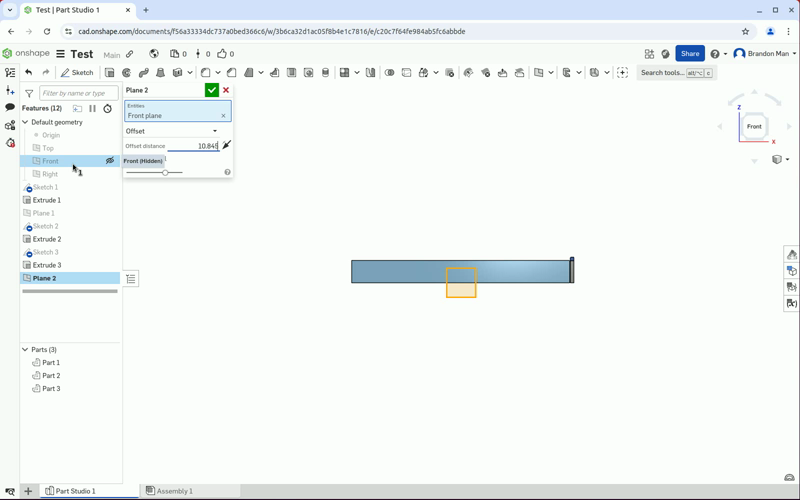
key(enter, 2)
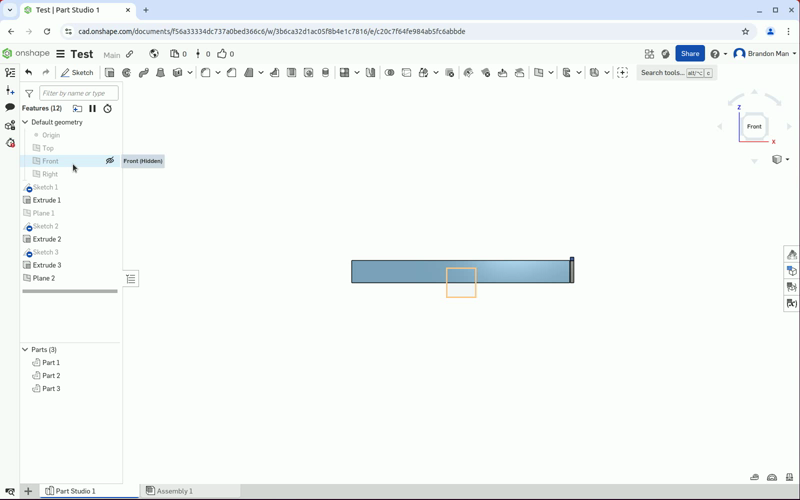
key(shift+s)
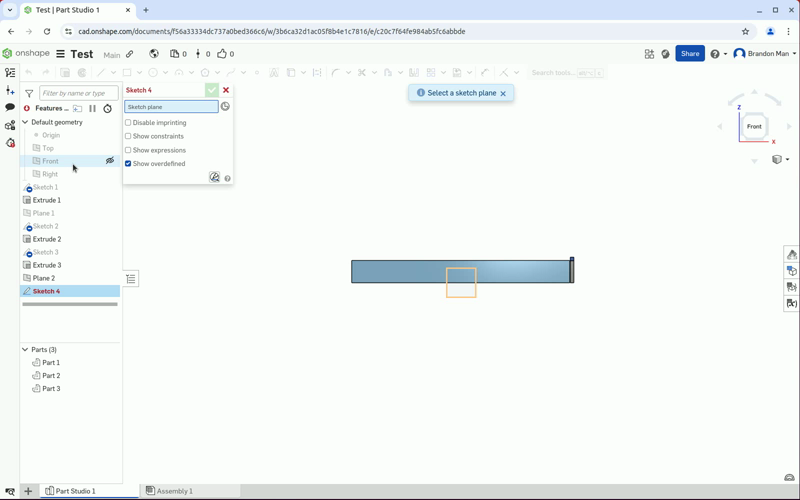
mouse_move(73, 280)
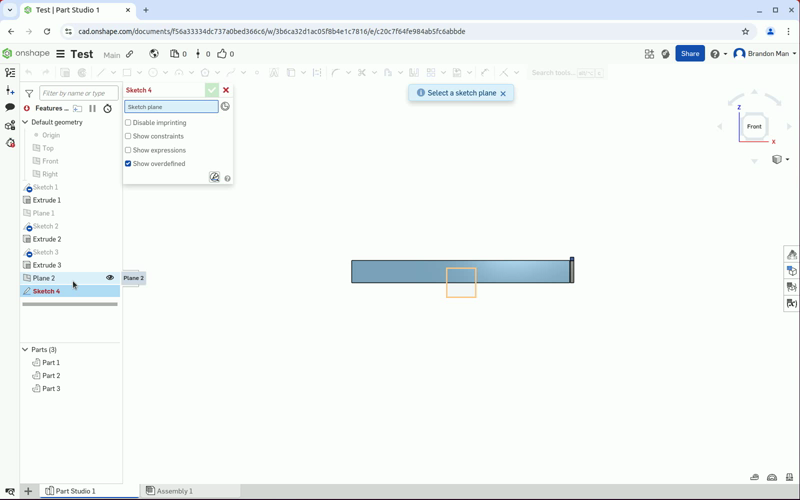
click(73, 280)
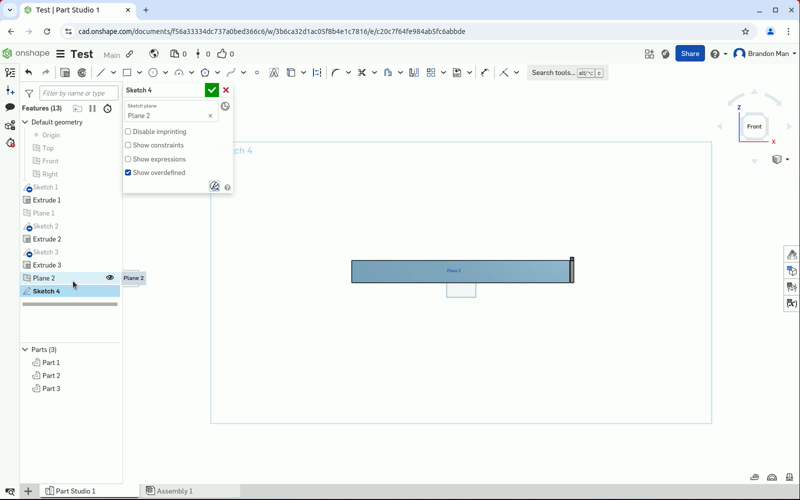
mouse_move(73, 352)
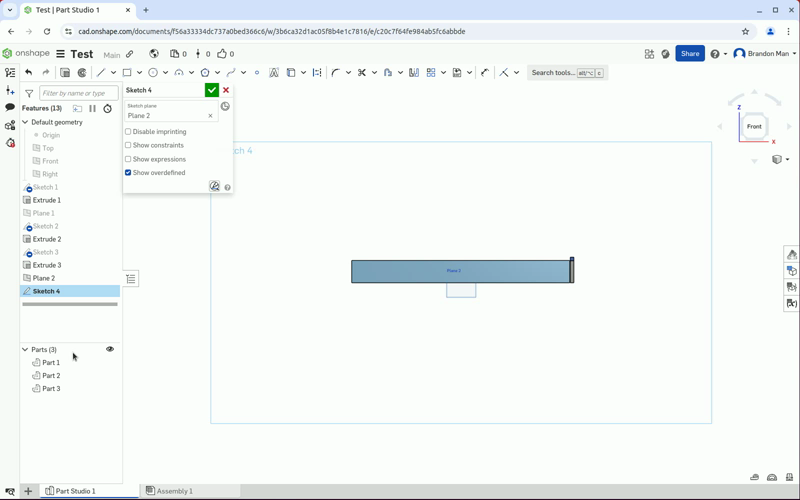
key(y)
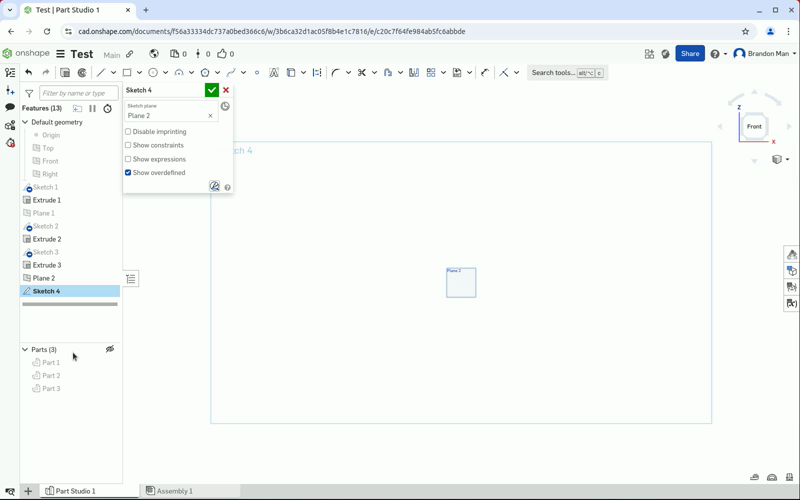
key(l)
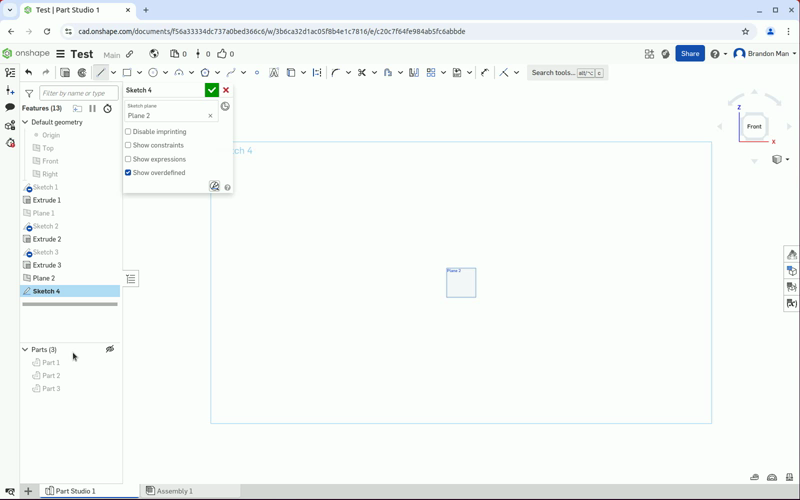
key_down(shift)
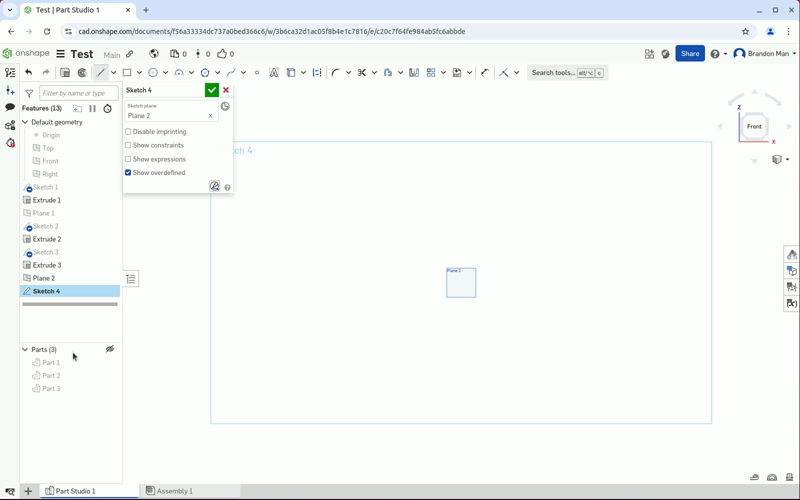
mouse_move(348, 282)
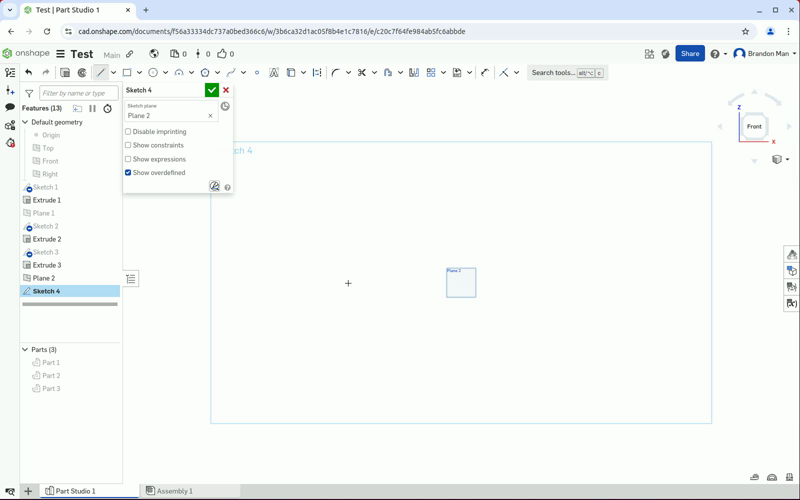
click(348, 282)
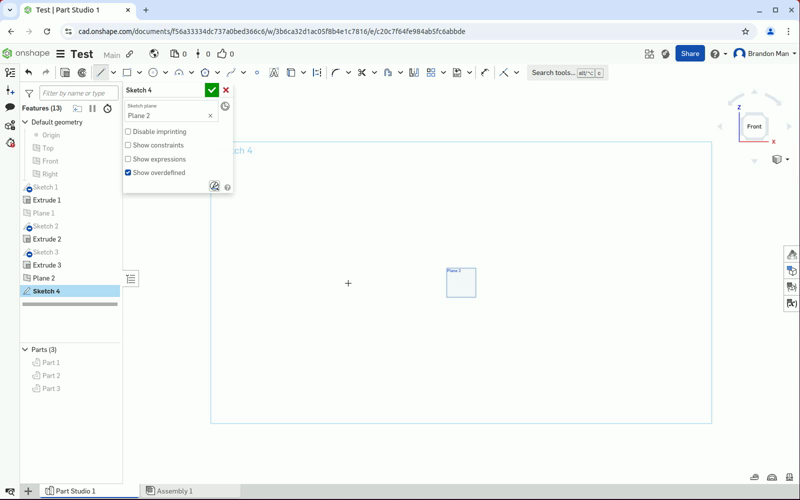
key_up(shift)
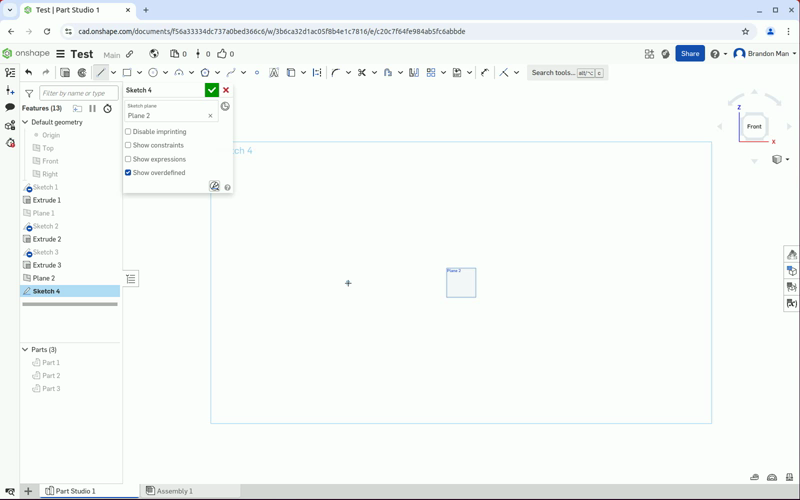
key_down(shift)
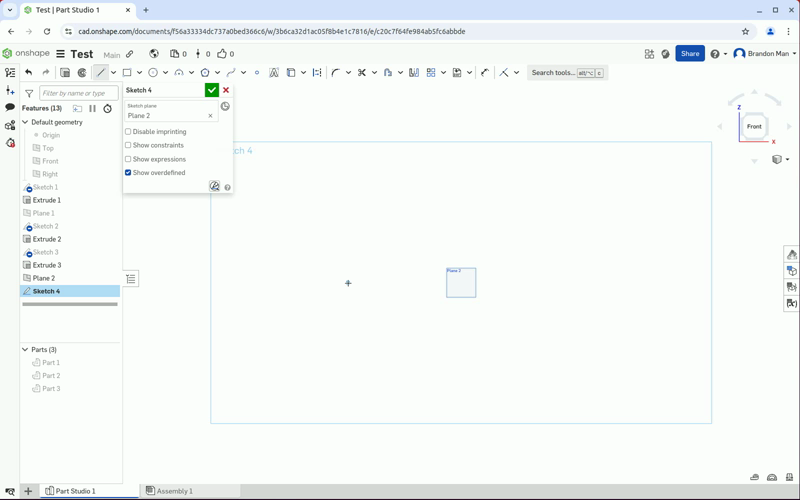
mouse_move(378, 282)
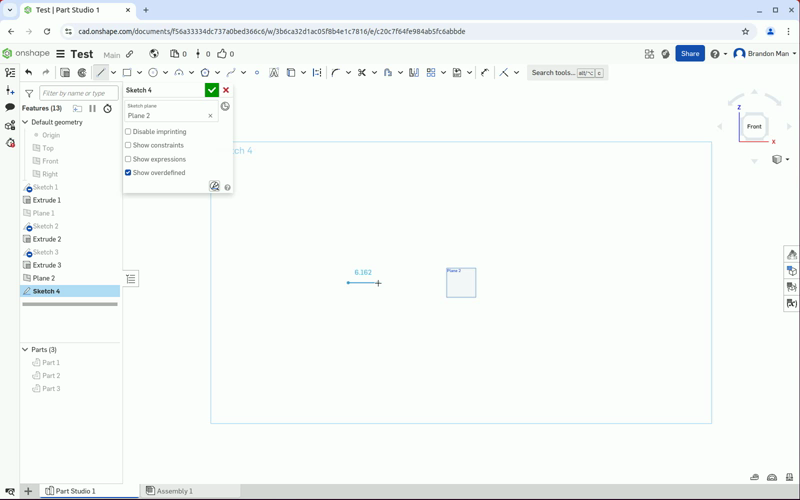
mouse_move(350, 282)
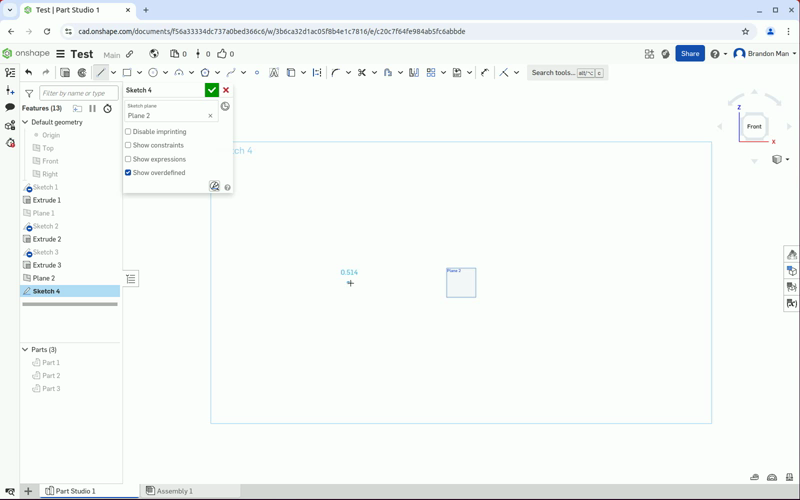
scroll(6)
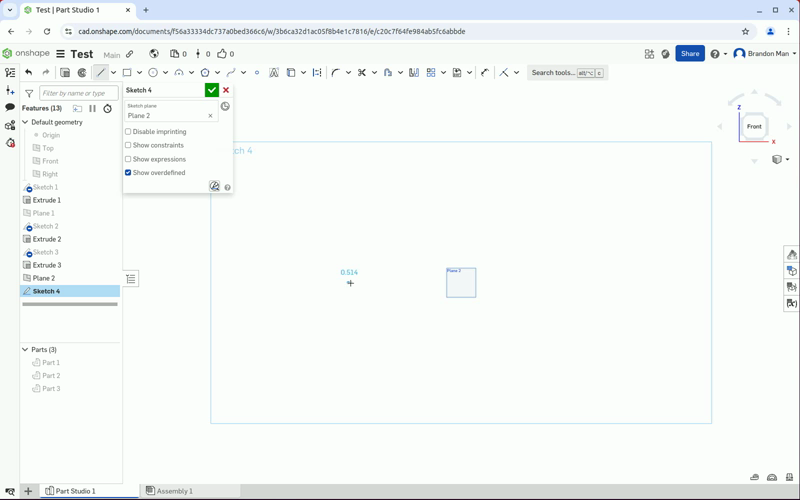
scroll(6)
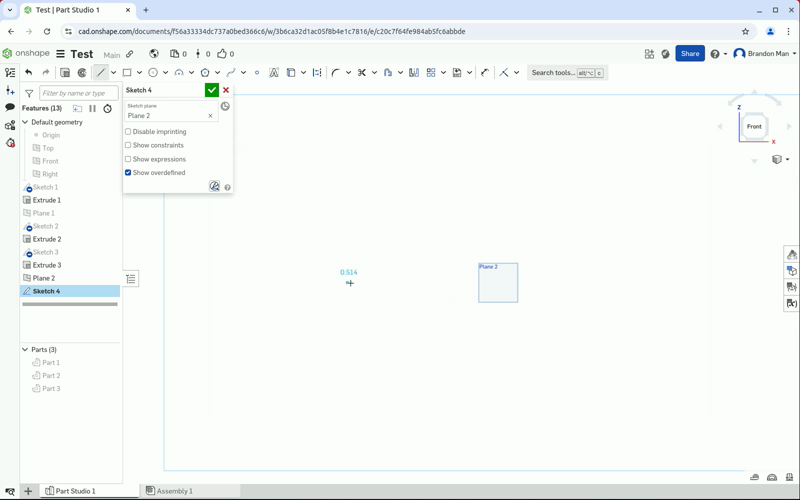
scroll(6)
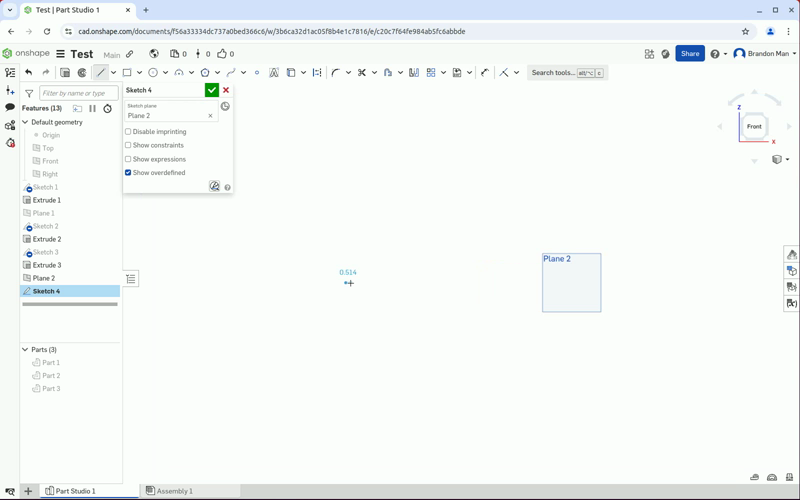
scroll(6)
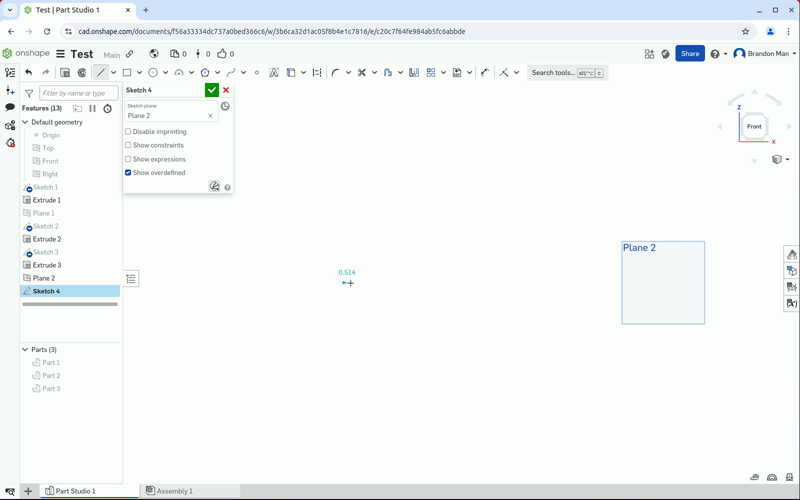
scroll(6)
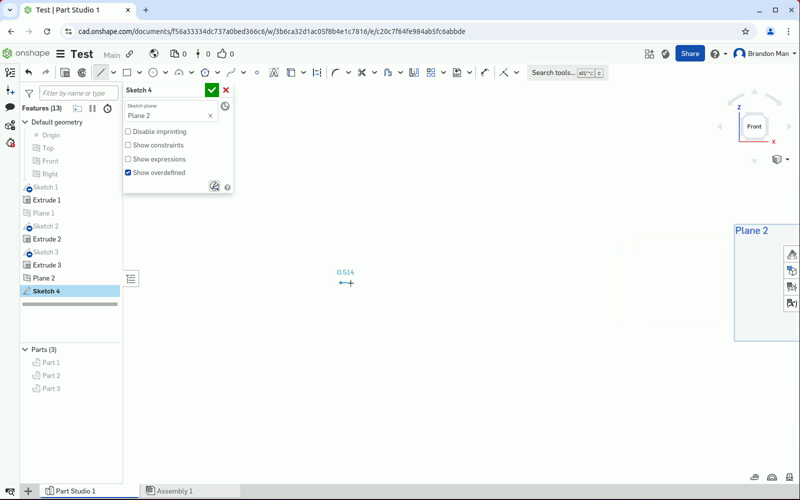
scroll(6)
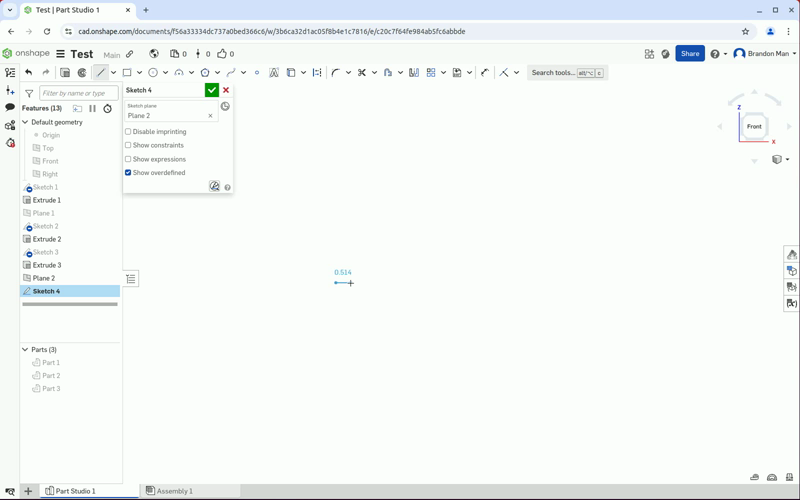
scroll(6)
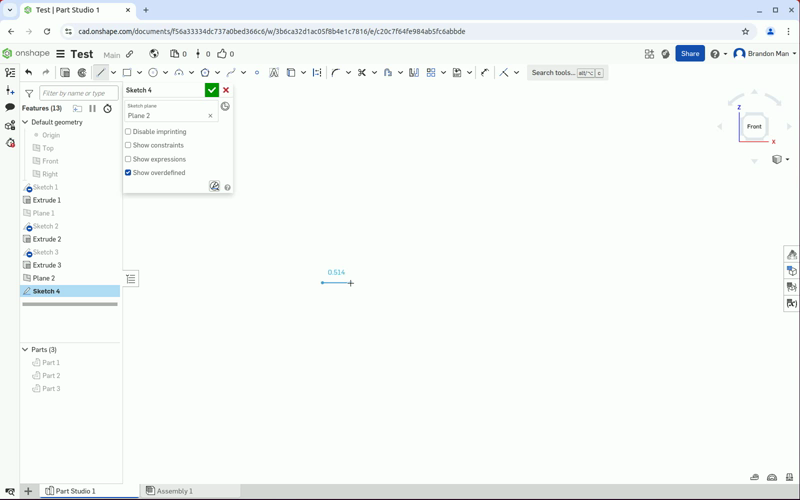
click(350, 282)
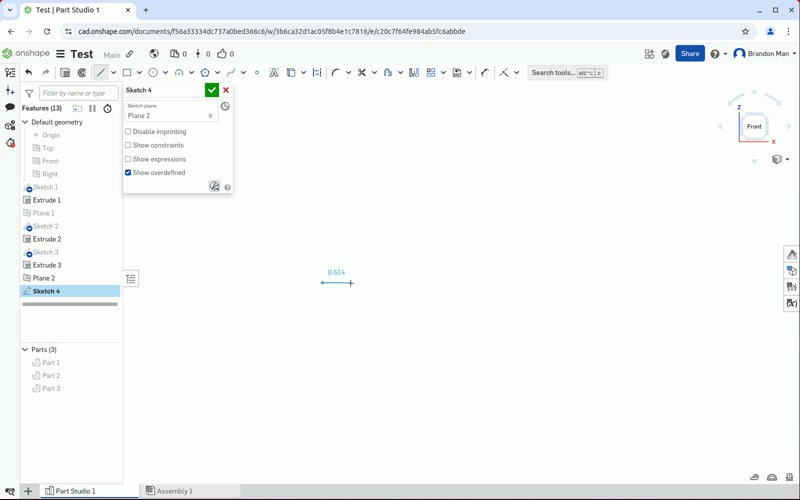
scroll(-6)
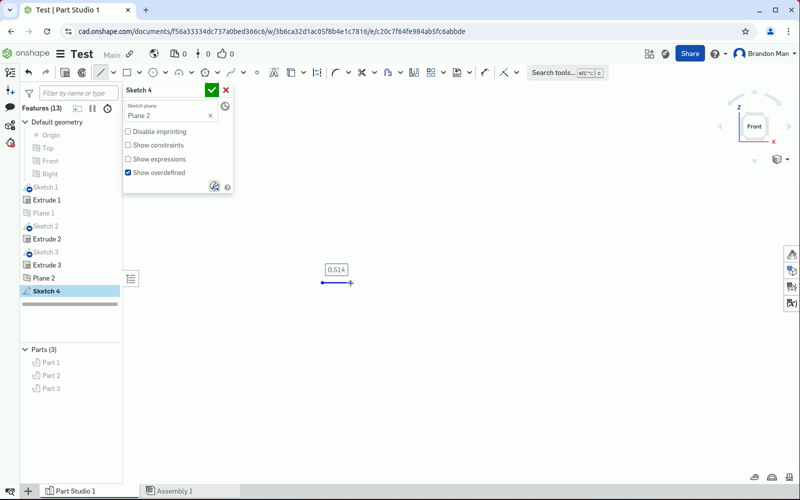
scroll(-6)
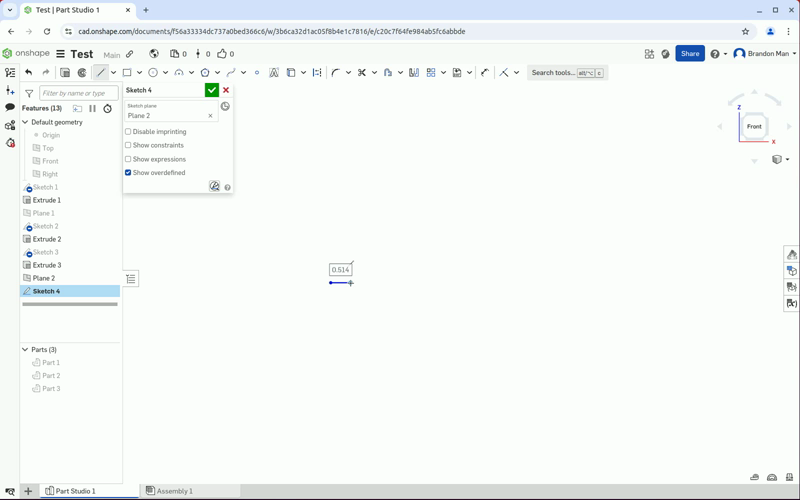
scroll(-6)
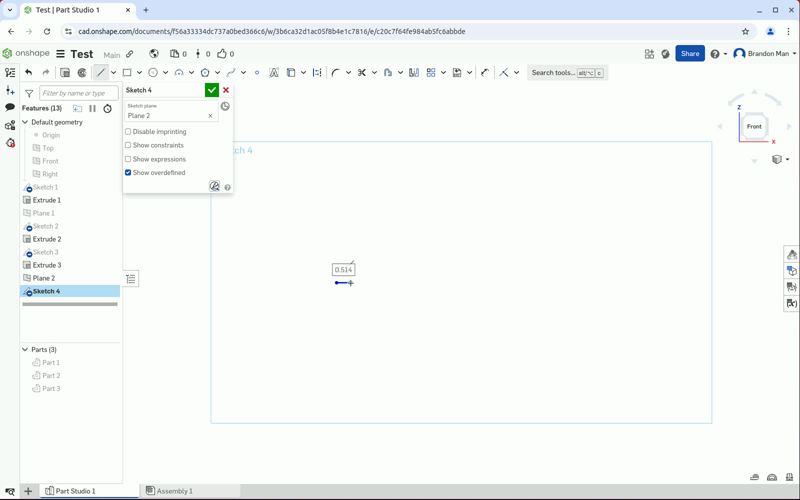
scroll(-6)
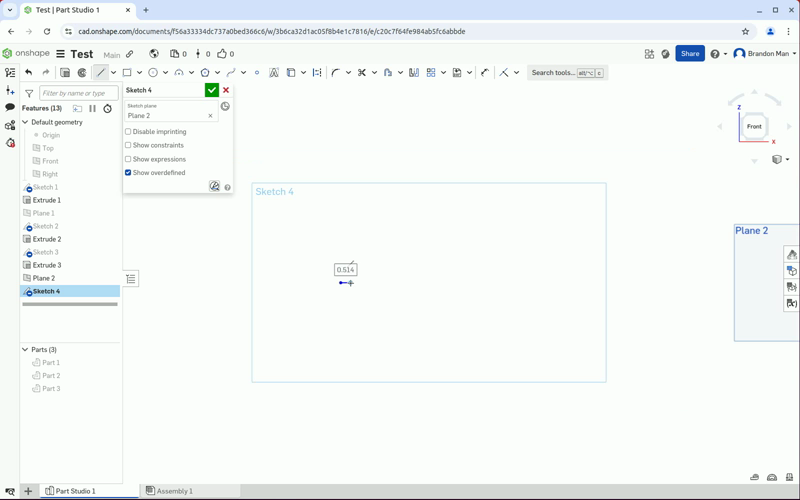
scroll(-6)
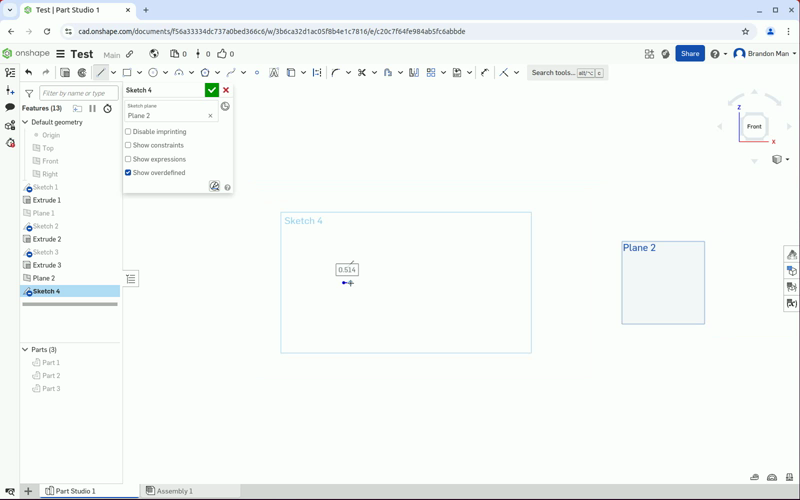
scroll(-6)
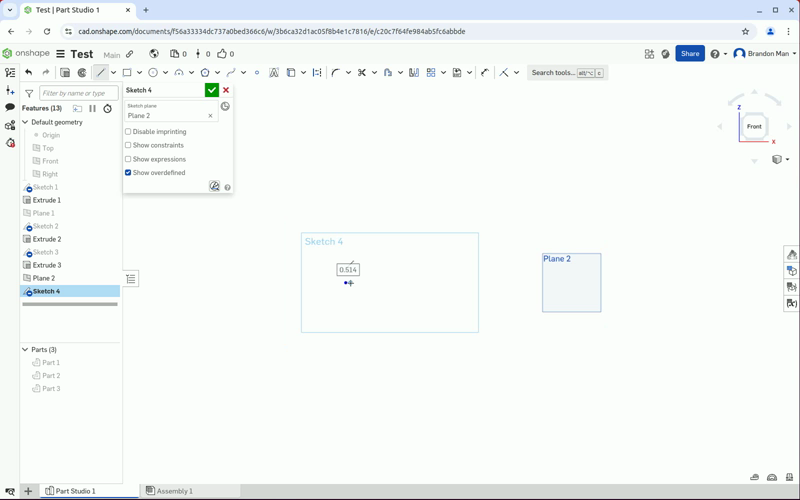
scroll(-6)
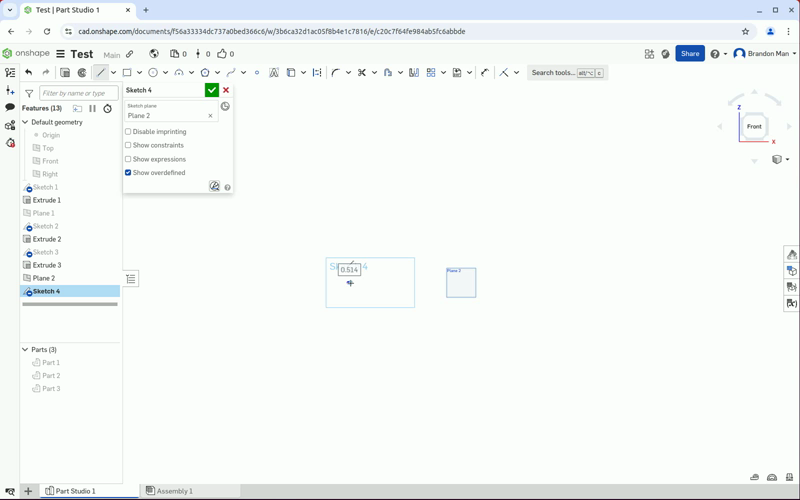
key_up(shift)
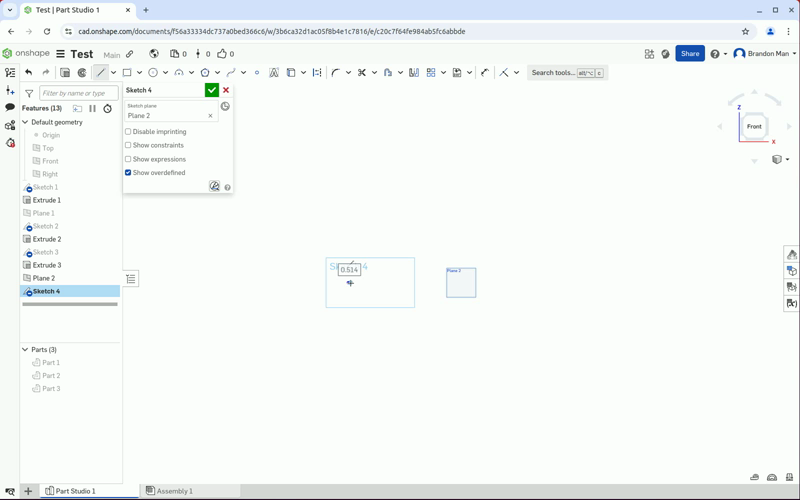
key_down(shift)
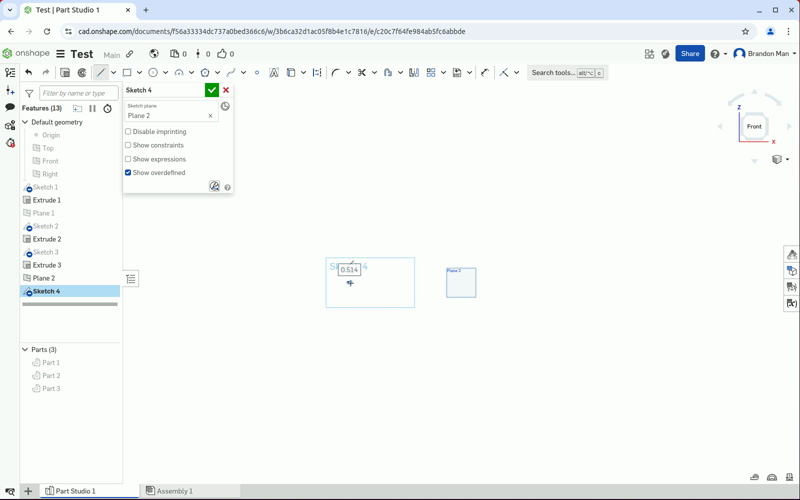
mouse_move(380, 282)
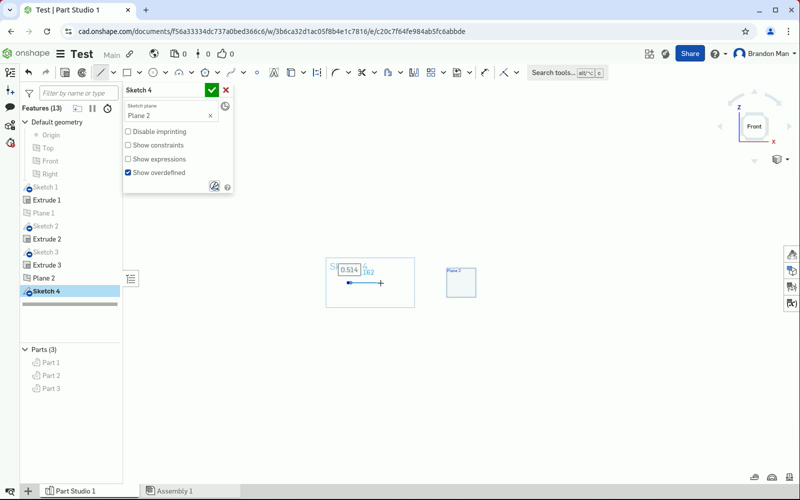
mouse_move(350, 259)
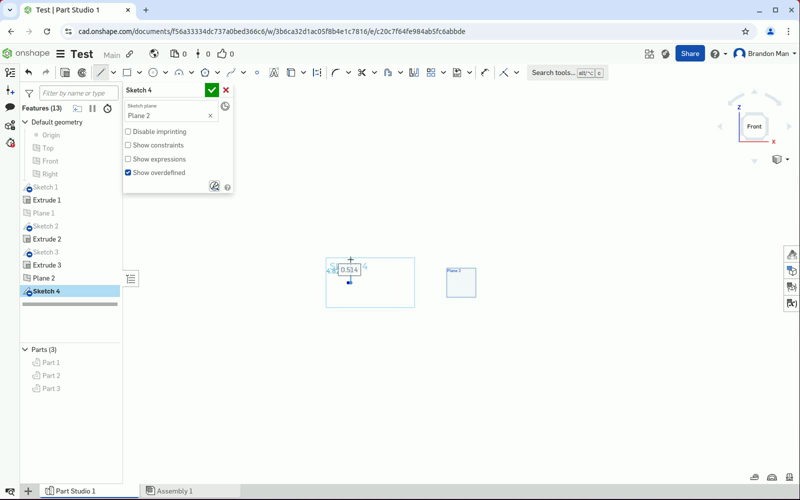
click(350, 259)
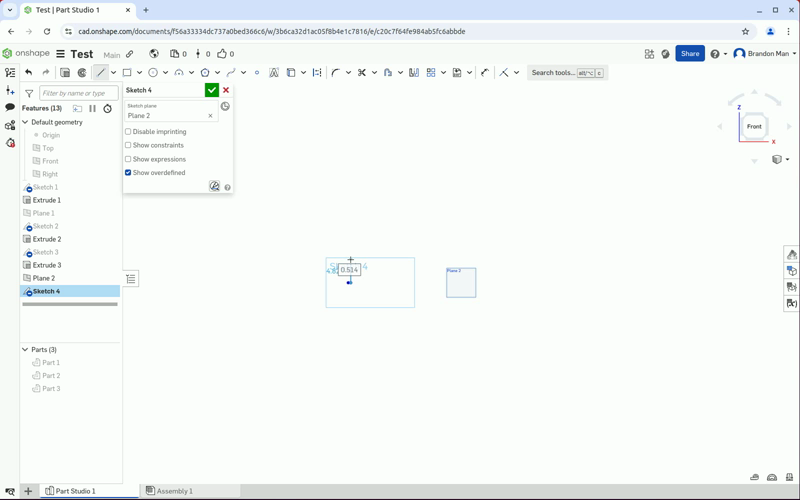
key_up(shift)
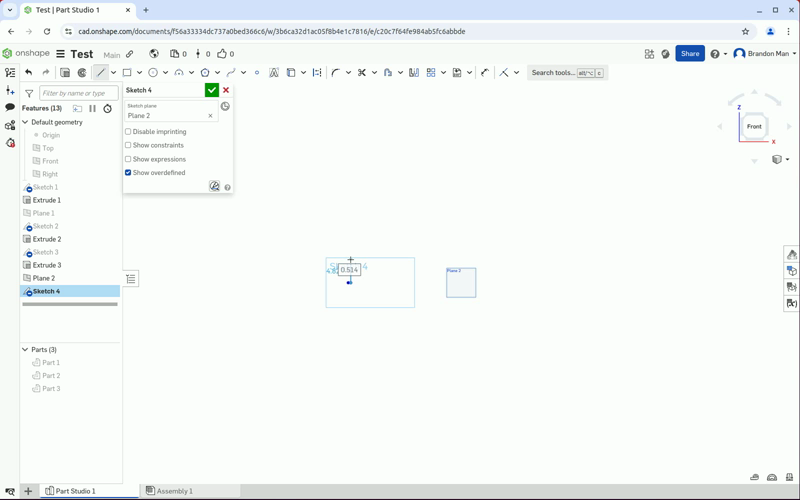
key_down(shift)
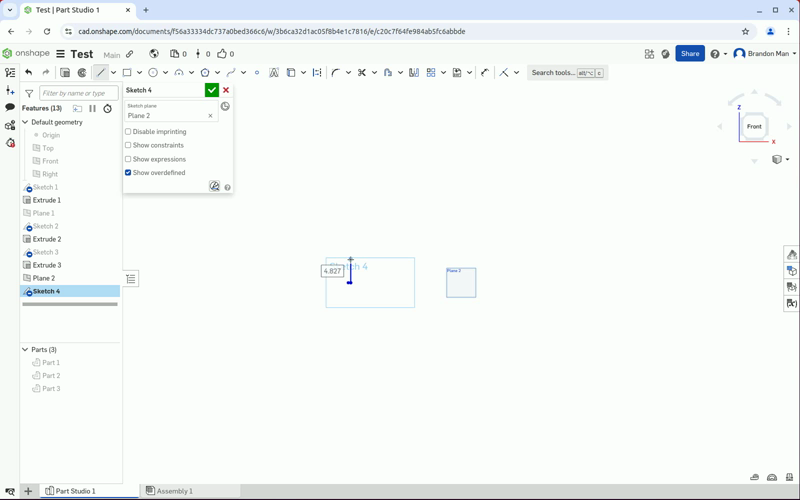
mouse_move(569, 259)
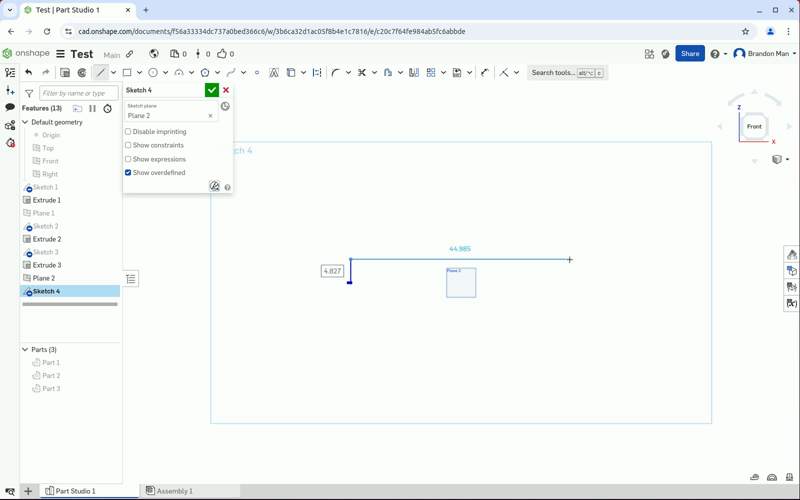
click(569, 259)
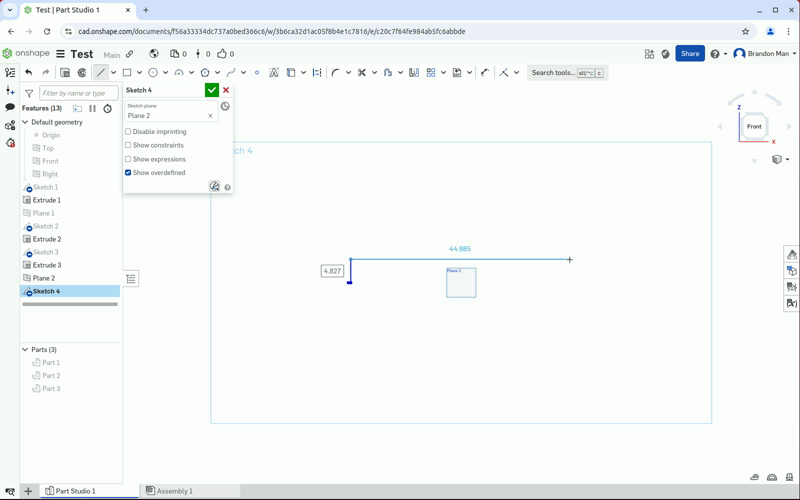
key_up(shift)
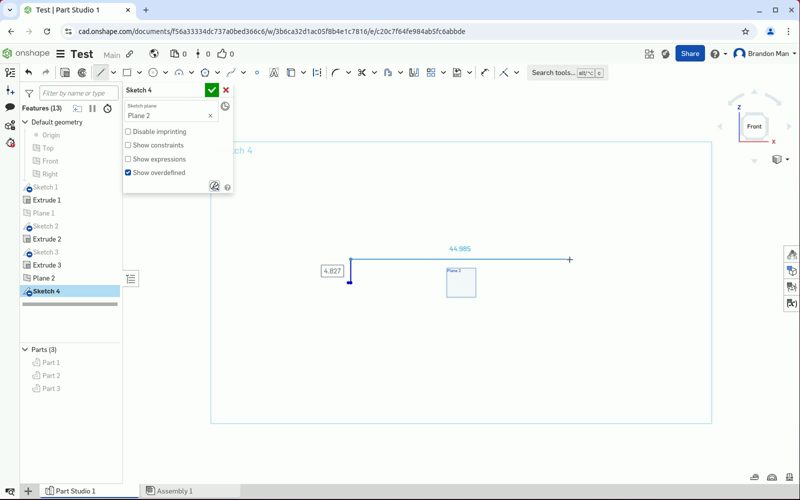
key_down(shift)
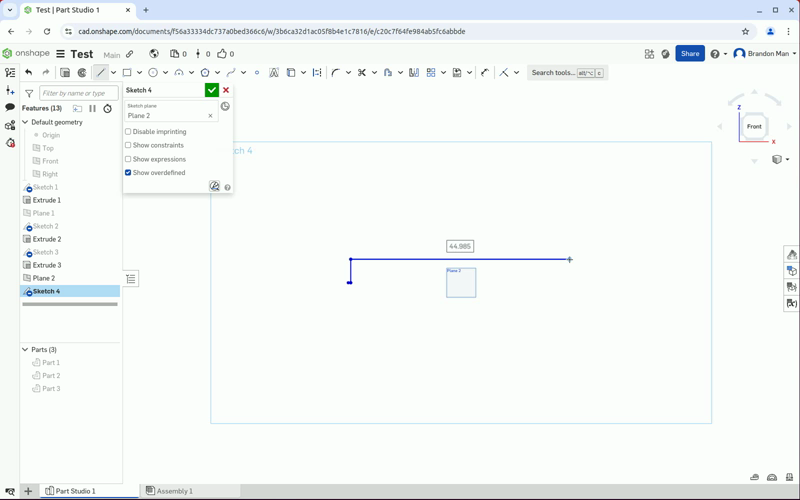
mouse_move(589, 259)
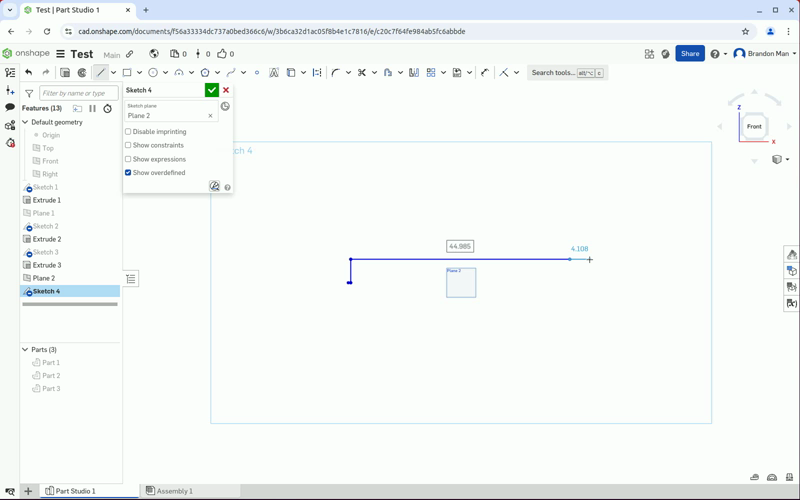
mouse_move(569, 282)
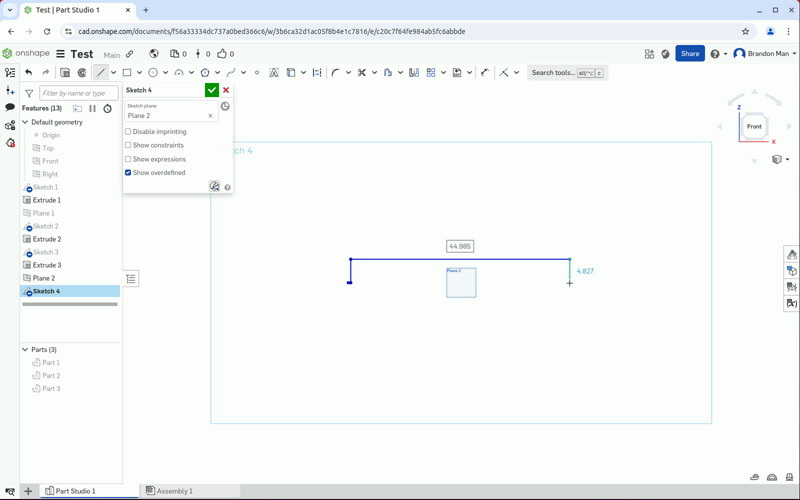
click(569, 282)
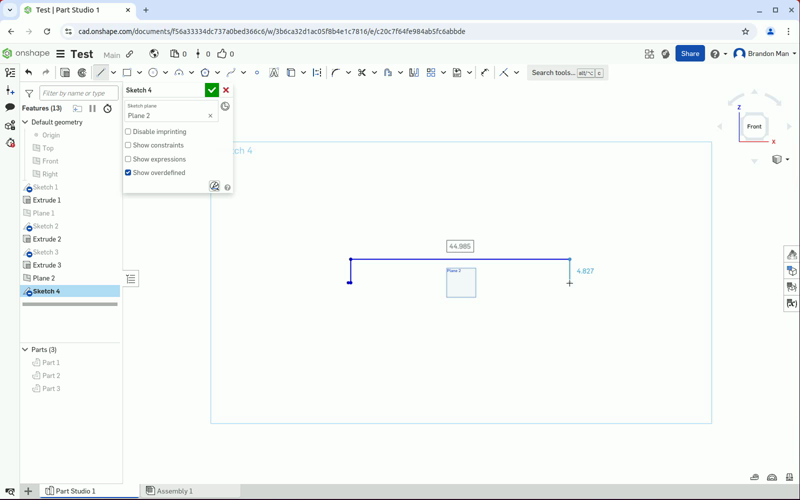
key_up(shift)
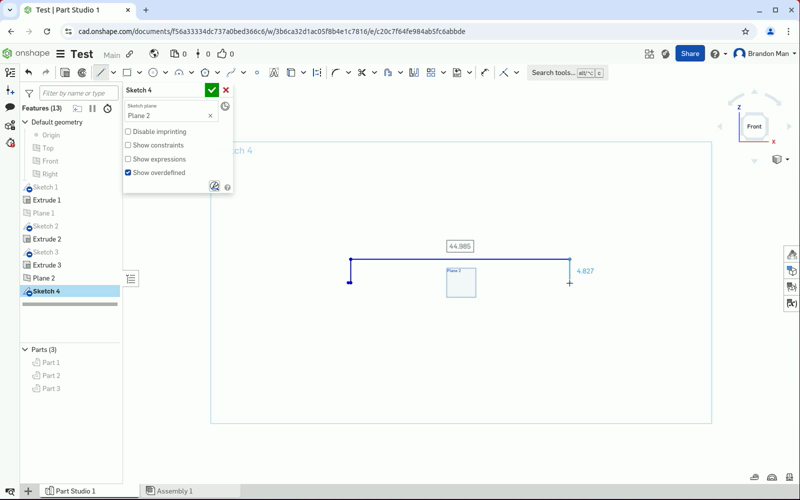
key_down(shift)
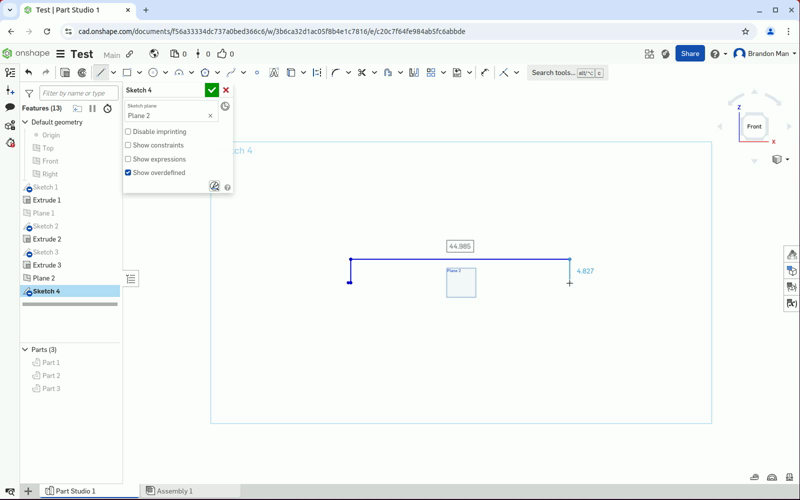
mouse_move(589, 282)
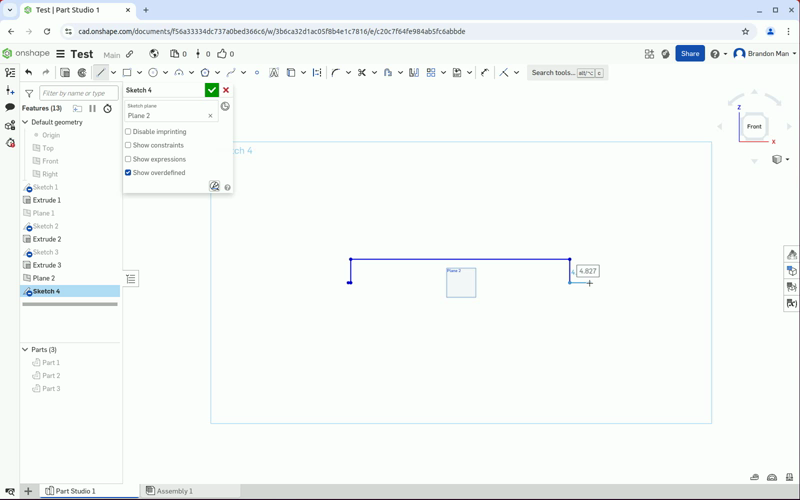
mouse_move(572, 282)
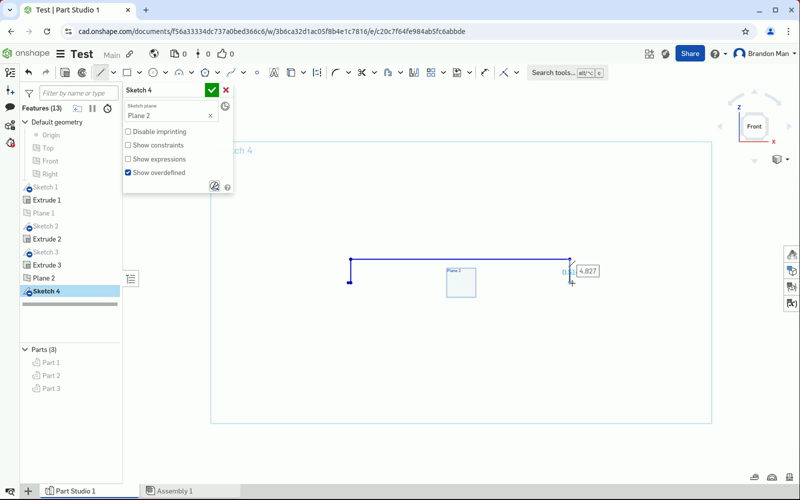
scroll(6)
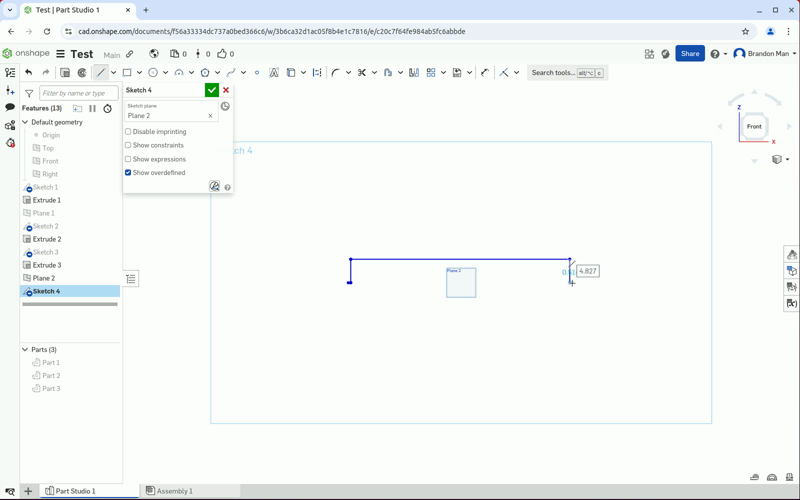
scroll(6)
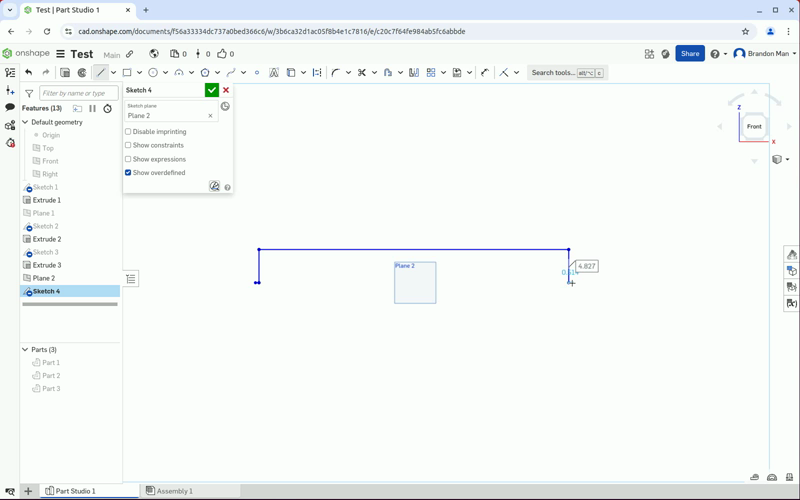
scroll(6)
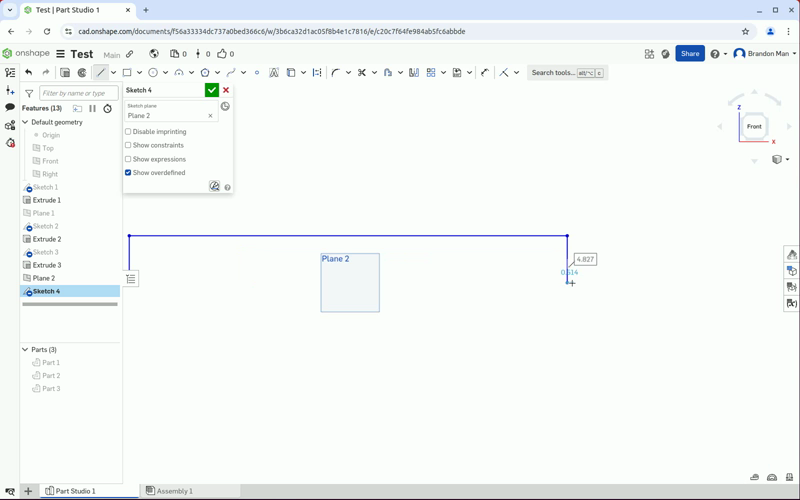
scroll(6)
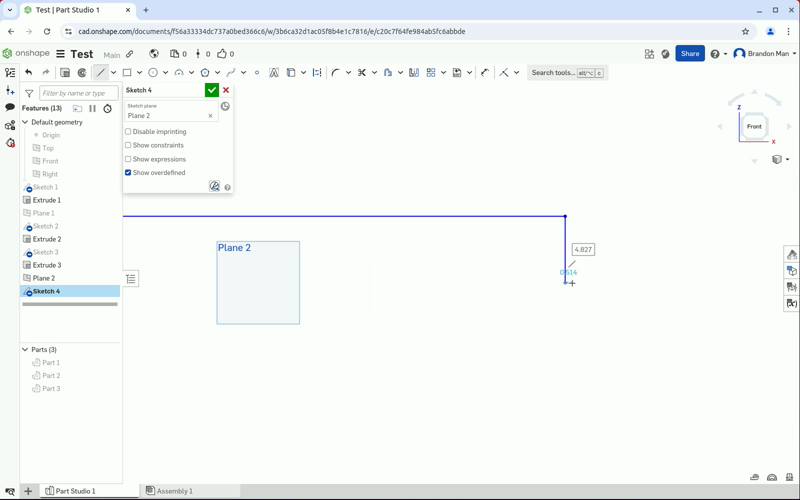
scroll(6)
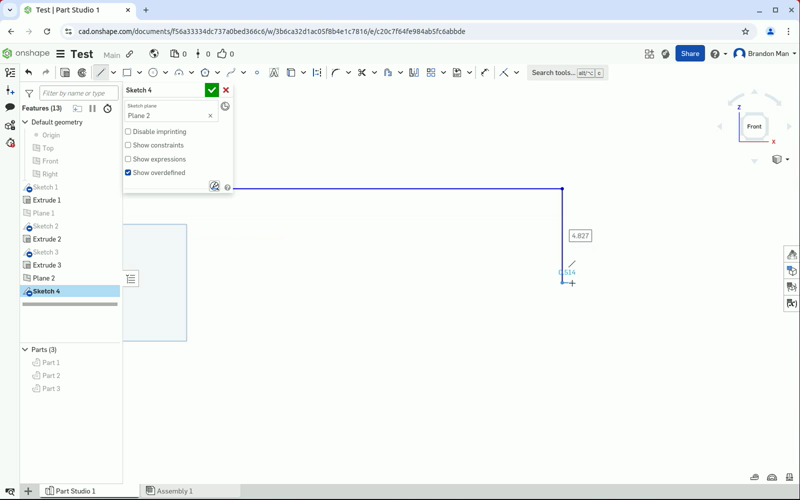
scroll(6)
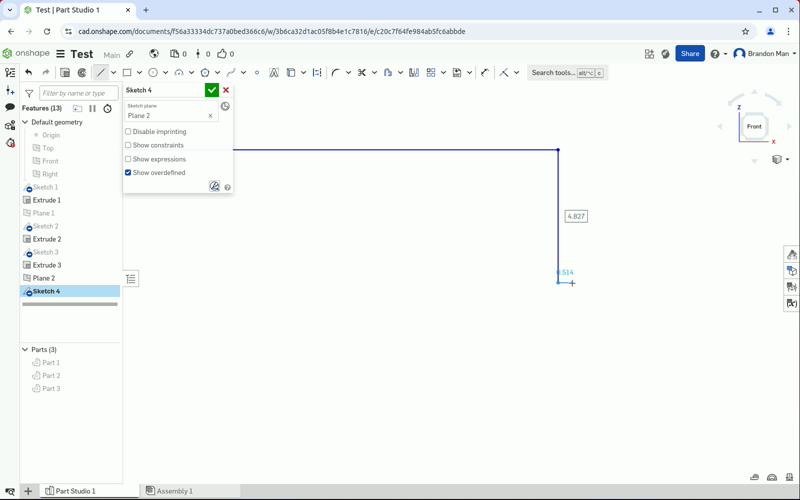
scroll(6)
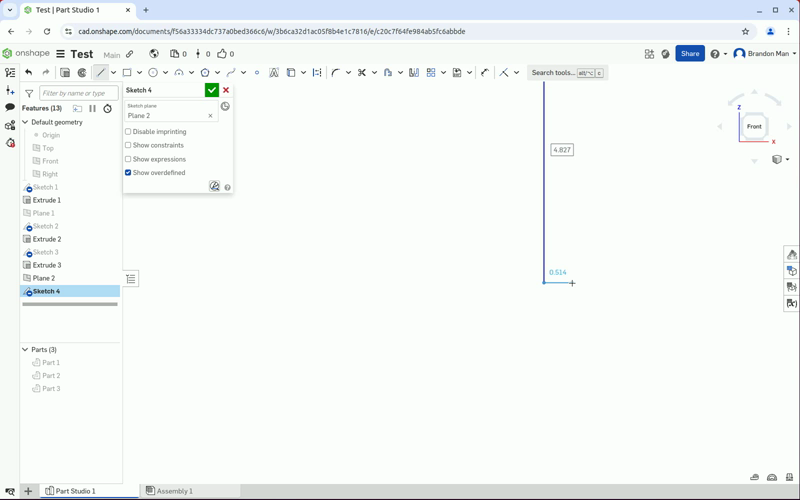
click(572, 282)
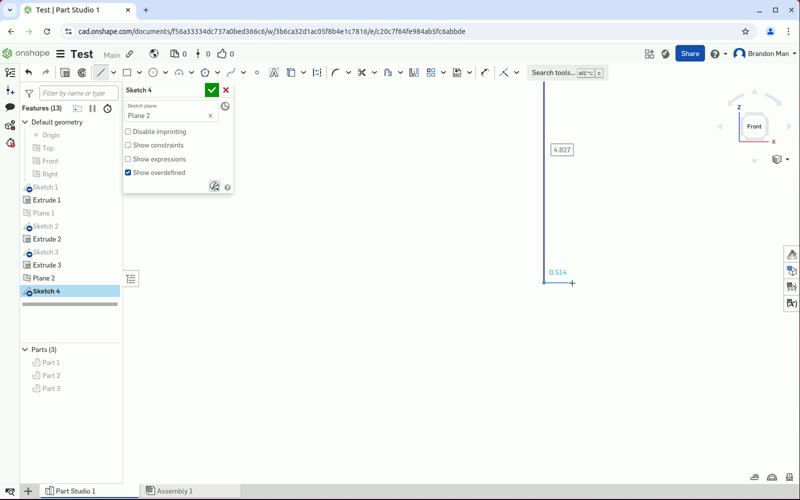
scroll(-6)
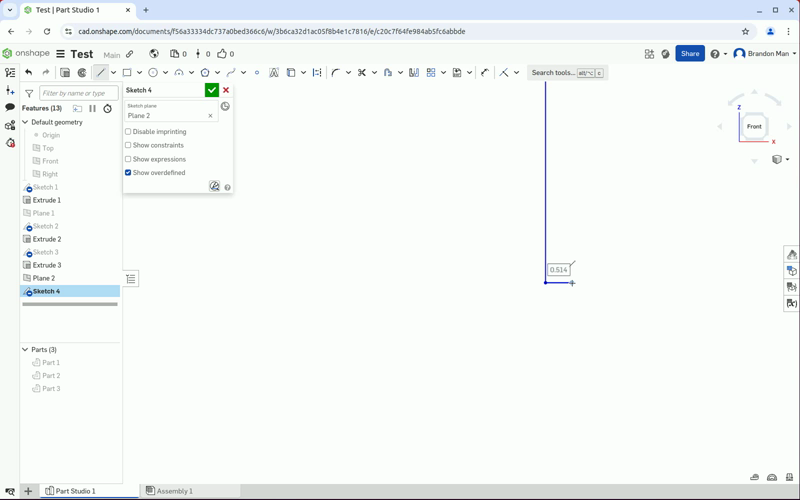
scroll(-6)
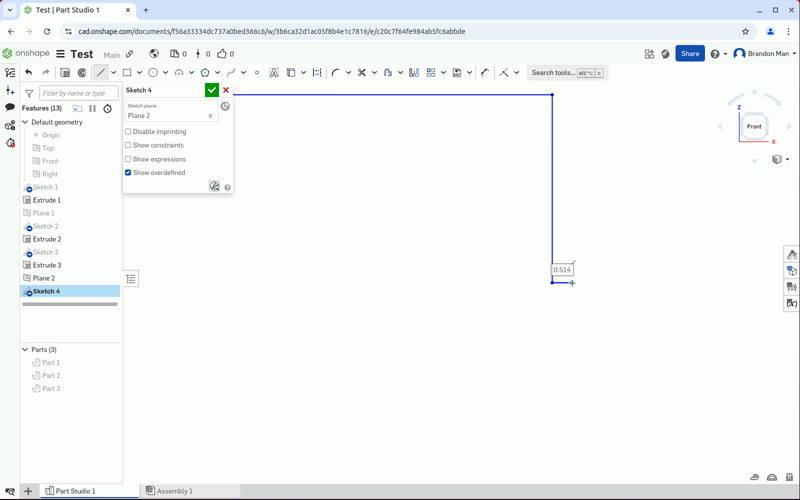
scroll(-6)
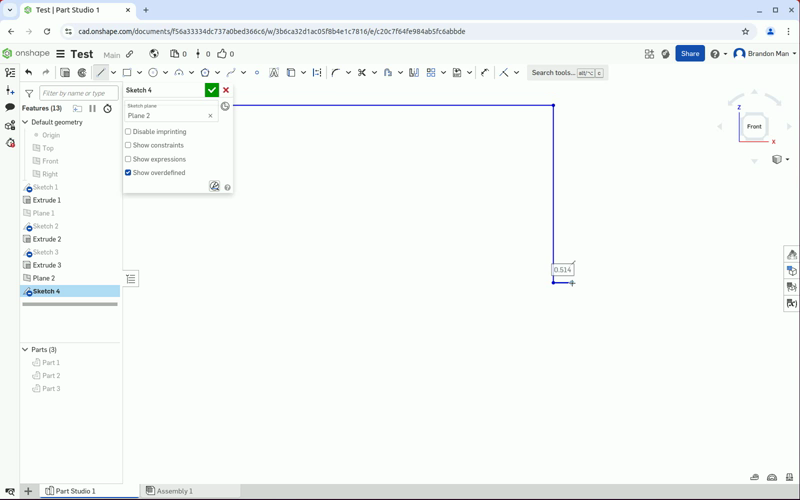
scroll(-6)
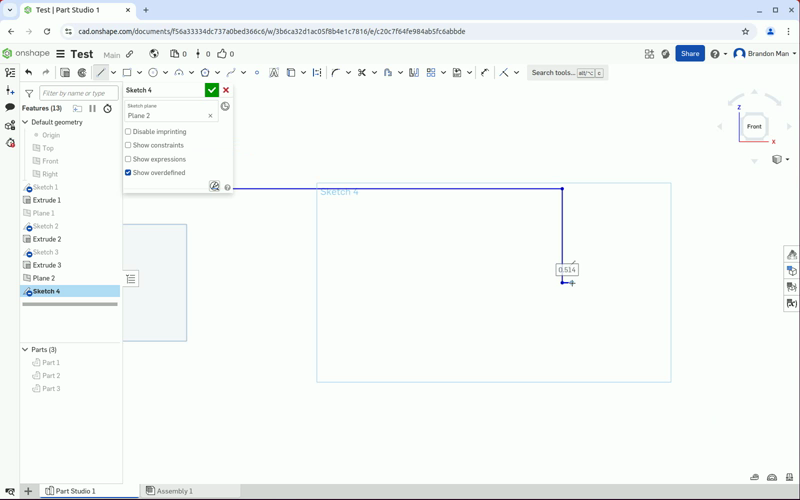
scroll(-6)
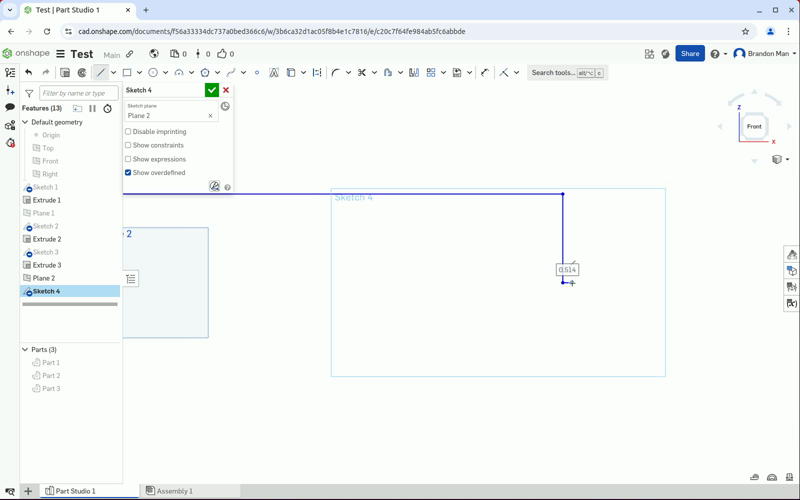
scroll(-6)
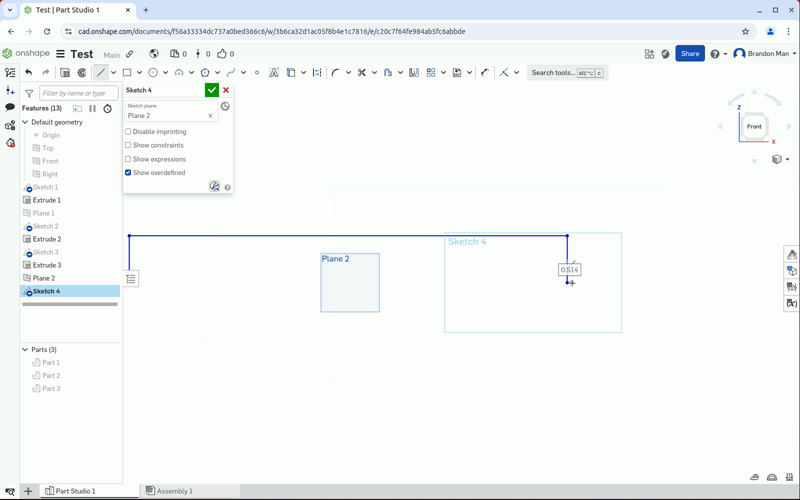
scroll(-6)
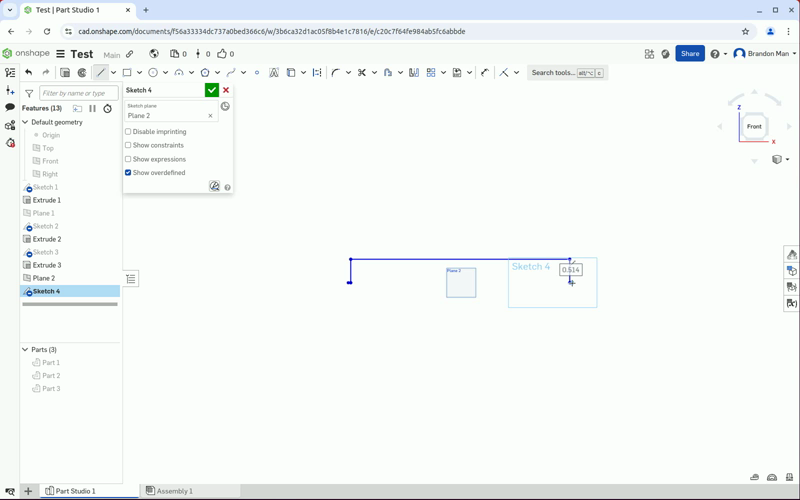
key_up(shift)
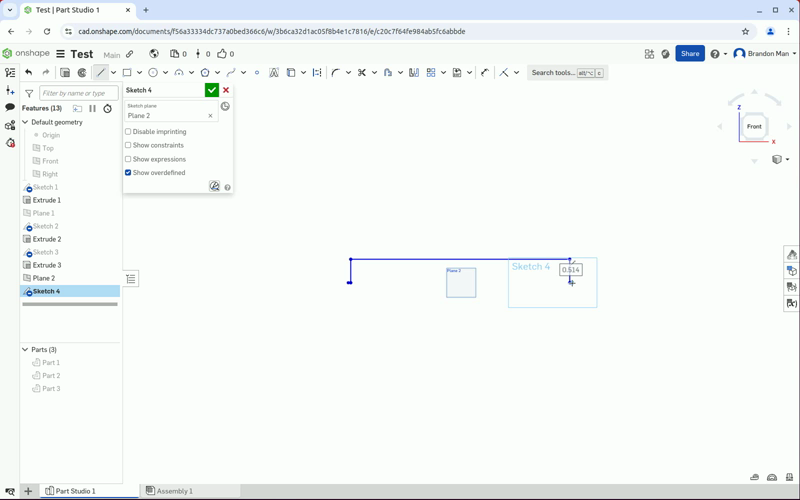
key_down(shift)
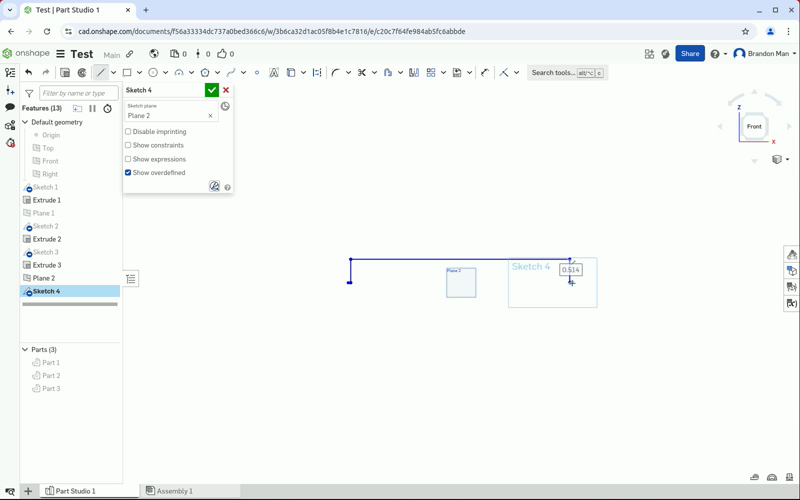
mouse_move(589, 282)
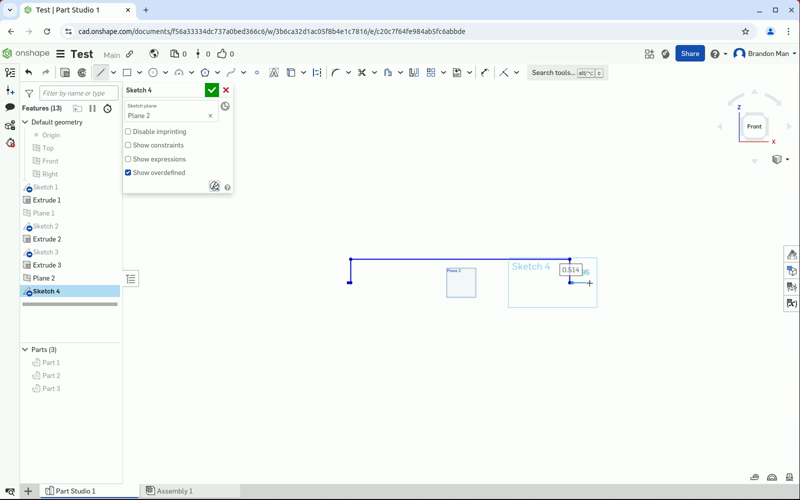
mouse_move(572, 257)
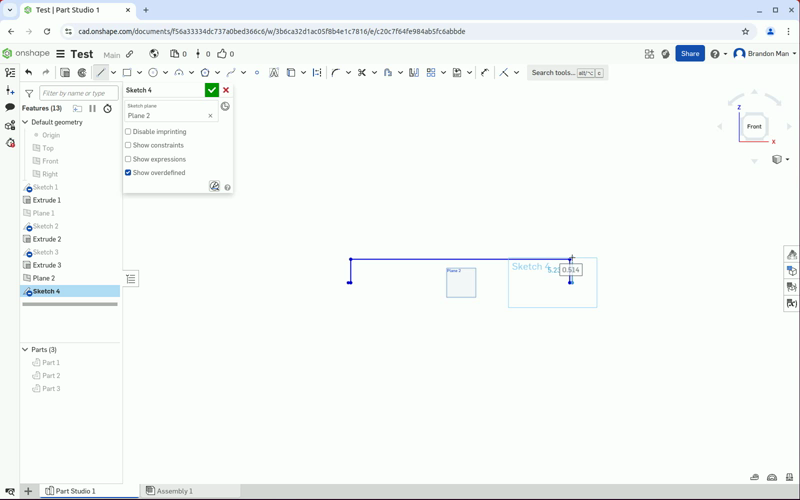
scroll(6)
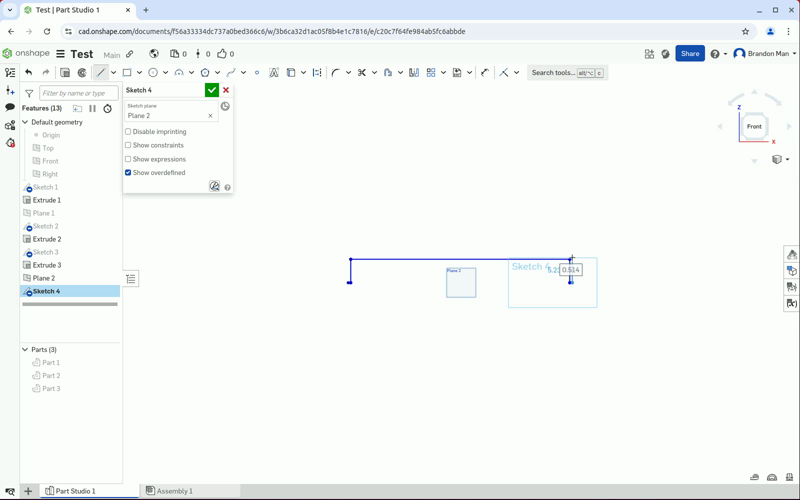
scroll(6)
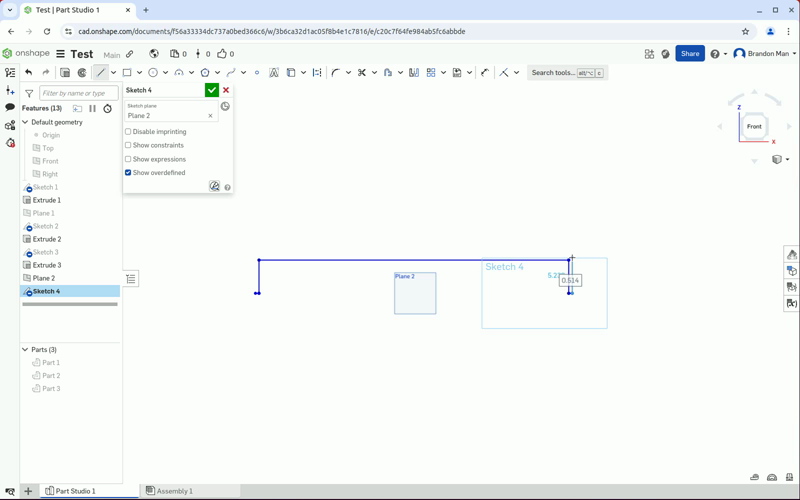
scroll(6)
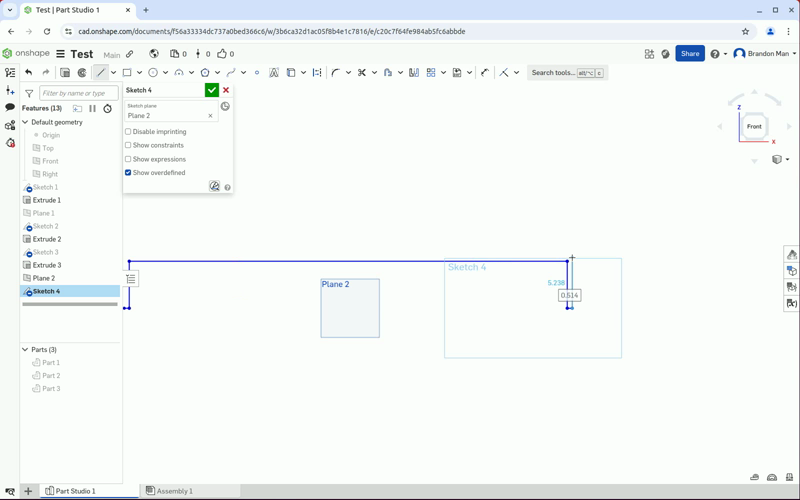
scroll(6)
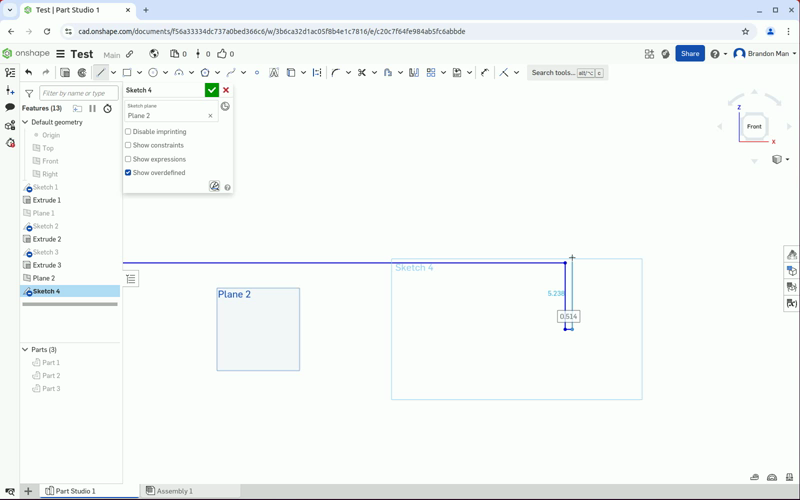
scroll(6)
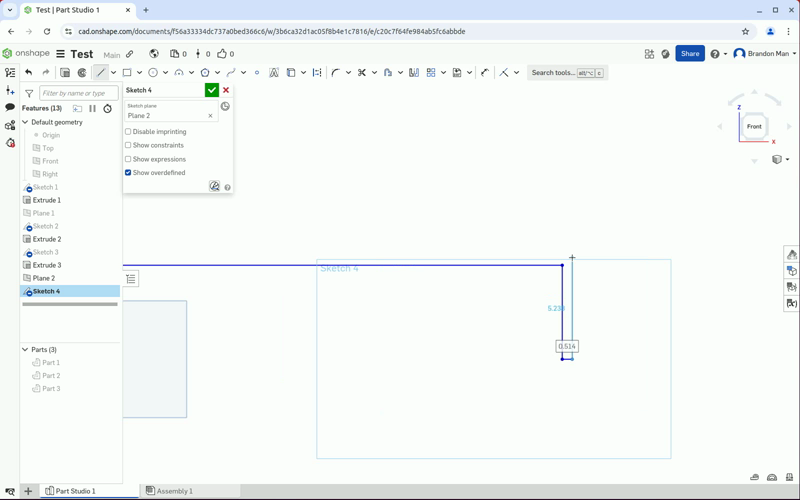
scroll(6)
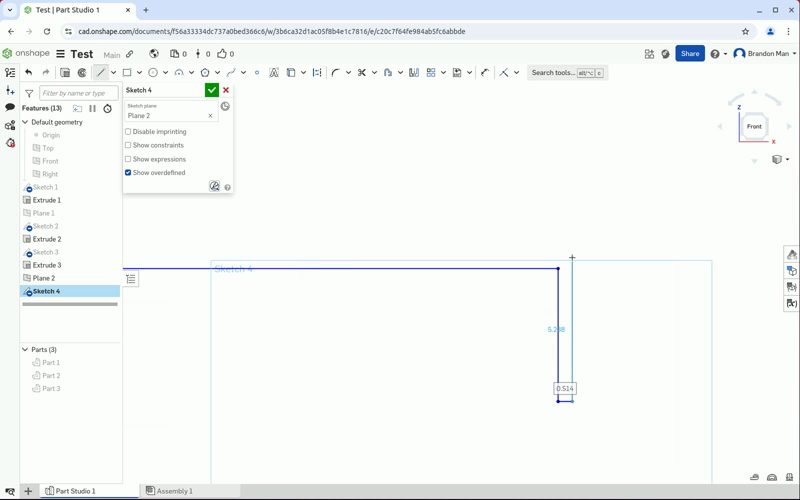
scroll(6)
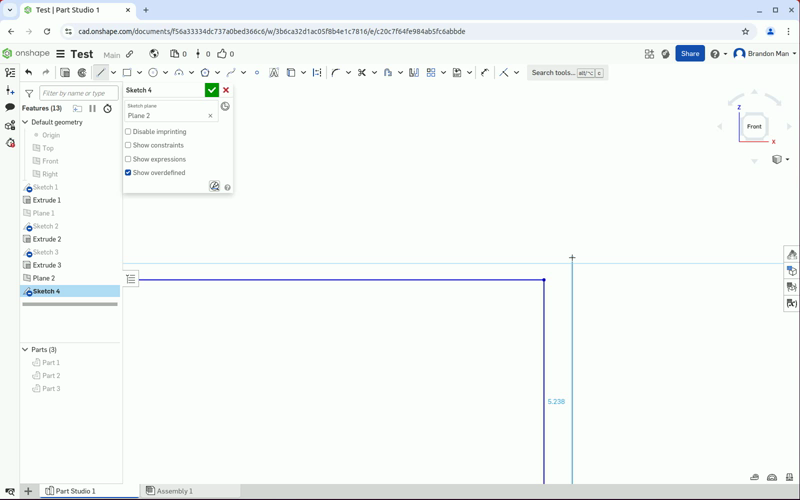
click(572, 257)
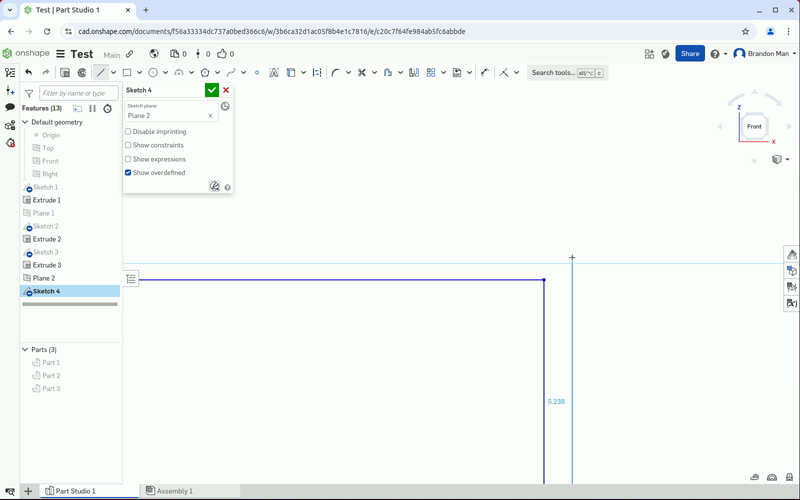
scroll(-6)
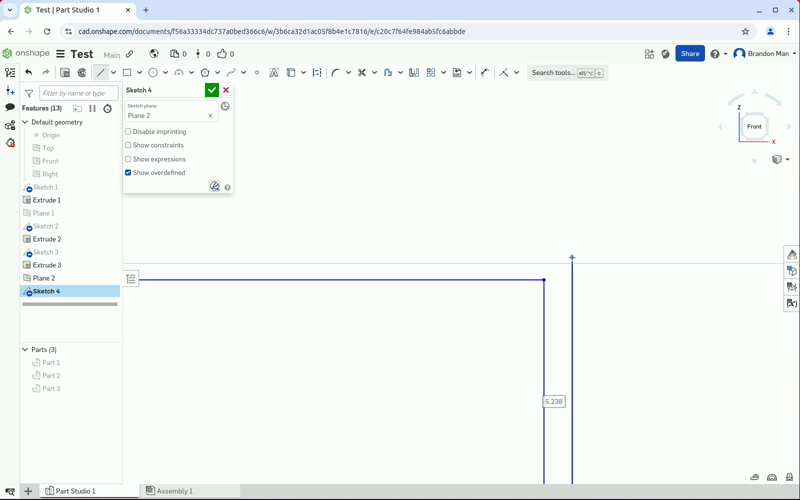
scroll(-6)
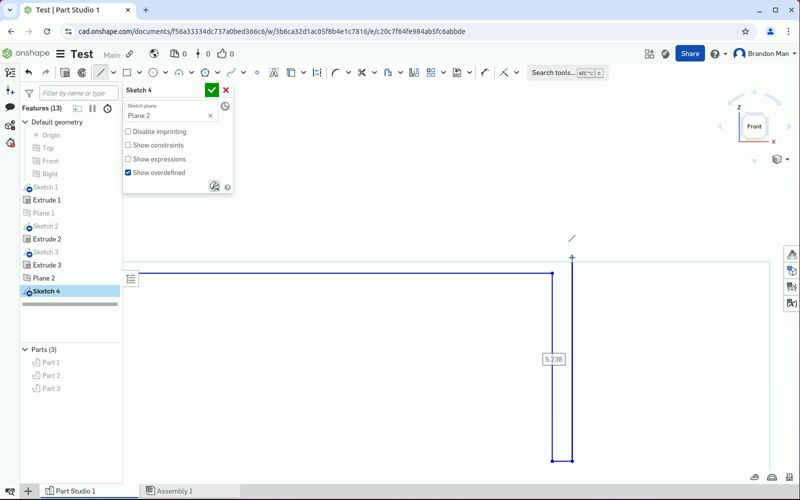
scroll(-6)
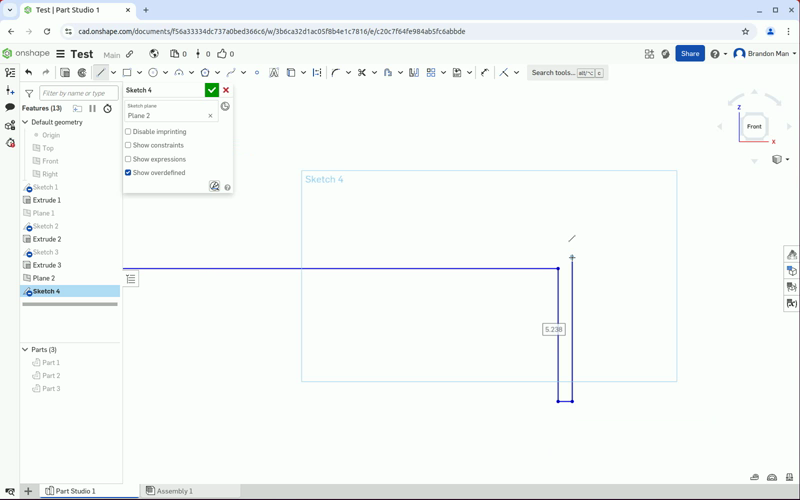
scroll(-6)
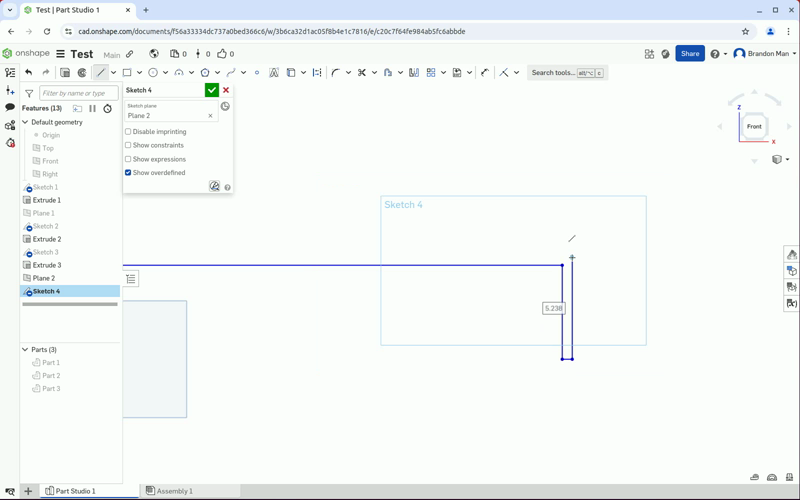
scroll(-6)
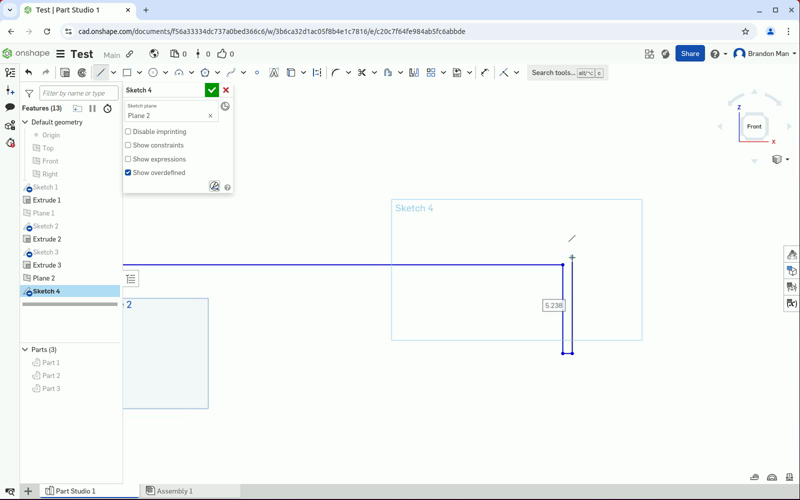
scroll(-6)
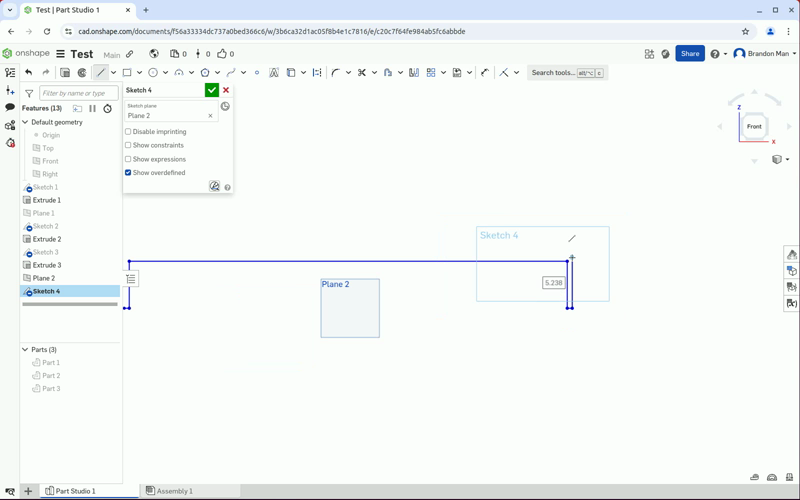
scroll(-6)
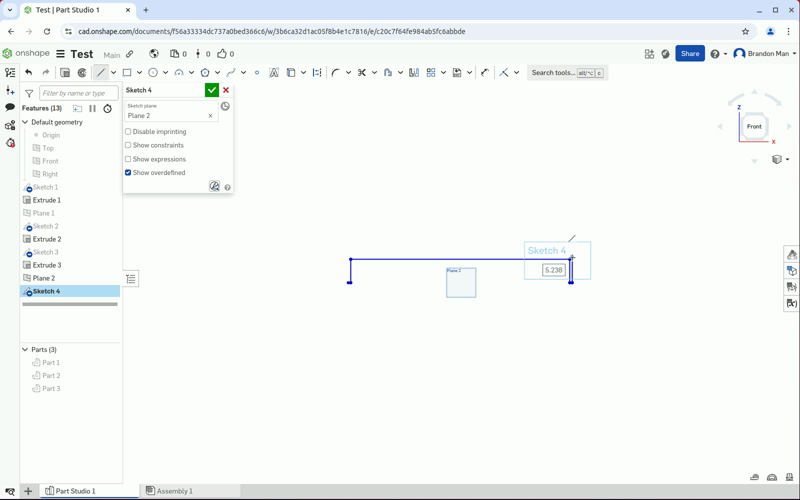
key_up(shift)
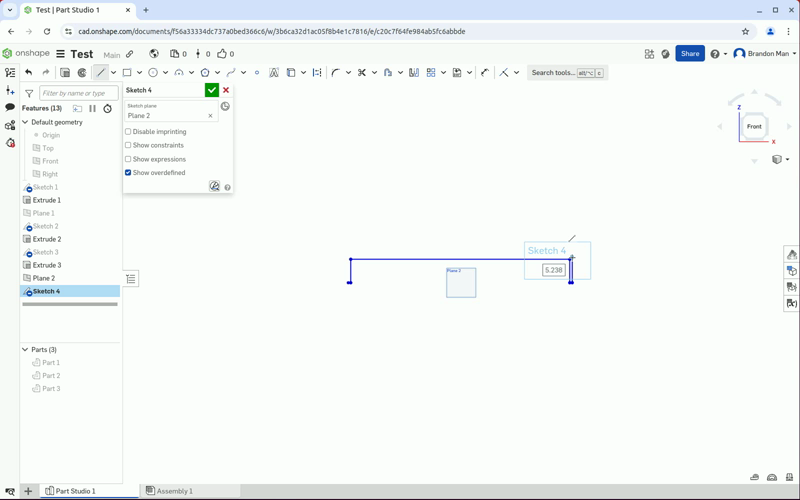
key_down(shift)
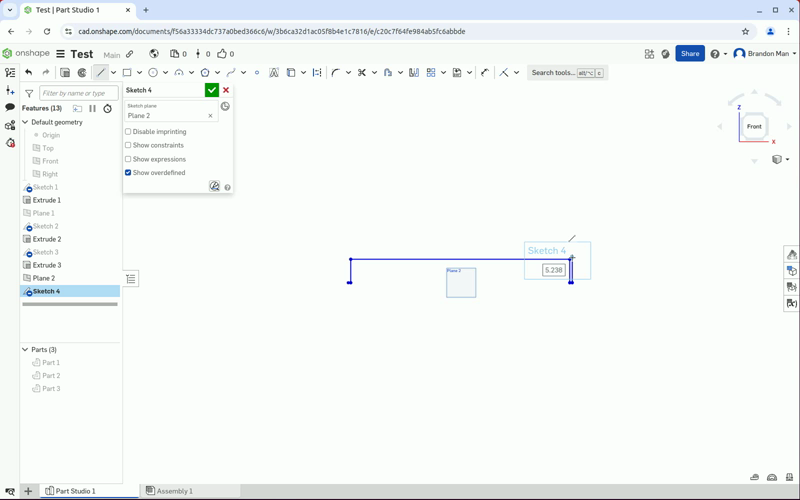
mouse_move(348, 257)
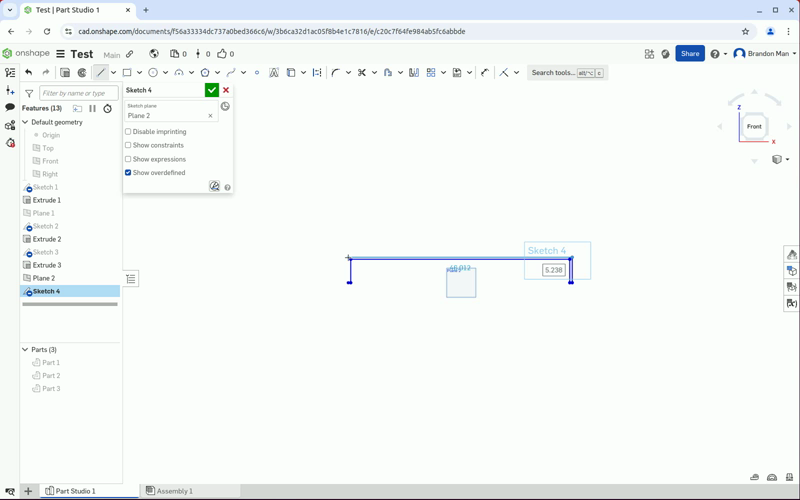
scroll(6)
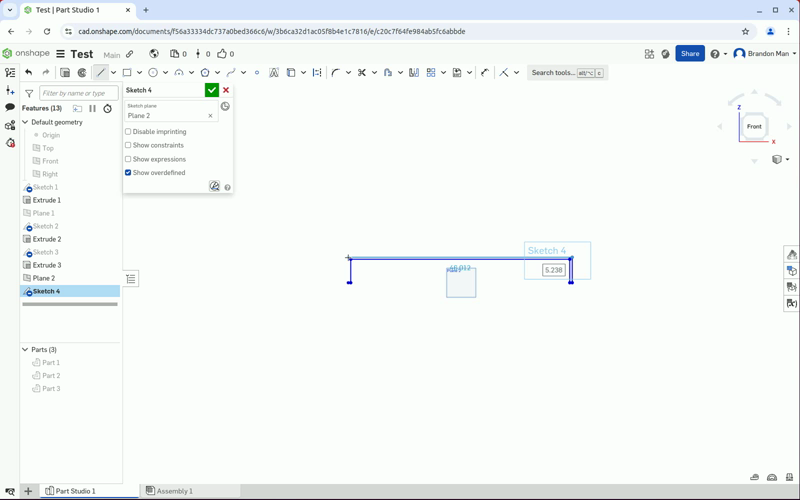
scroll(6)
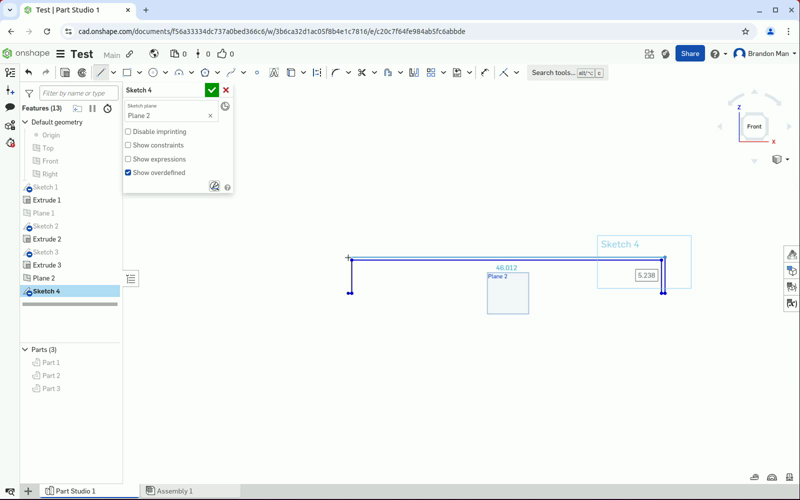
scroll(6)
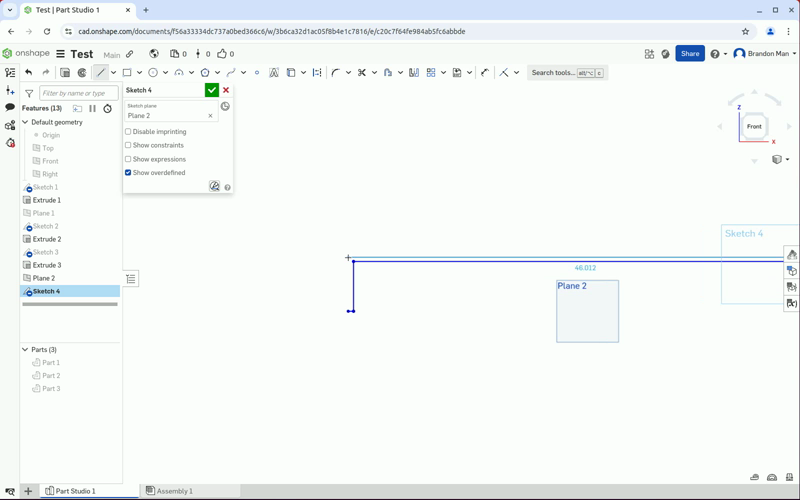
scroll(6)
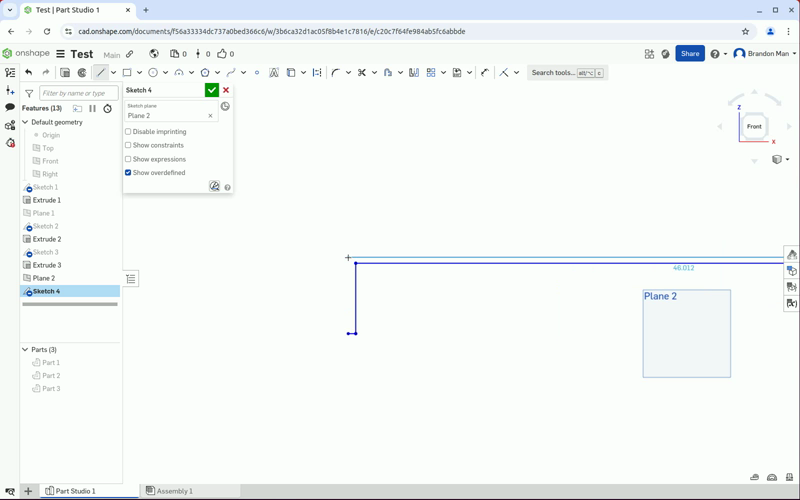
scroll(6)
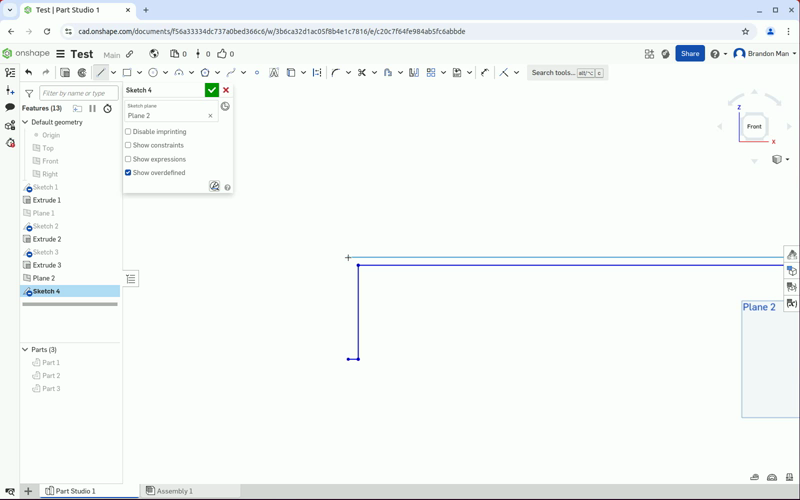
scroll(6)
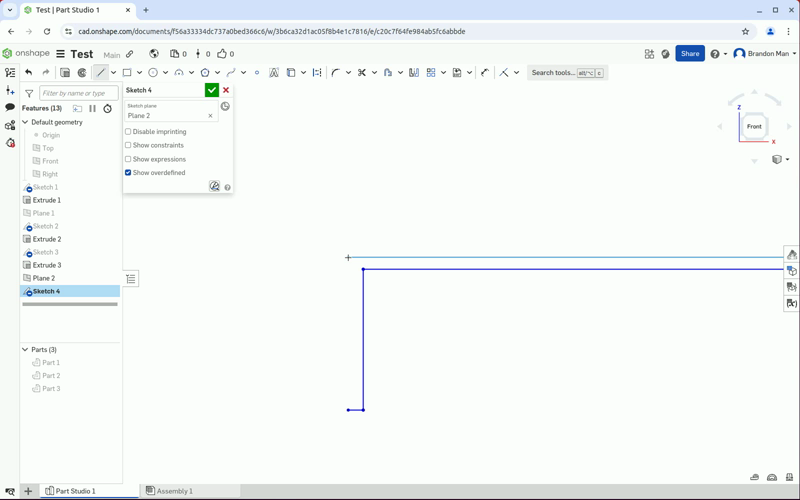
scroll(6)
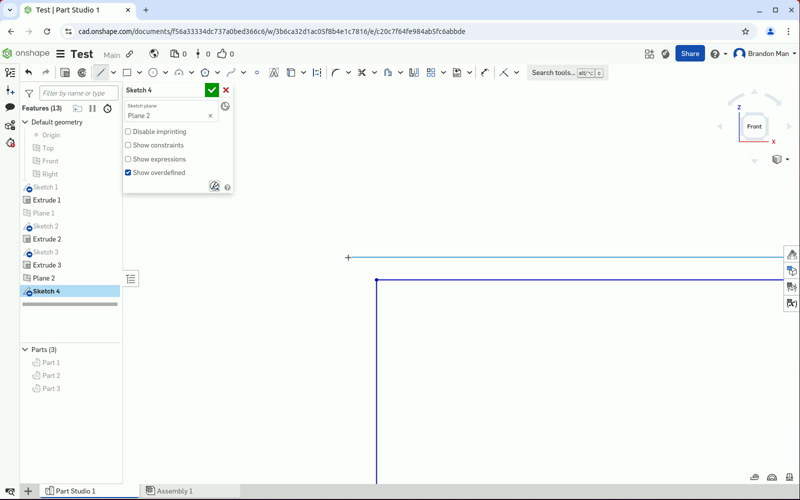
click(348, 257)
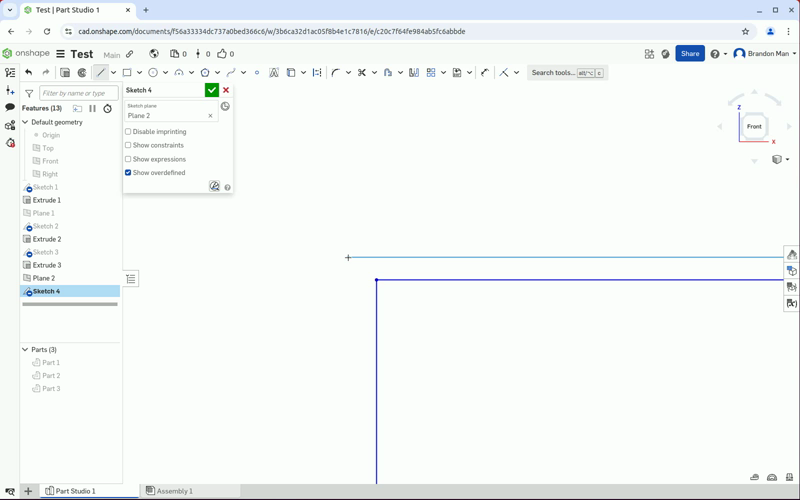
scroll(-6)
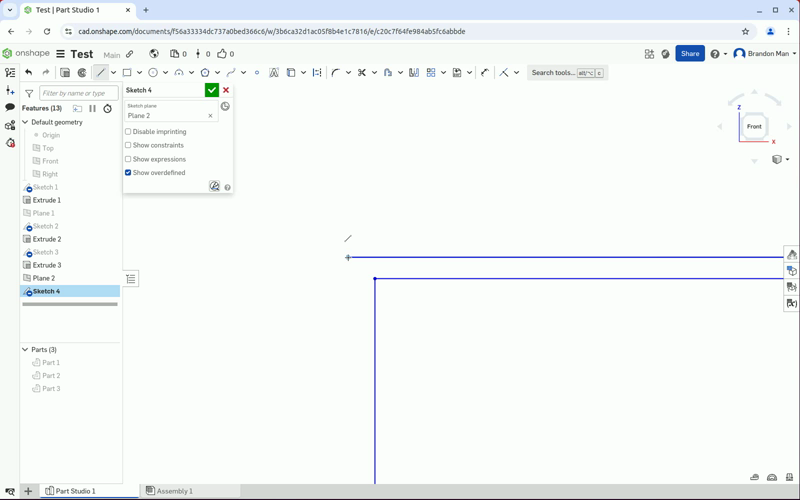
scroll(-6)
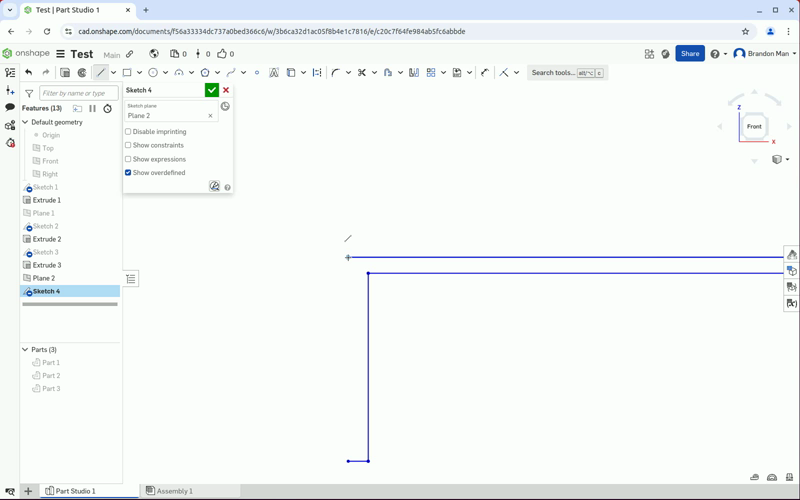
scroll(-6)
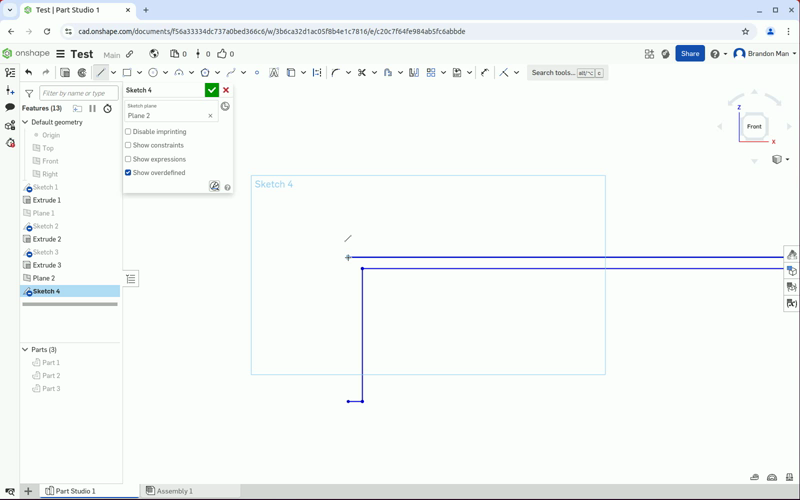
scroll(-6)
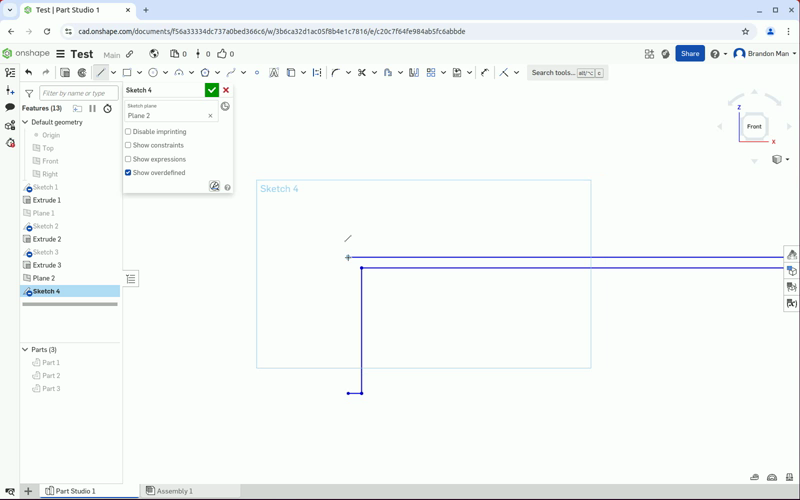
scroll(-6)
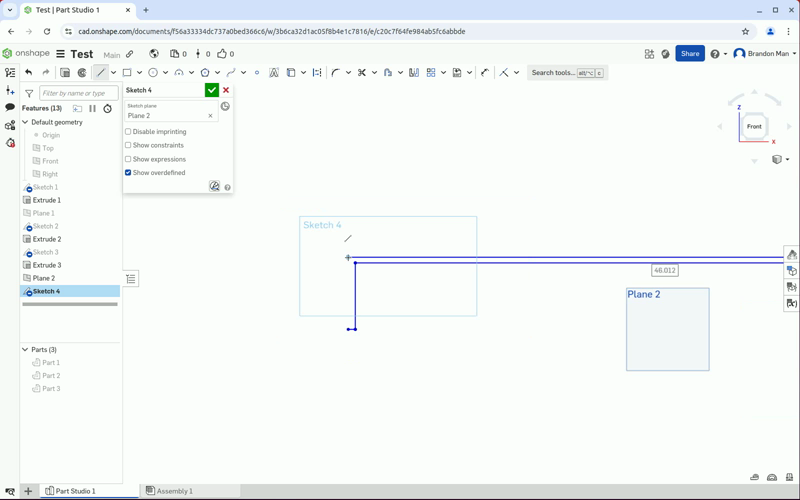
scroll(-6)
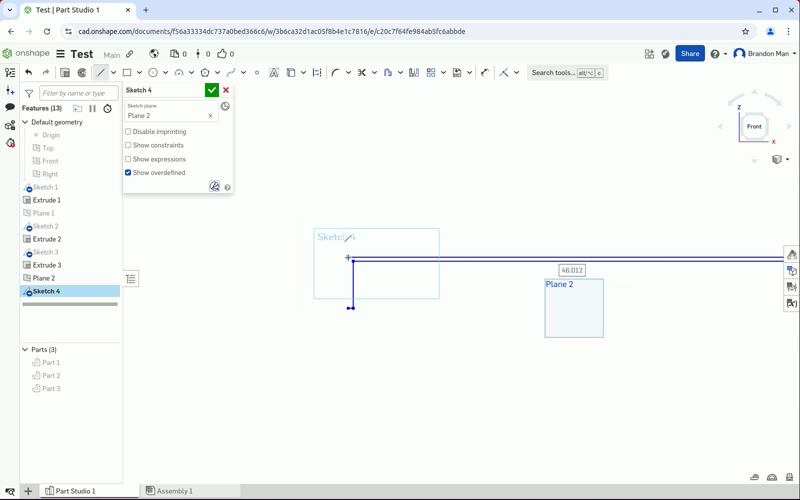
scroll(-6)
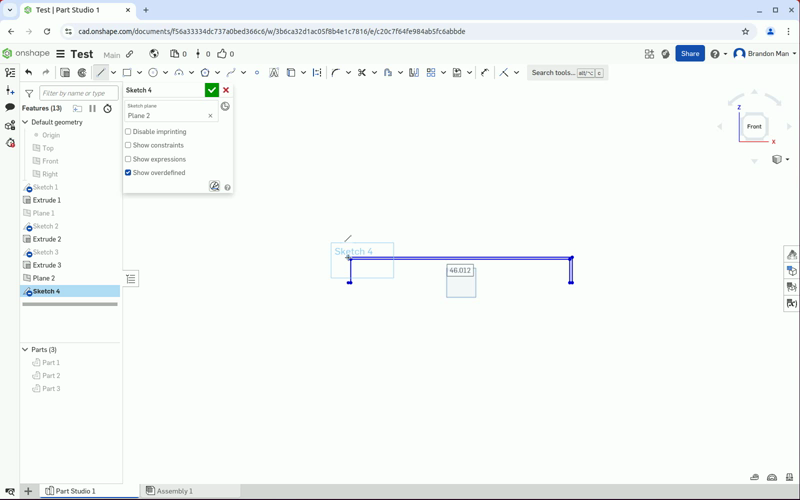
key_up(shift)
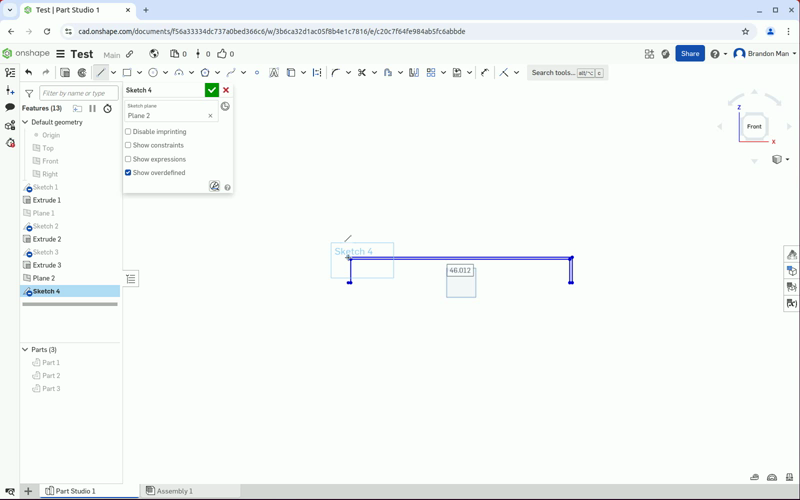
mouse_move(378, 257)
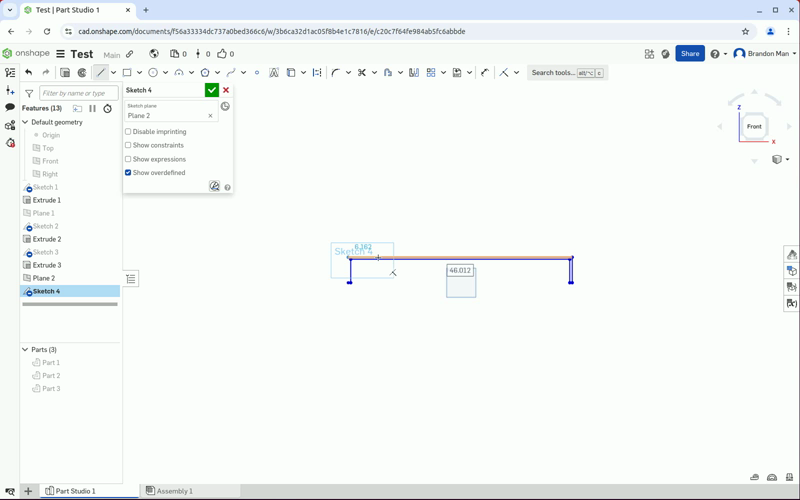
key_down(shift)
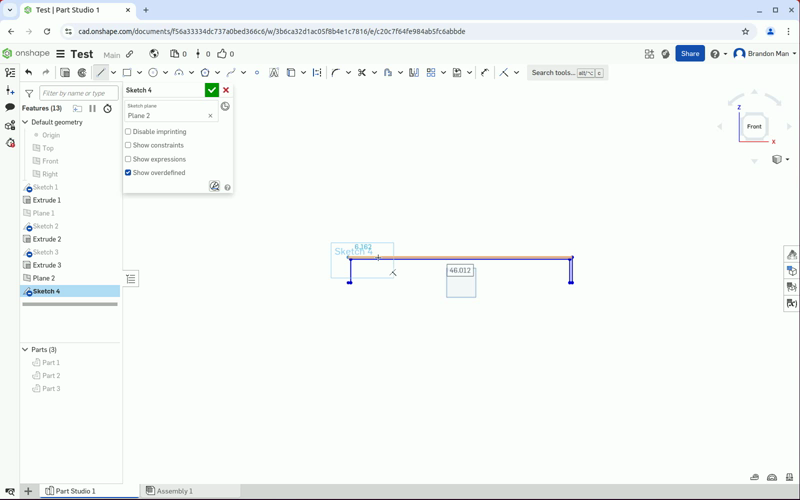
mouse_move(348, 282)
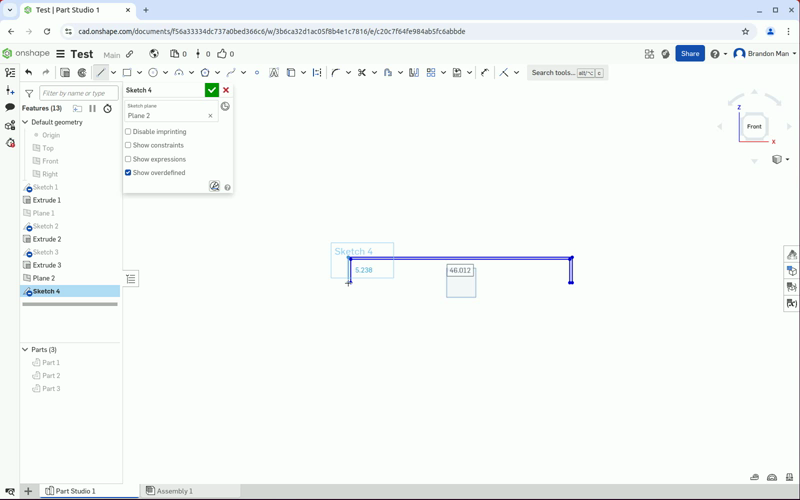
scroll(6)
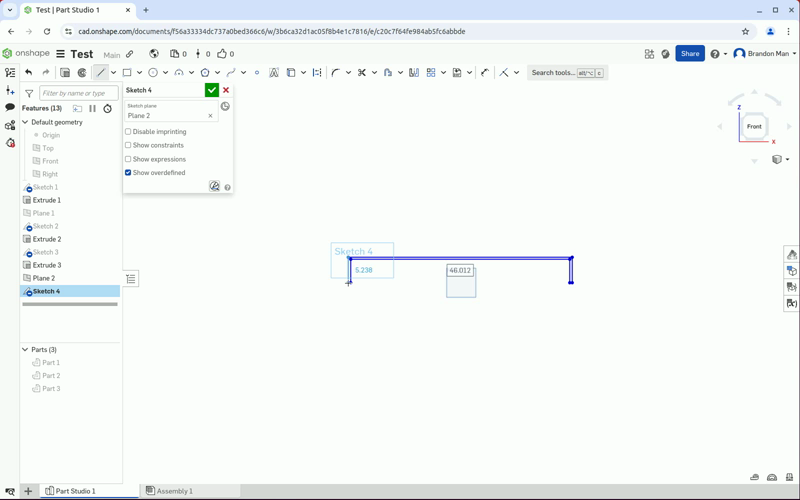
scroll(6)
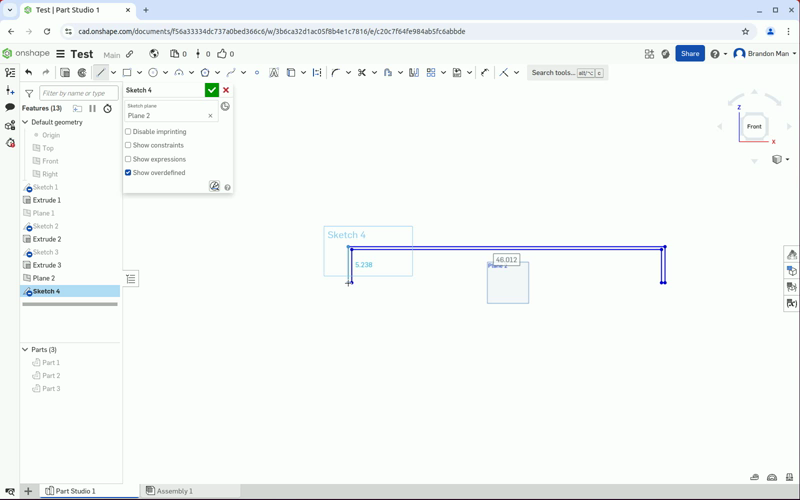
scroll(6)
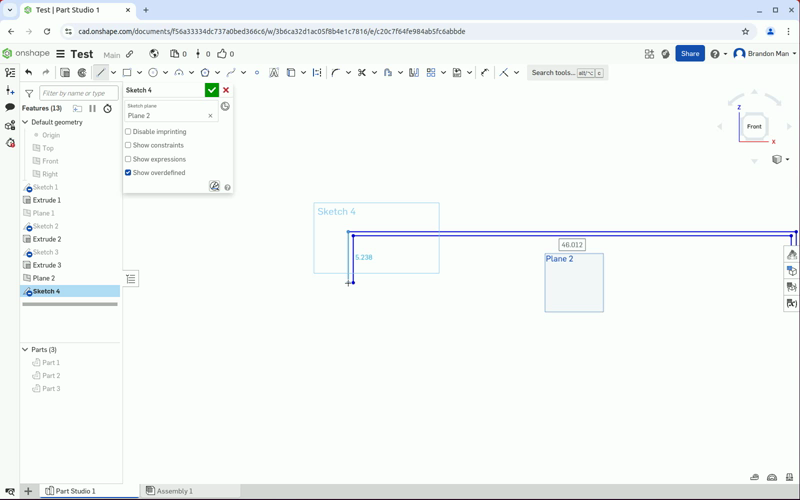
scroll(6)
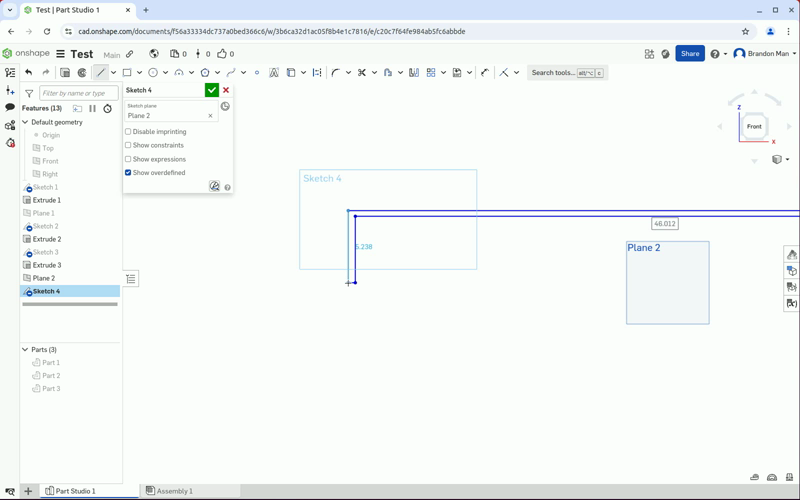
scroll(6)
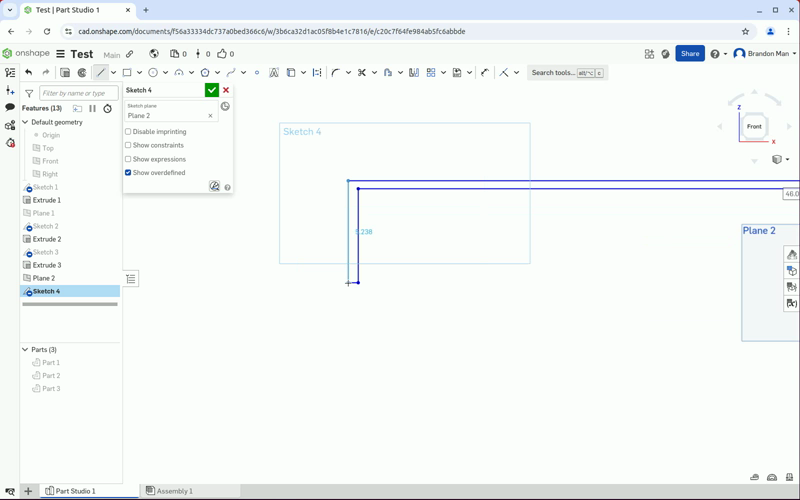
scroll(6)
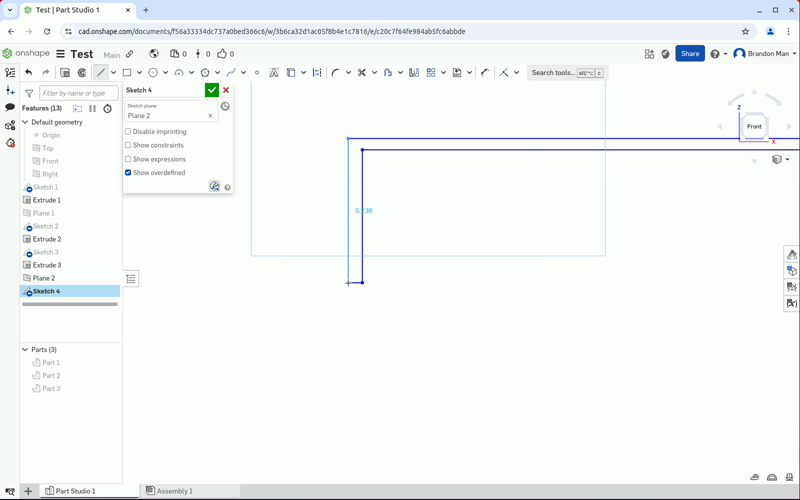
scroll(6)
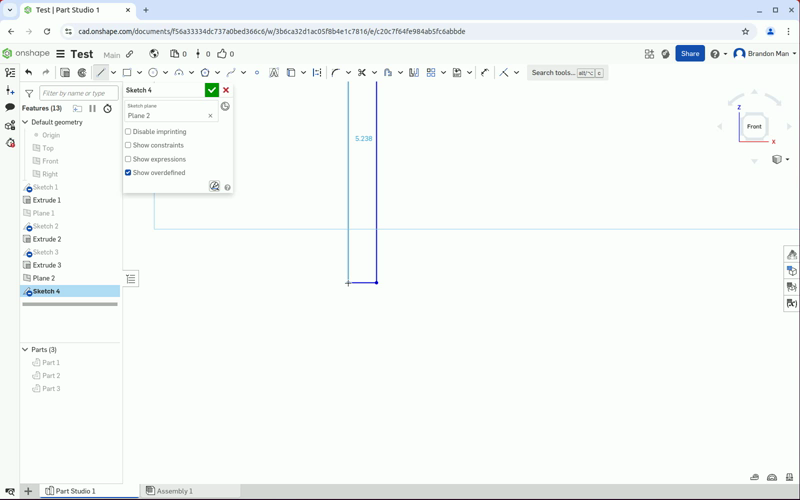
key_up(shift)
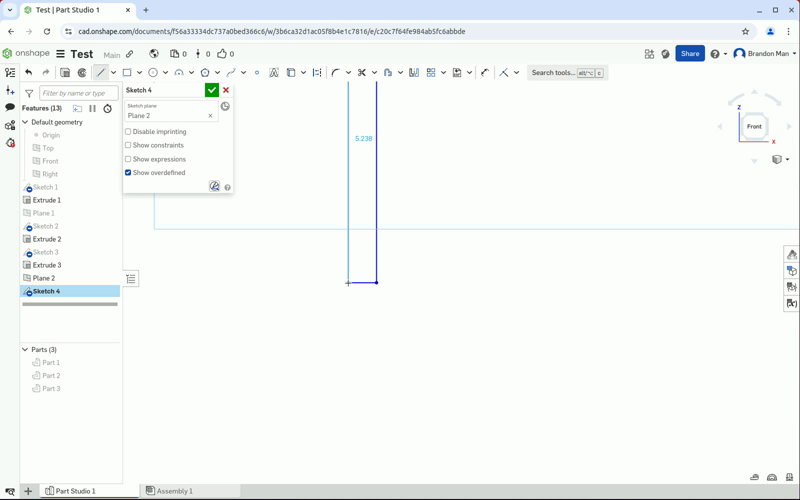
click(348, 282)
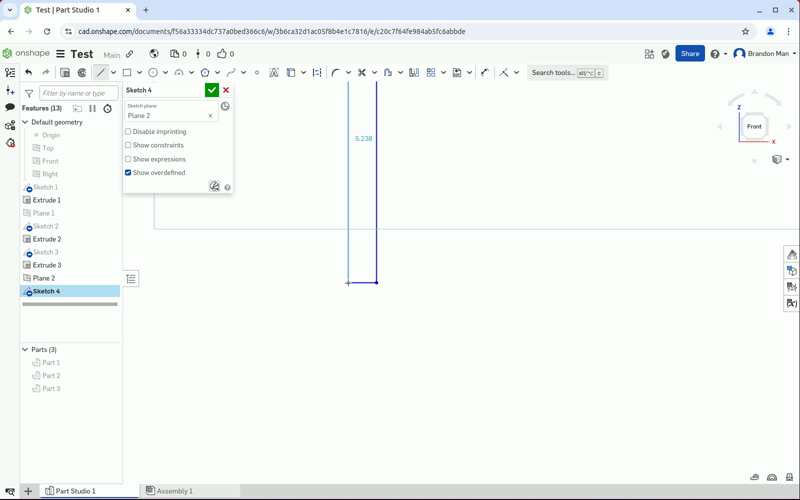
scroll(-6)
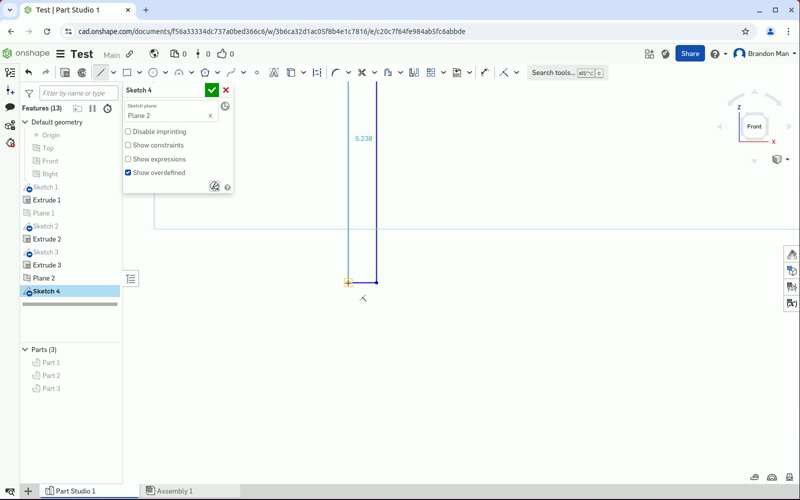
scroll(-6)
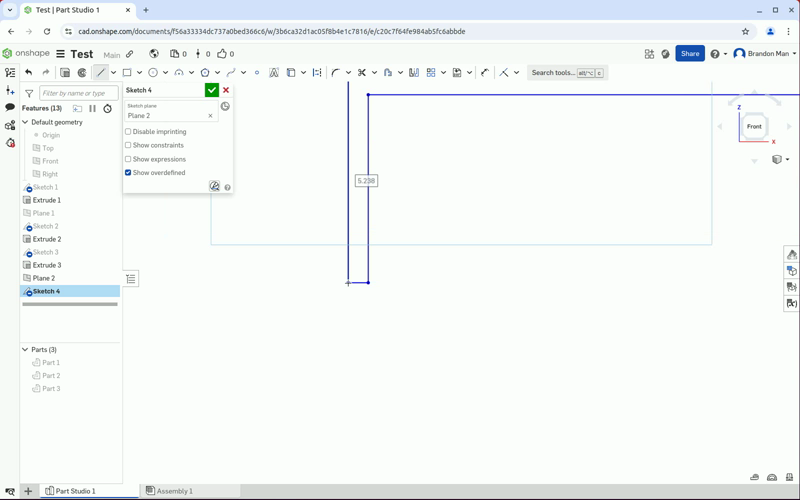
scroll(-6)
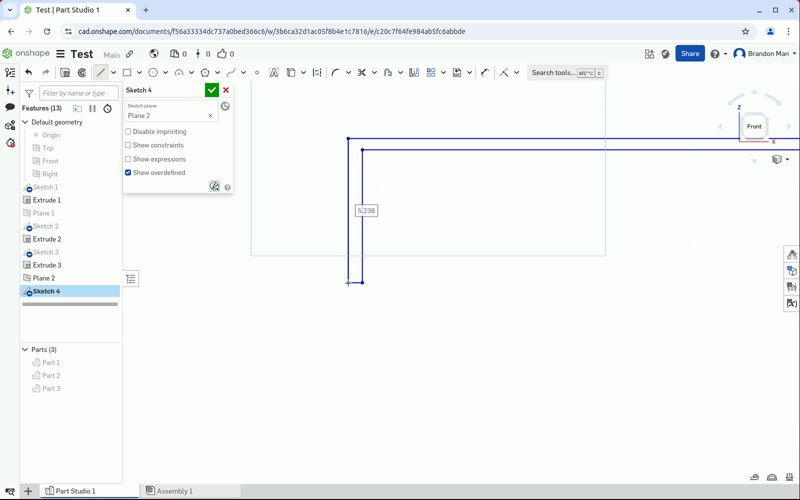
scroll(-6)
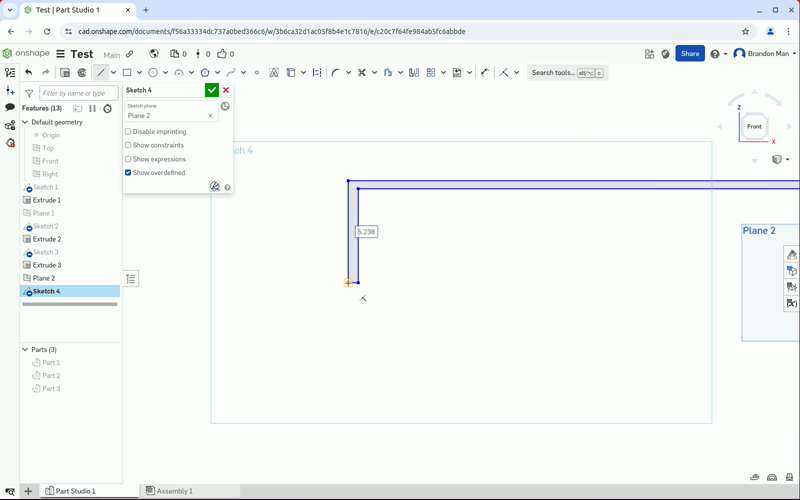
scroll(-6)
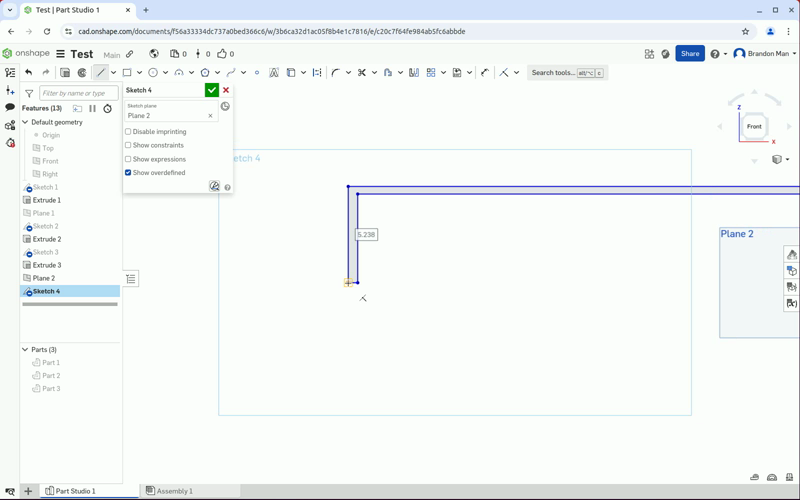
scroll(-6)
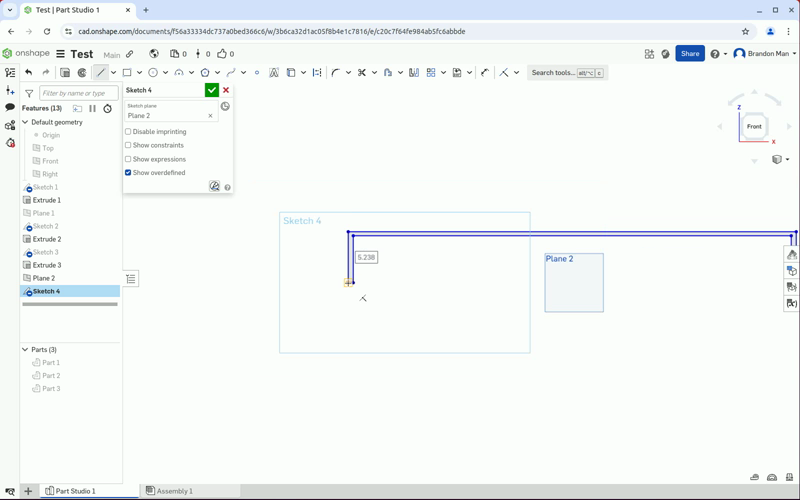
scroll(-6)
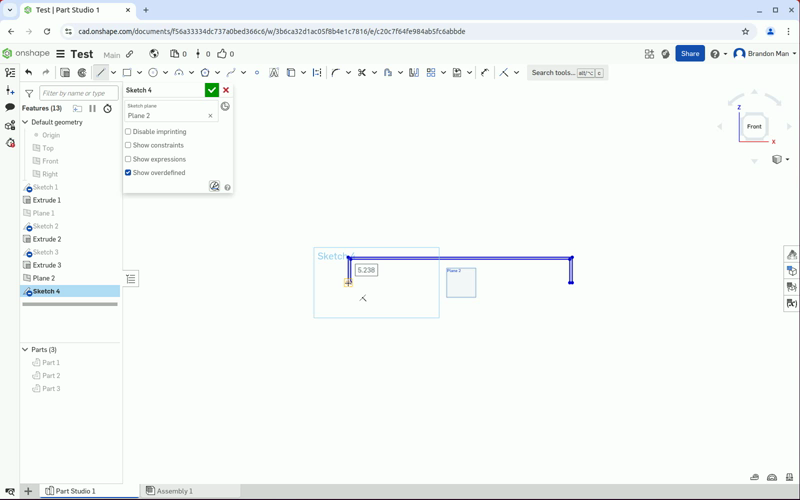
key(esc)
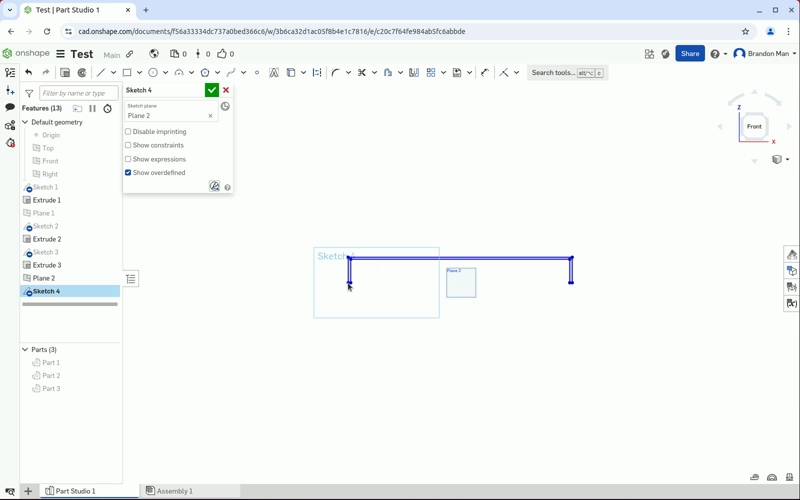
mouse_move(411, 258)
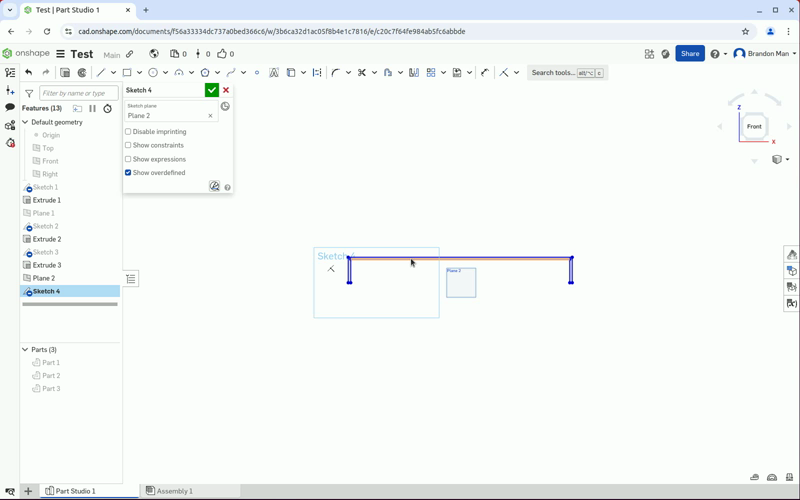
scroll(6)
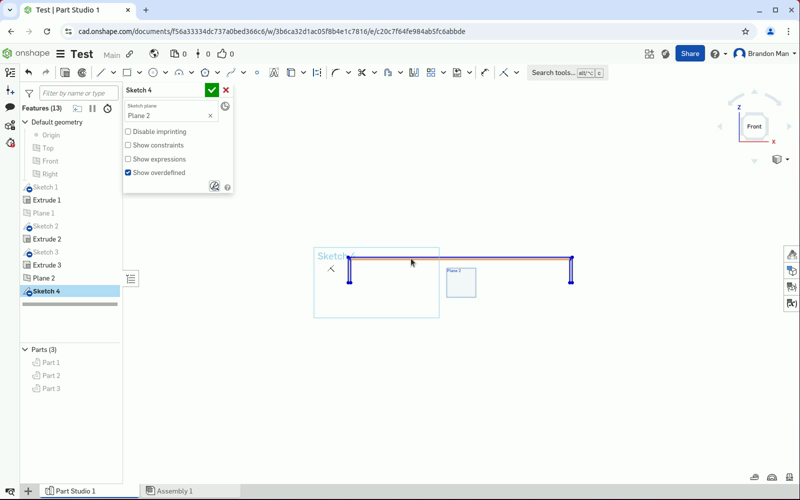
scroll(6)
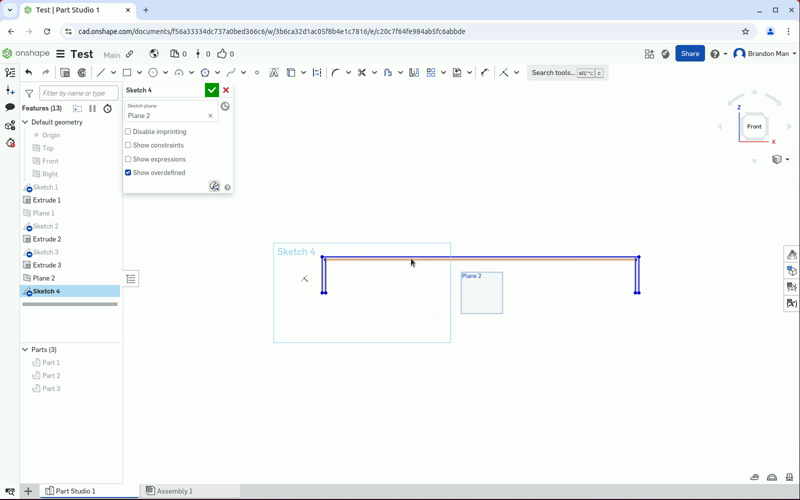
scroll(6)
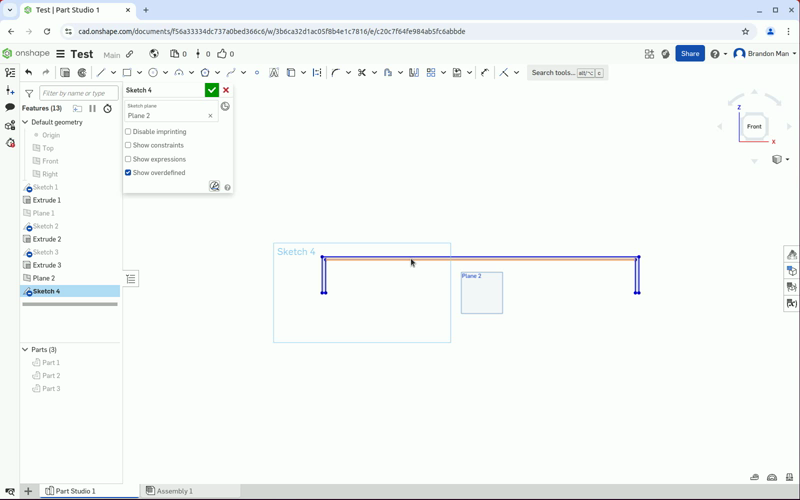
scroll(6)
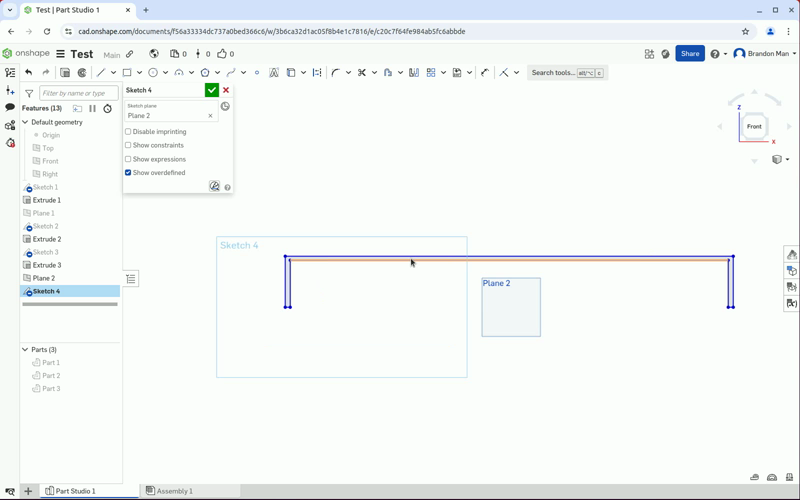
scroll(6)
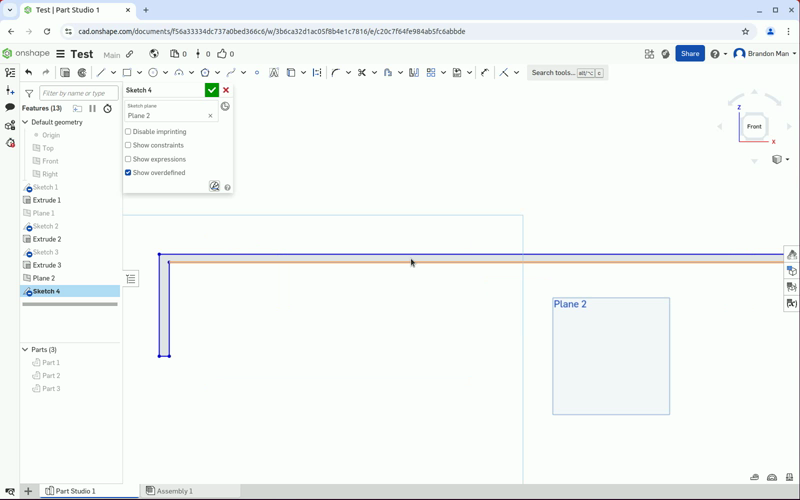
scroll(6)
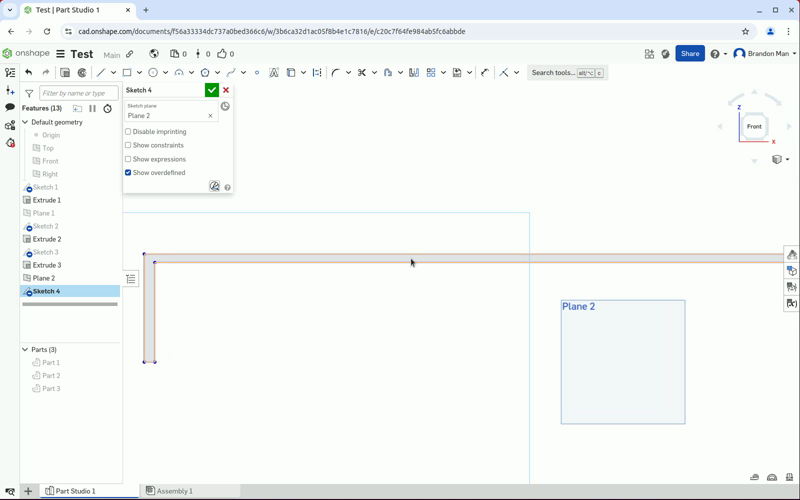
scroll(6)
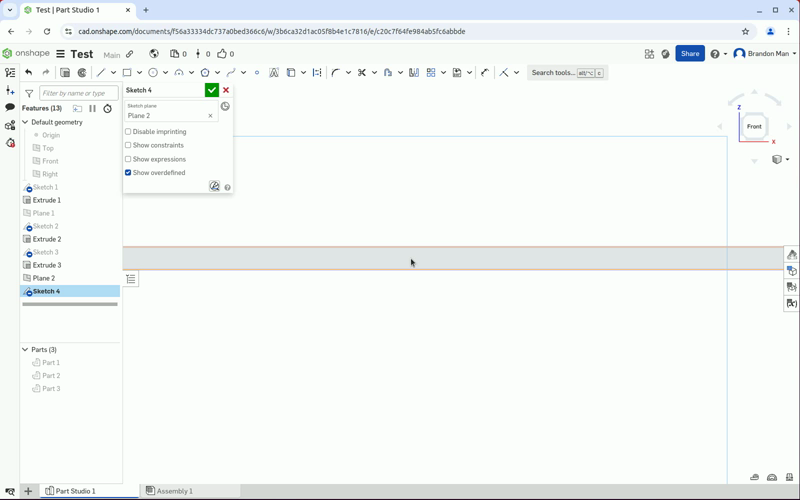
click(411, 258)
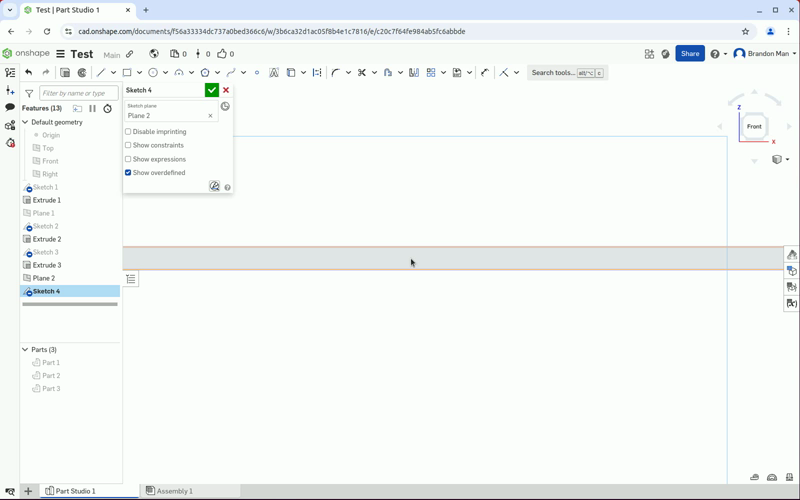
scroll(-6)
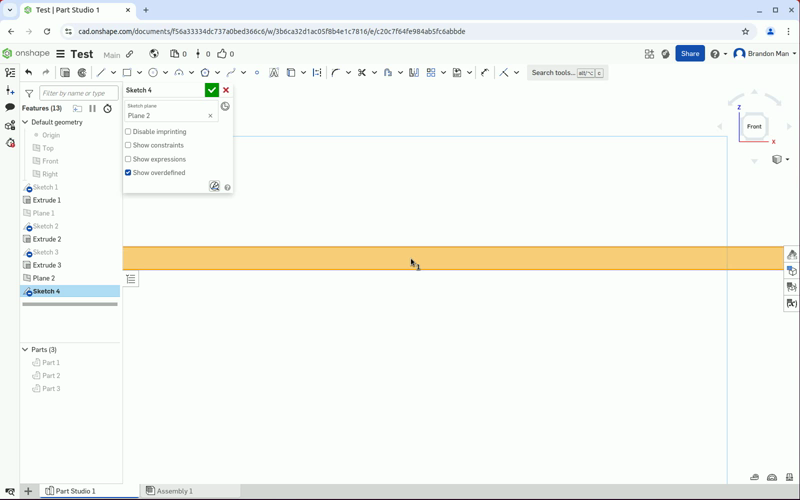
scroll(-6)
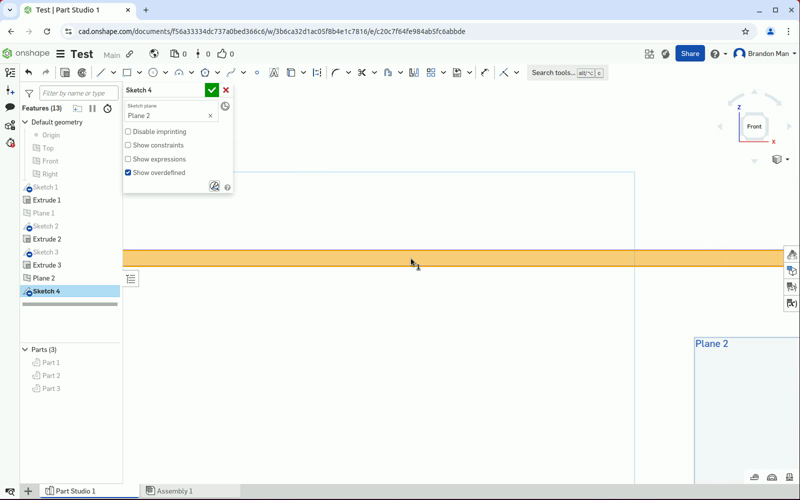
scroll(-6)
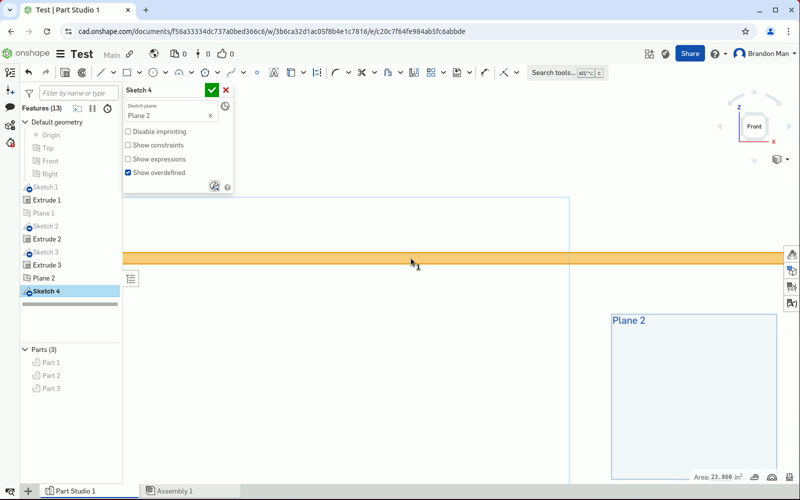
scroll(-6)
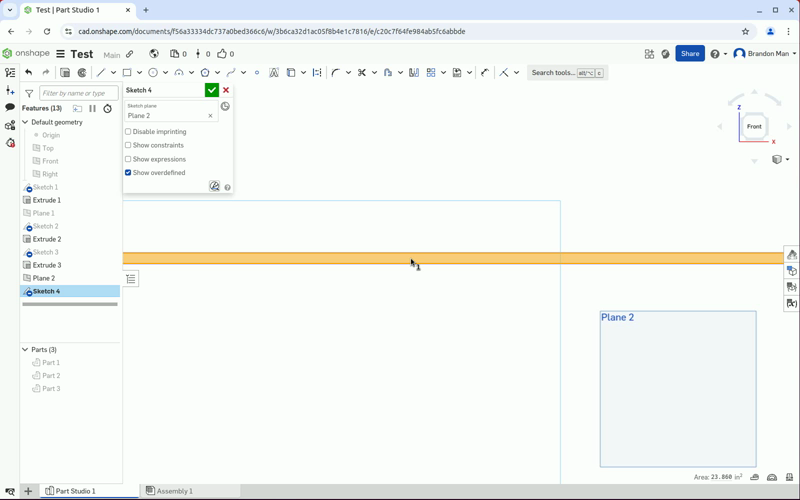
scroll(-6)
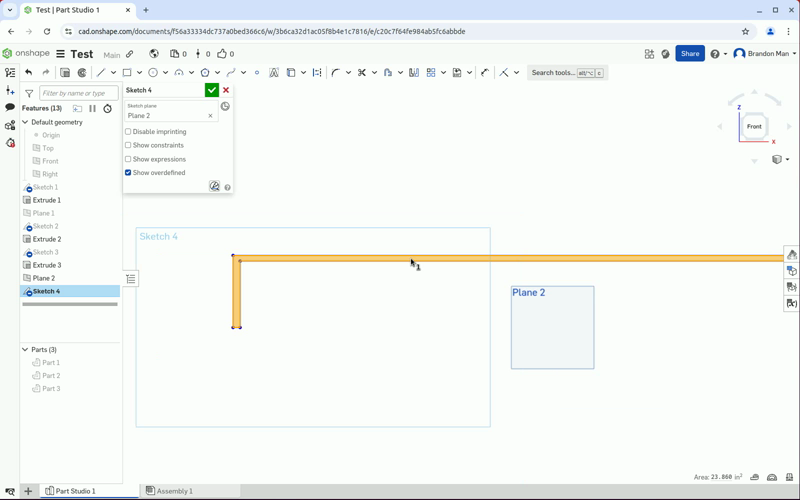
scroll(-6)
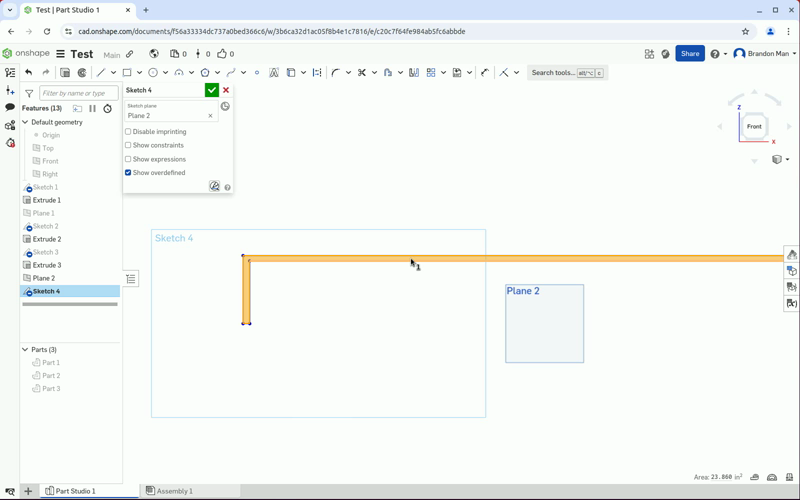
scroll(-6)
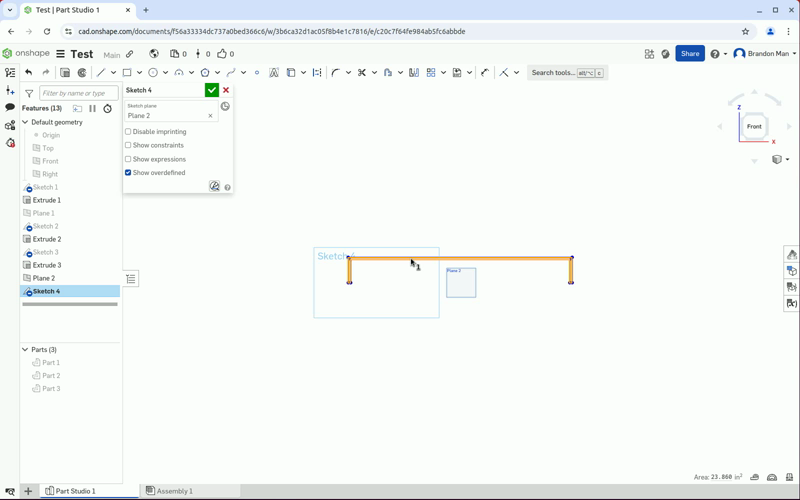
mouse_move(73, 352)
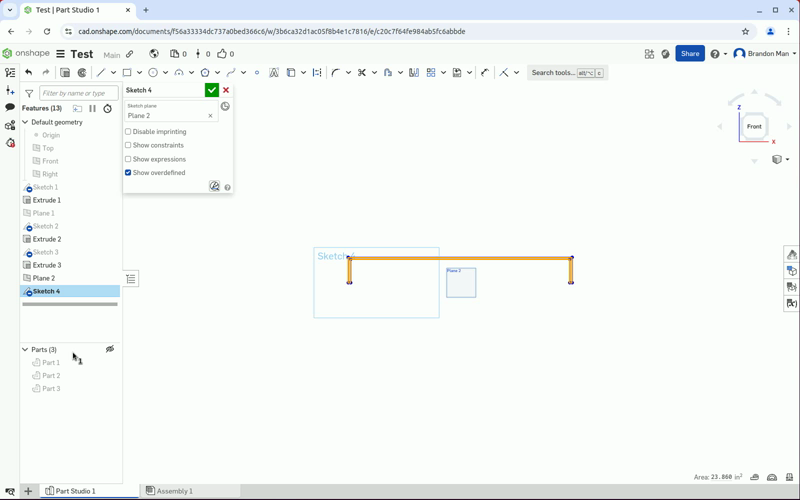
key(shift+y)
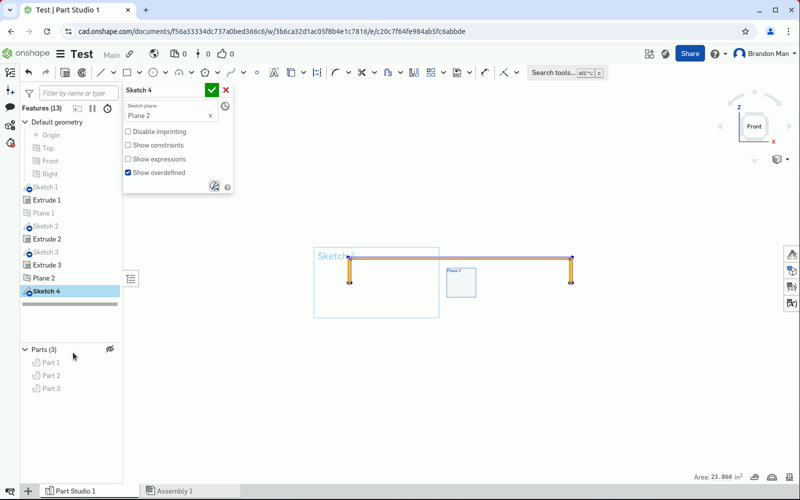
key(shift+e)
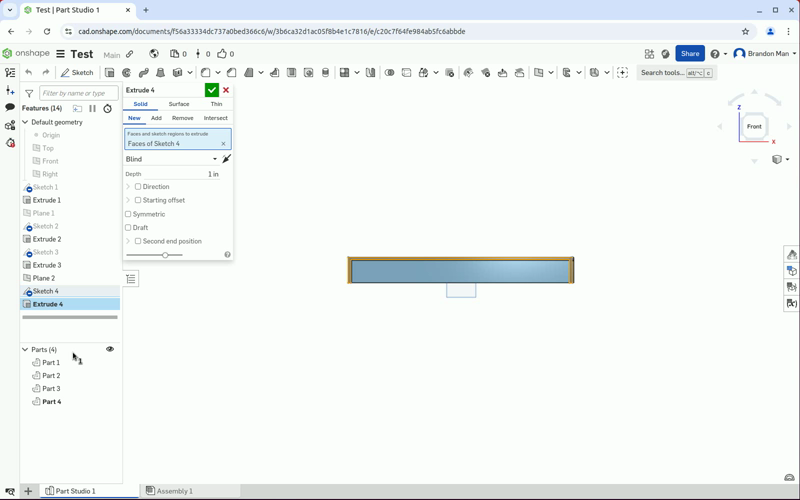
mouse_move(143, 106)
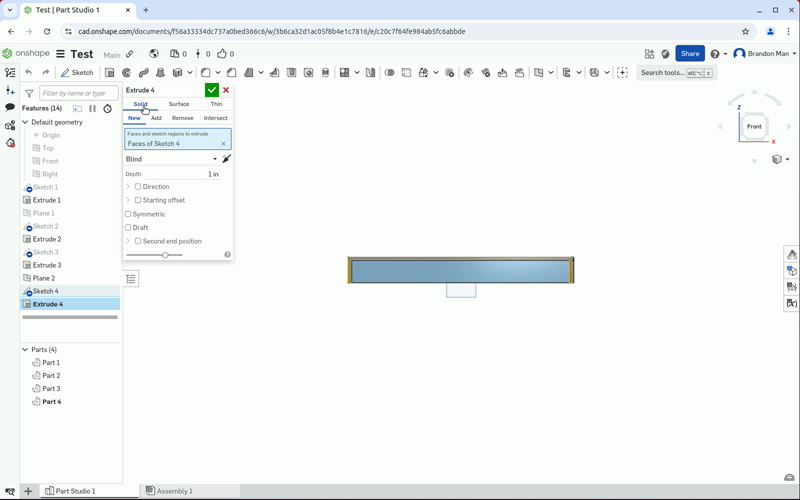
click(143, 106)
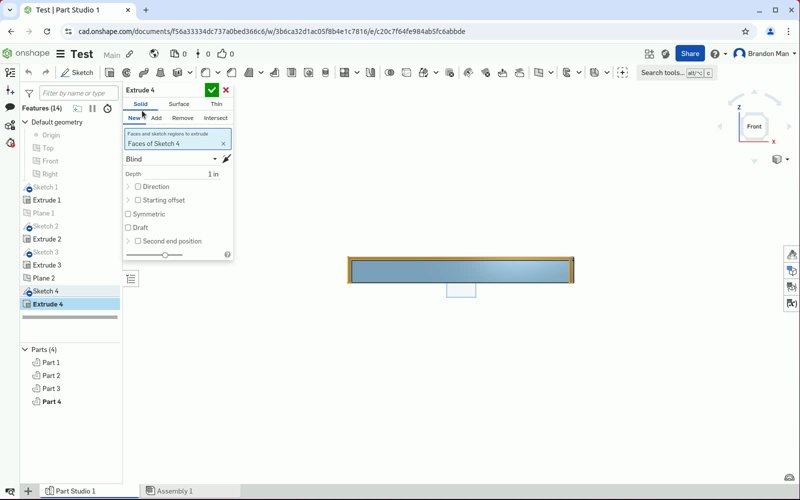
mouse_move(137, 120)
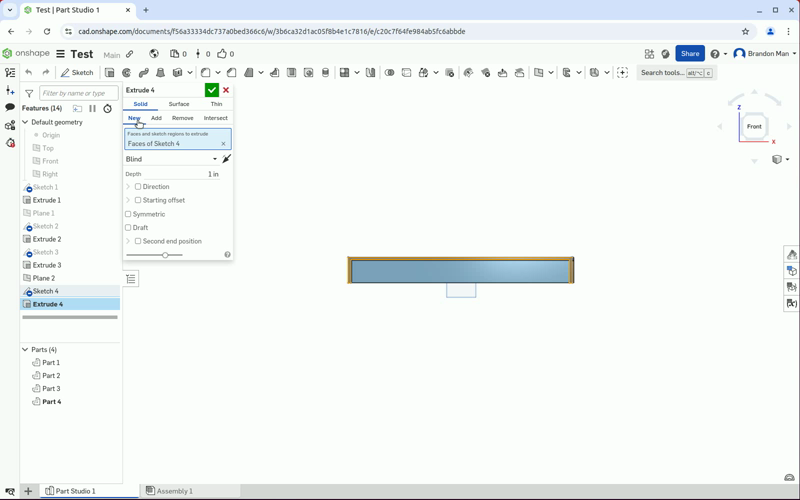
click(137, 120)
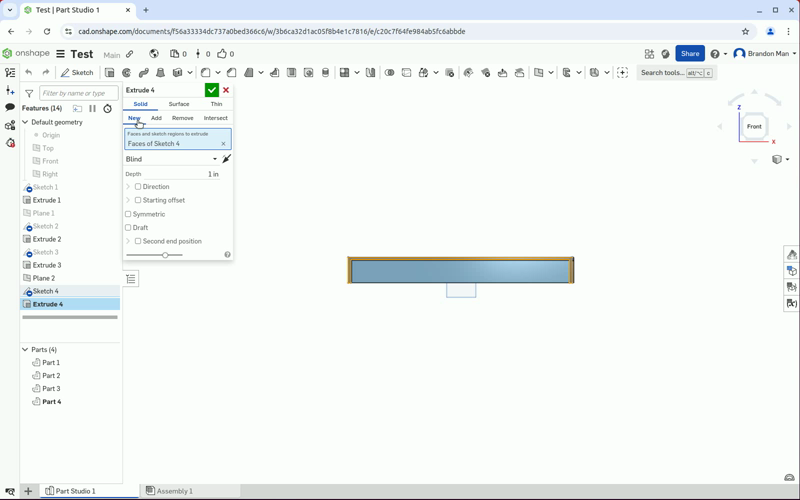
key(tab, 4)
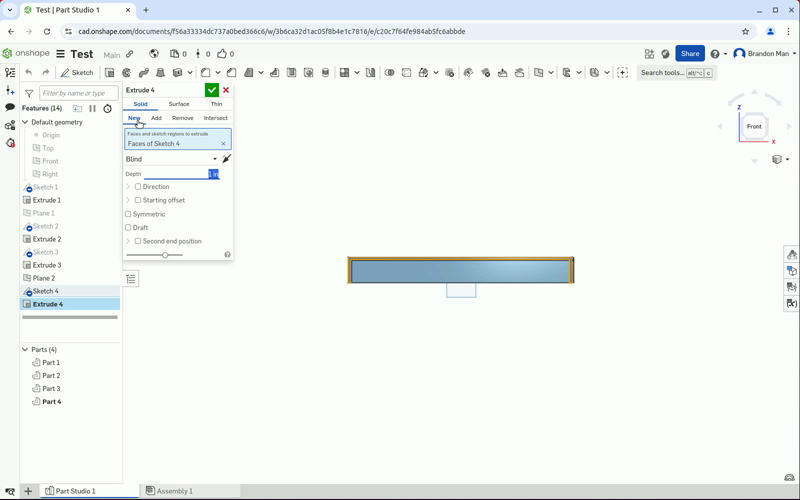
text(0.722)
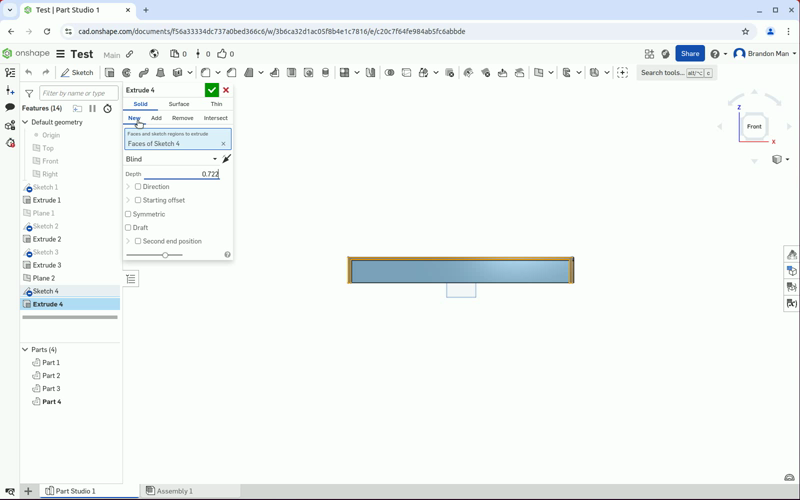
key(enter)
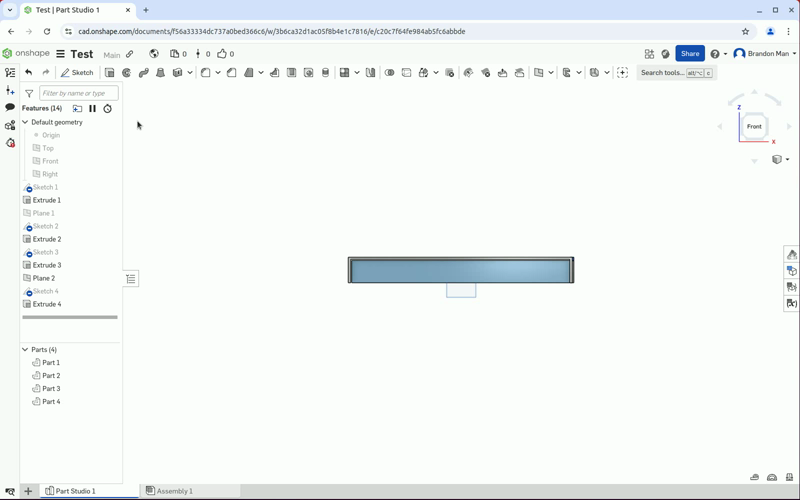
key(shift+h)
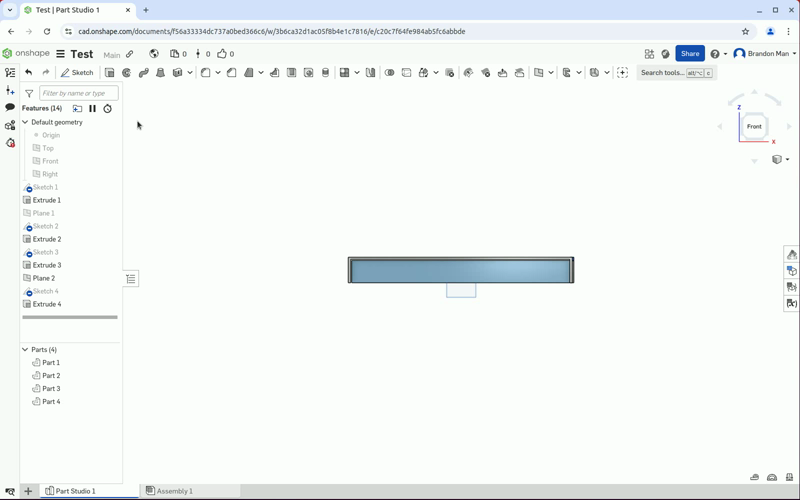
key(shift+h)
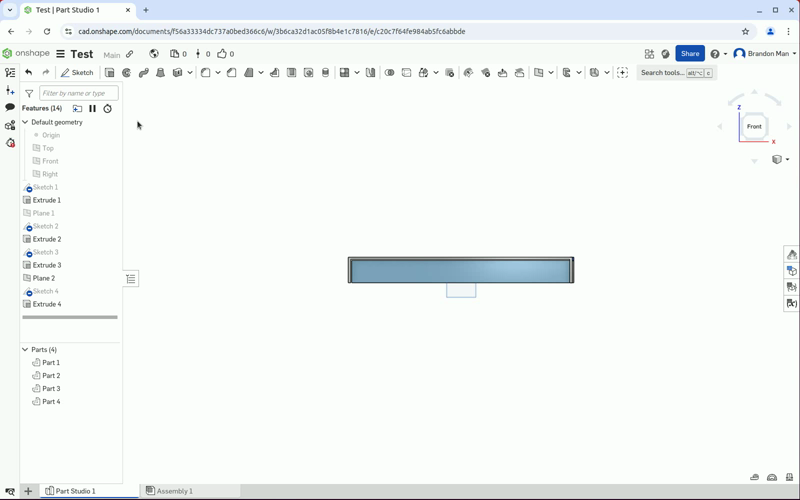
mouse_move(73, 189)
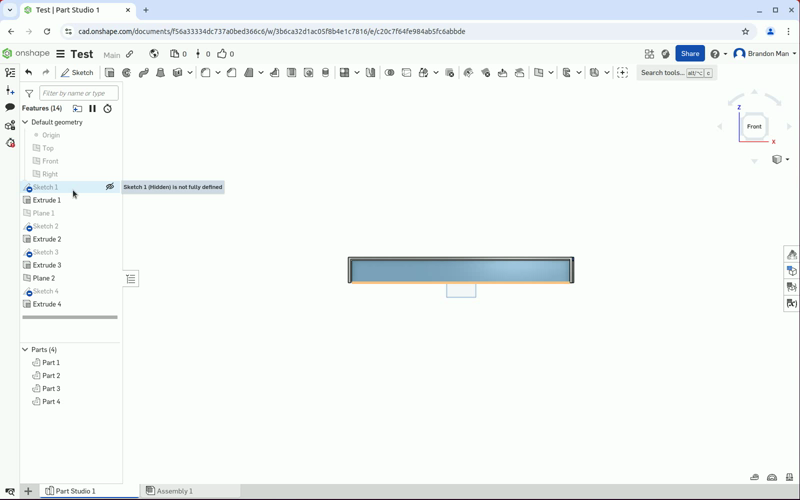
click(73, 189)
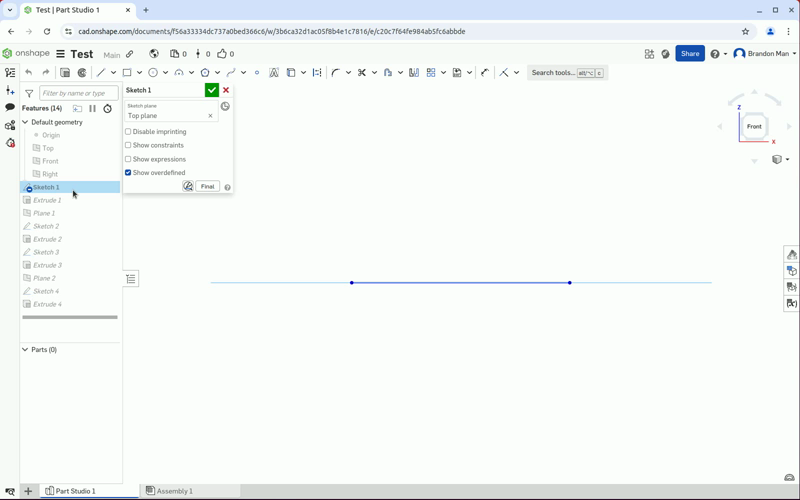
mouse_move(229, 92)
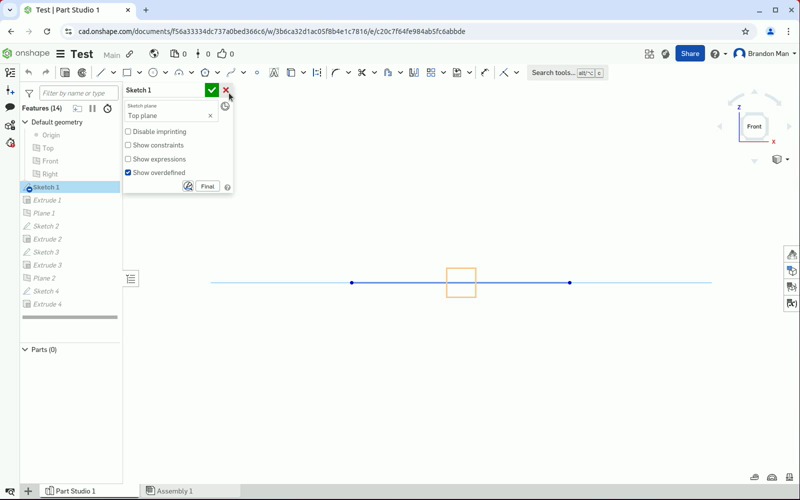
click(229, 92)
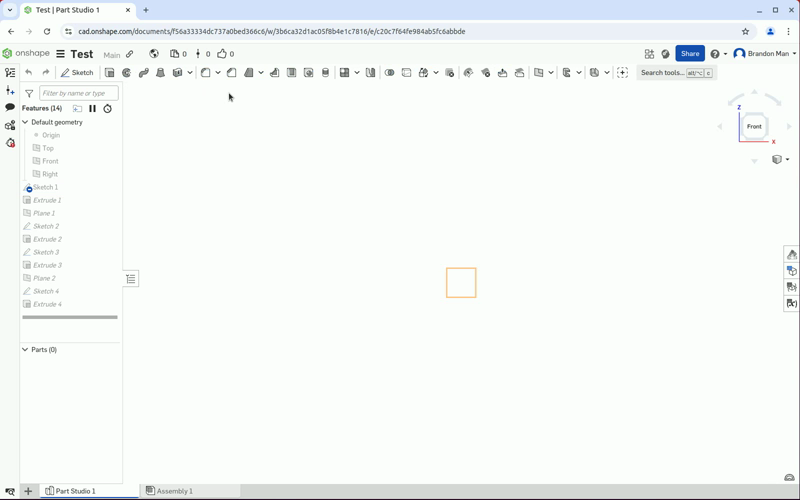
key(shift+s)
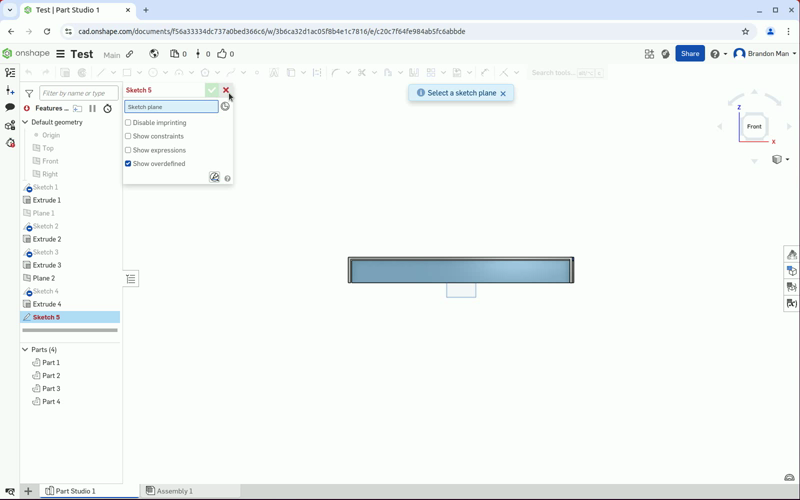
mouse_move(73, 280)
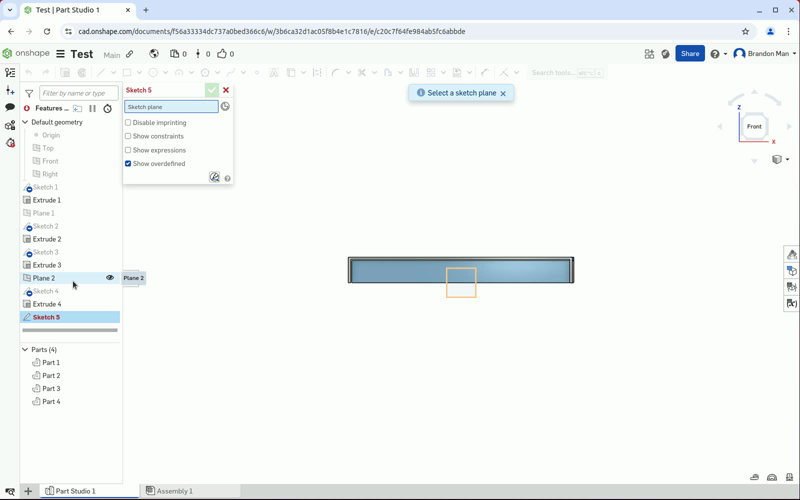
click(73, 280)
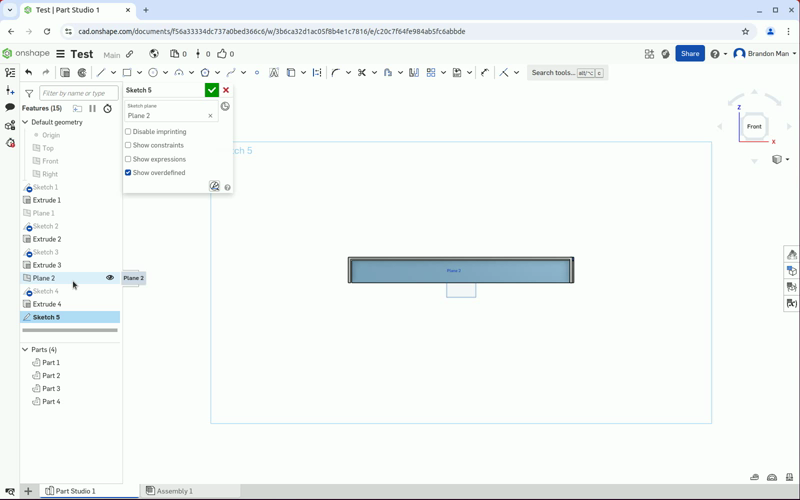
mouse_move(73, 352)
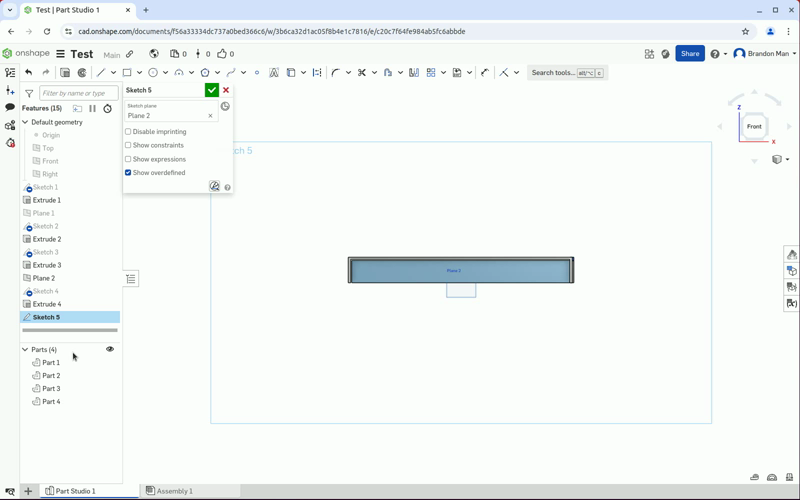
key(y)
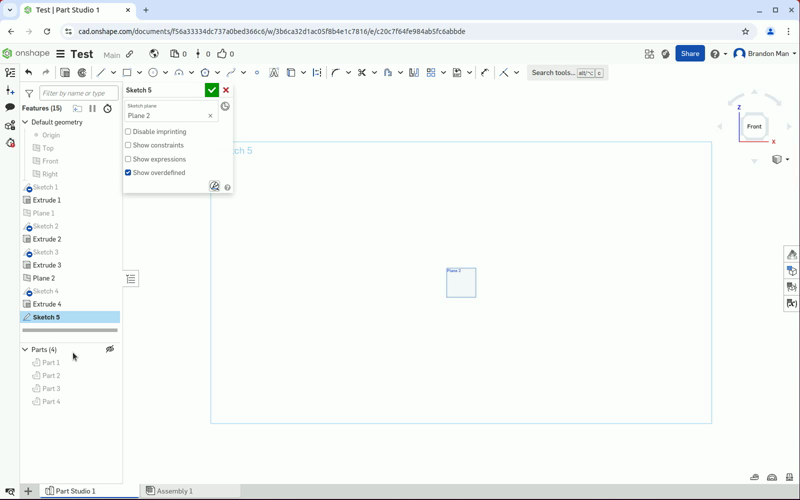
key(l)
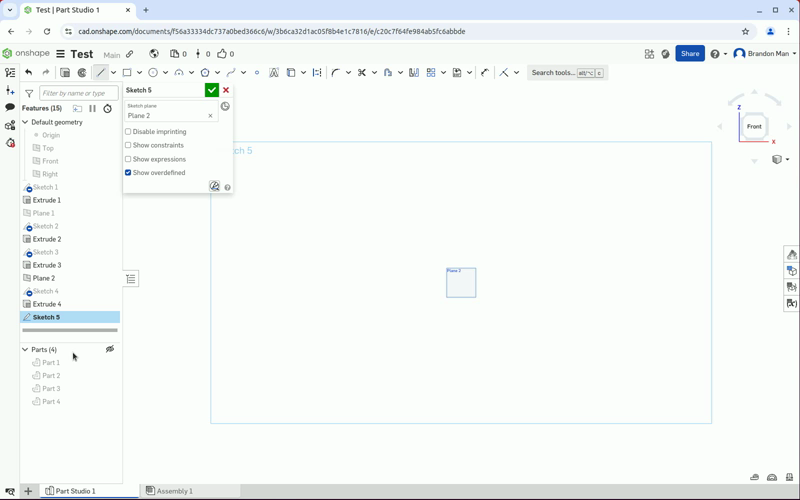
key_down(shift)
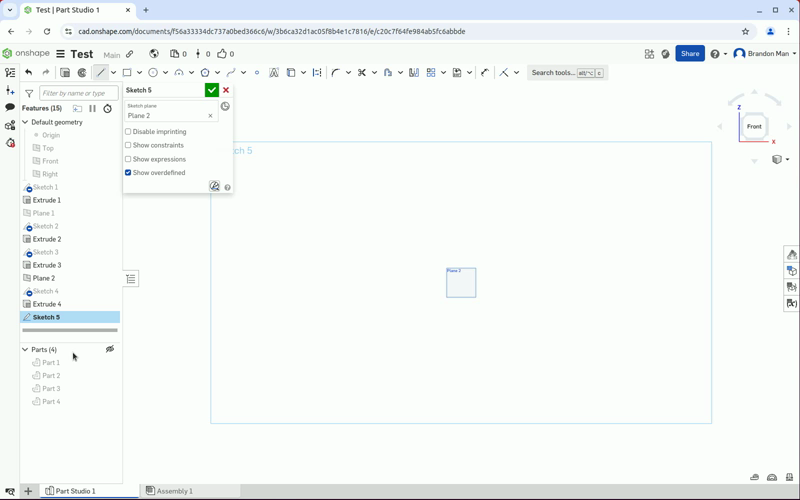
mouse_move(351, 282)
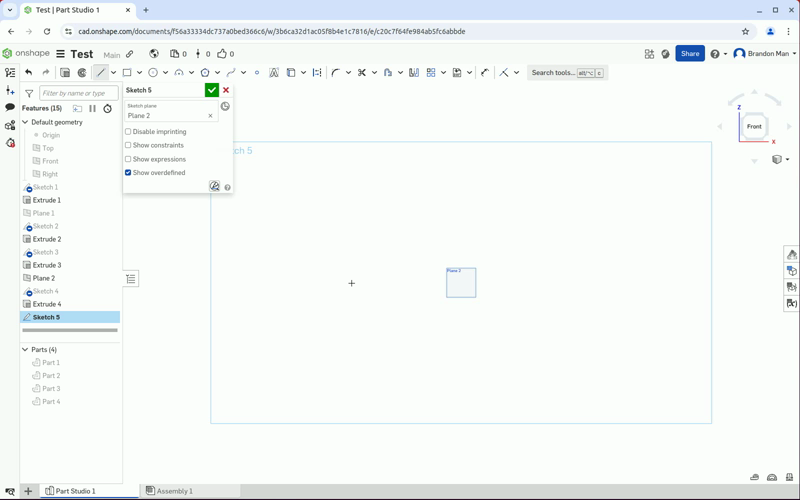
click(351, 282)
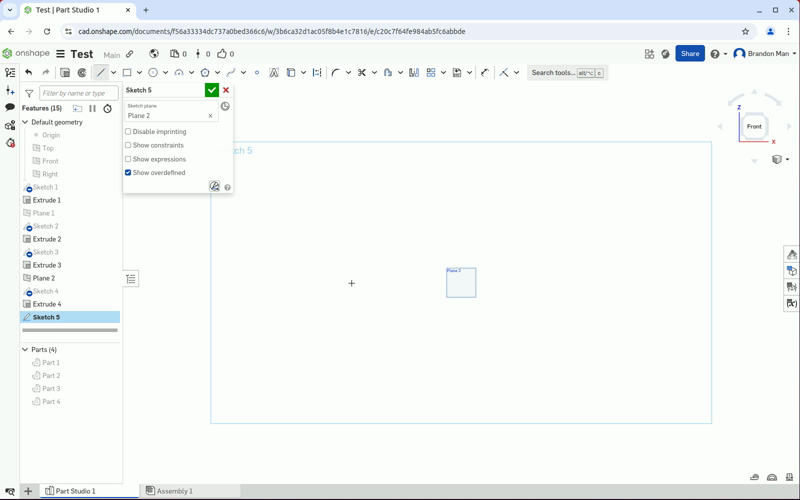
key_up(shift)
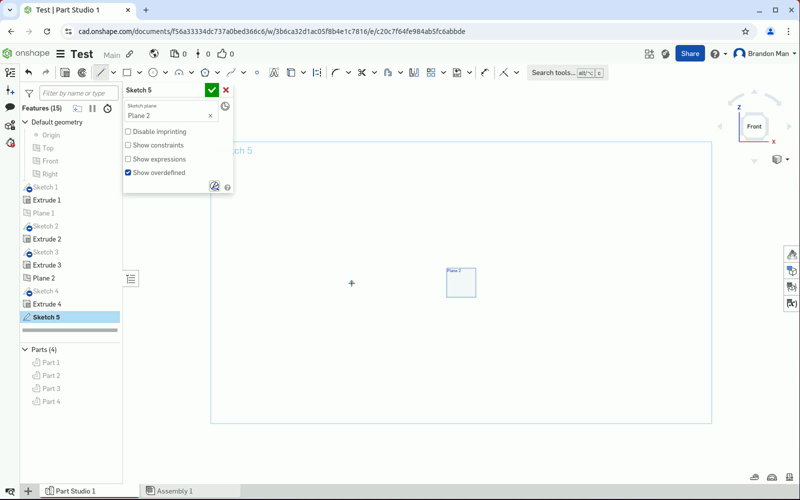
key_down(shift)
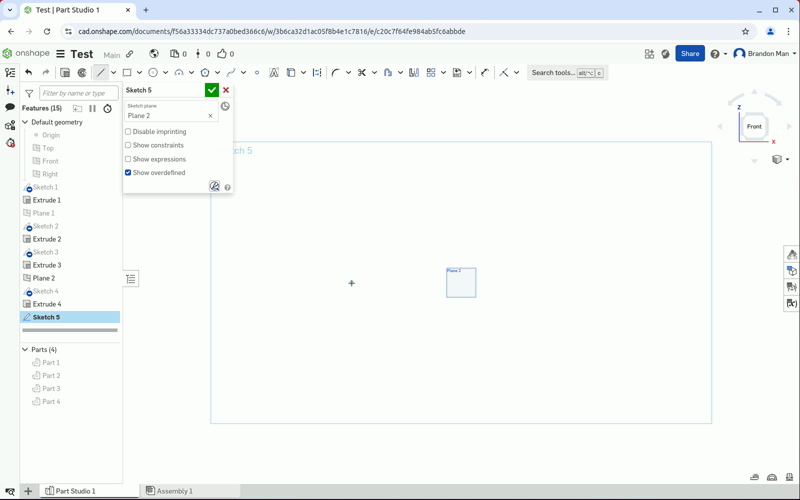
mouse_move(569, 282)
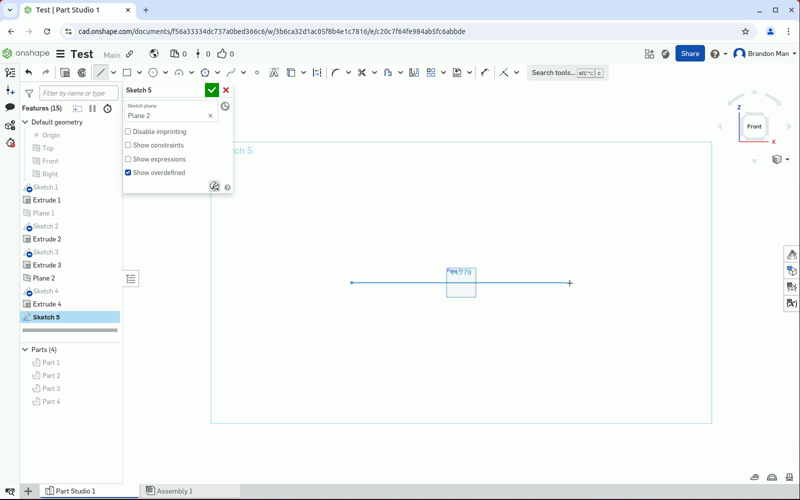
click(569, 282)
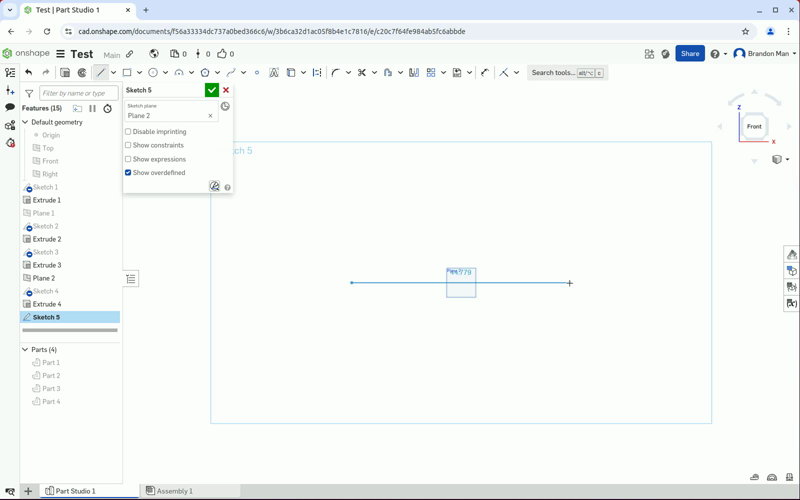
key_up(shift)
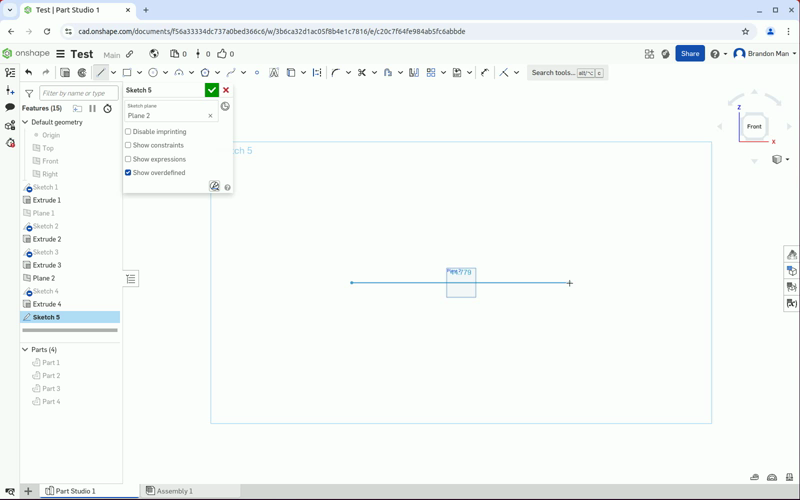
key_down(shift)
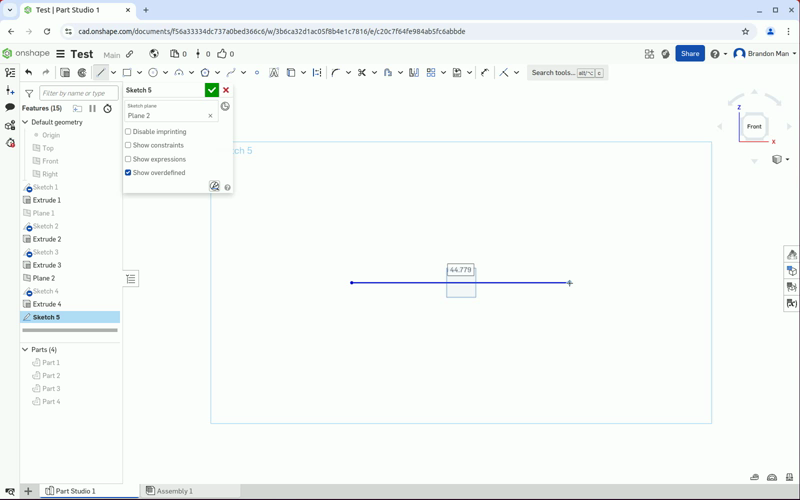
mouse_move(589, 282)
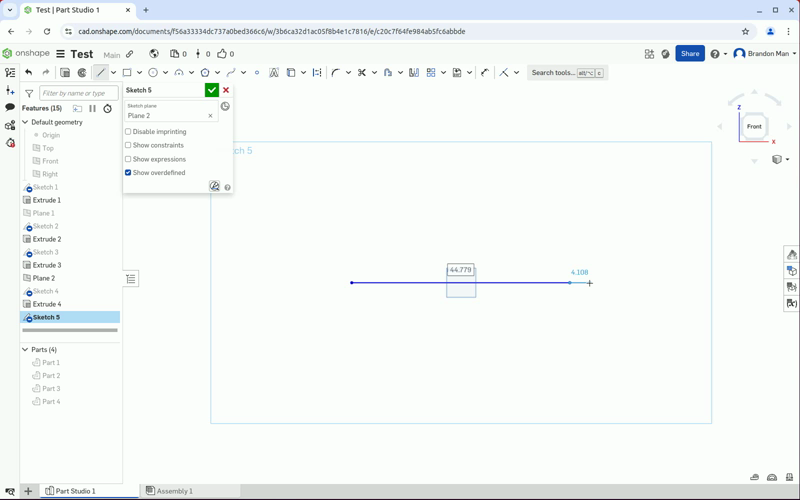
mouse_move(569, 260)
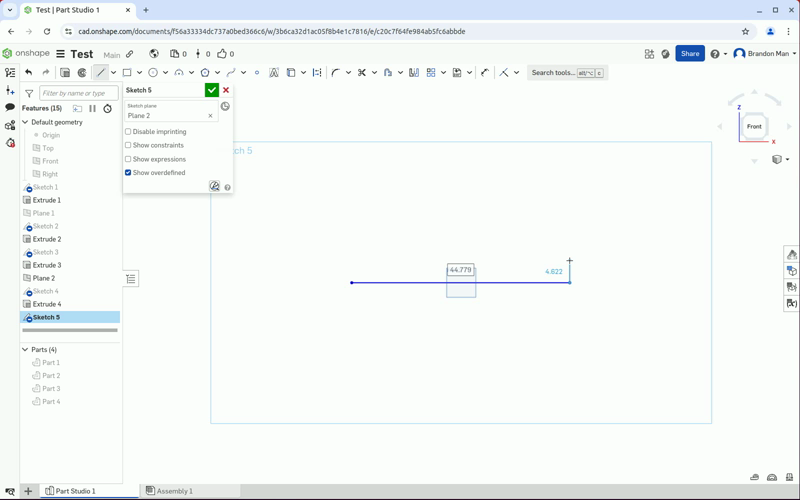
click(569, 260)
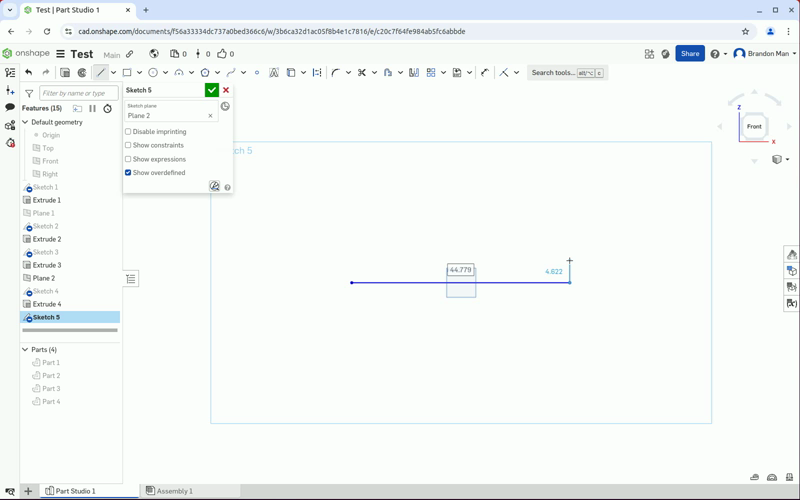
key_up(shift)
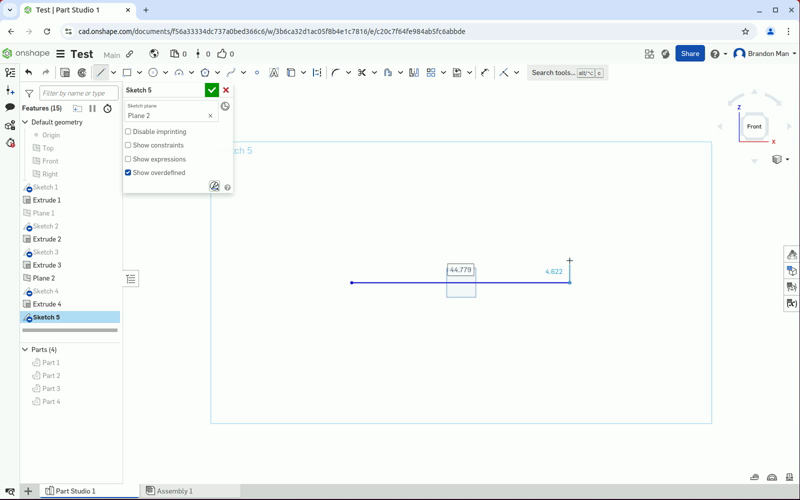
key_down(shift)
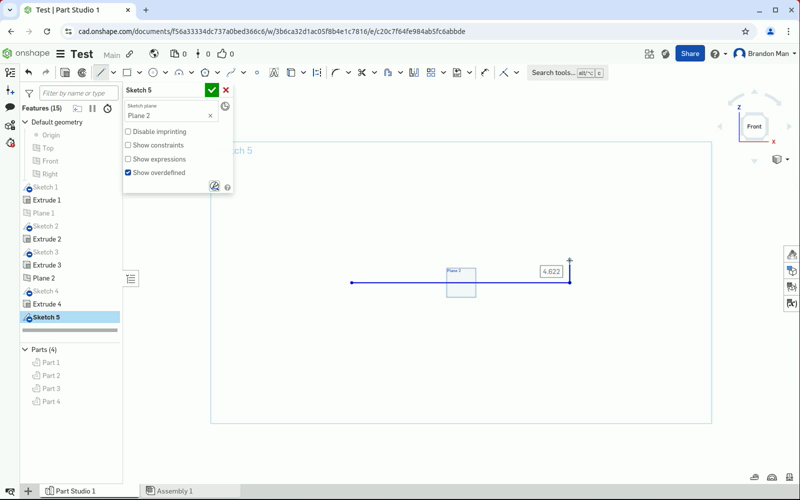
mouse_move(351, 260)
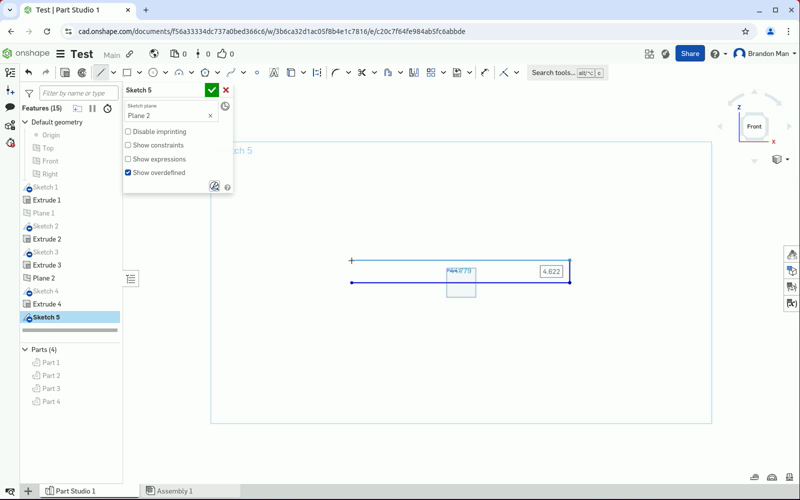
click(351, 260)
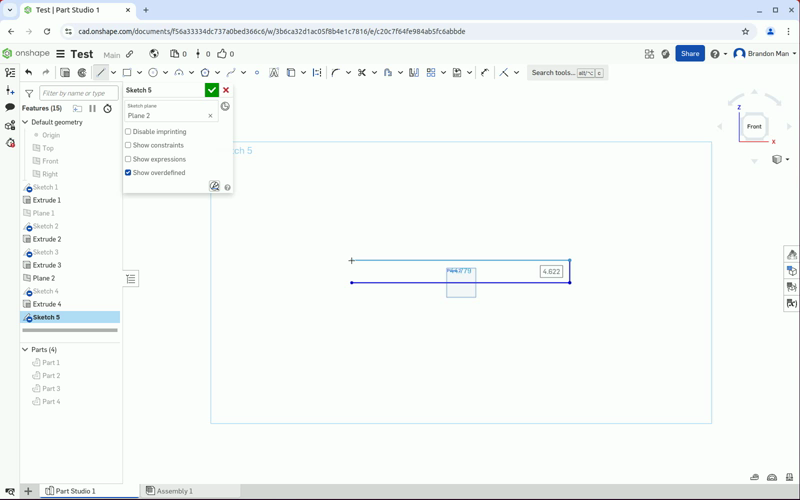
key_up(shift)
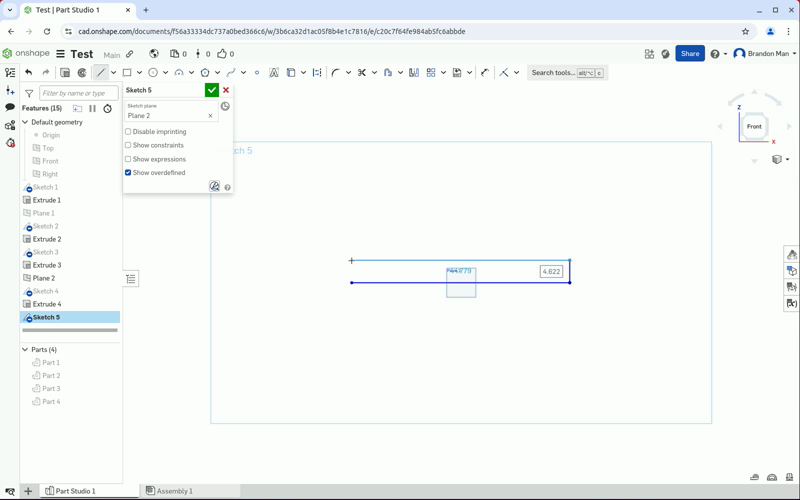
mouse_move(381, 260)
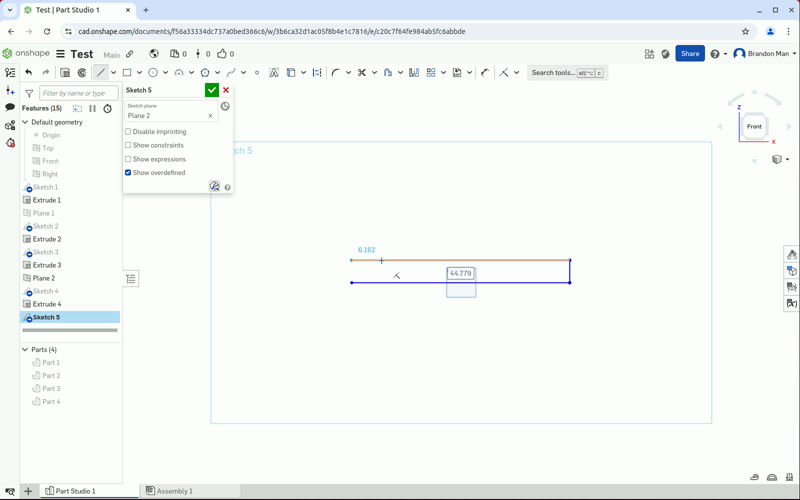
key_down(shift)
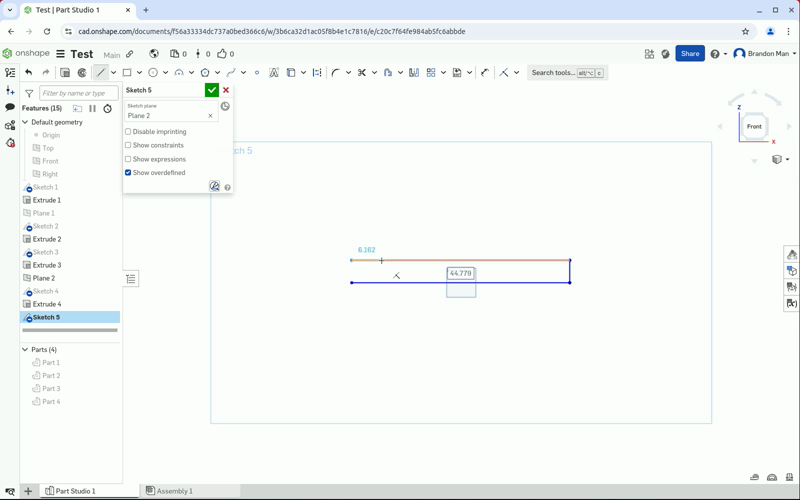
mouse_move(351, 282)
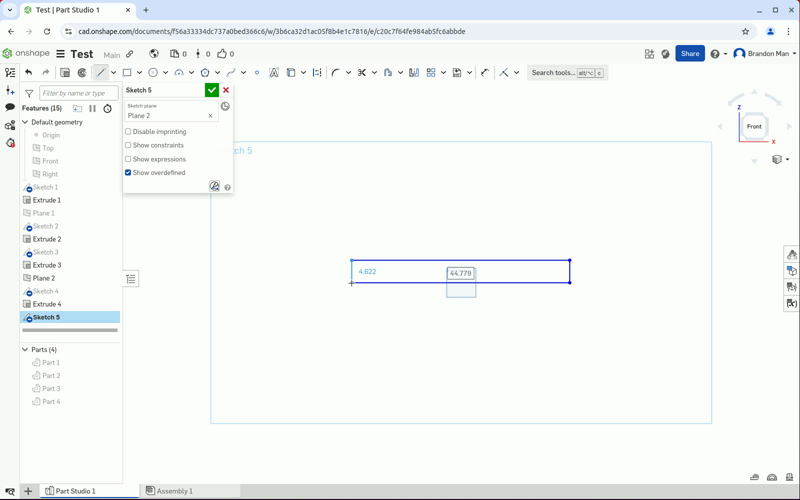
key_up(shift)
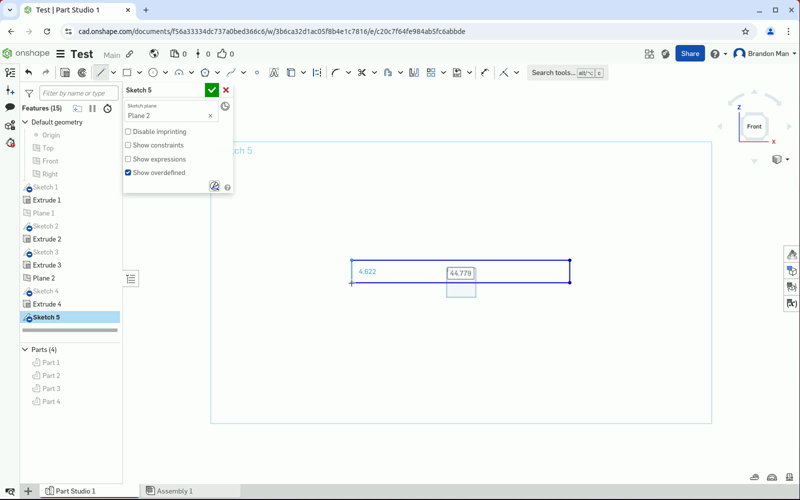
click(351, 282)
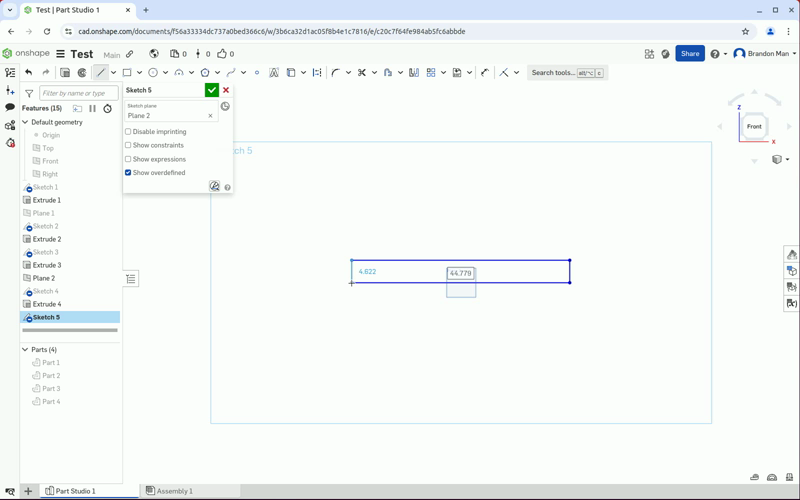
key(esc)
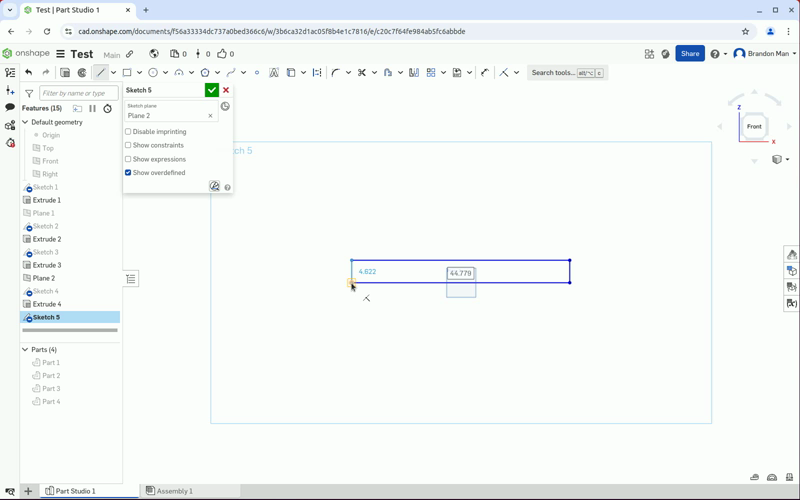
mouse_move(484, 268)
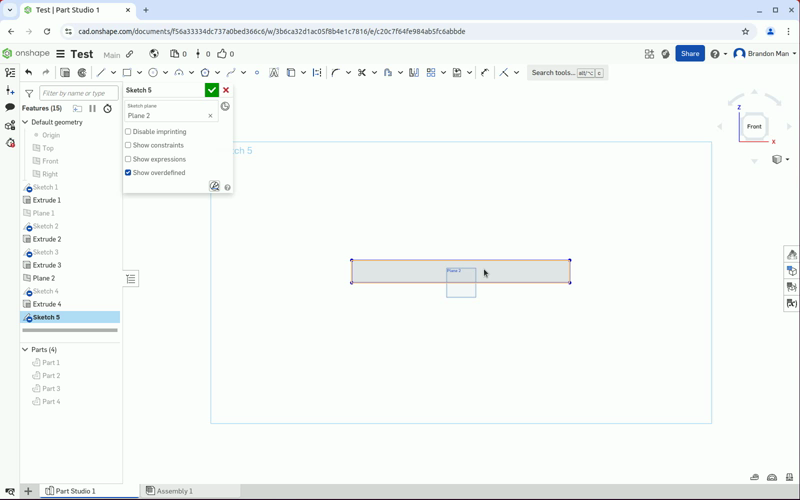
click(484, 268)
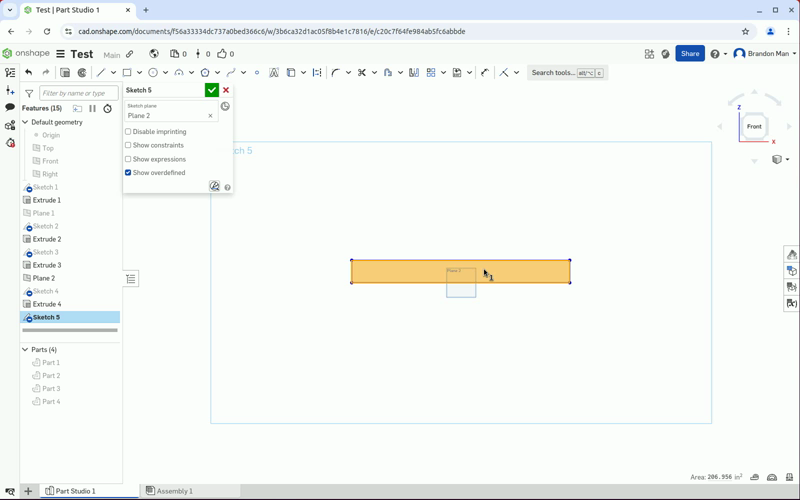
mouse_move(73, 352)
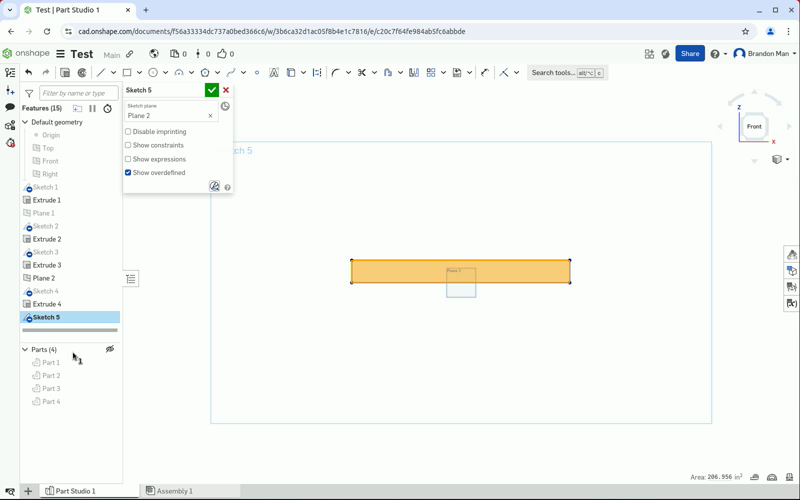
key(shift+y)
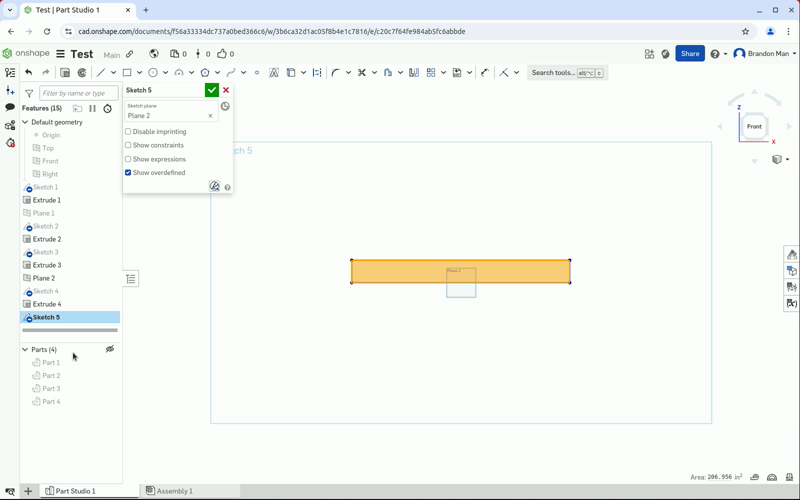
key(shift+e)
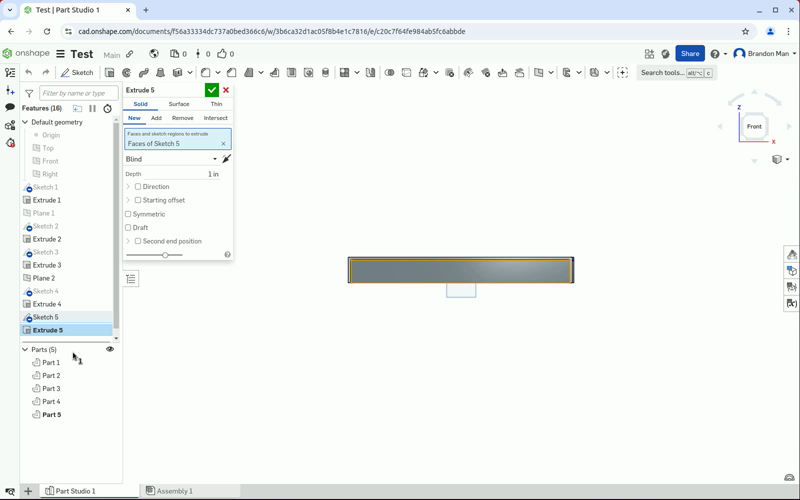
mouse_move(143, 106)
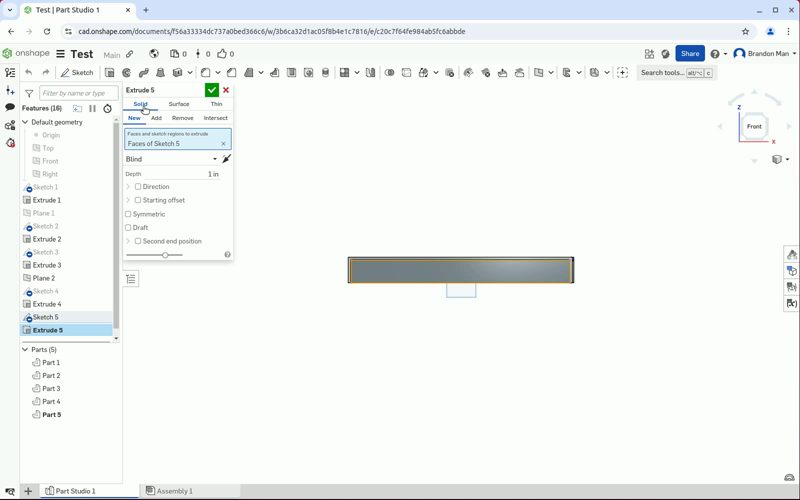
click(143, 106)
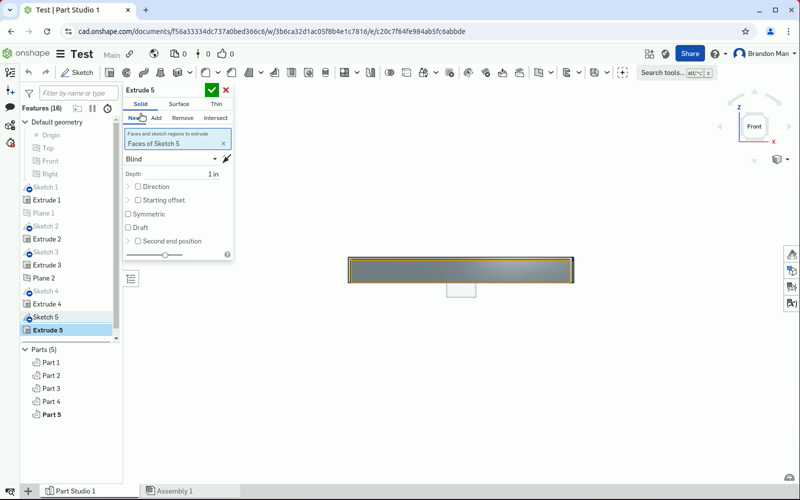
mouse_move(137, 120)
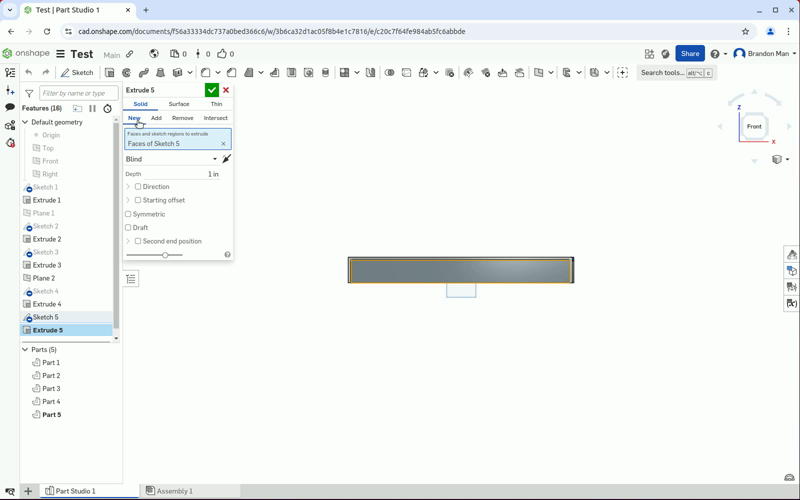
click(137, 120)
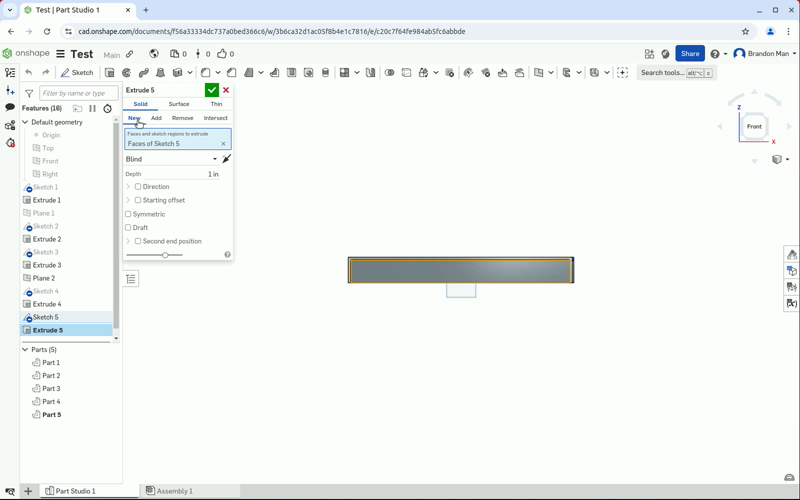
key(tab, 4)
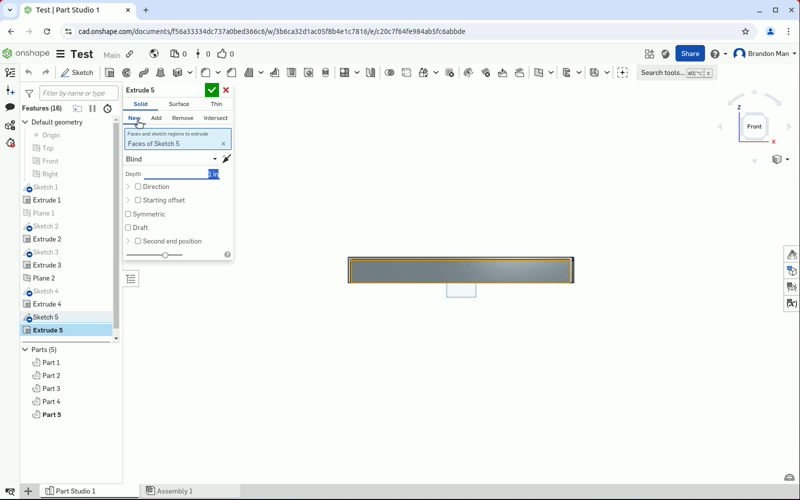
text(0.722)
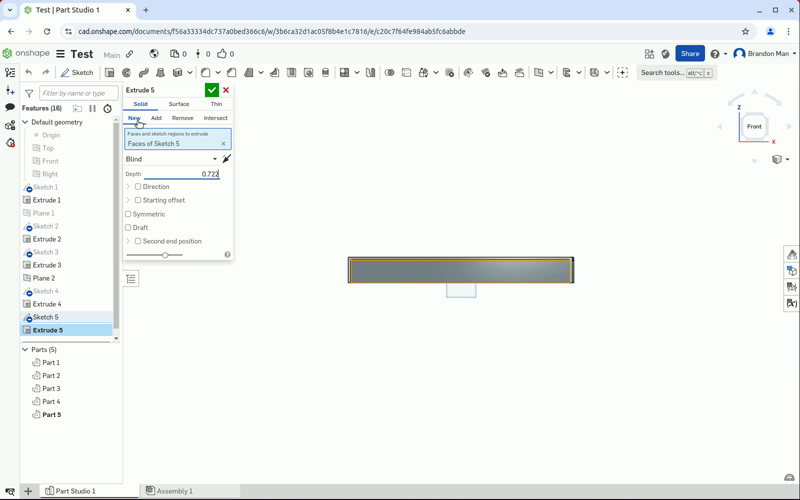
key(enter)
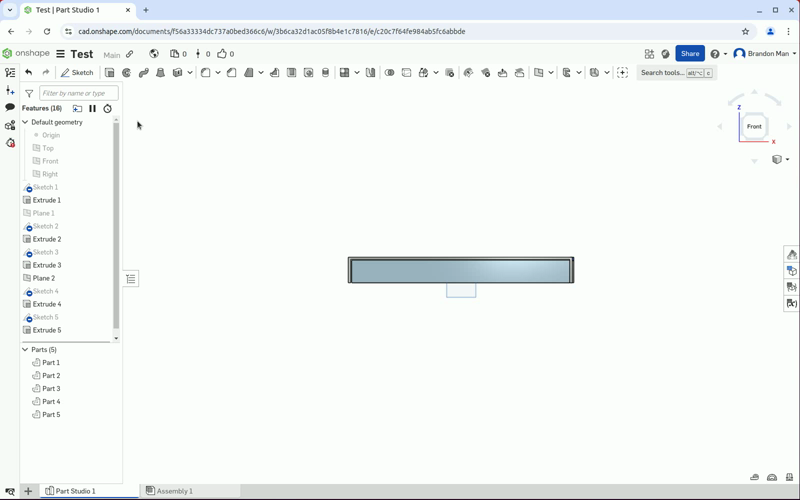
key(shift+h)
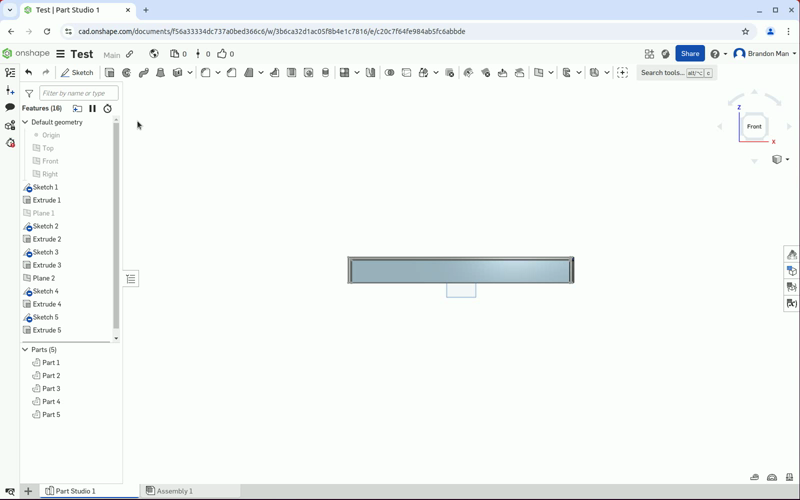
key(shift+h)
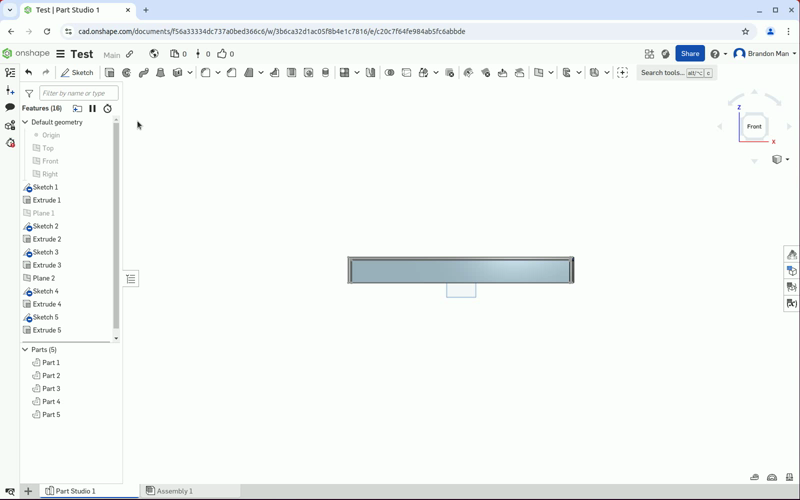
key(shift+7)
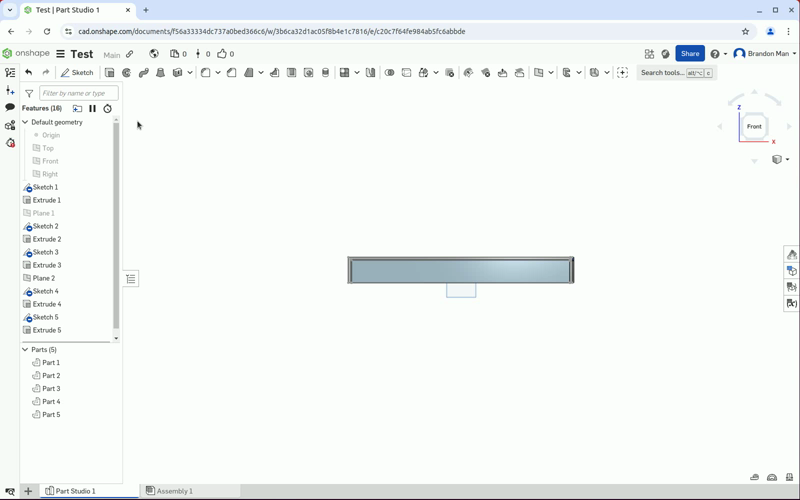
key(left, 2)
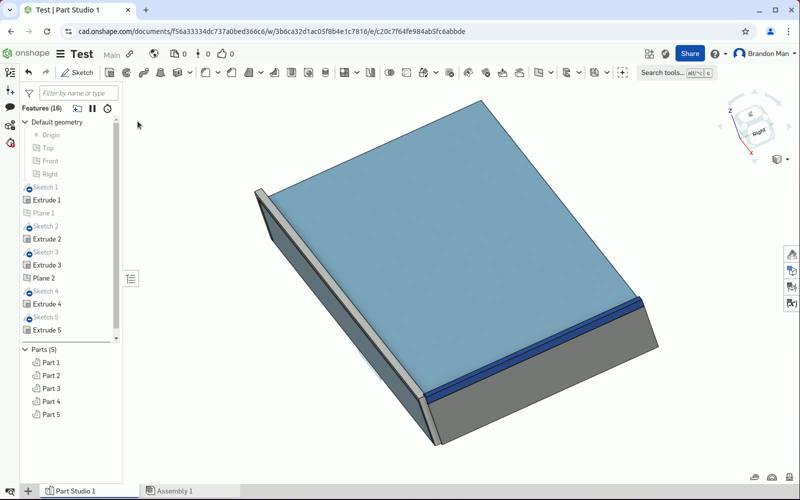
key(down, 2)
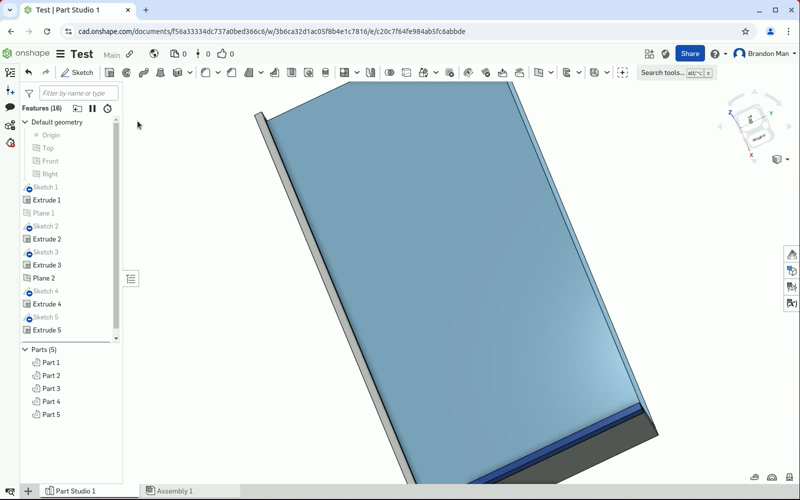
key(up, 2)
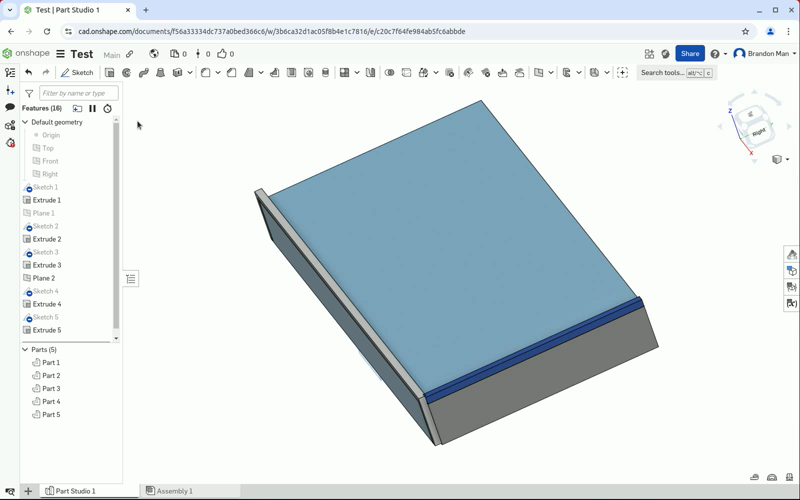
key(right, 2)
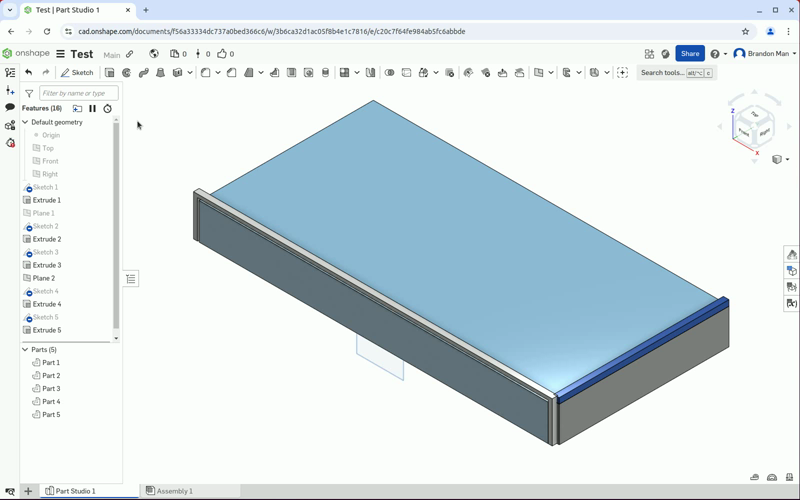
mouse_move(69, 189)
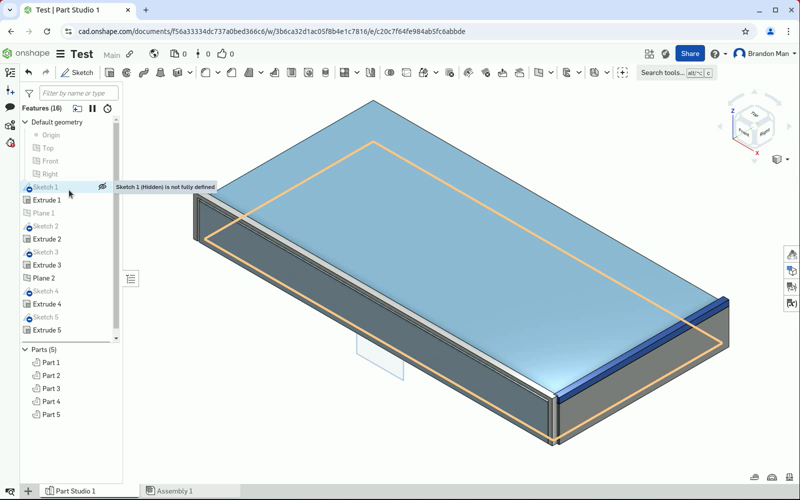
click(69, 189)